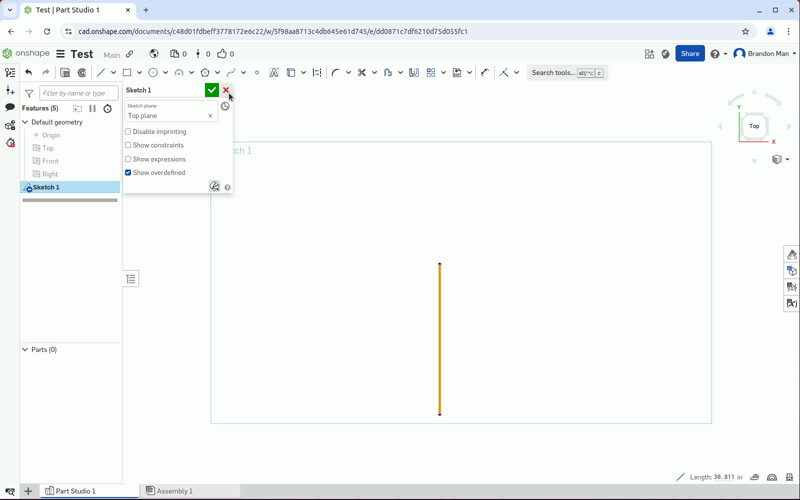
key(shift+h)
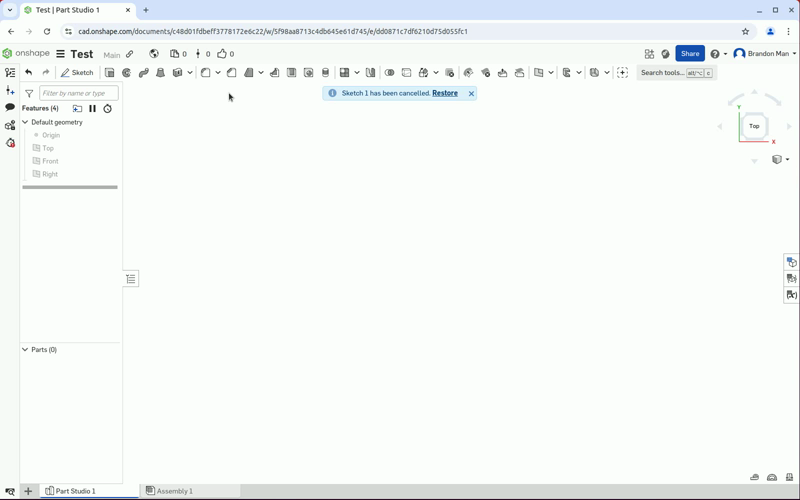
mouse_move(73, 352)
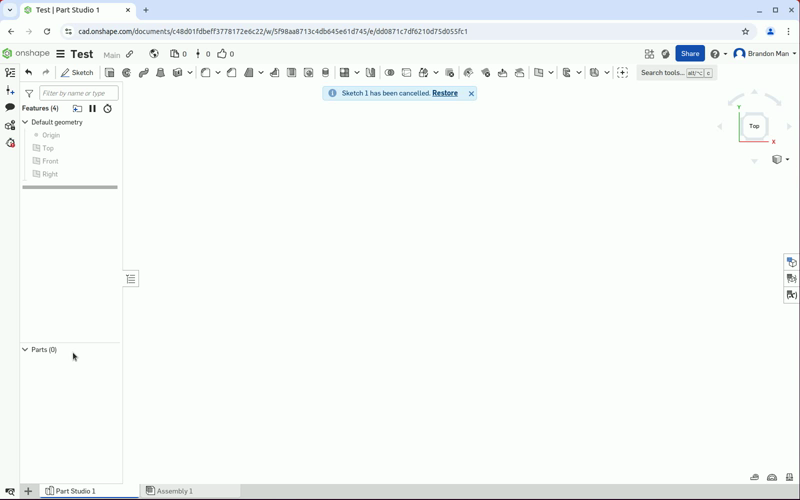
key(y)
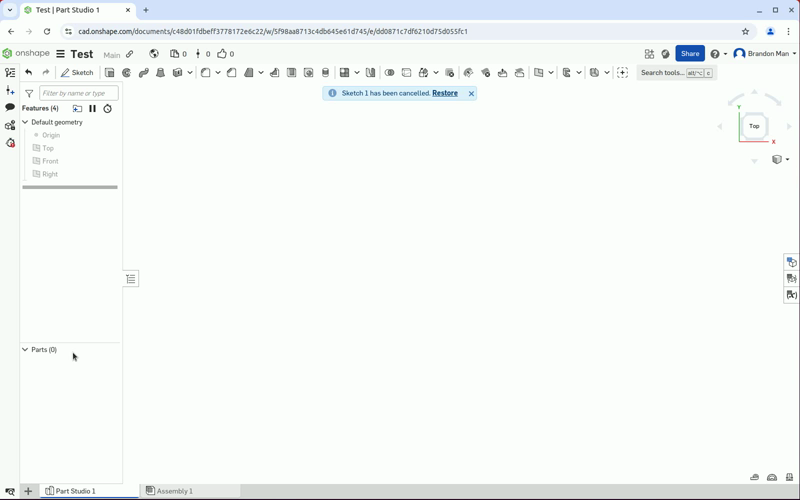
key(shift+p)
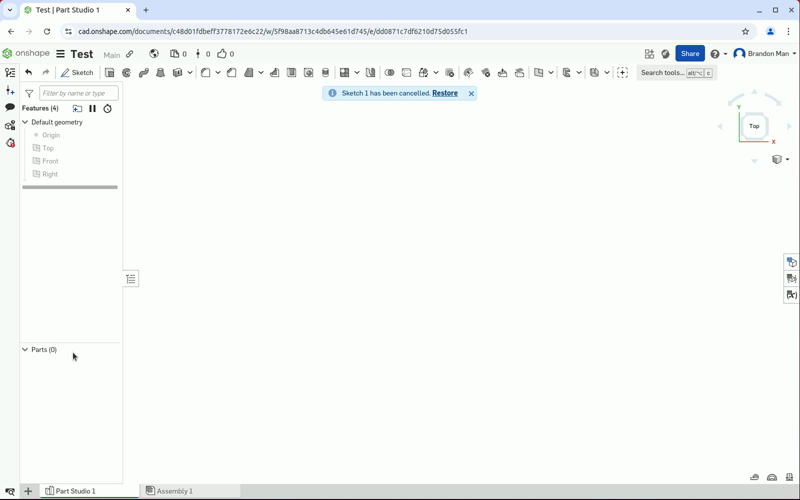
key(space)
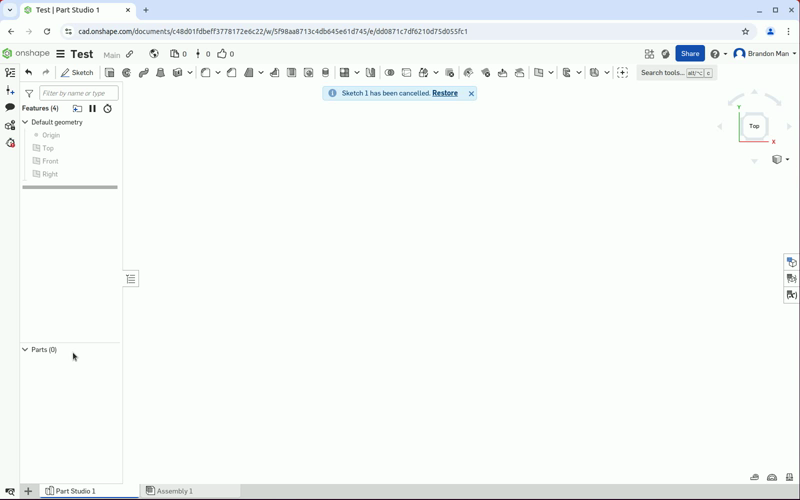
key_down(shift)
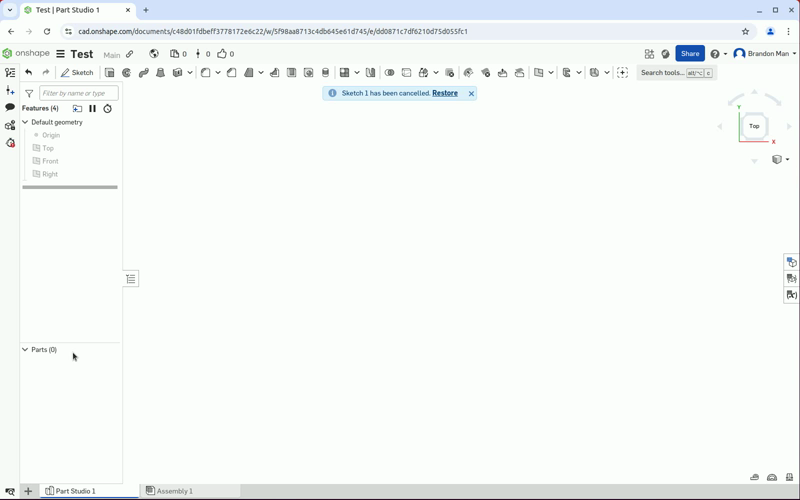
key(up)
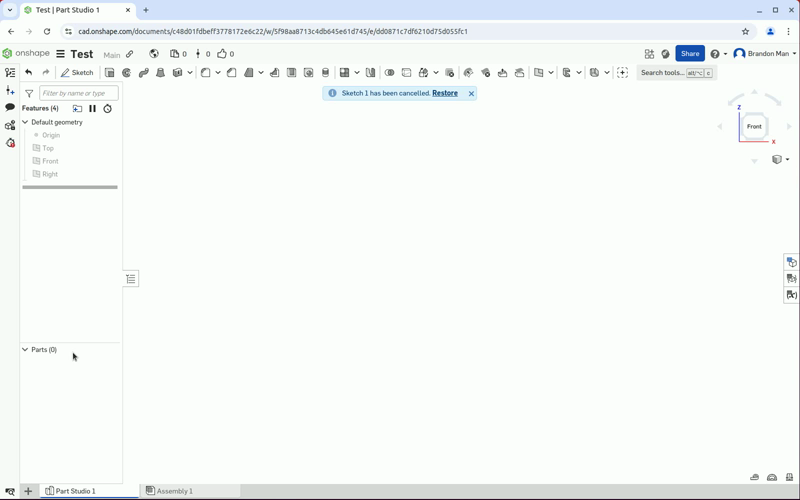
key_up(shift)
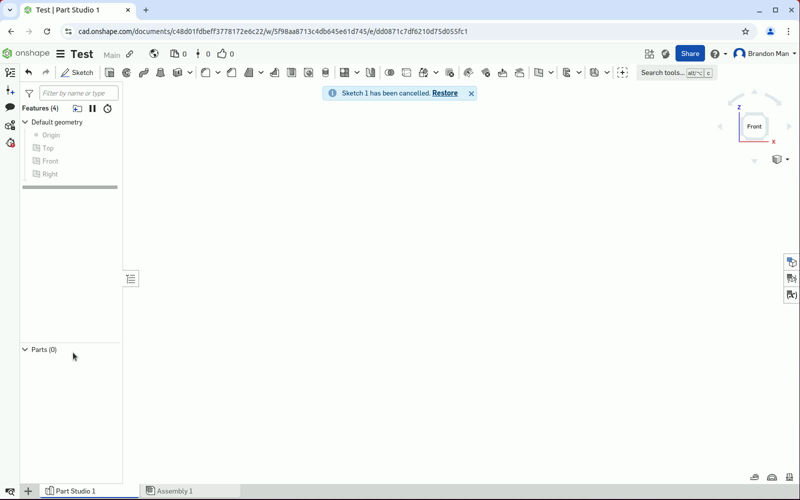
mouse_move(73, 352)
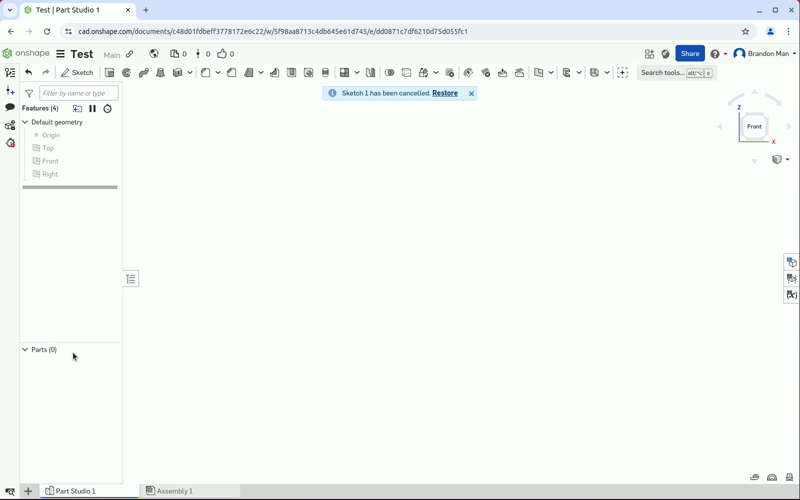
key(shift+y)
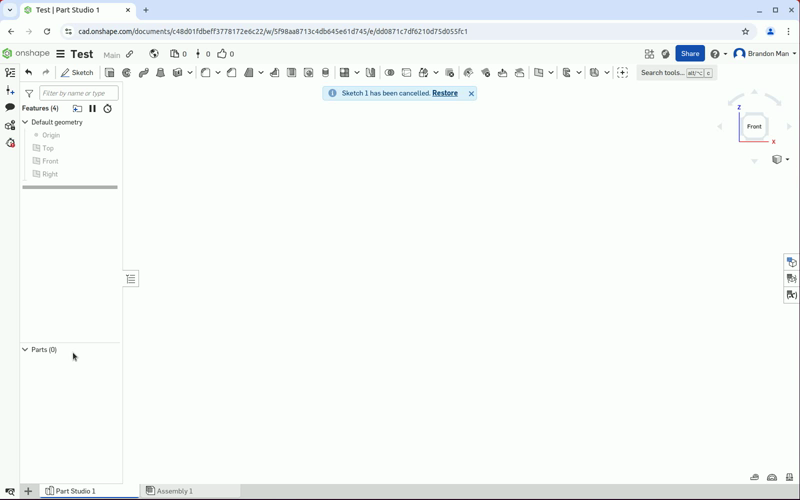
key(shift+s)
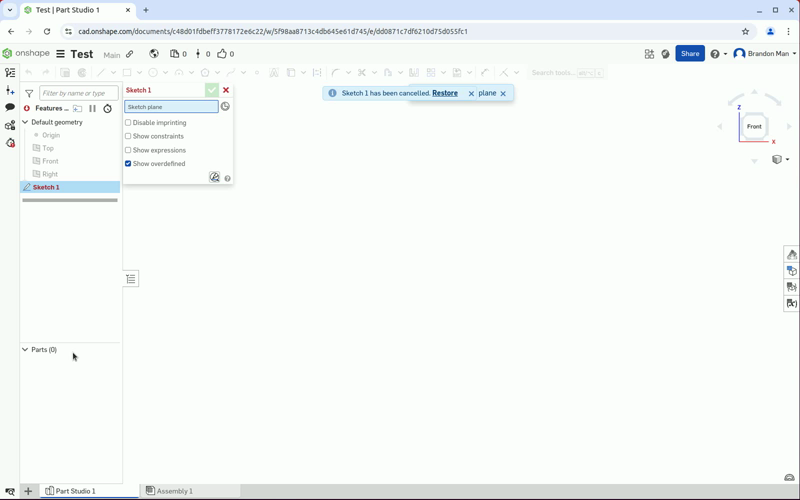
mouse_move(73, 163)
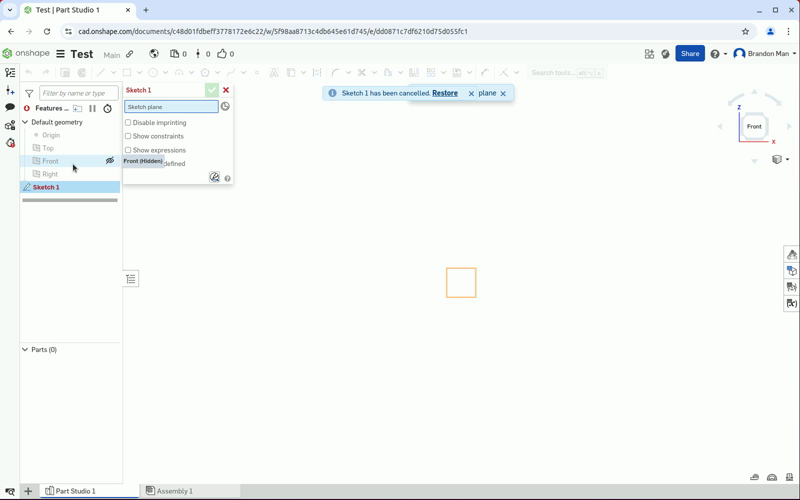
click(73, 163)
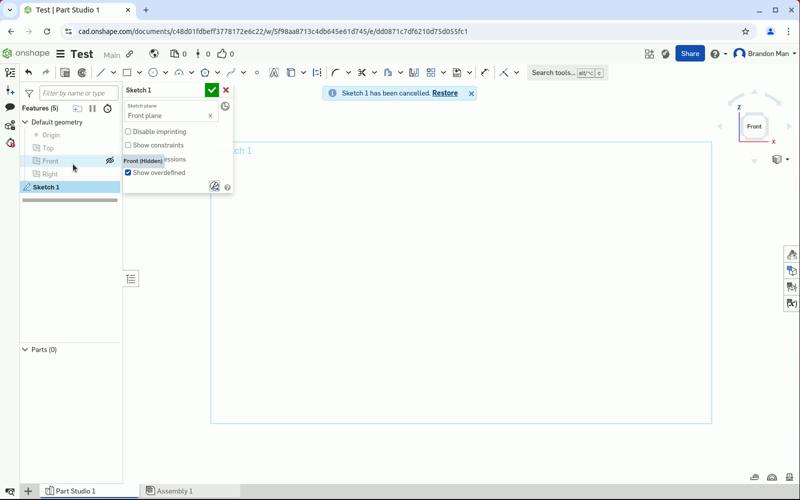
mouse_move(73, 352)
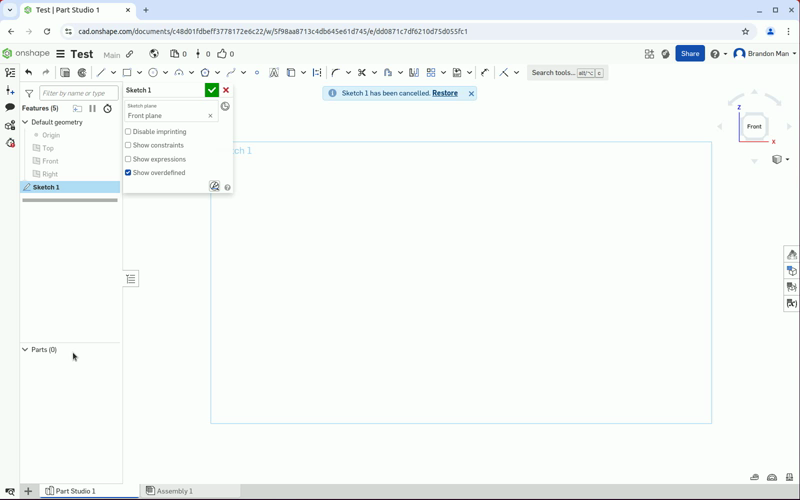
key(y)
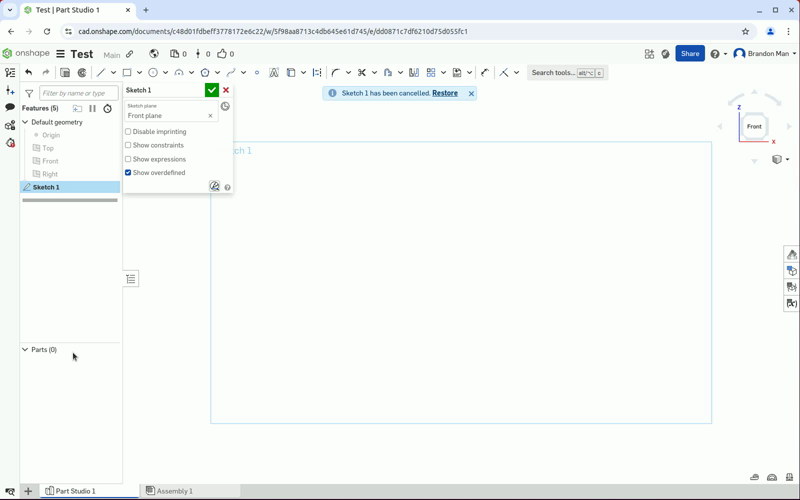
key(l)
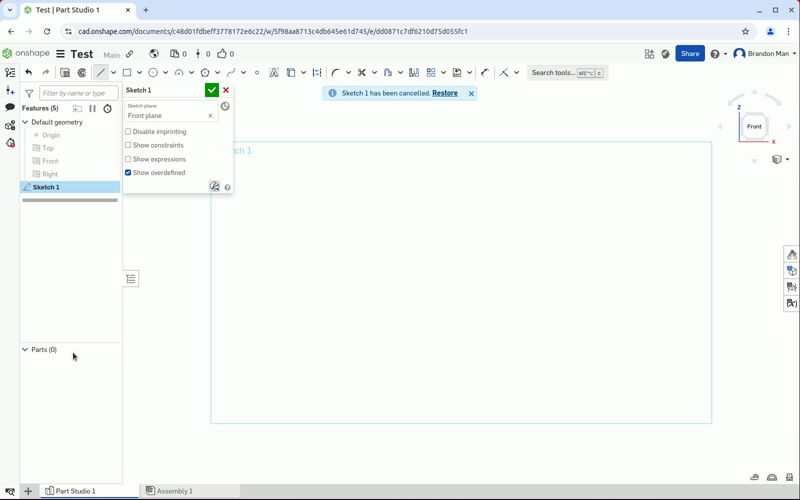
key_down(shift)
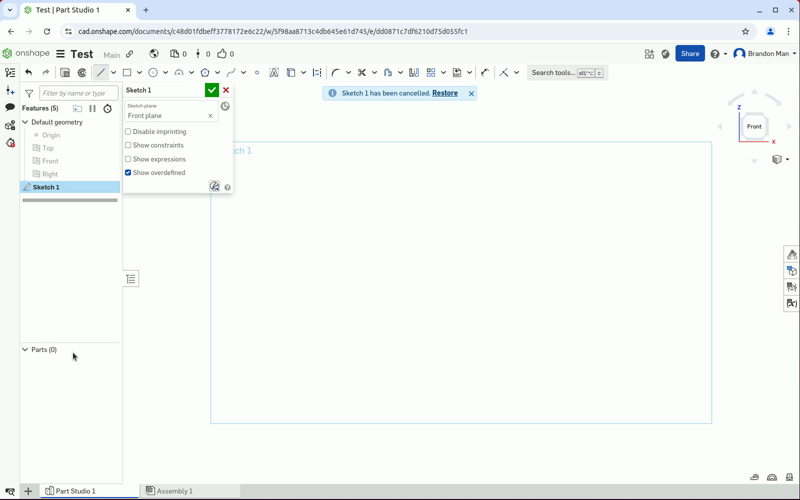
mouse_move(456, 287)
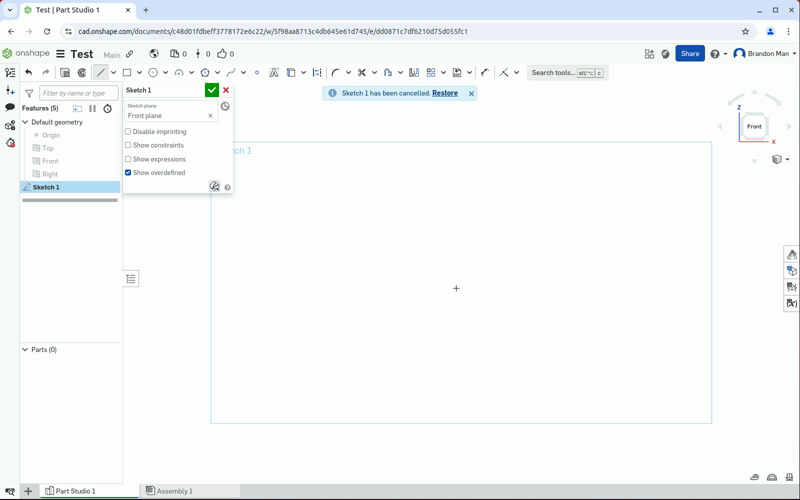
click(456, 287)
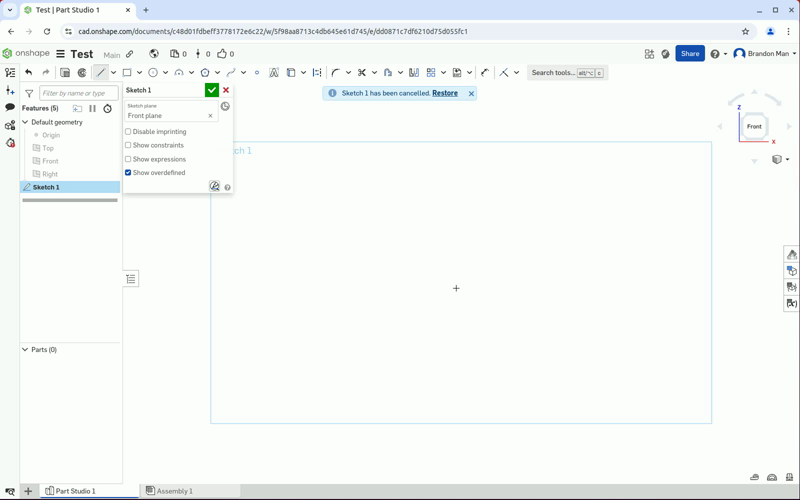
key_up(shift)
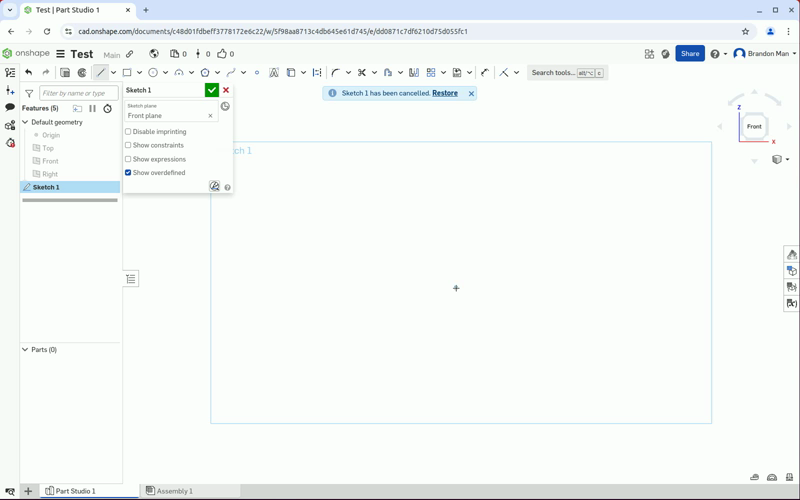
key_down(shift)
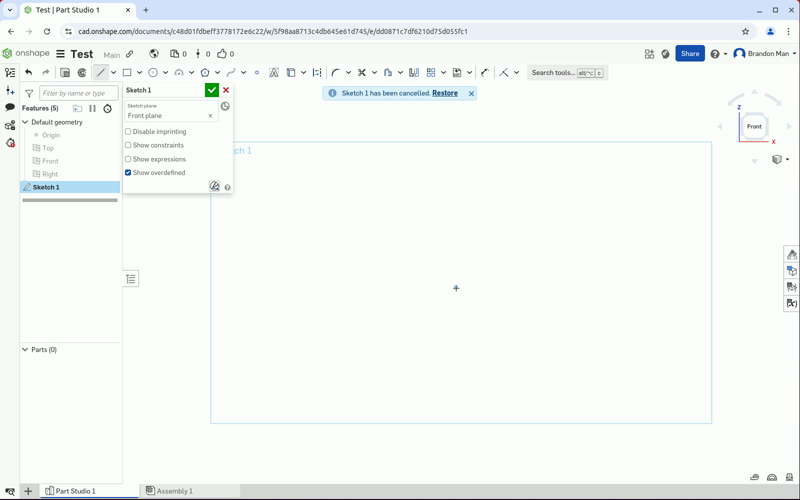
mouse_move(486, 287)
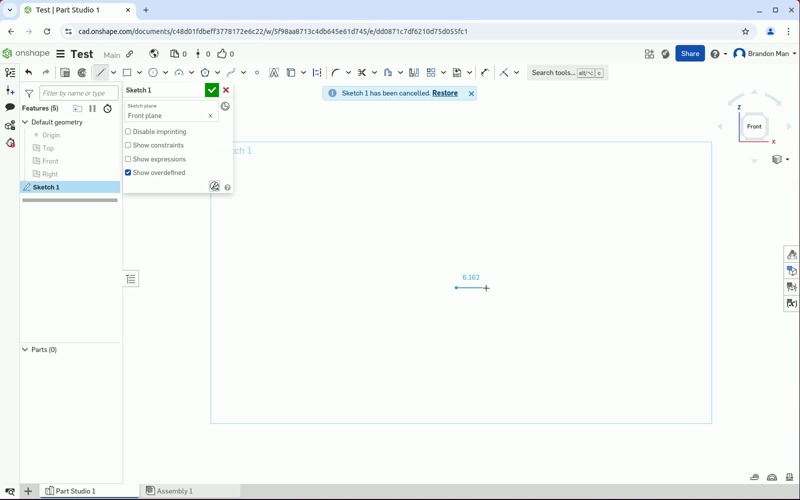
mouse_move(466, 287)
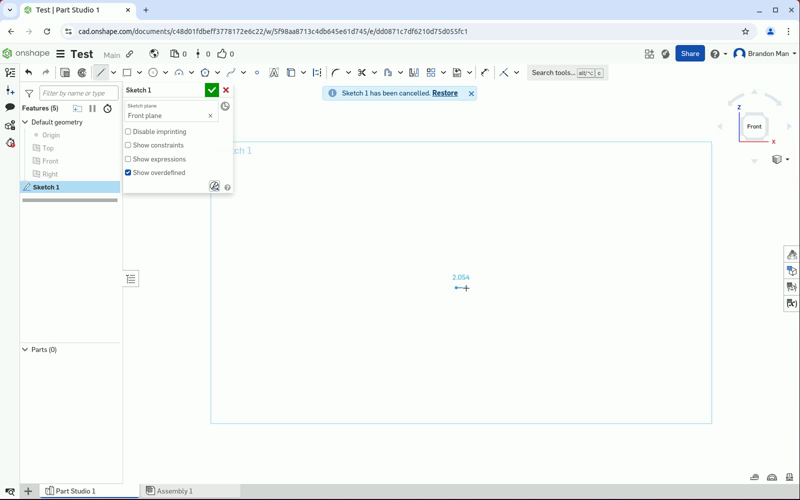
click(466, 287)
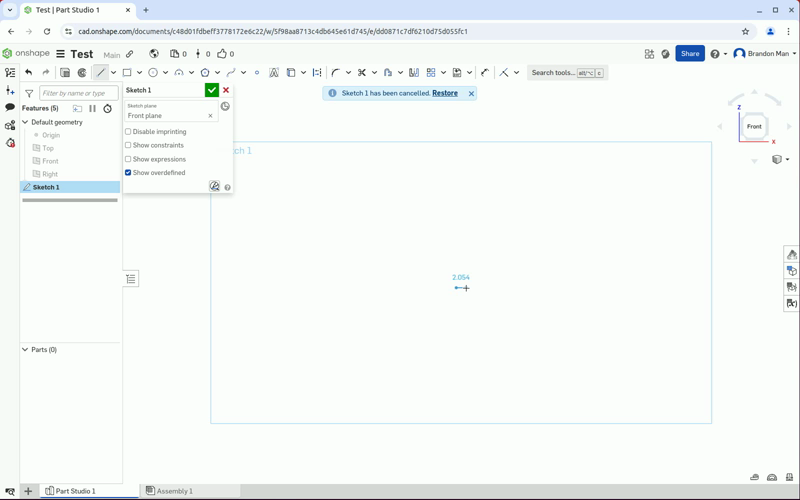
key_up(shift)
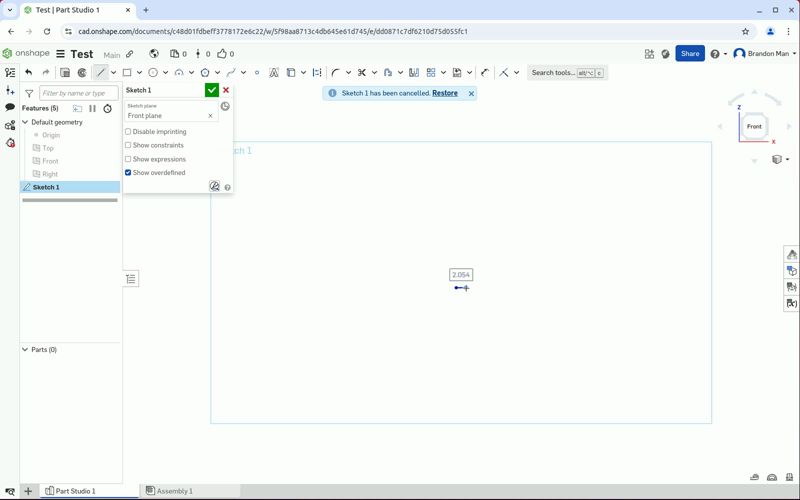
key_down(shift)
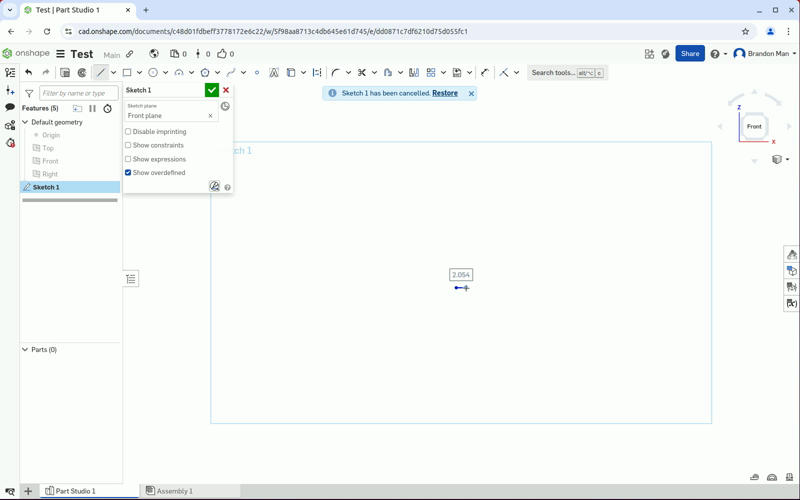
mouse_move(496, 287)
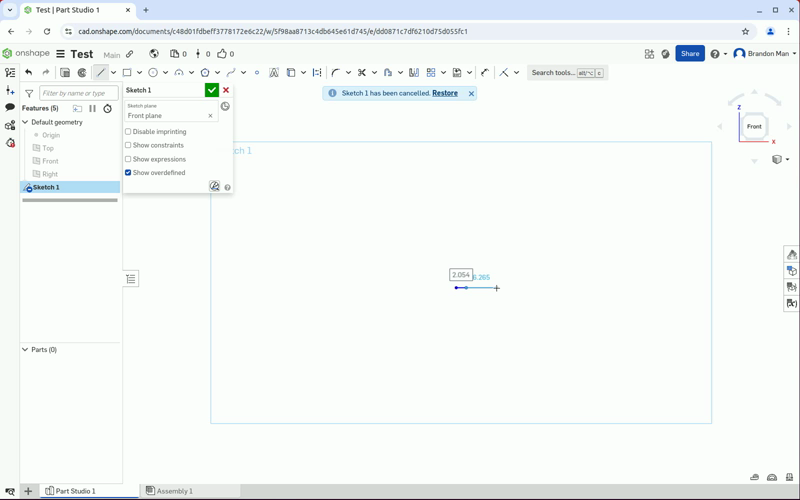
mouse_move(466, 277)
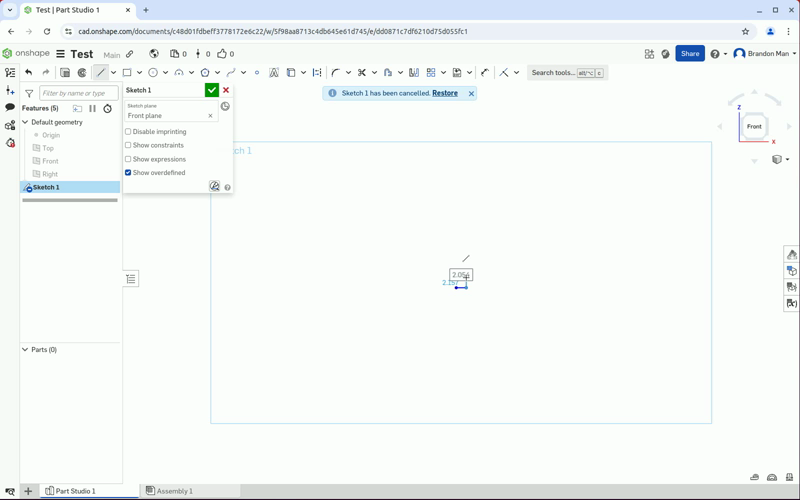
click(466, 277)
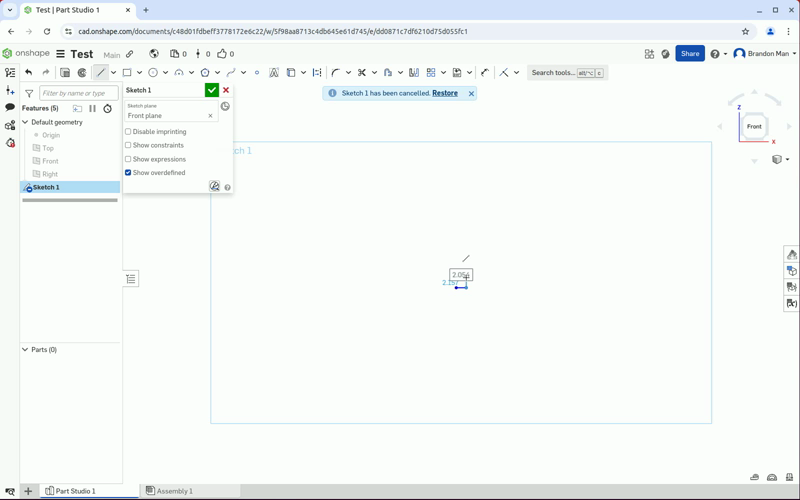
key_up(shift)
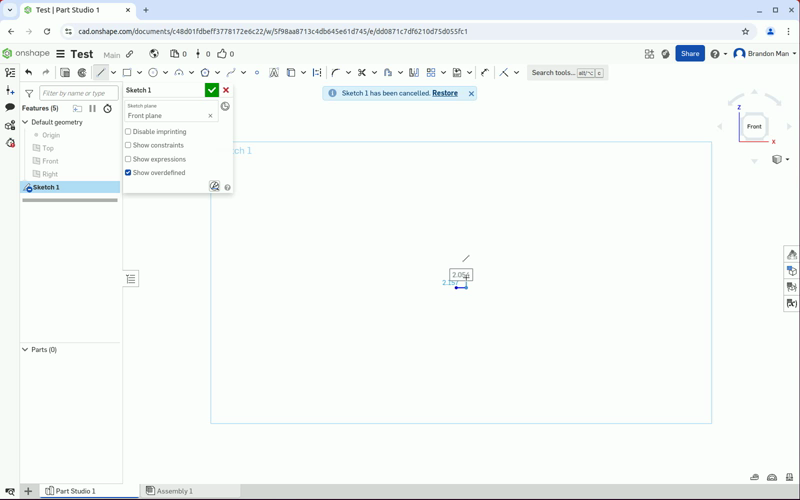
key_down(shift)
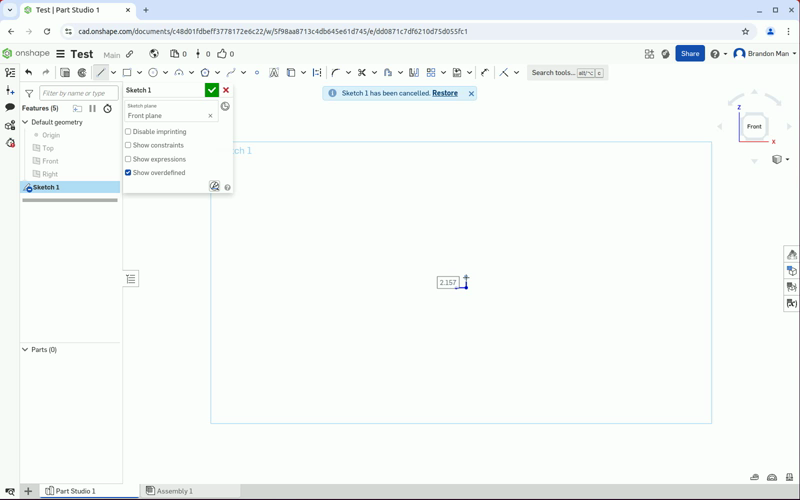
mouse_move(496, 277)
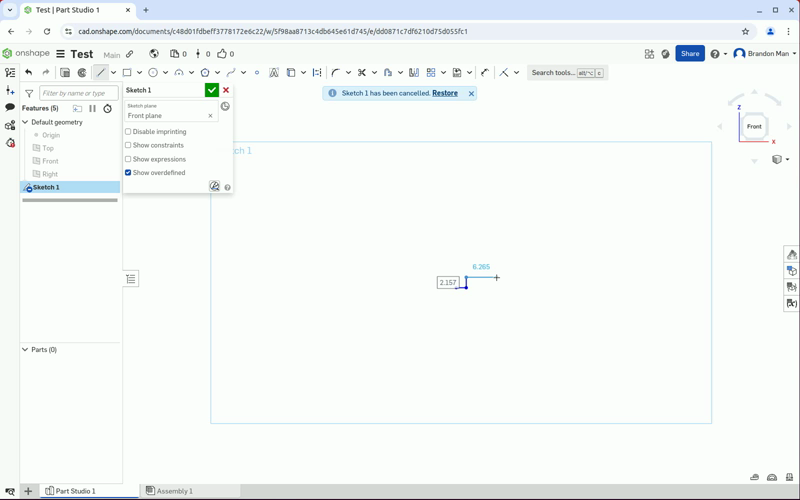
mouse_move(456, 277)
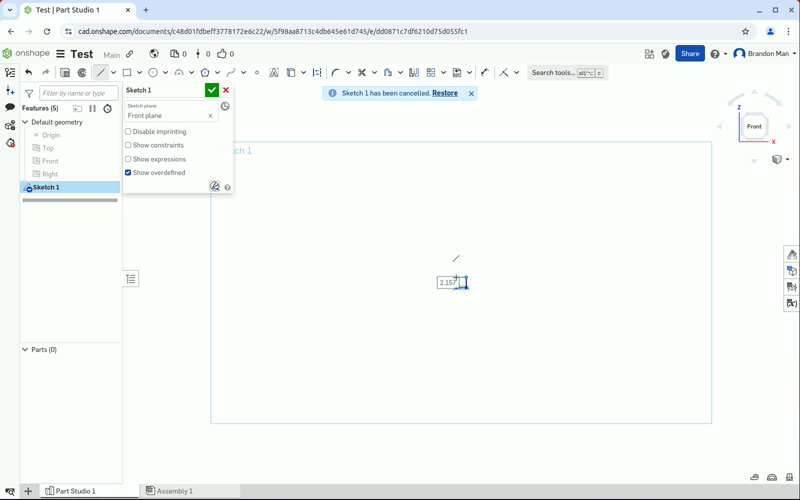
click(456, 277)
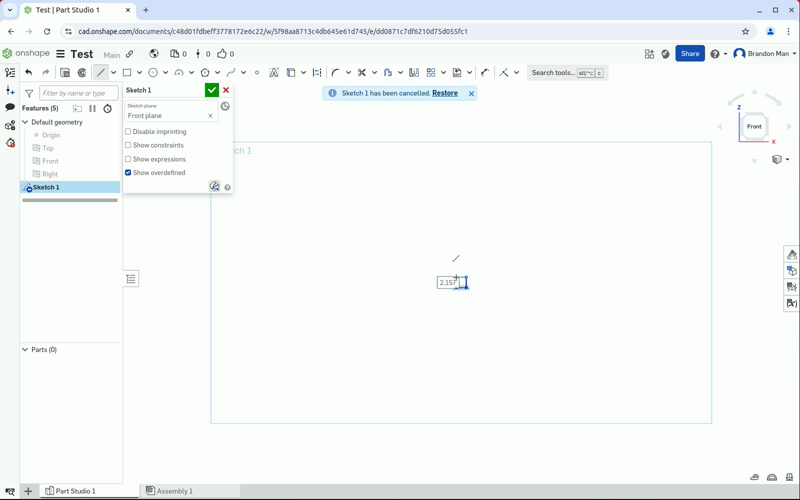
key_up(shift)
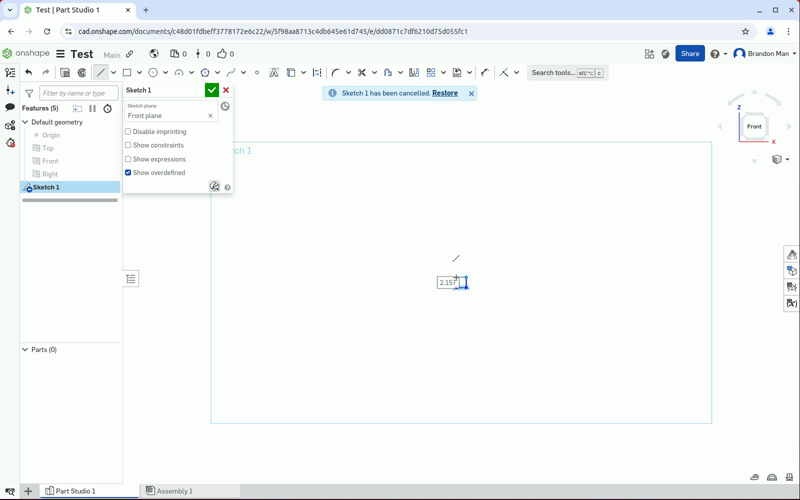
mouse_move(486, 277)
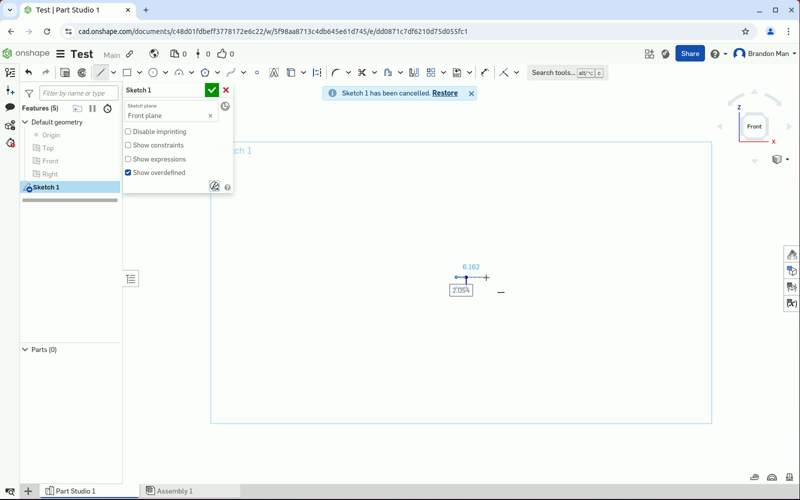
key_down(shift)
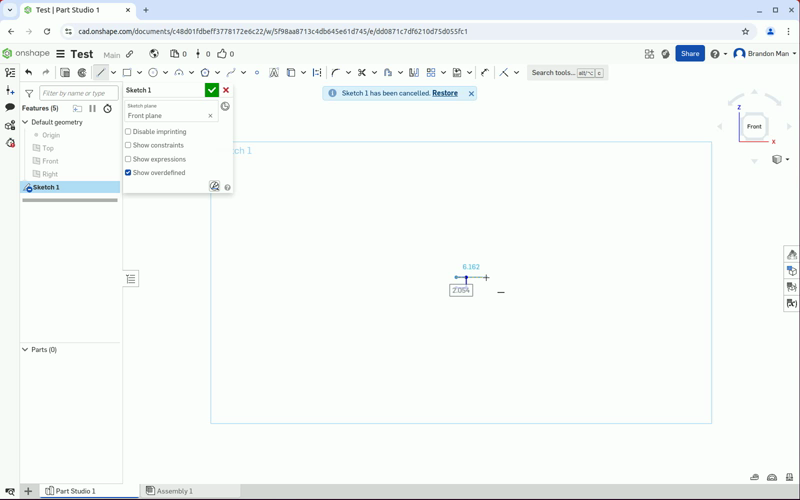
mouse_move(456, 287)
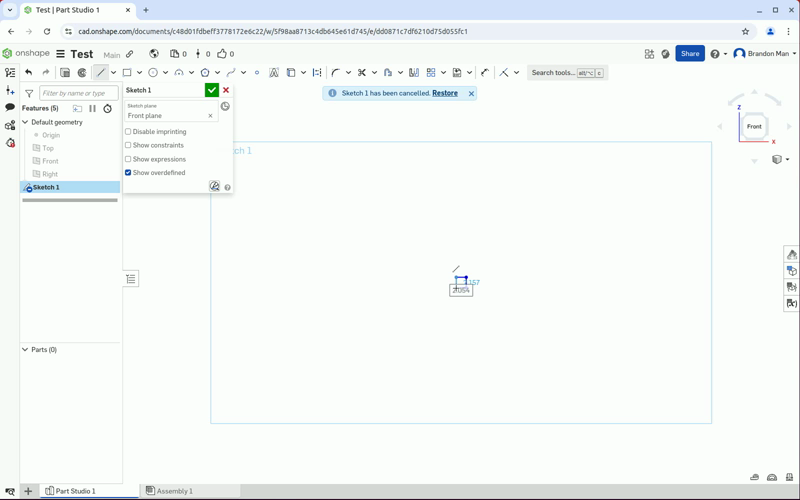
key_up(shift)
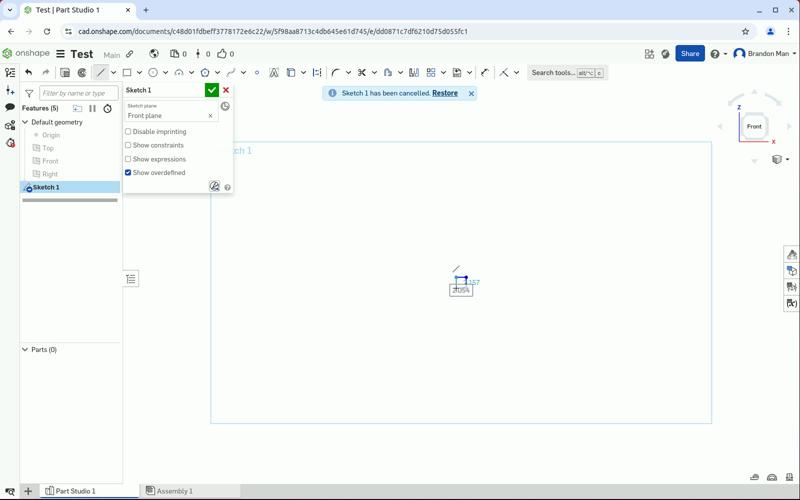
click(456, 287)
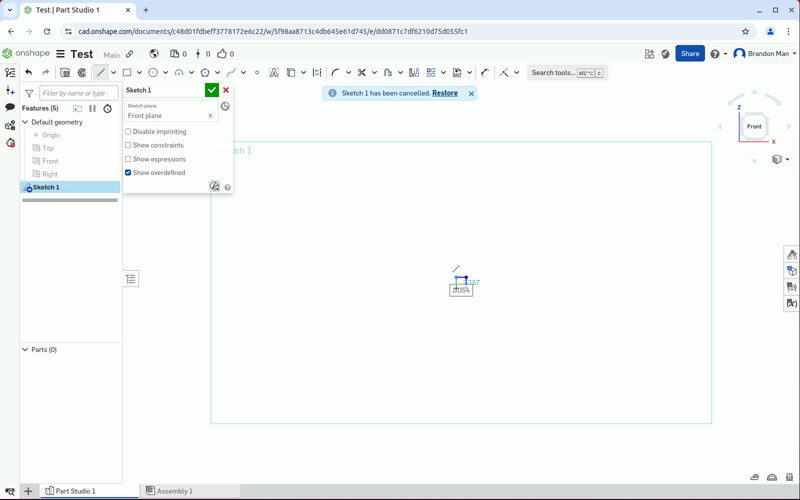
key(esc)
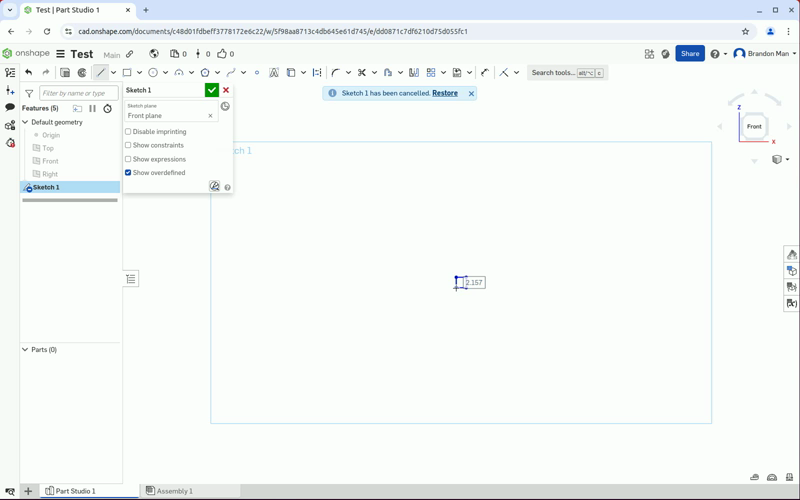
key(l)
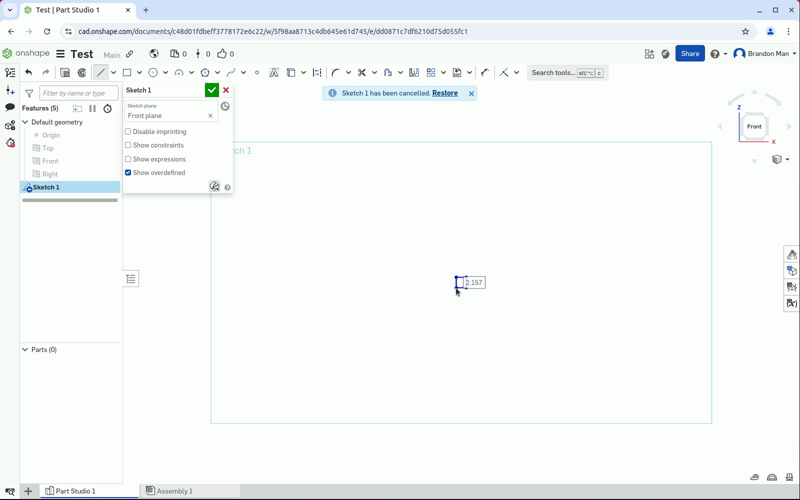
key_down(shift)
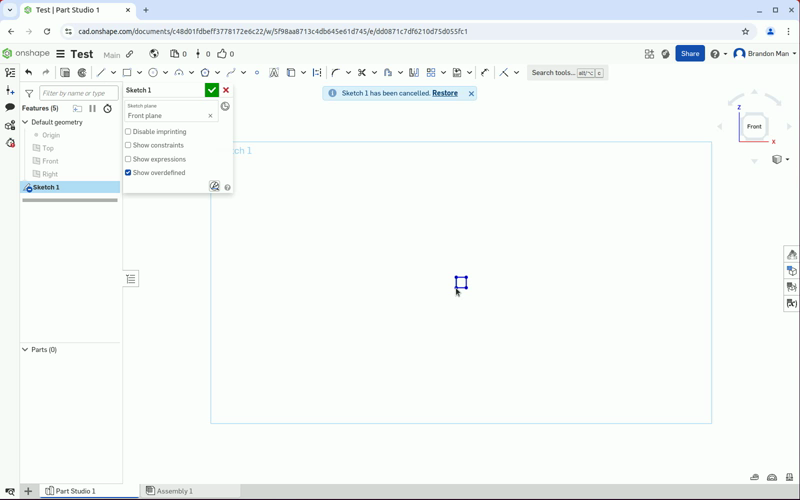
mouse_move(457, 286)
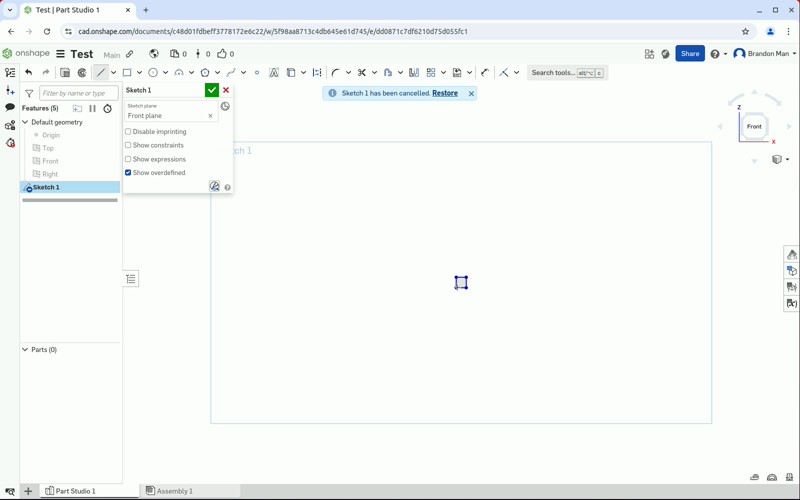
scroll(6)
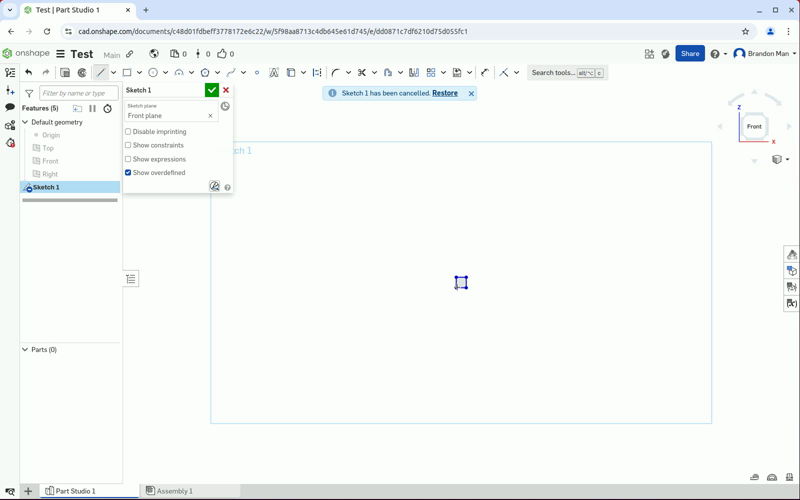
scroll(6)
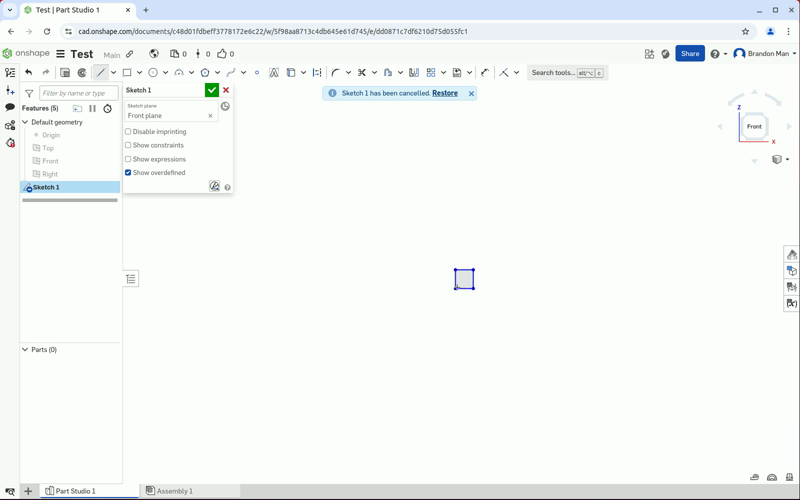
scroll(6)
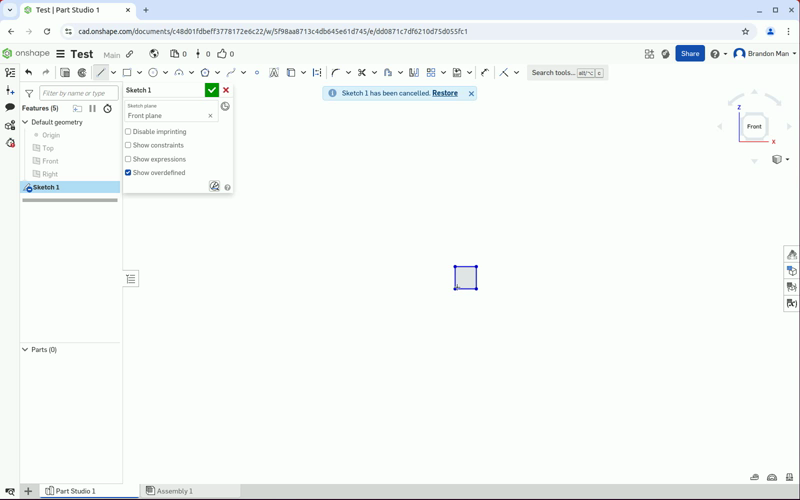
scroll(6)
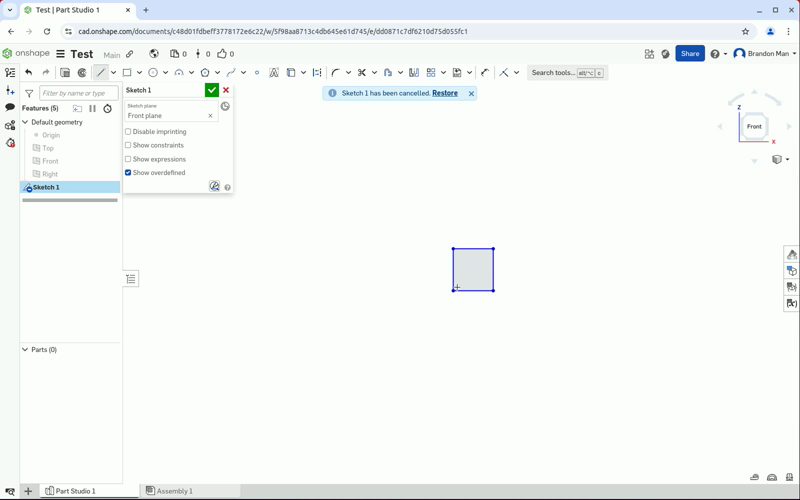
scroll(6)
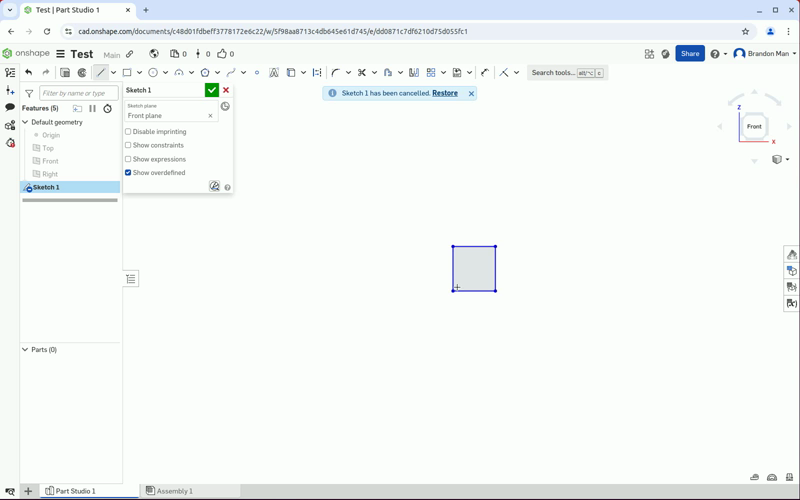
scroll(6)
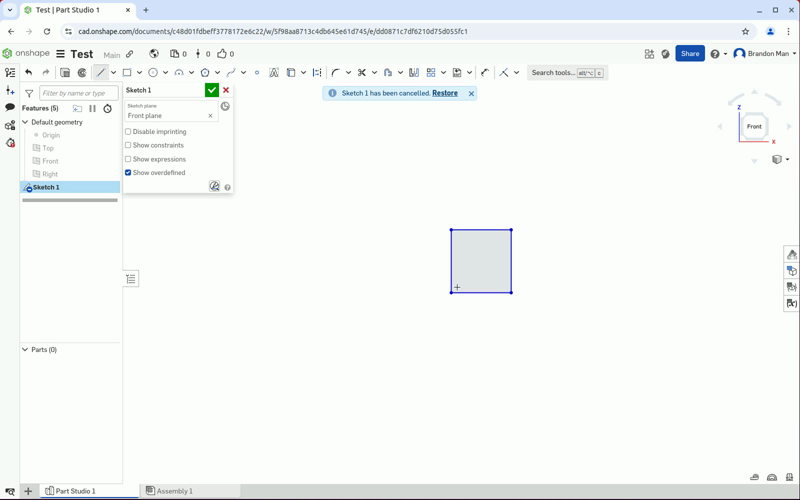
scroll(6)
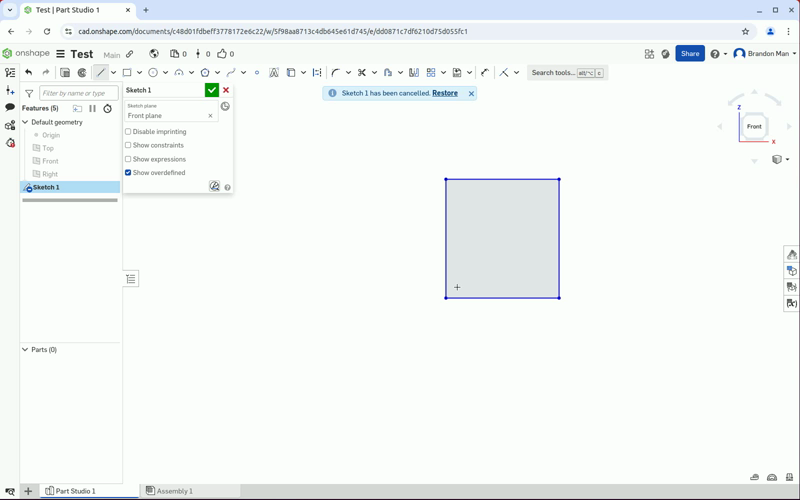
click(457, 286)
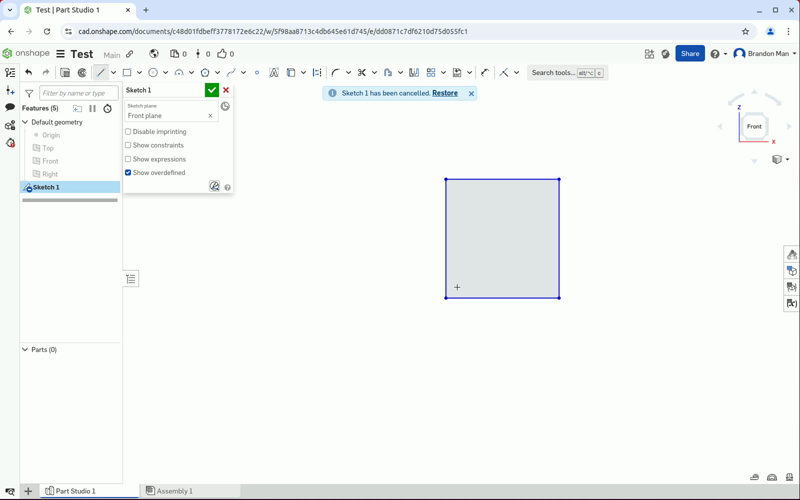
scroll(-6)
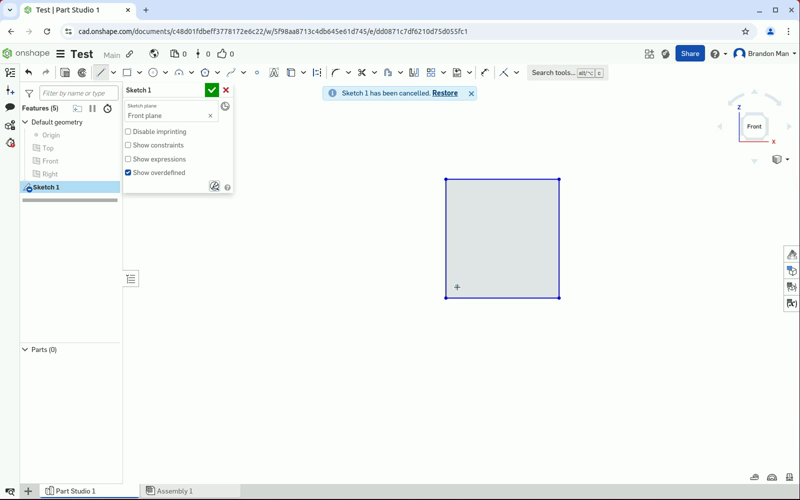
scroll(-6)
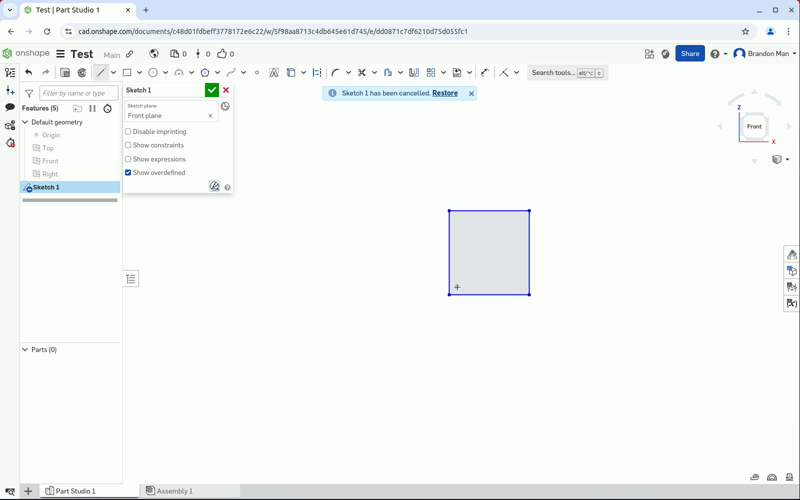
scroll(-6)
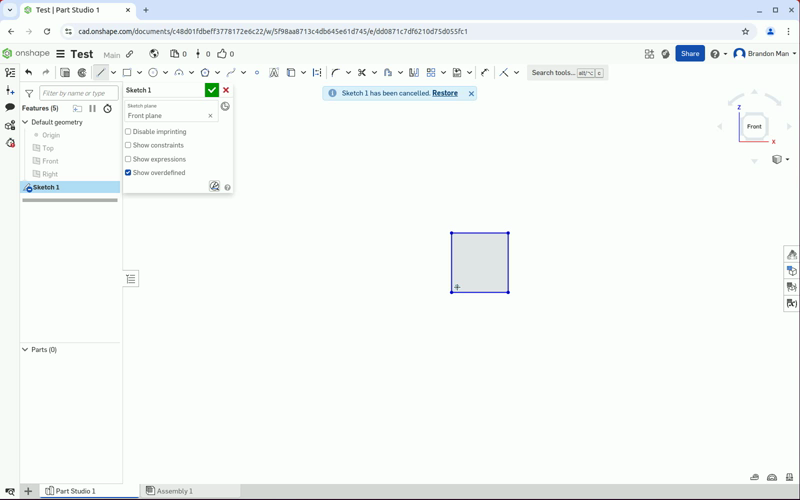
scroll(-6)
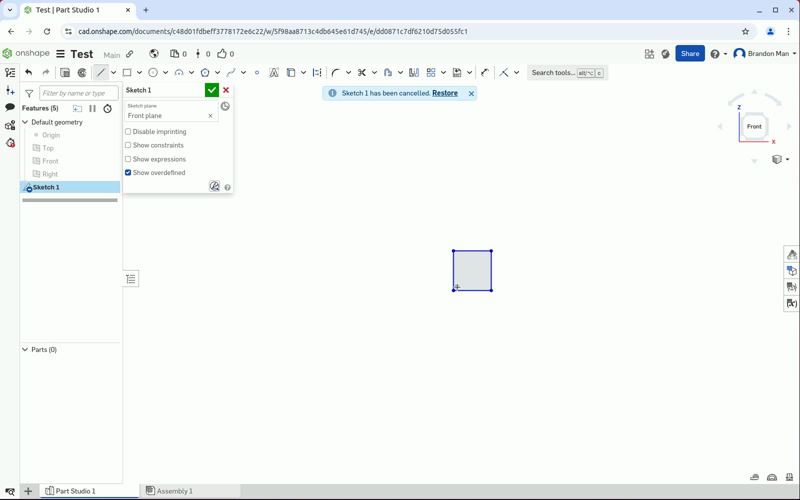
scroll(-6)
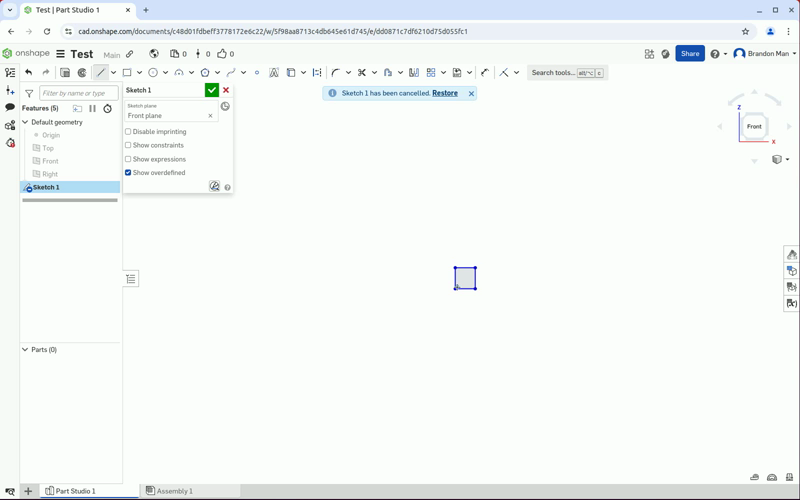
scroll(-6)
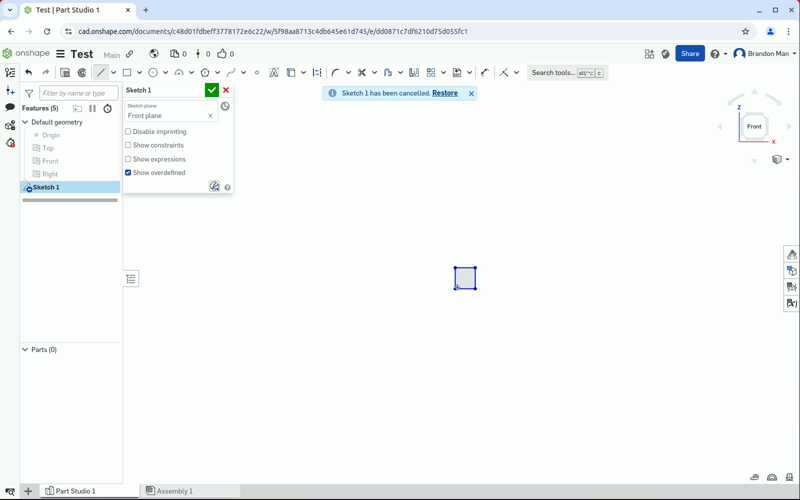
scroll(-6)
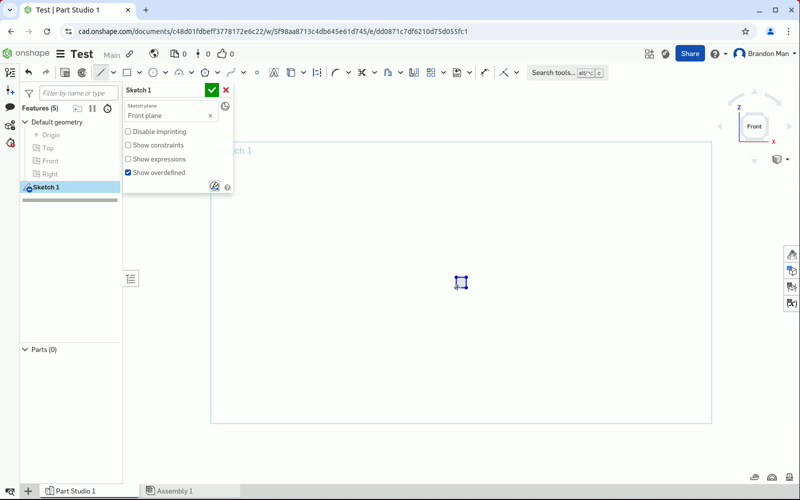
key_up(shift)
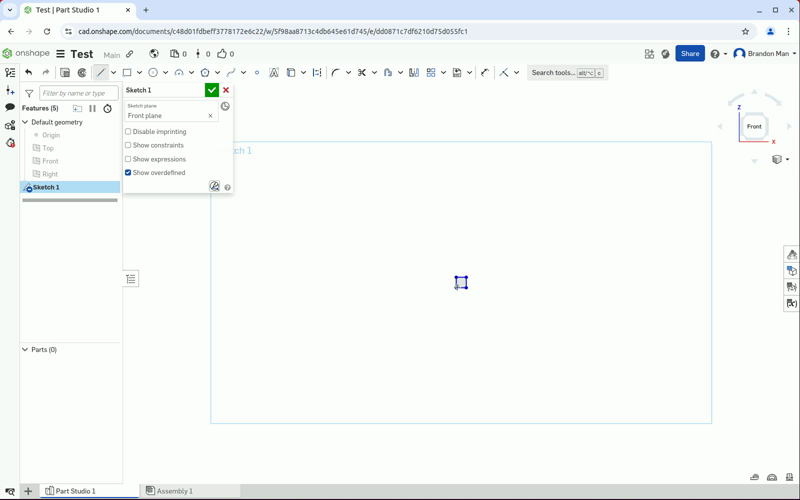
key_down(shift)
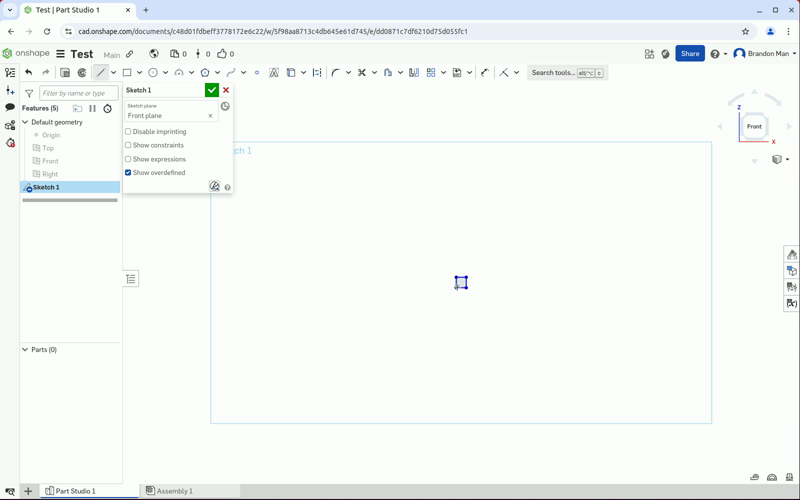
mouse_move(487, 286)
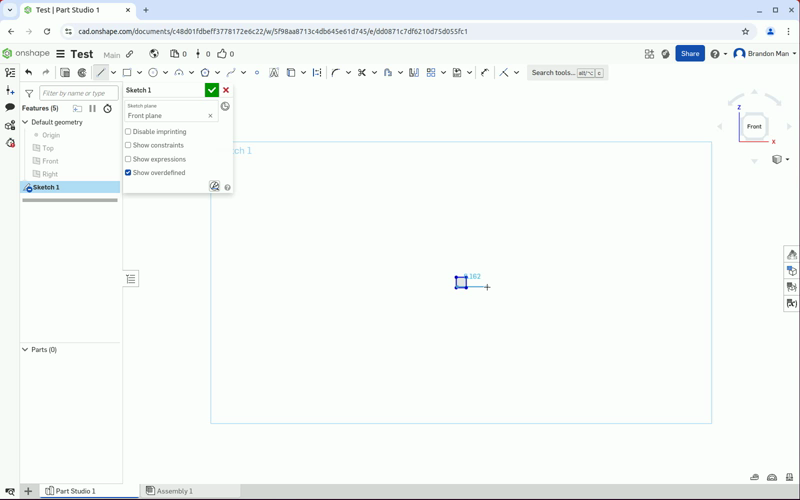
mouse_move(465, 286)
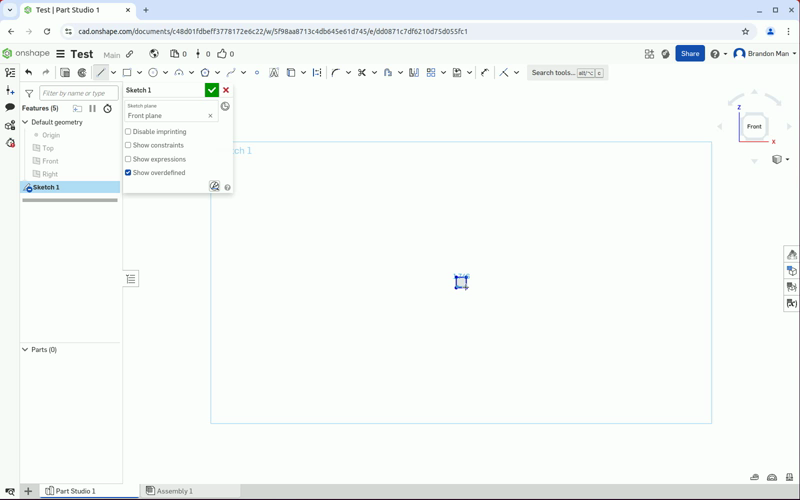
scroll(6)
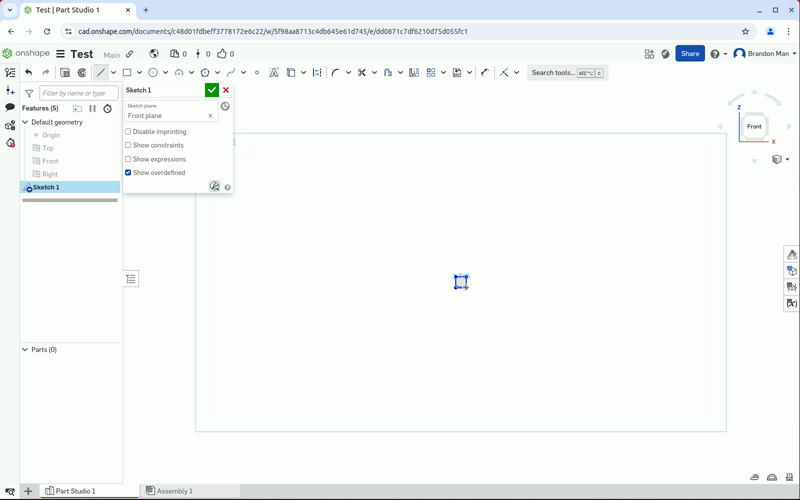
scroll(6)
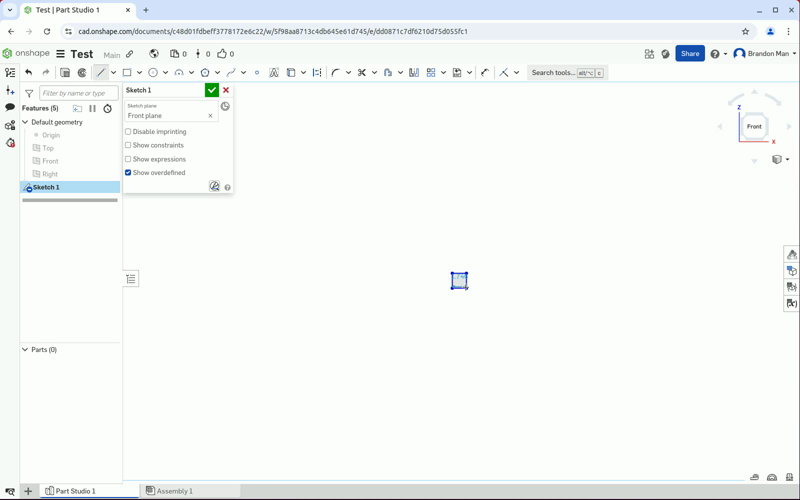
scroll(6)
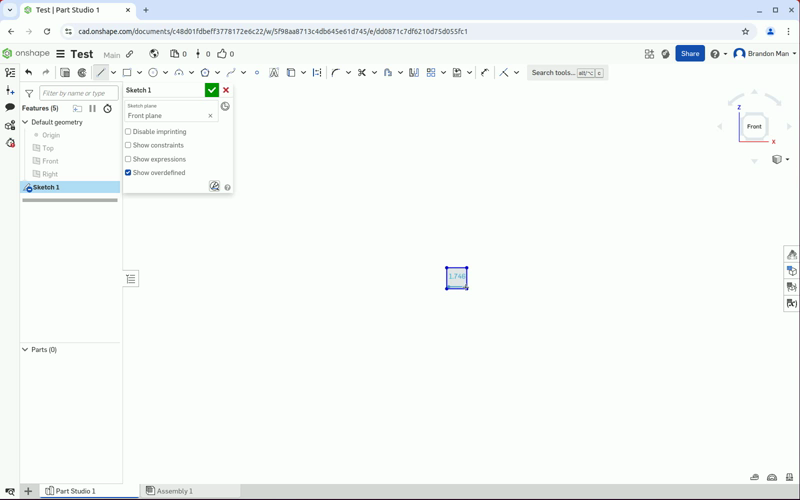
scroll(6)
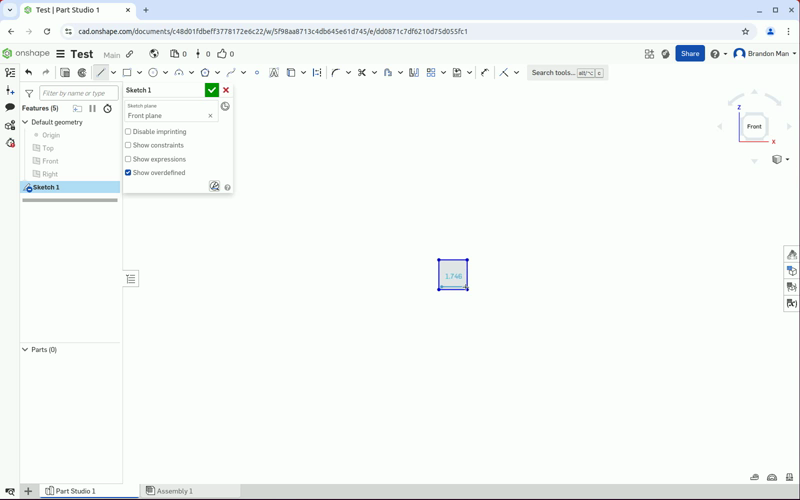
scroll(6)
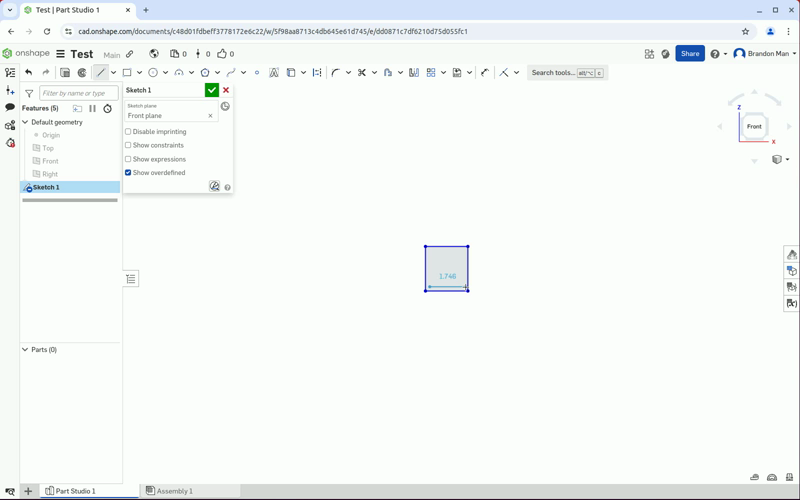
scroll(6)
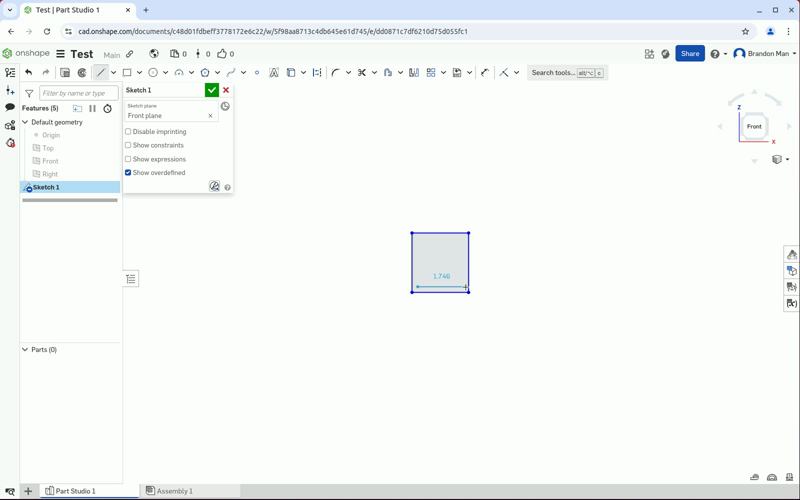
scroll(6)
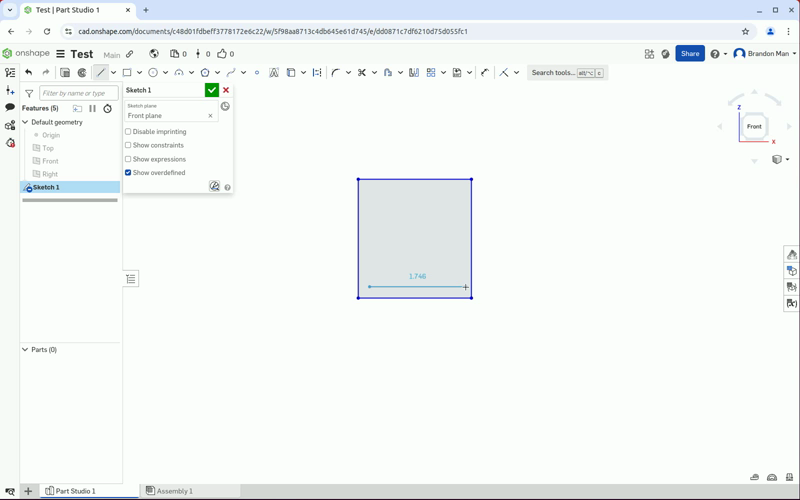
click(465, 286)
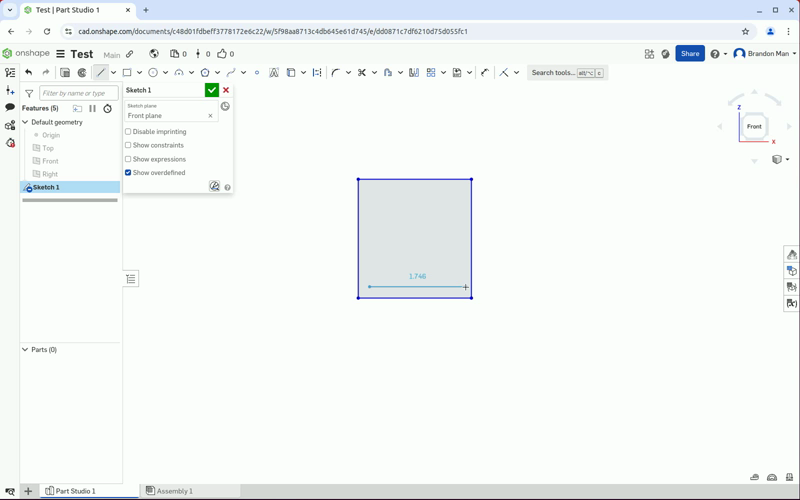
scroll(-6)
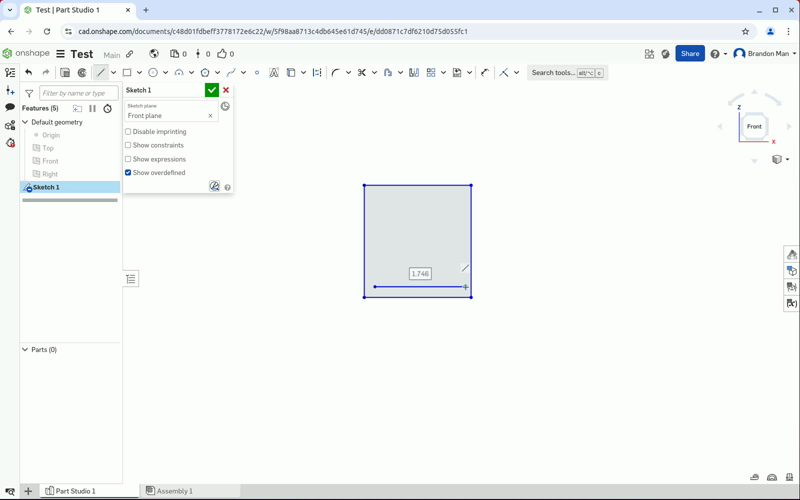
scroll(-6)
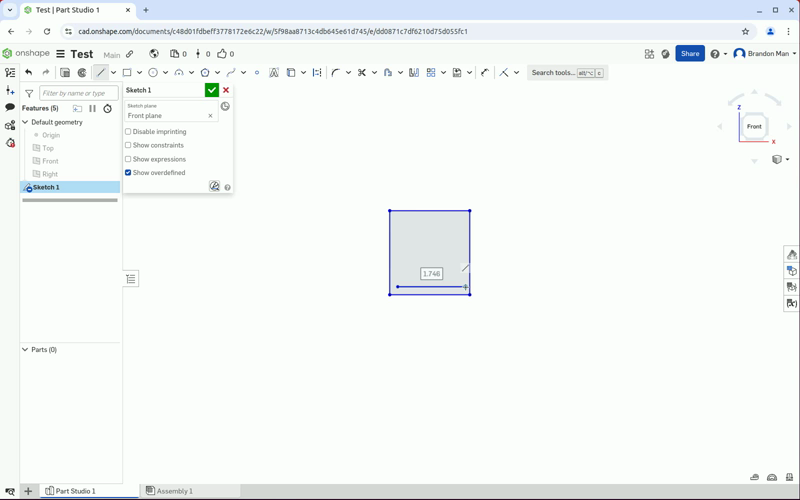
scroll(-6)
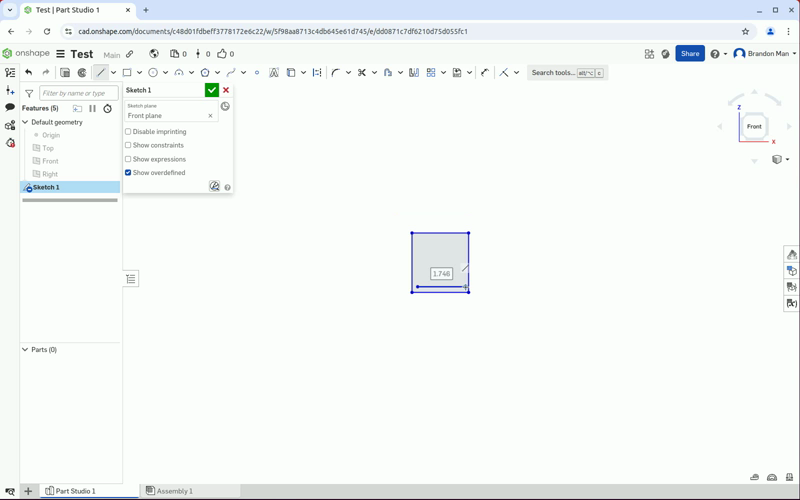
scroll(-6)
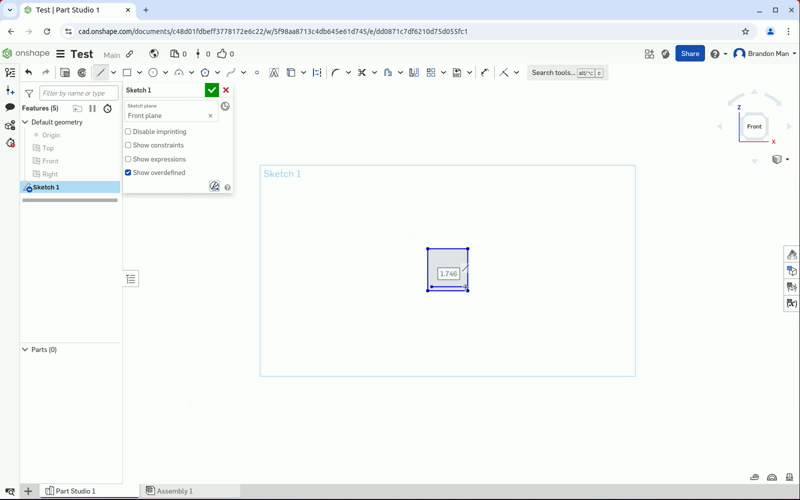
scroll(-6)
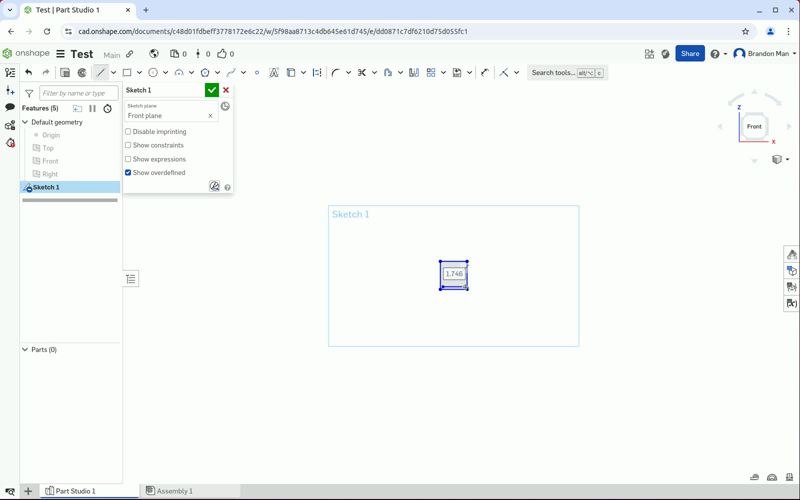
scroll(-6)
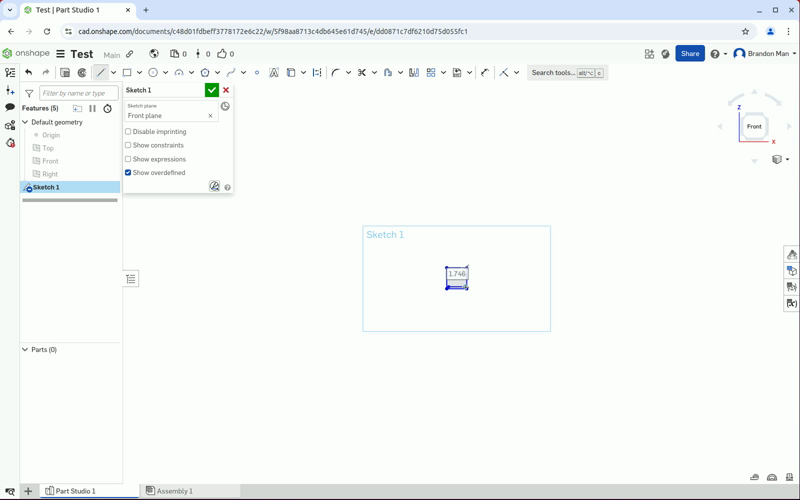
scroll(-6)
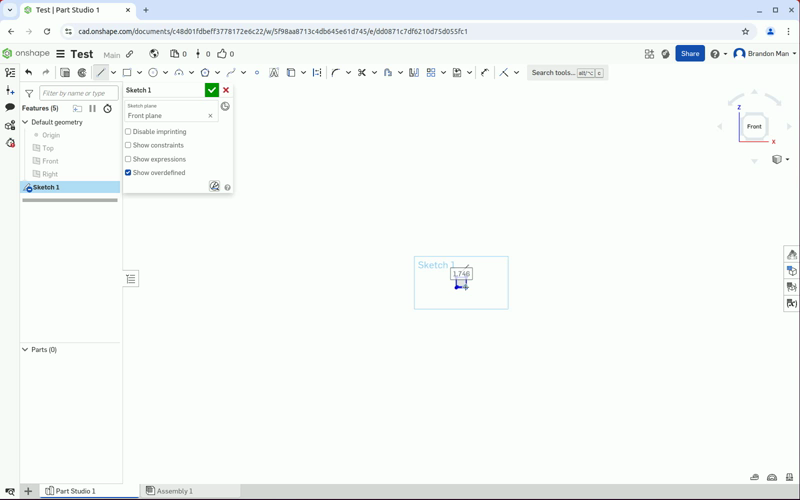
key_up(shift)
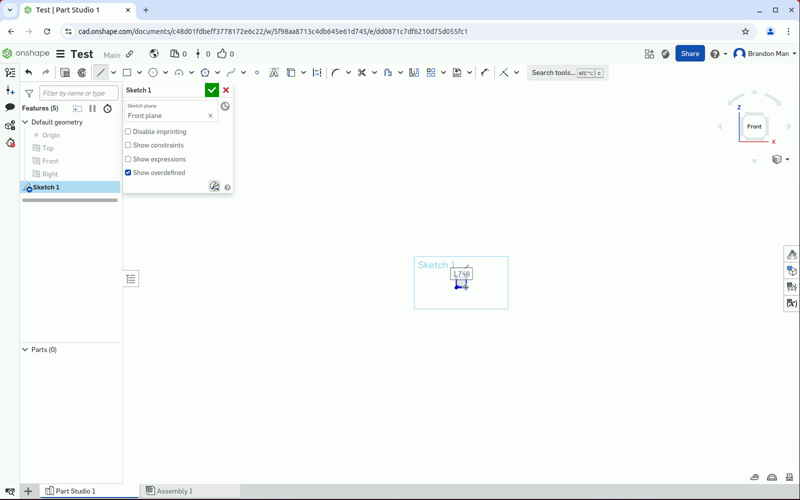
key_down(shift)
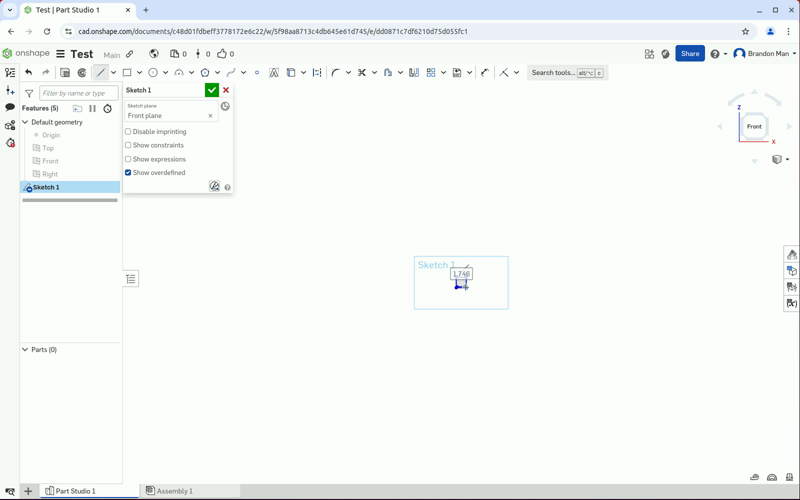
mouse_move(495, 286)
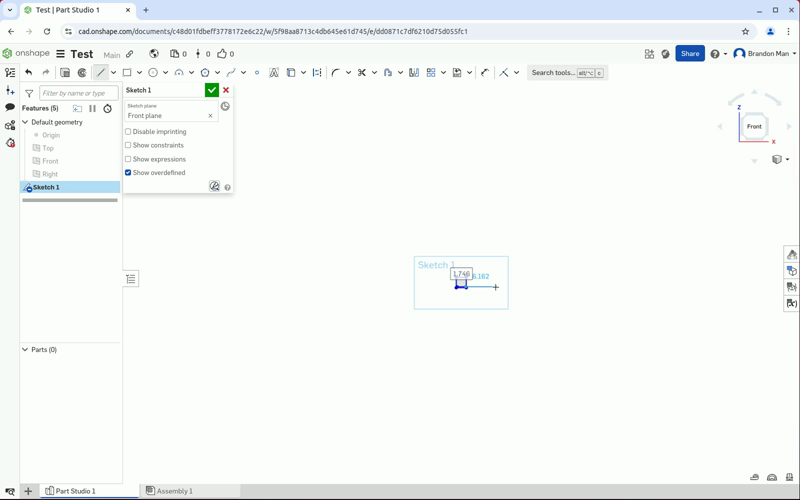
mouse_move(465, 277)
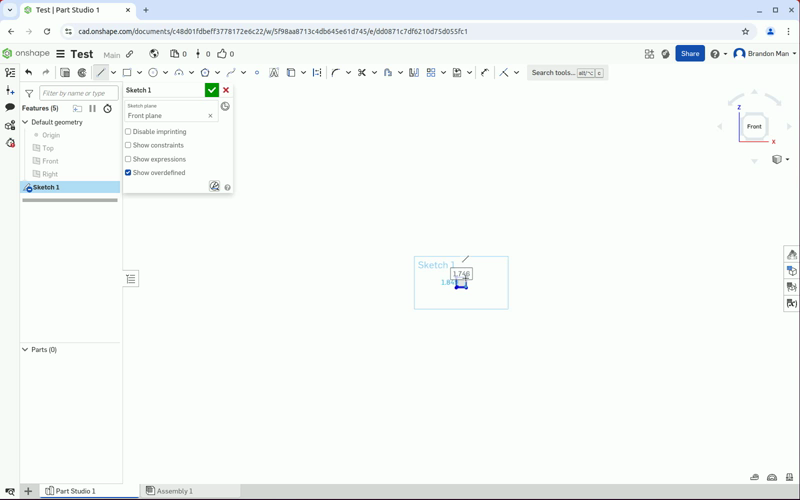
scroll(6)
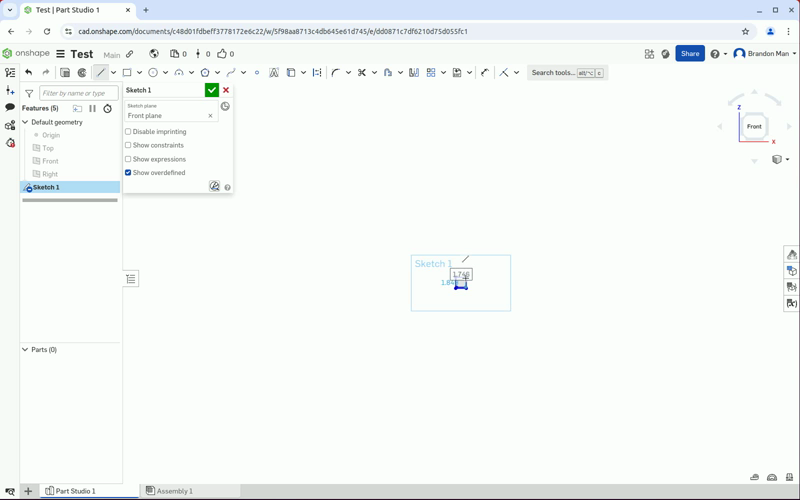
scroll(6)
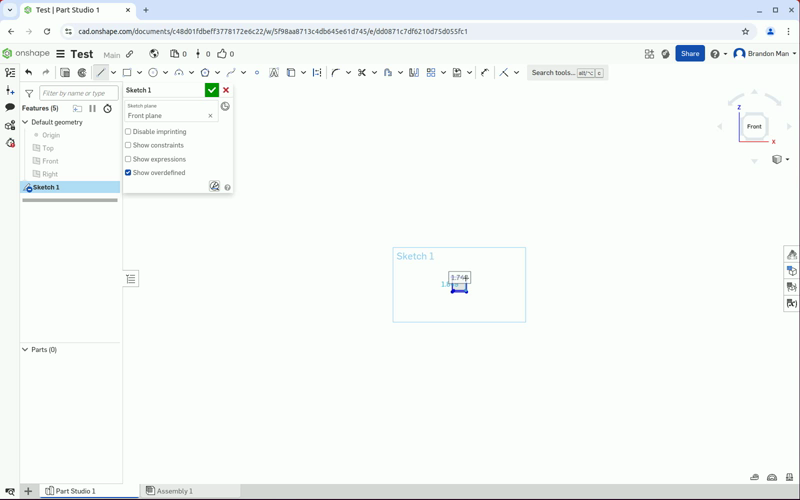
scroll(6)
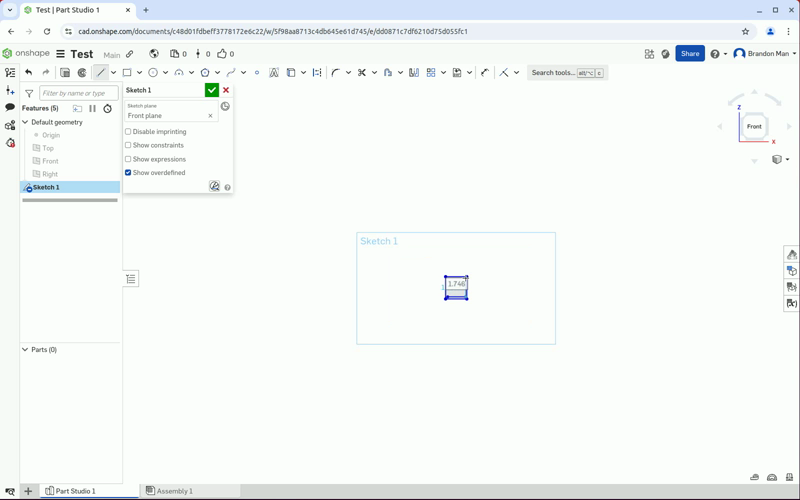
scroll(6)
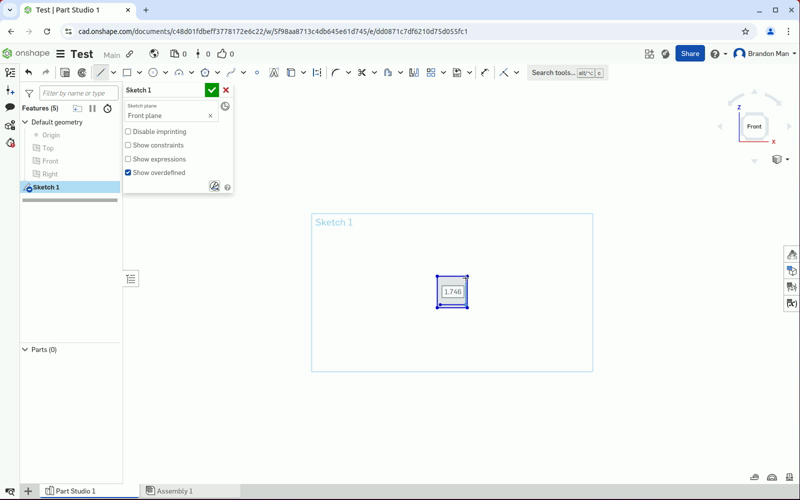
scroll(6)
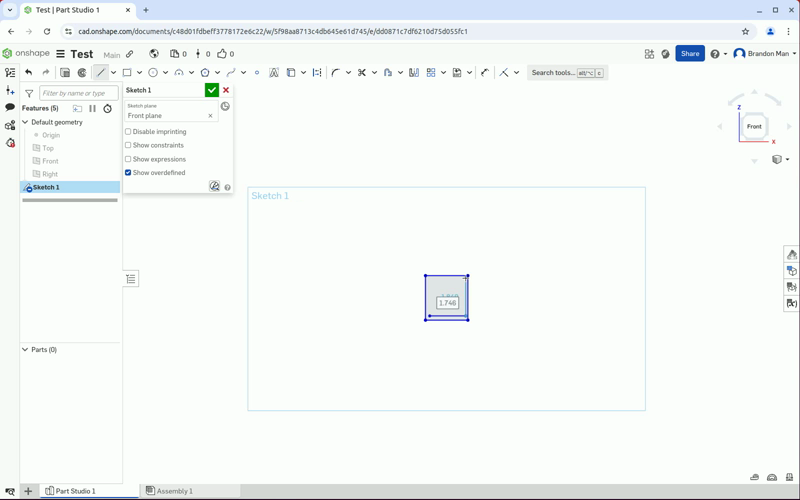
scroll(6)
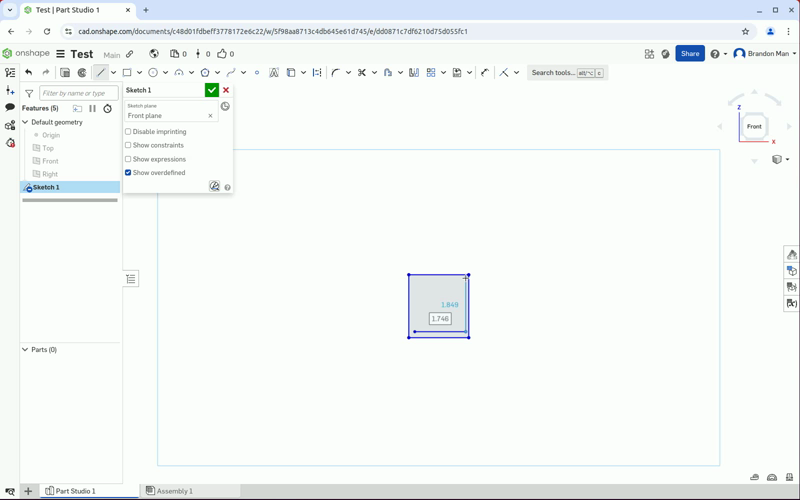
scroll(6)
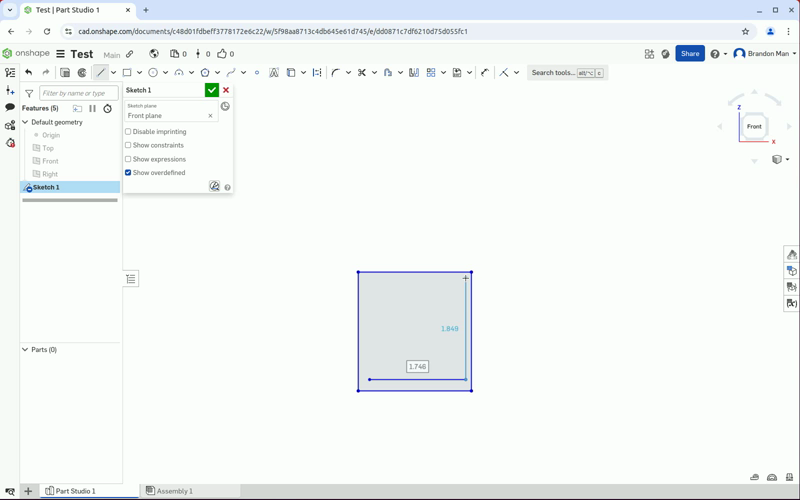
click(465, 277)
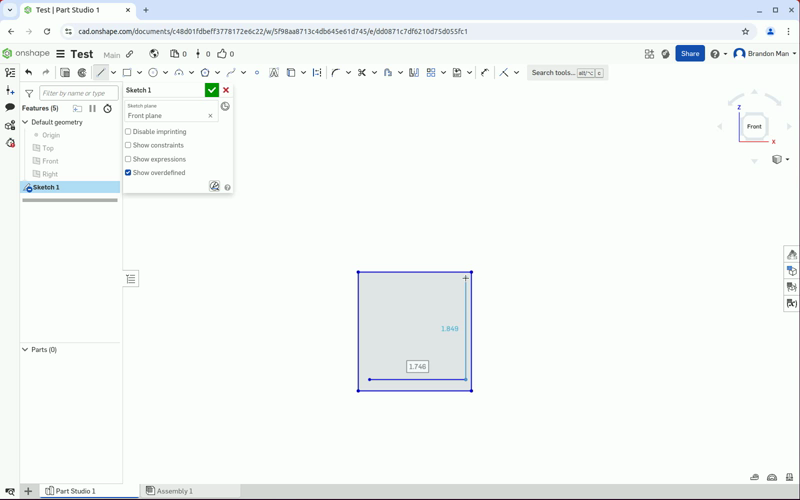
scroll(-6)
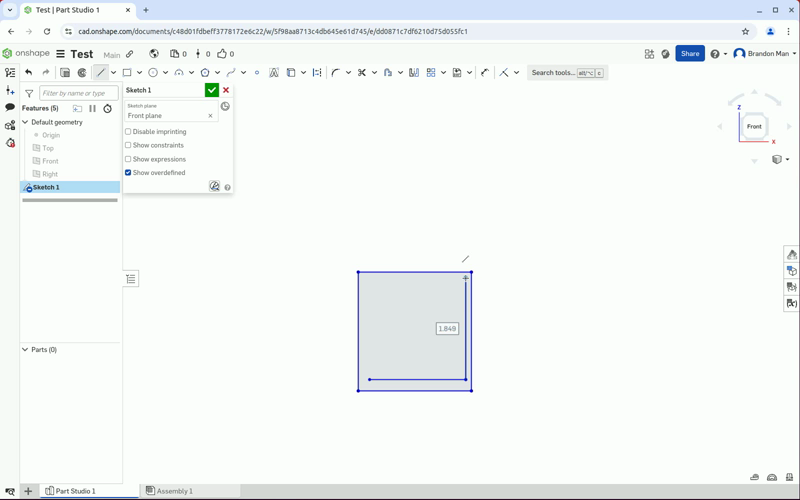
scroll(-6)
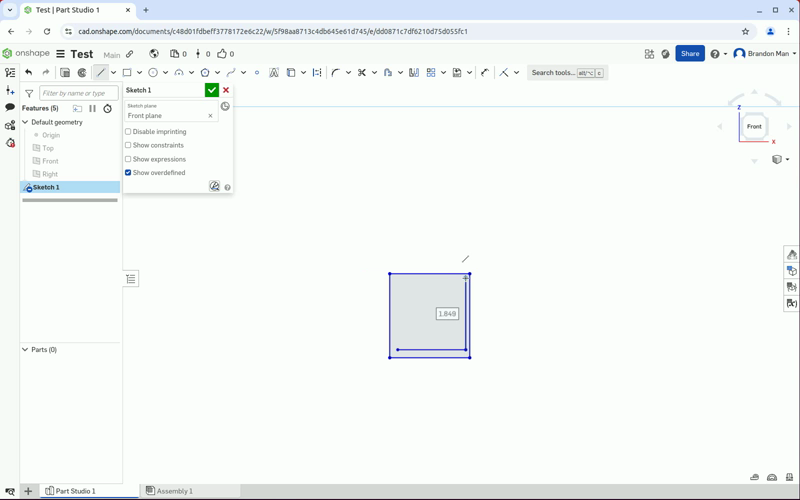
scroll(-6)
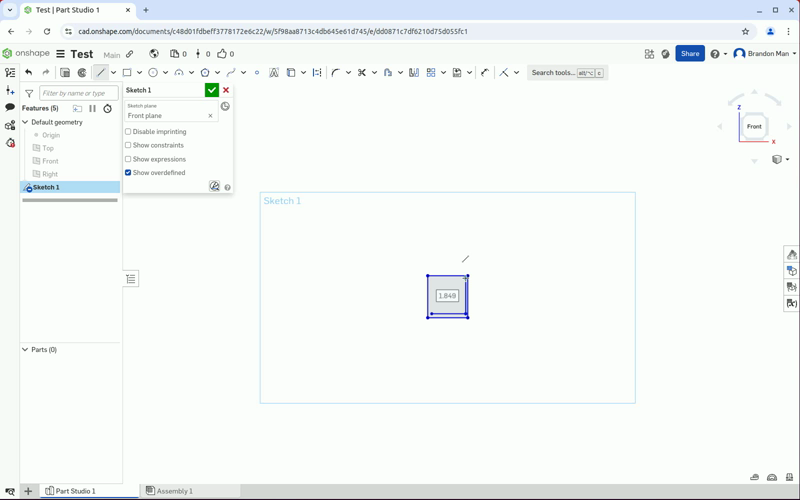
scroll(-6)
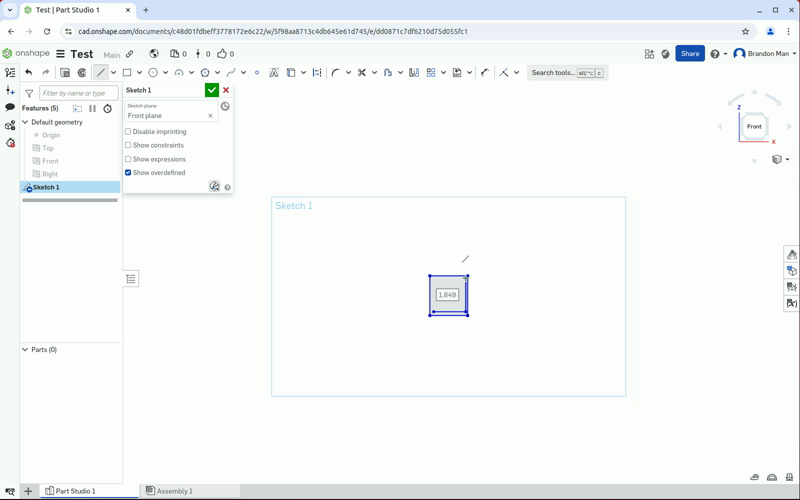
scroll(-6)
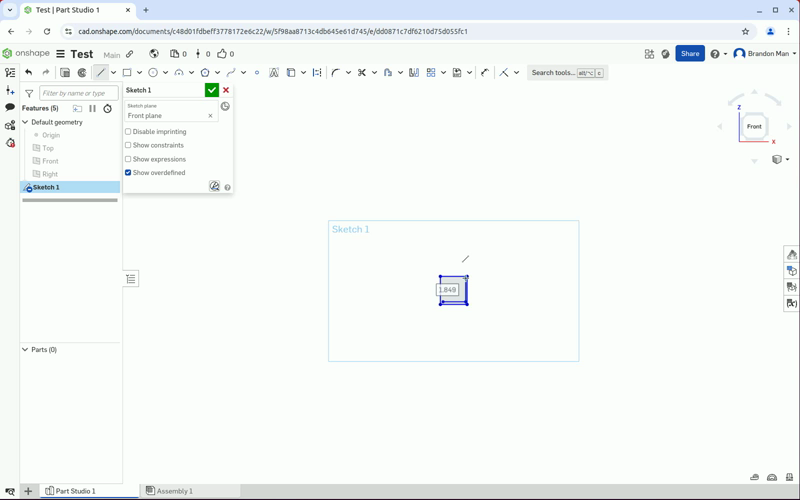
scroll(-6)
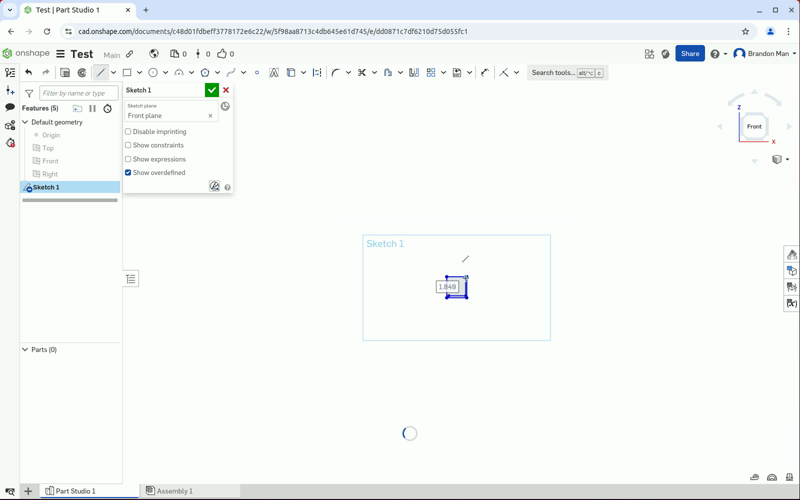
scroll(-6)
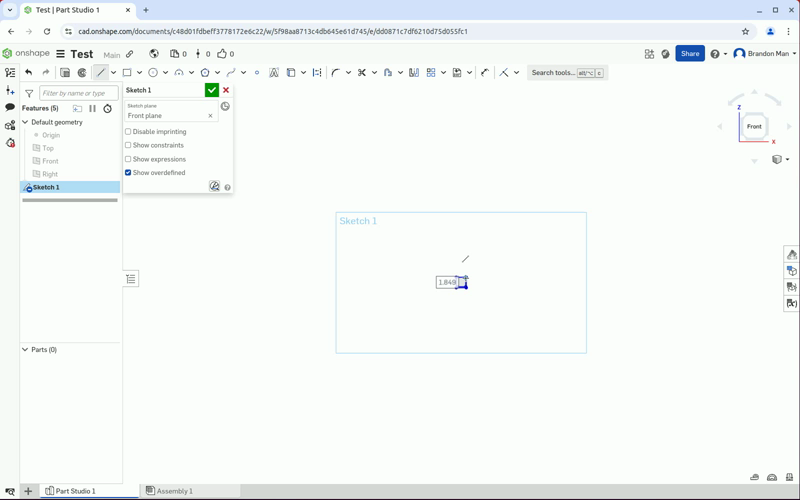
key_up(shift)
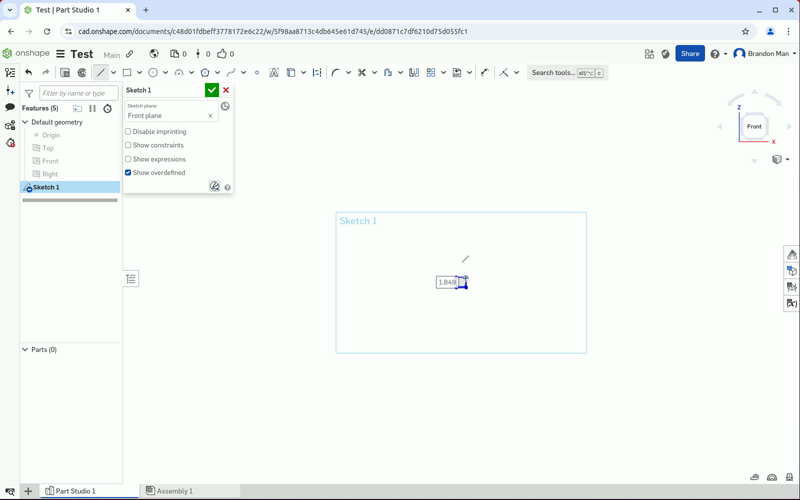
key_down(shift)
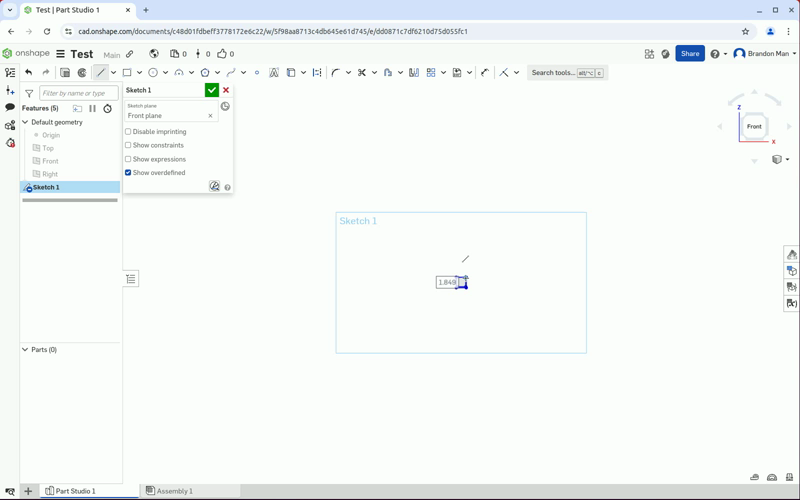
mouse_move(495, 277)
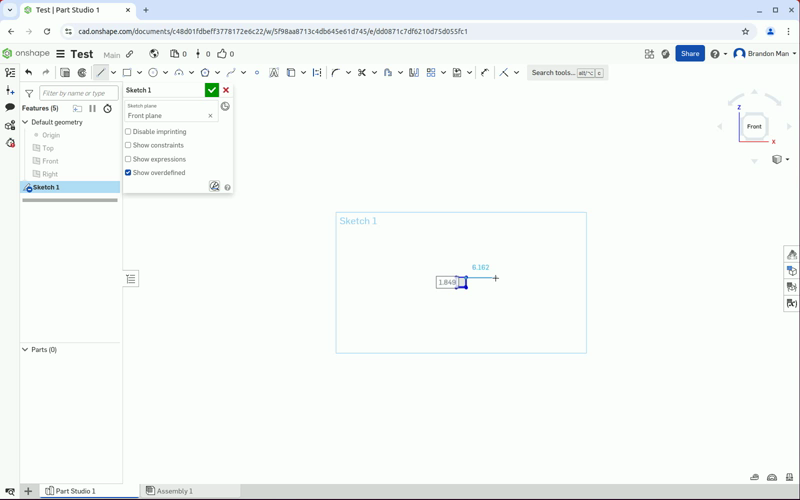
mouse_move(457, 277)
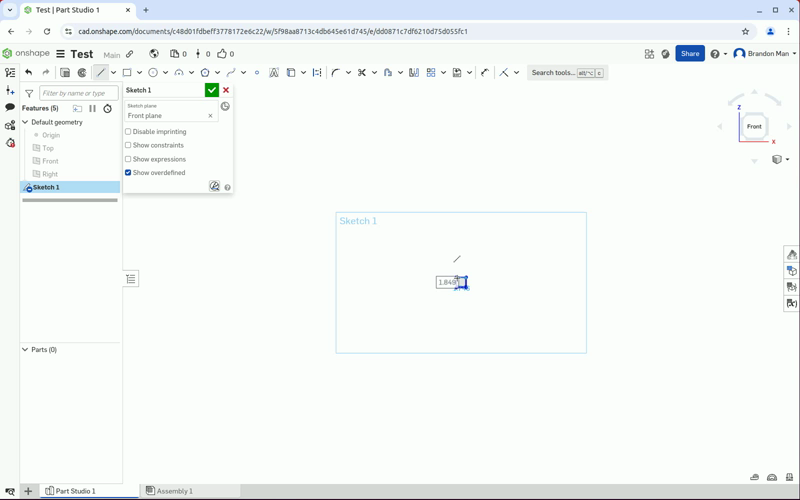
scroll(6)
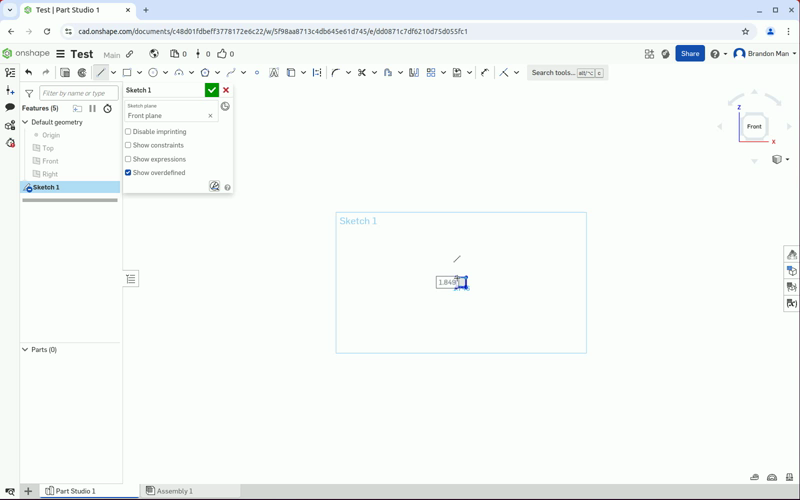
scroll(6)
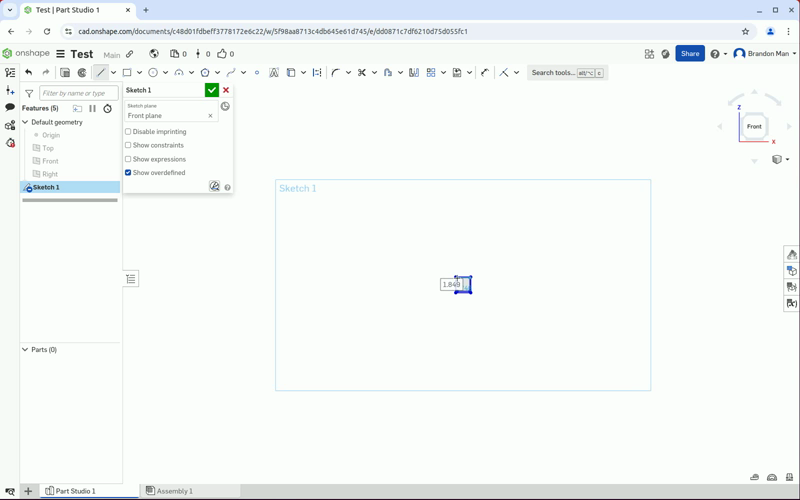
scroll(6)
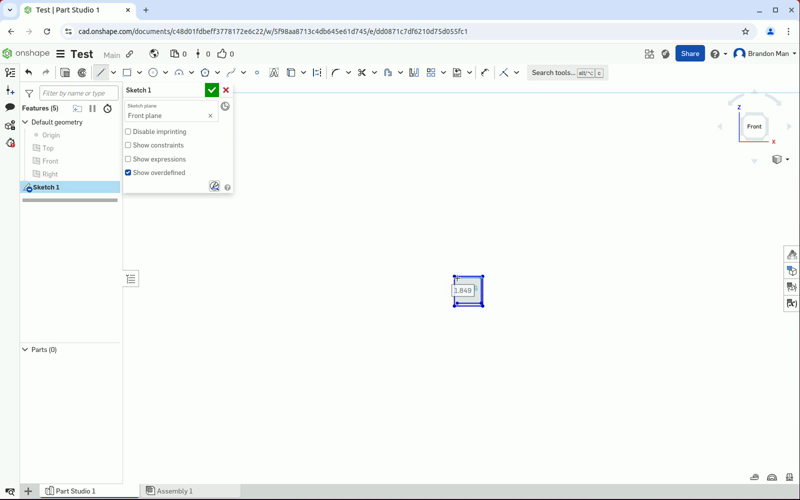
scroll(6)
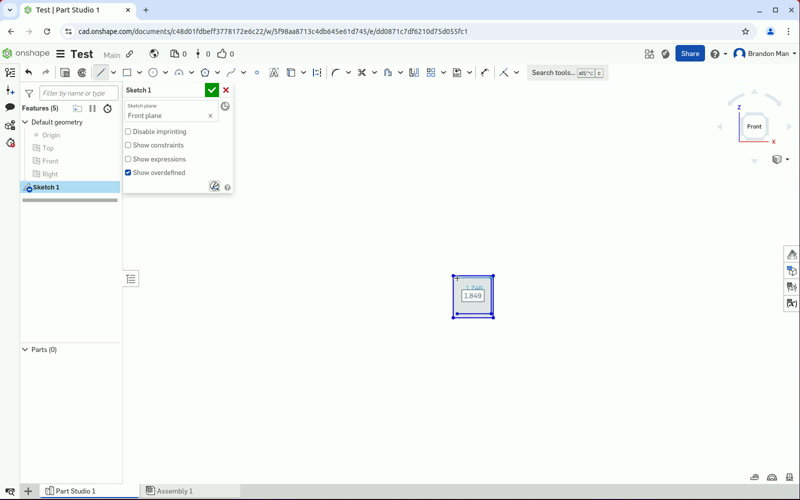
scroll(6)
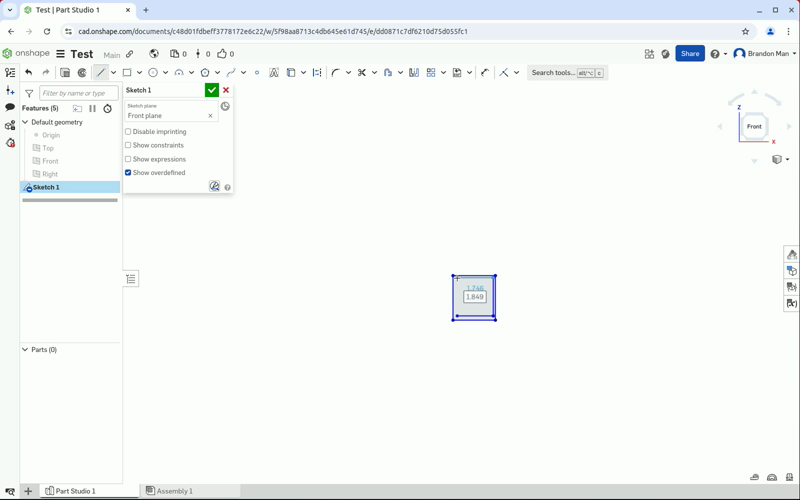
scroll(6)
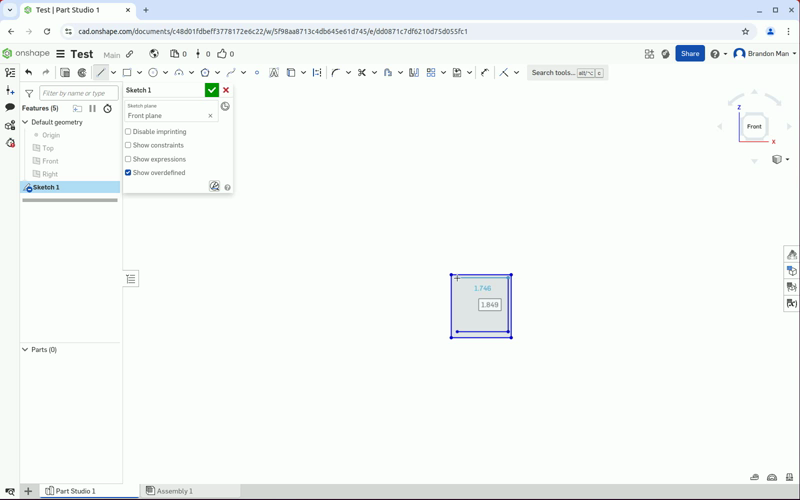
scroll(6)
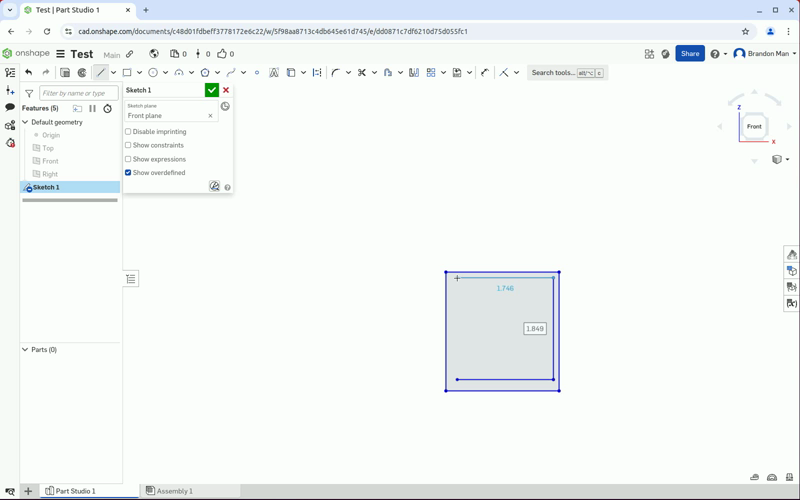
click(457, 277)
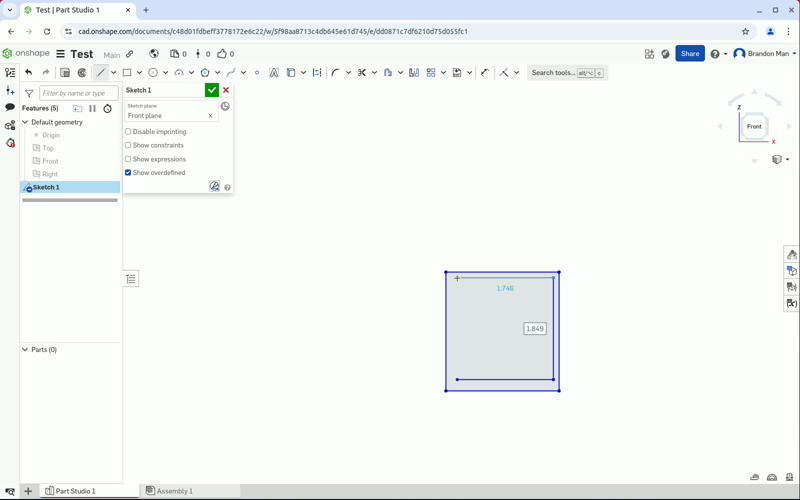
scroll(-6)
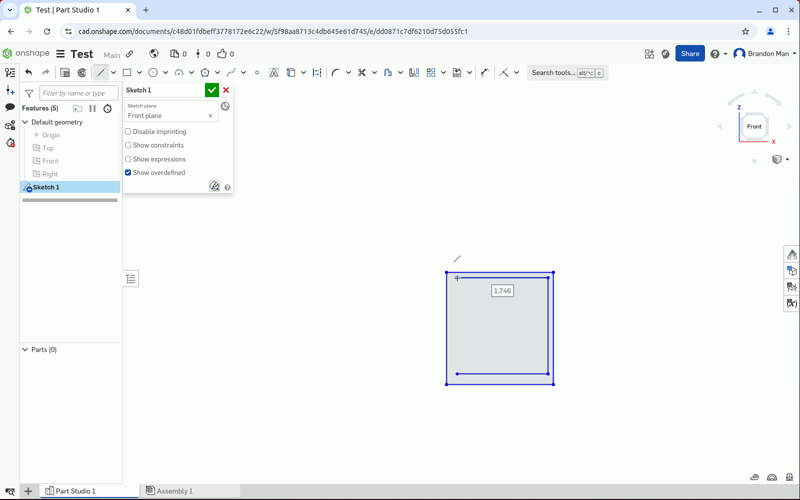
scroll(-6)
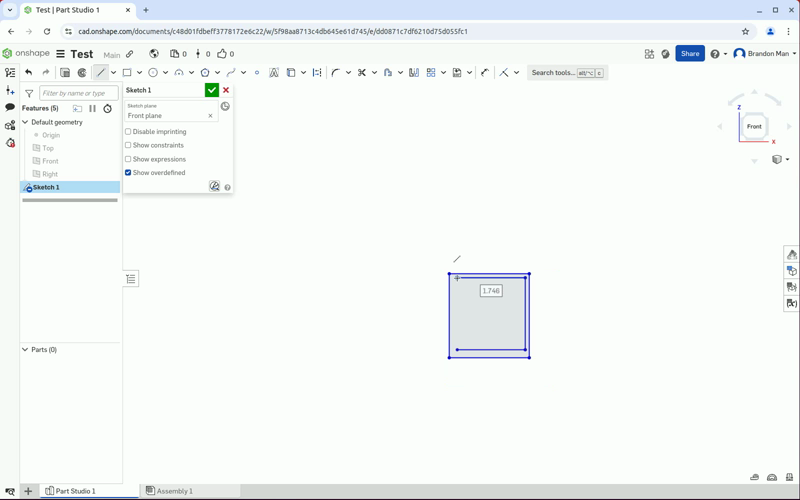
scroll(-6)
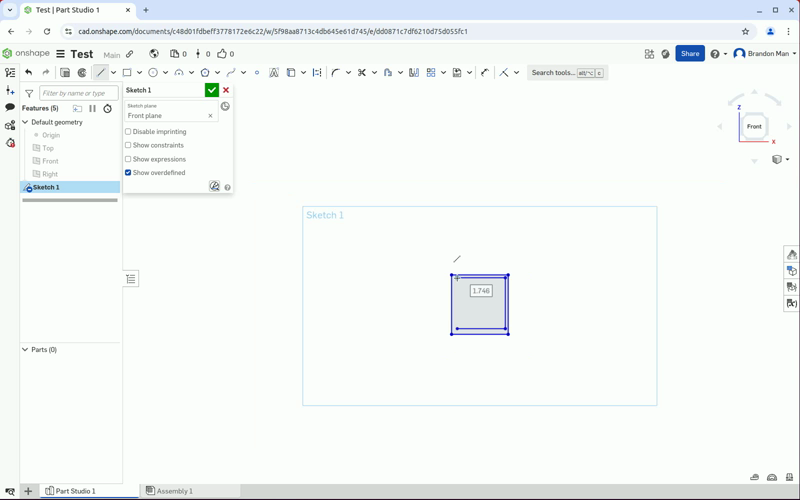
scroll(-6)
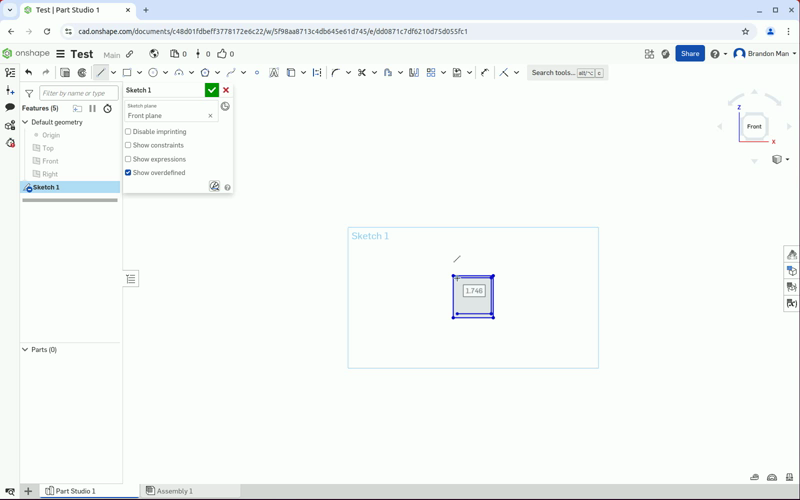
scroll(-6)
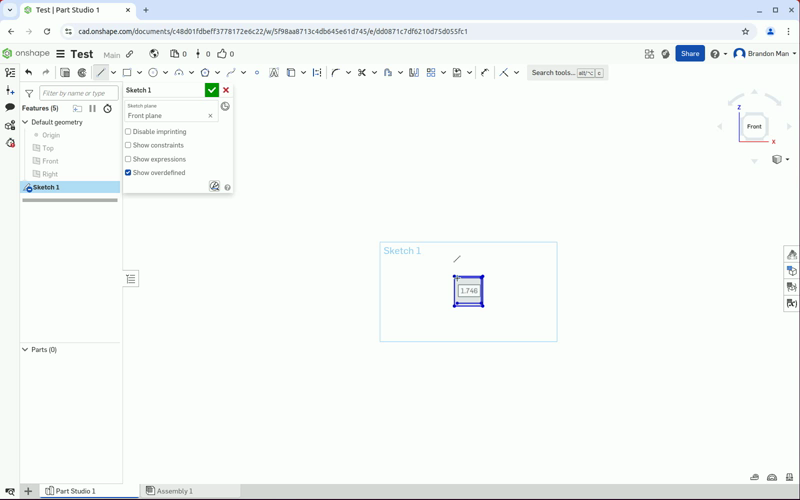
scroll(-6)
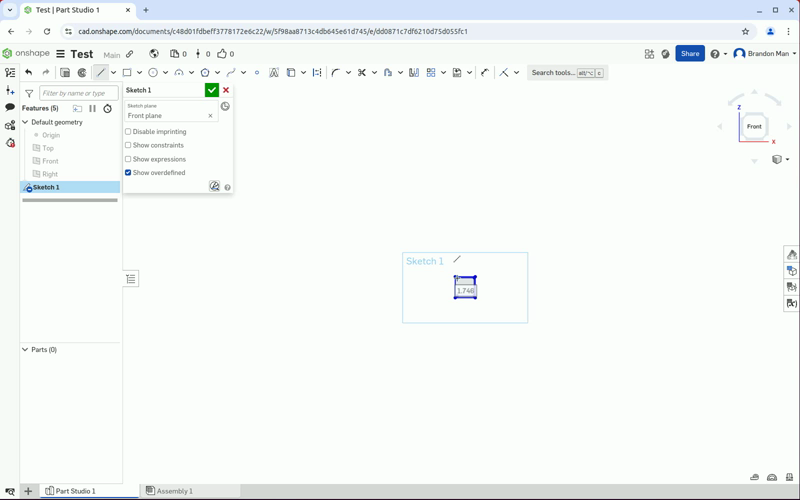
scroll(-6)
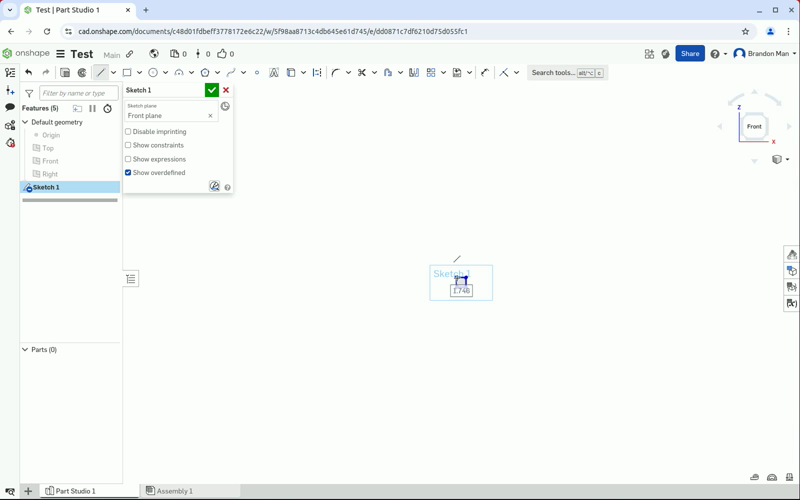
key_up(shift)
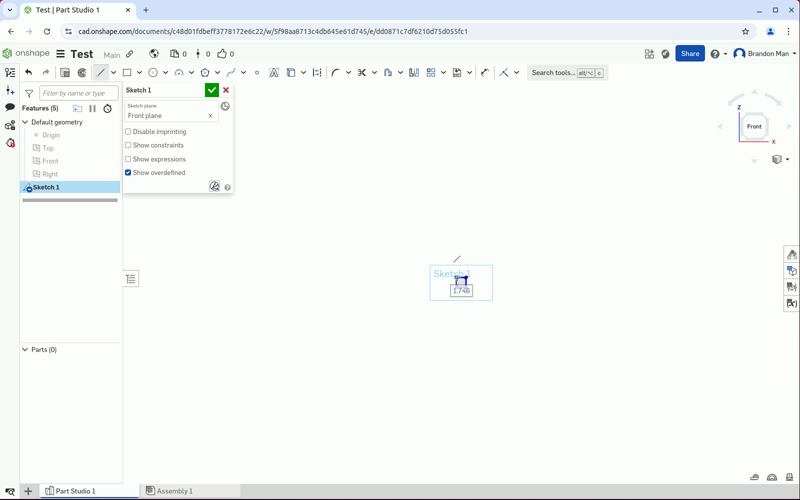
mouse_move(487, 277)
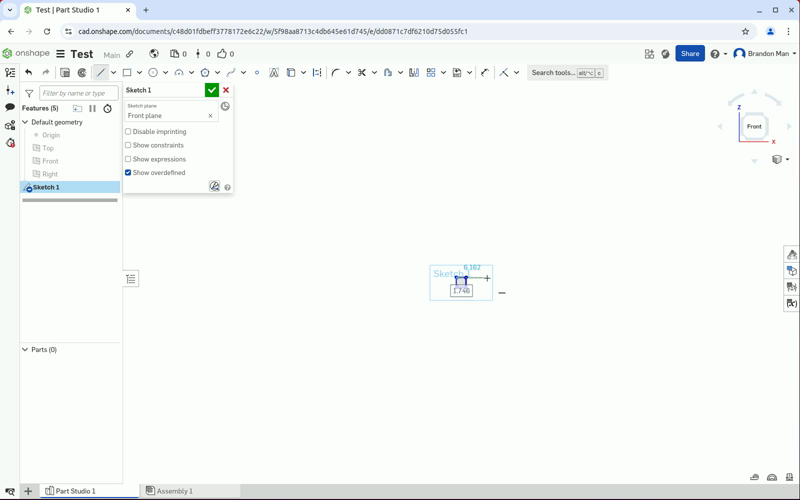
key_down(shift)
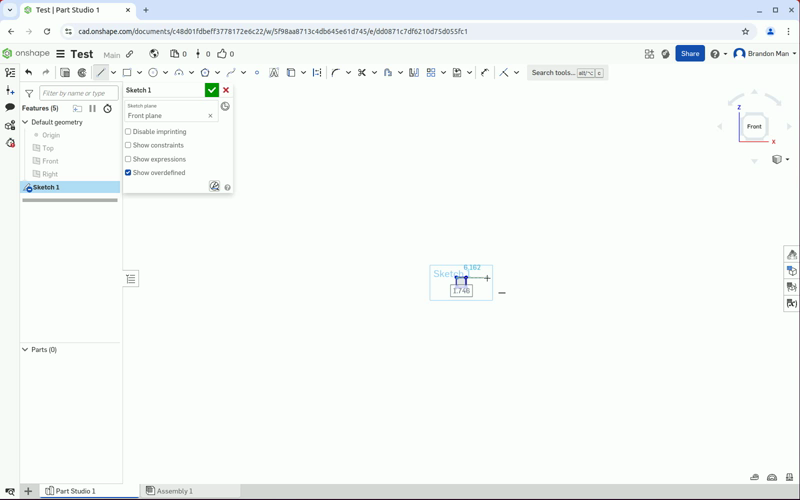
mouse_move(457, 286)
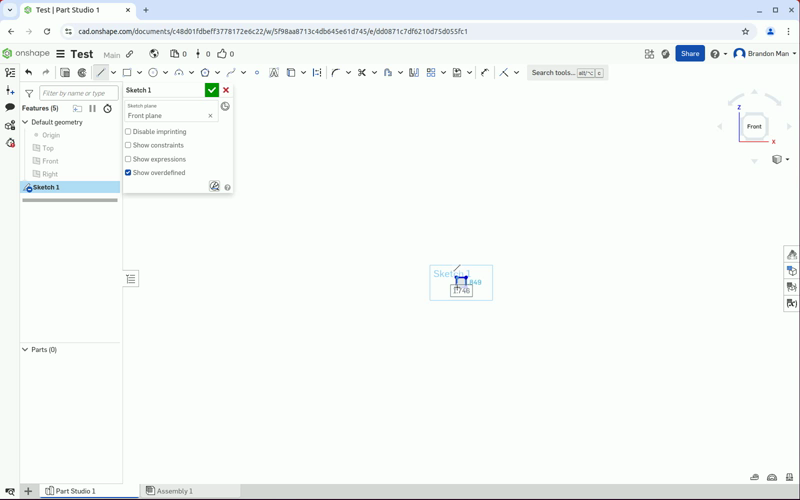
scroll(6)
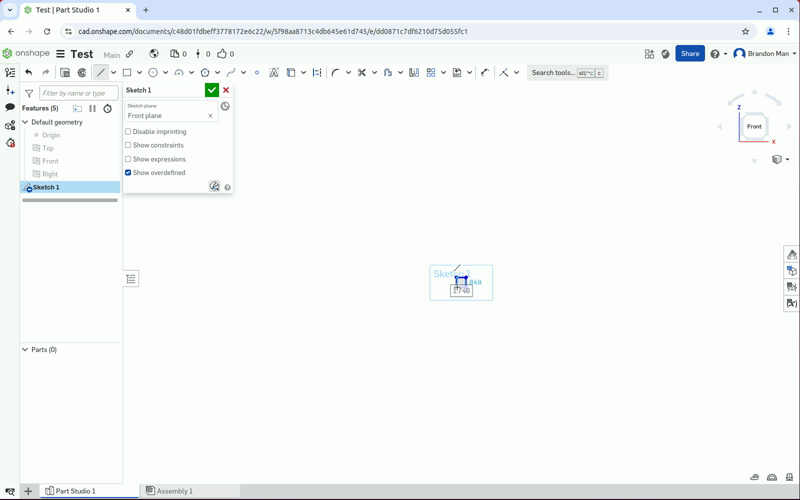
scroll(6)
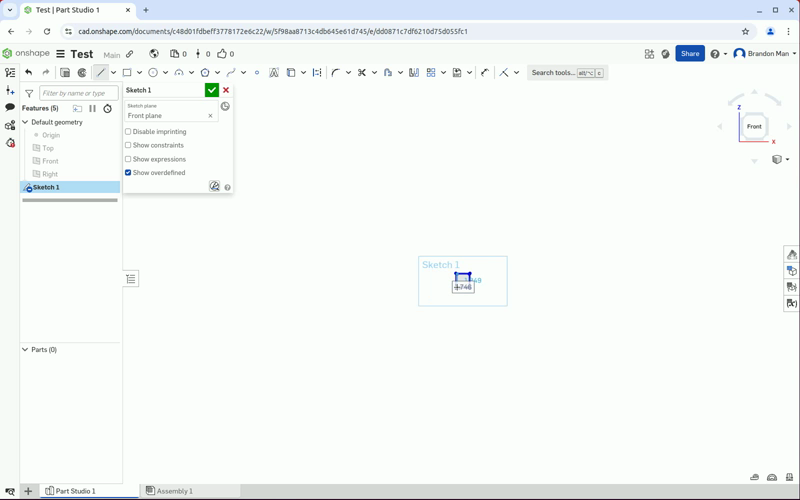
scroll(6)
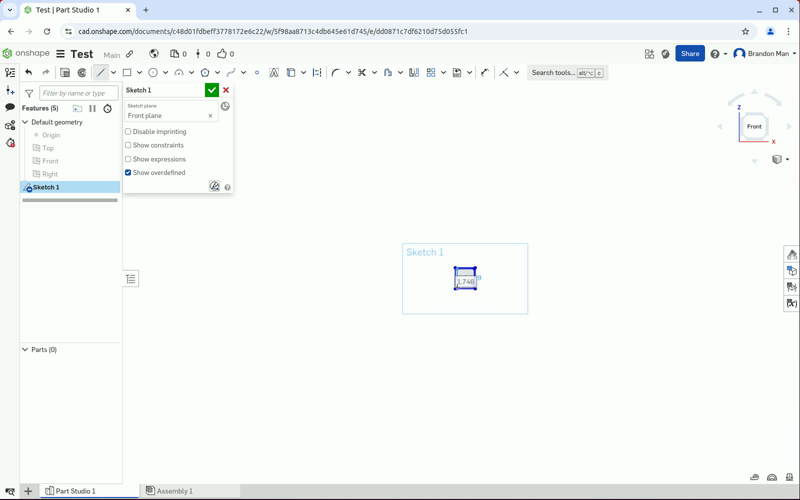
scroll(6)
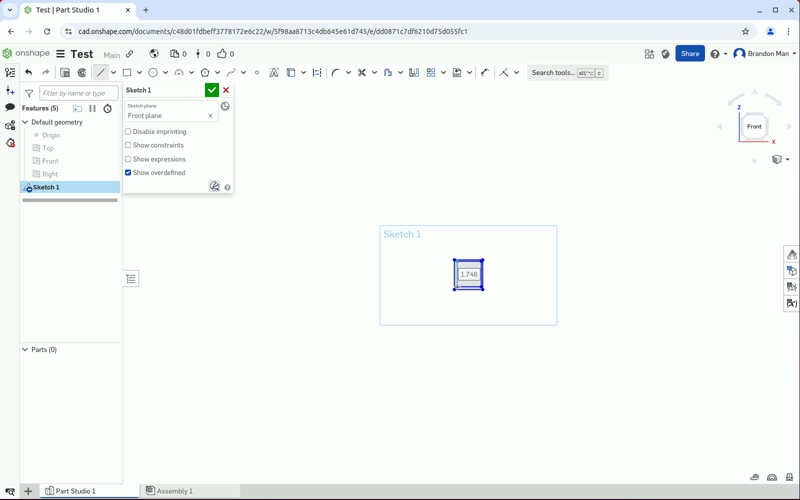
scroll(6)
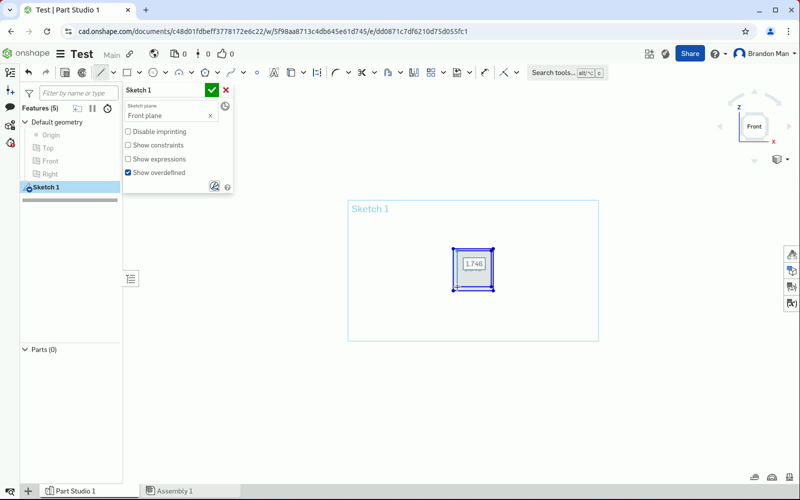
scroll(6)
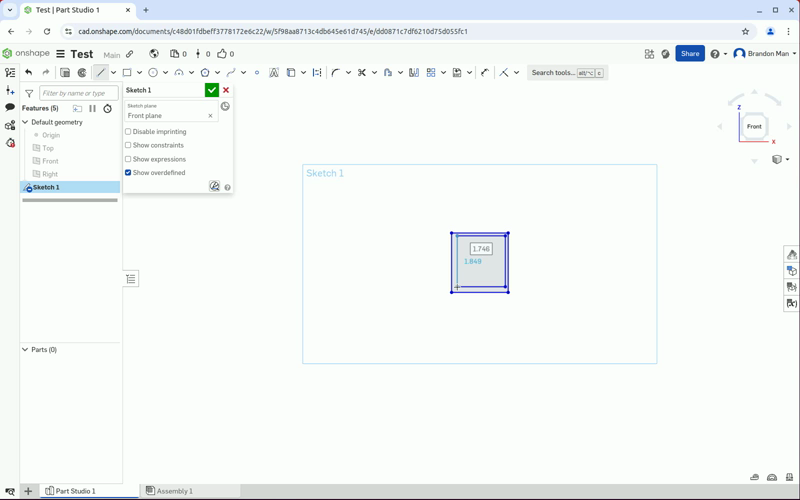
scroll(6)
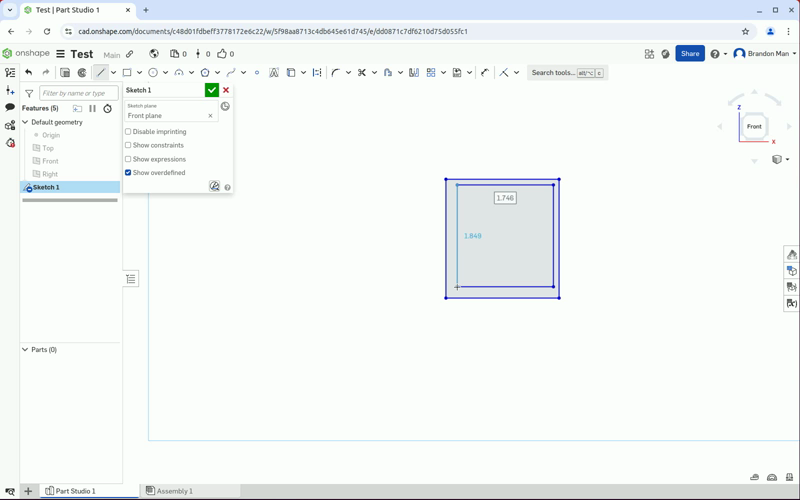
key_up(shift)
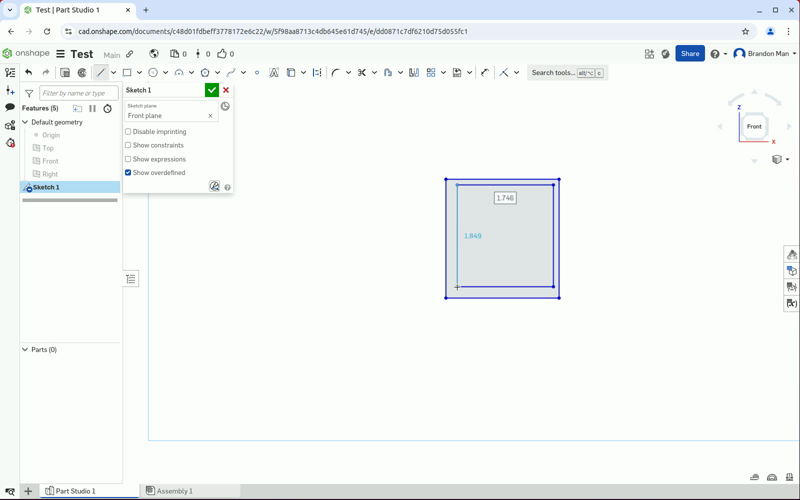
click(457, 286)
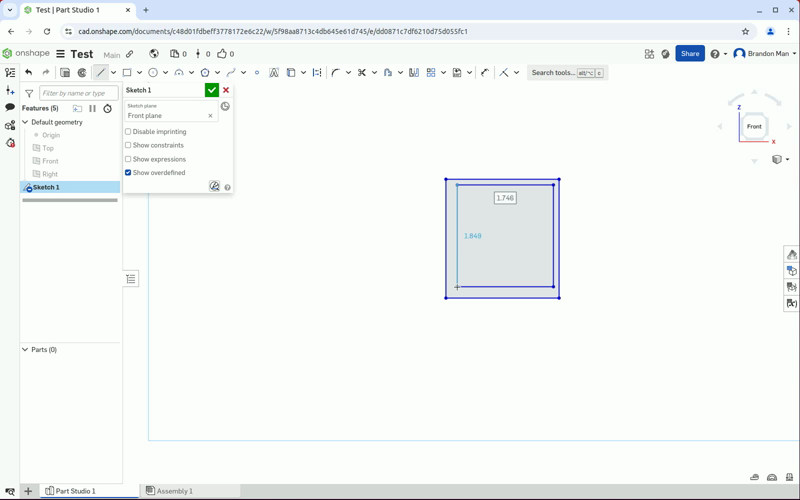
scroll(-6)
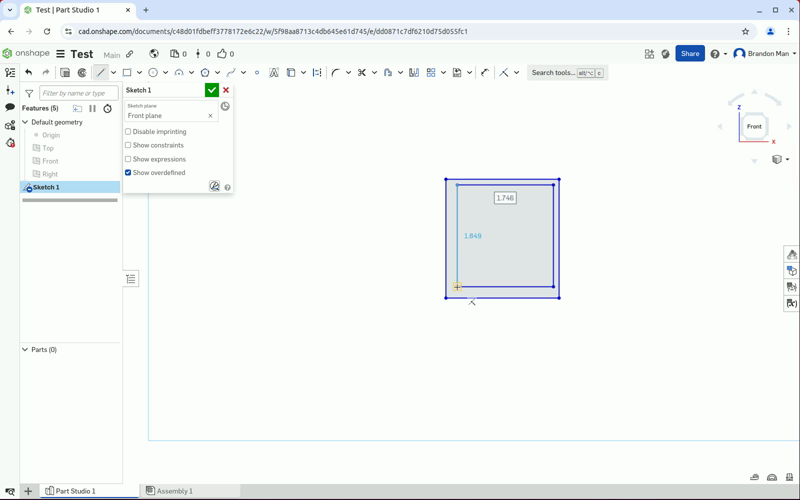
scroll(-6)
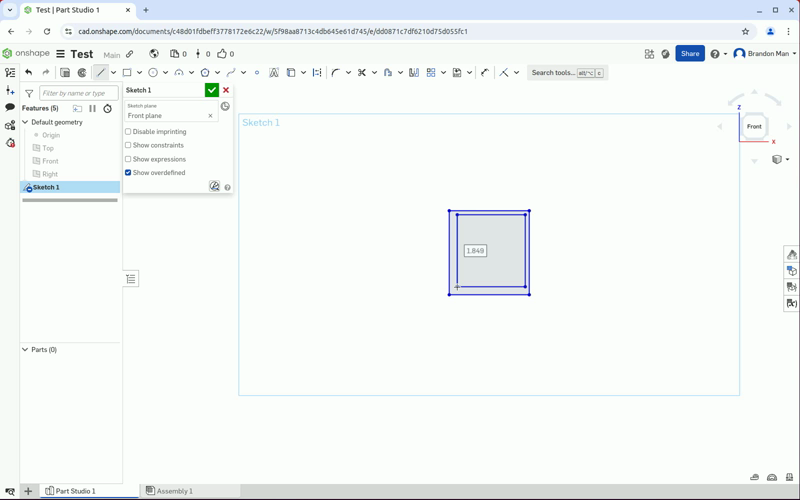
scroll(-6)
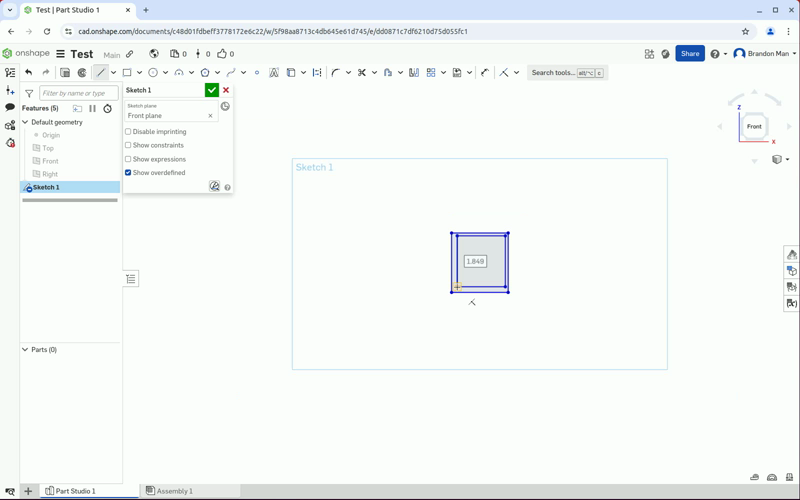
scroll(-6)
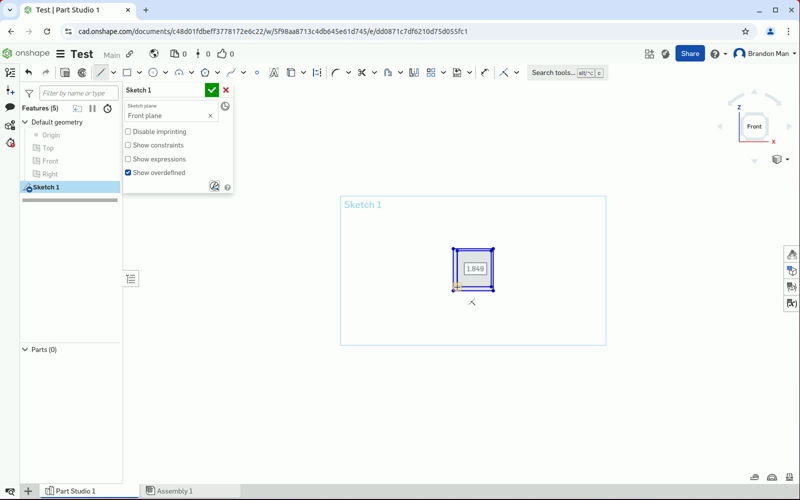
scroll(-6)
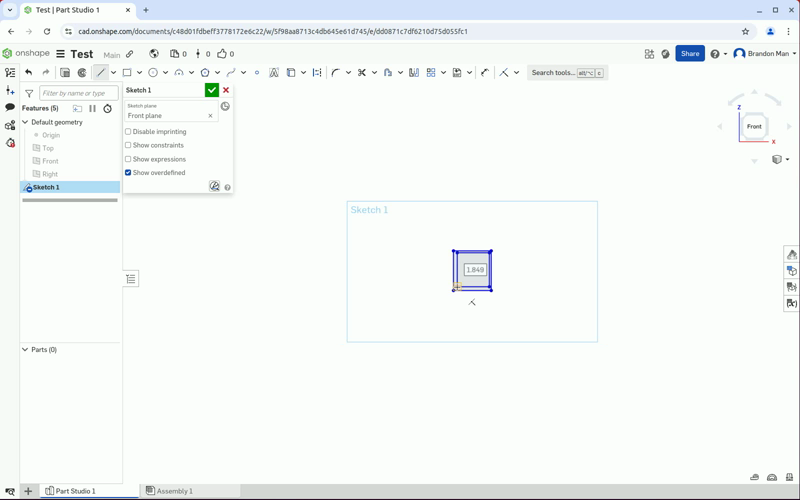
scroll(-6)
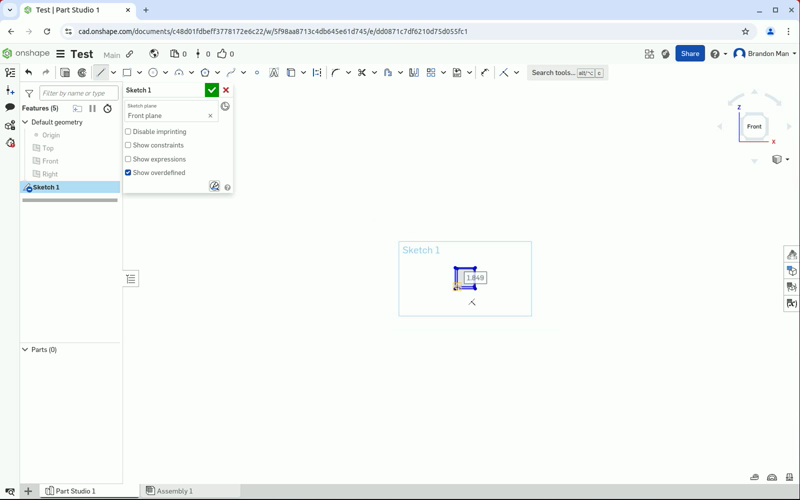
scroll(-6)
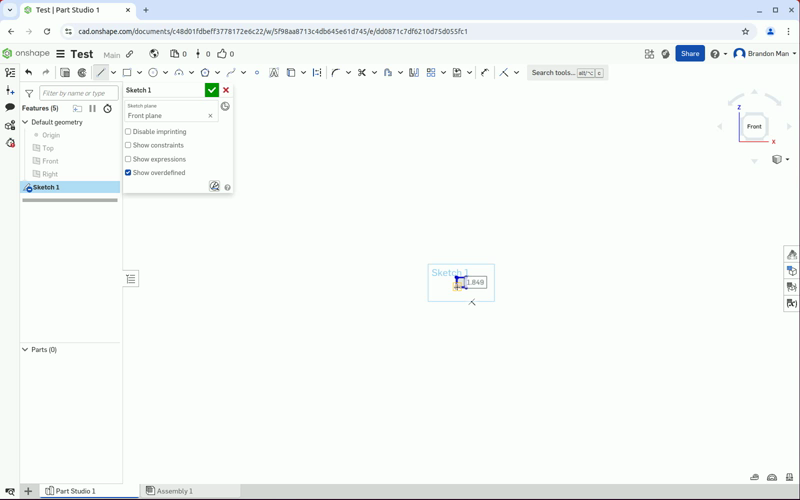
key(esc)
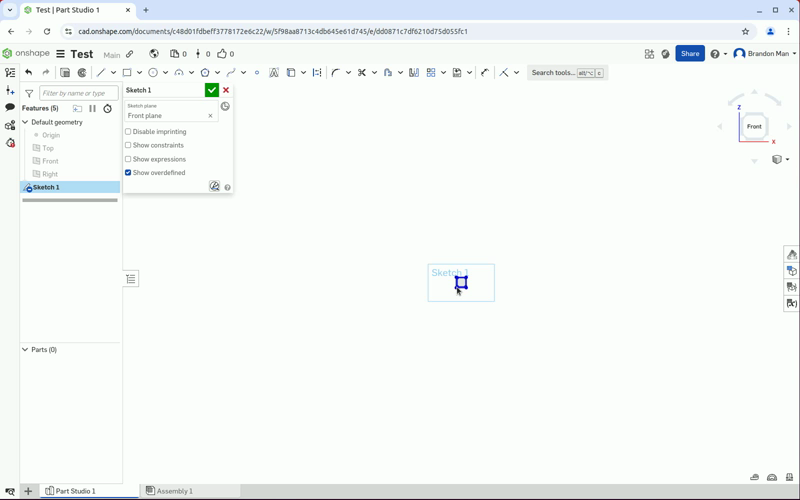
mouse_move(458, 277)
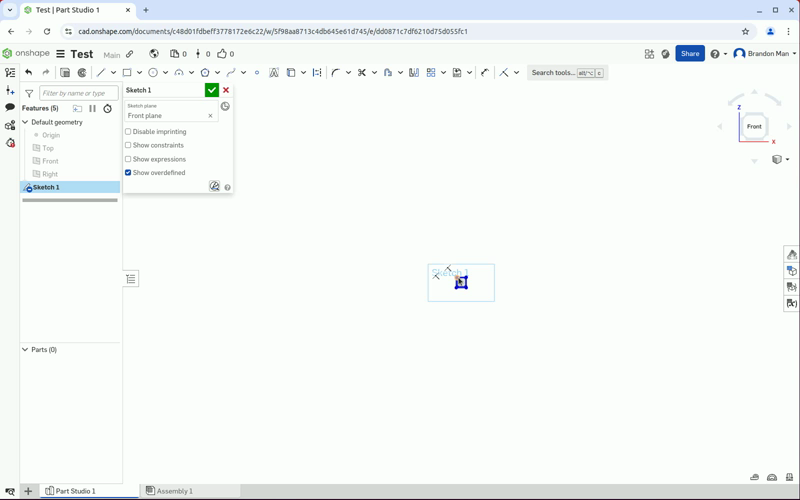
scroll(6)
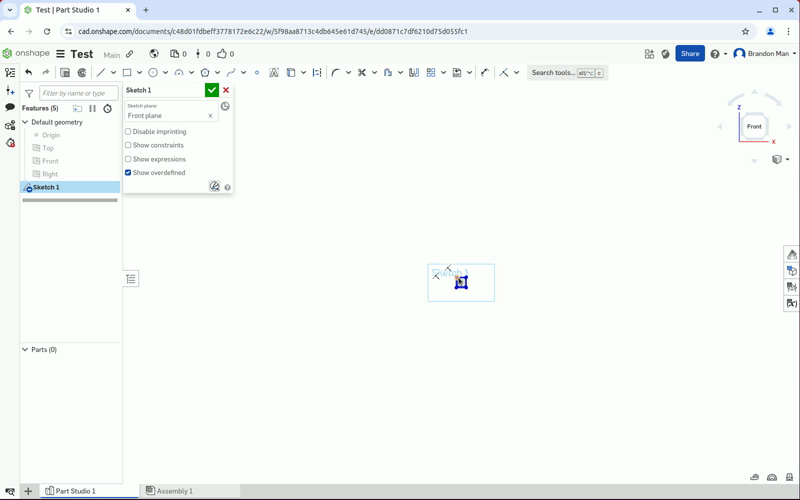
scroll(6)
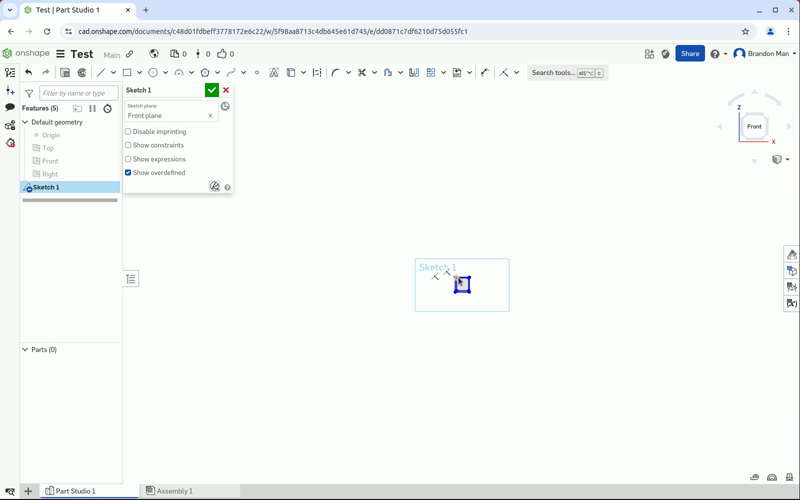
scroll(6)
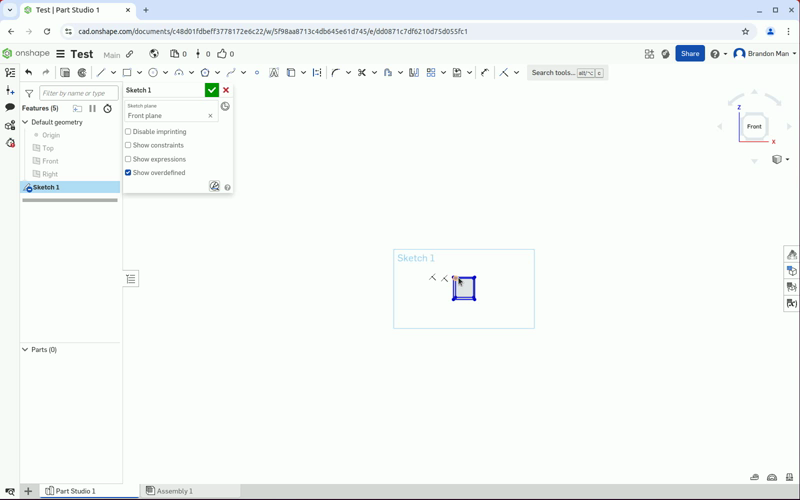
scroll(6)
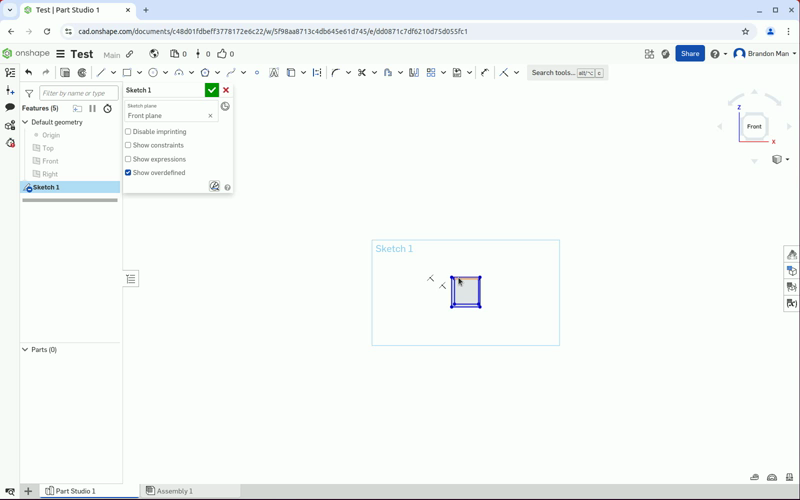
scroll(6)
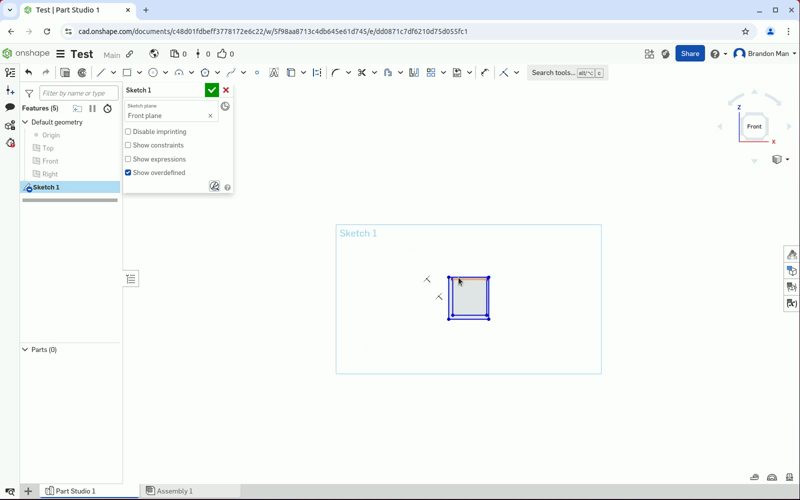
scroll(6)
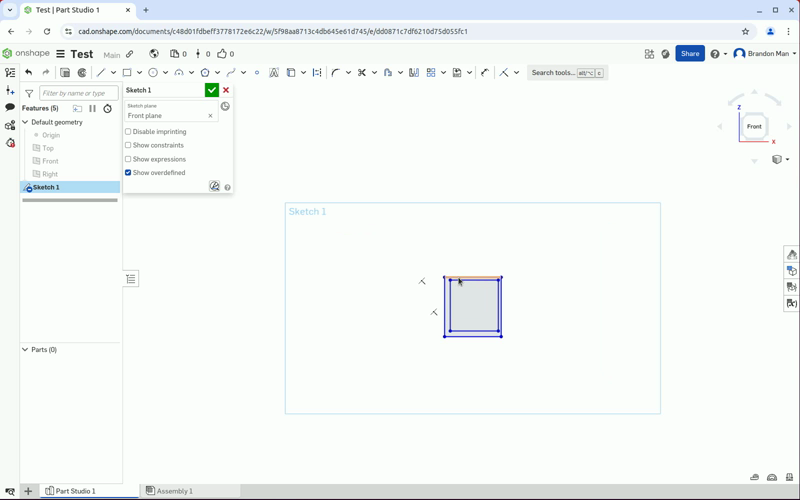
scroll(6)
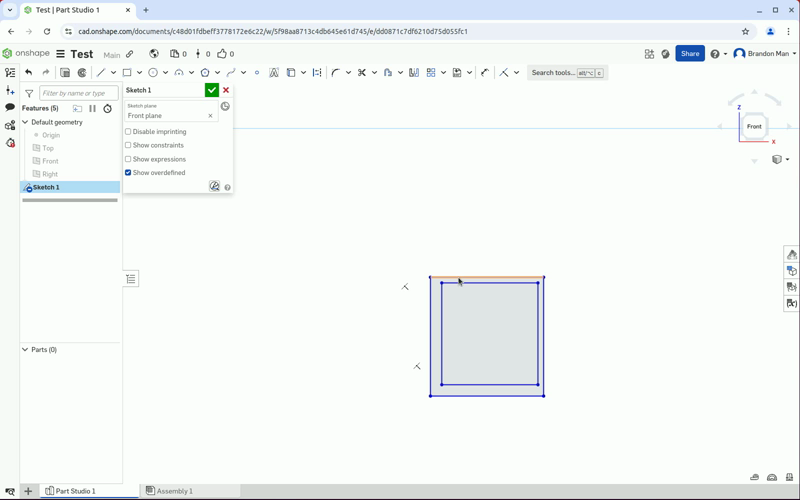
click(458, 277)
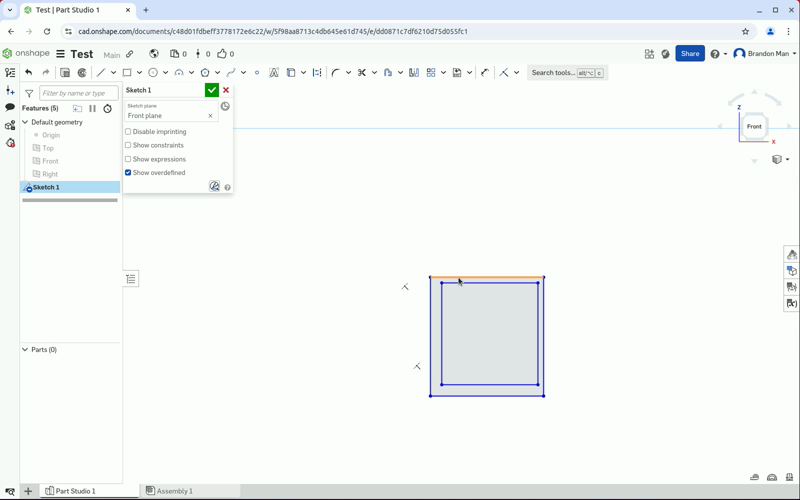
scroll(-6)
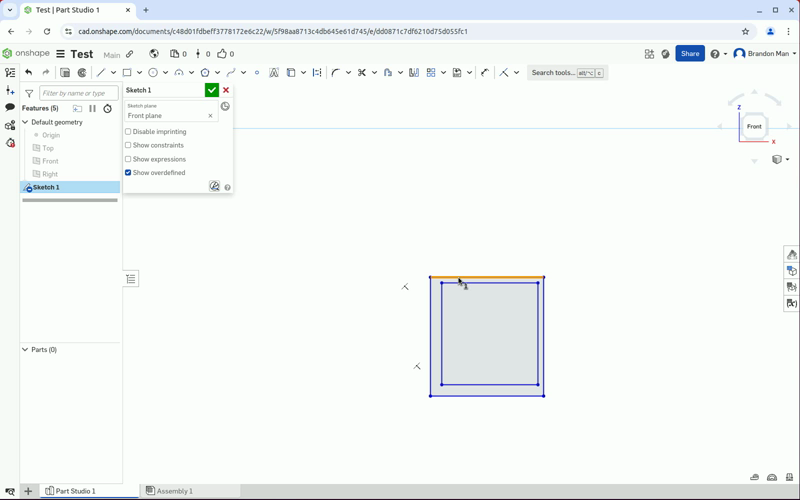
scroll(-6)
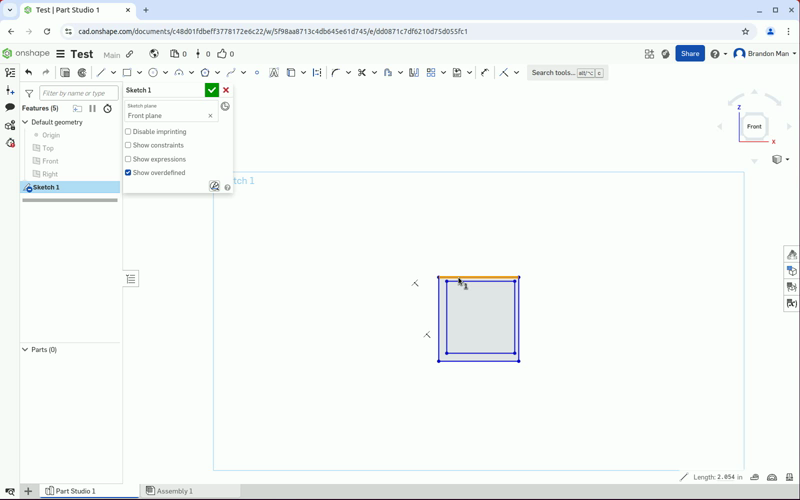
scroll(-6)
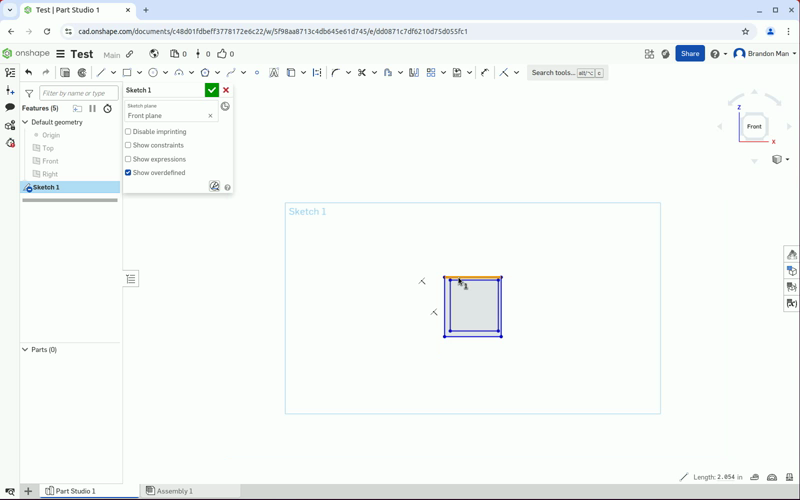
scroll(-6)
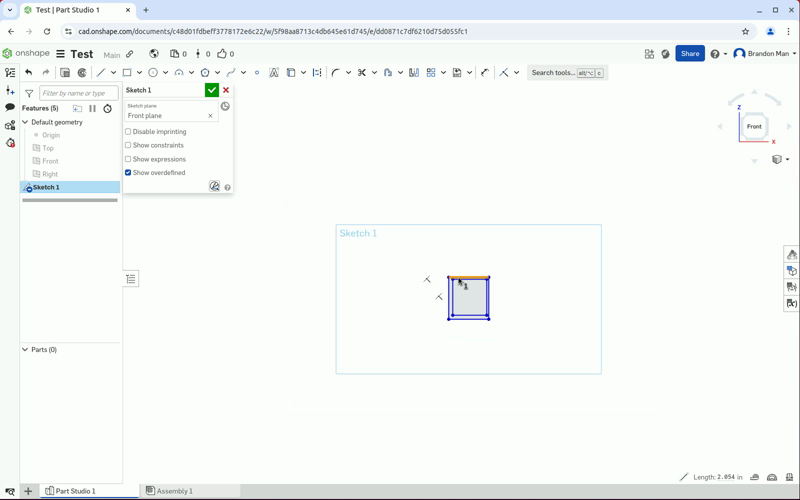
scroll(-6)
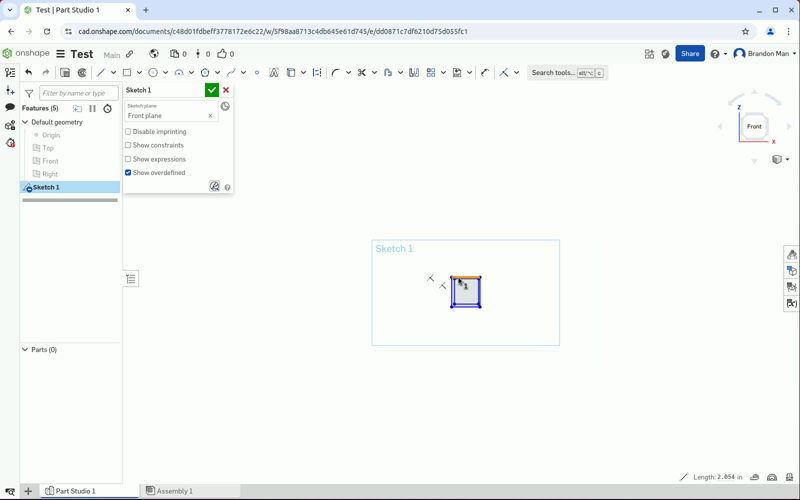
scroll(-6)
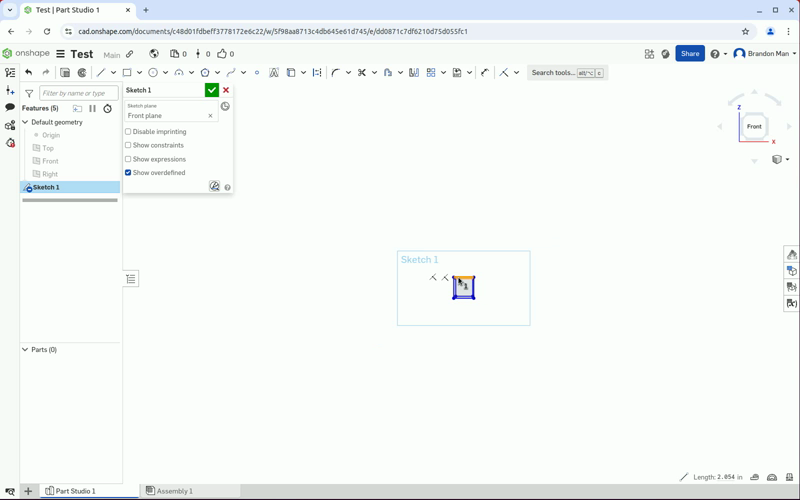
scroll(-6)
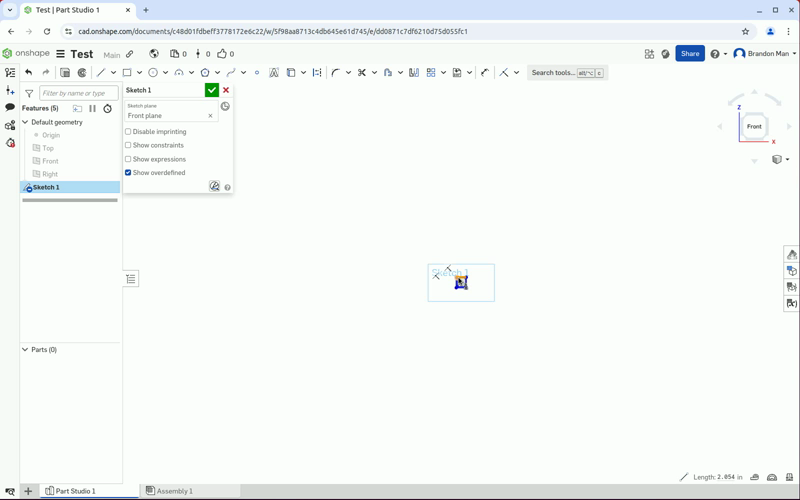
mouse_move(73, 352)
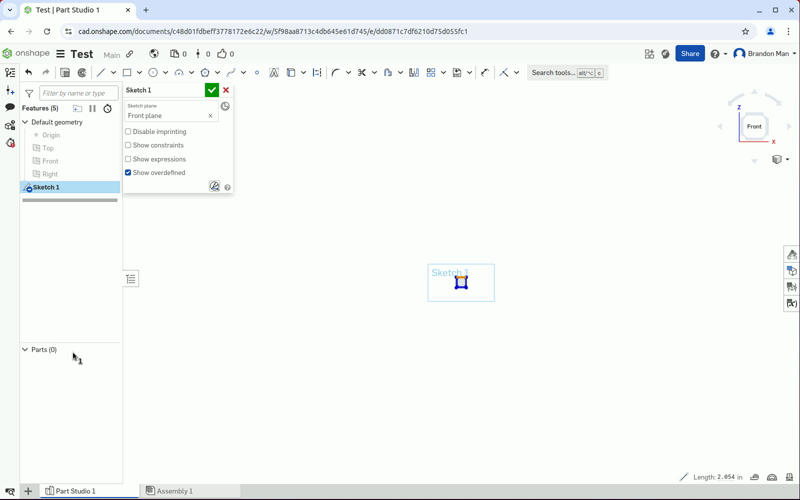
key(shift+y)
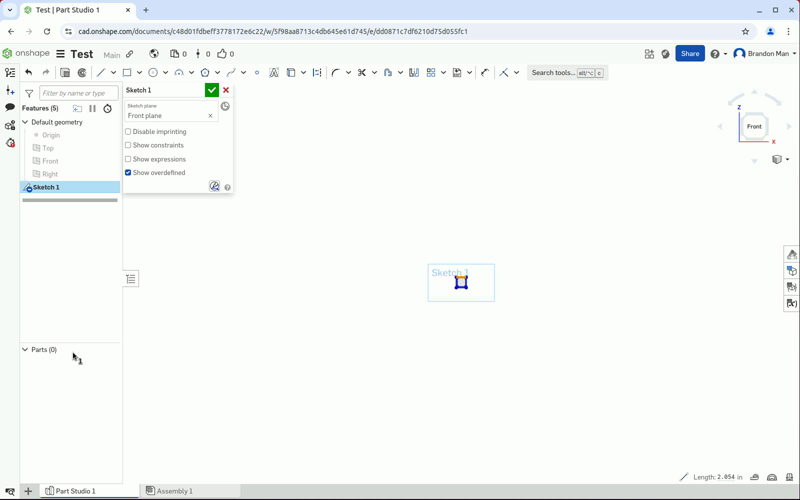
key(shift+e)
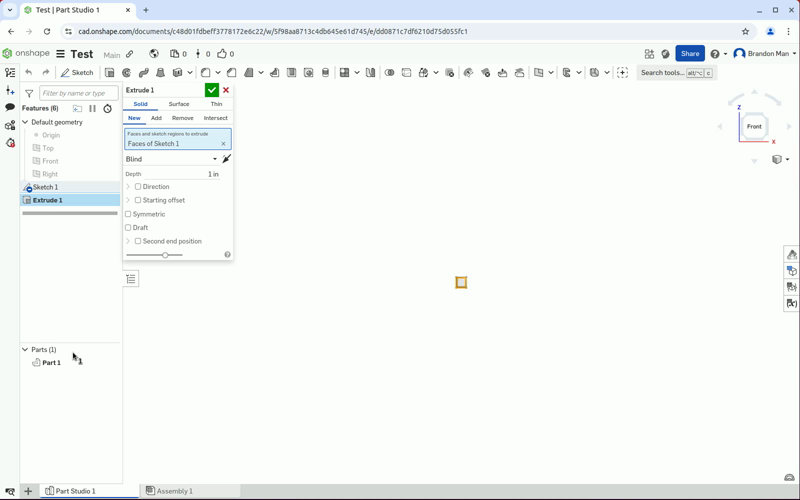
mouse_move(143, 106)
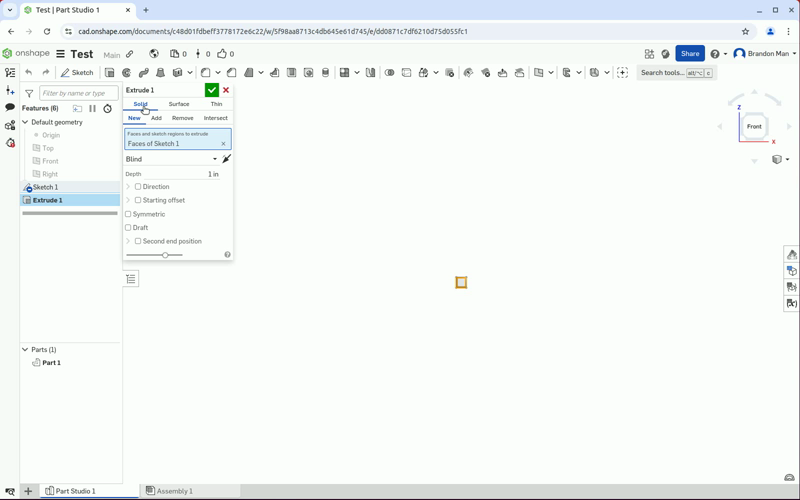
click(143, 106)
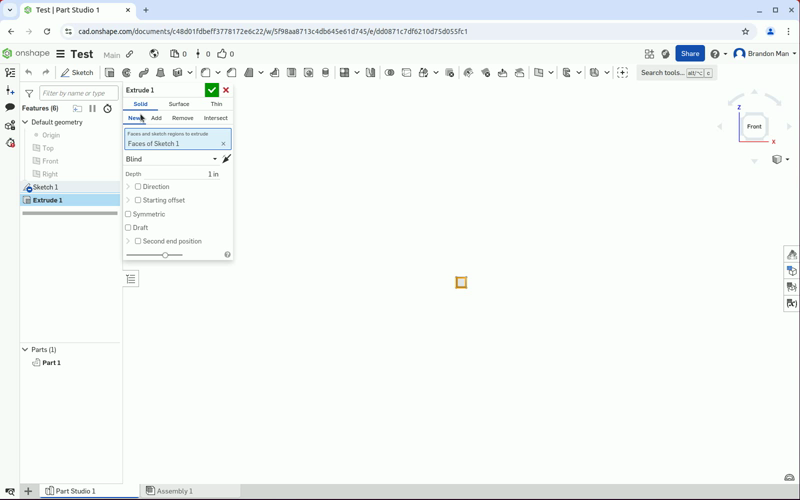
mouse_move(137, 120)
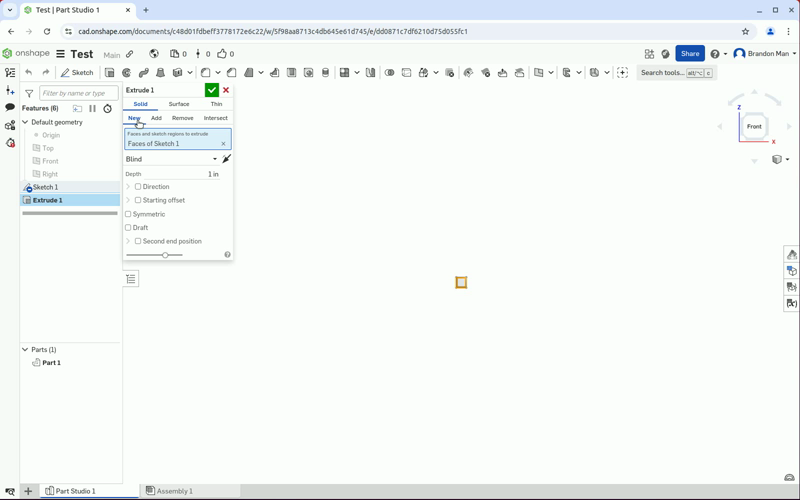
click(137, 120)
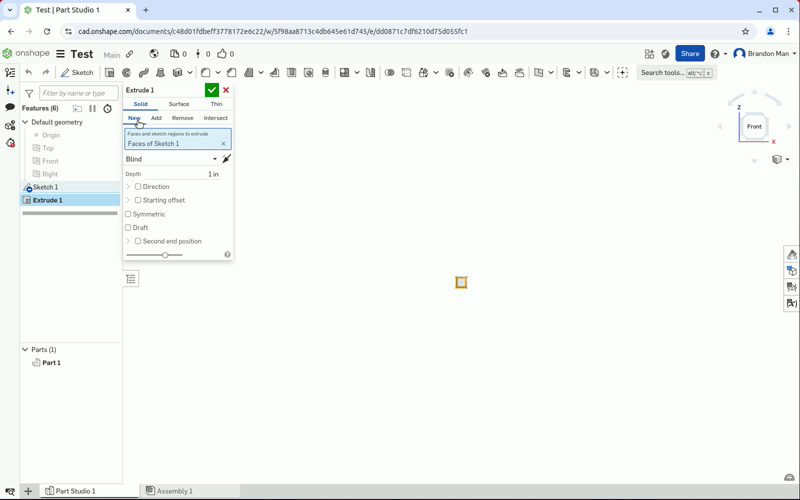
key(tab, 4)
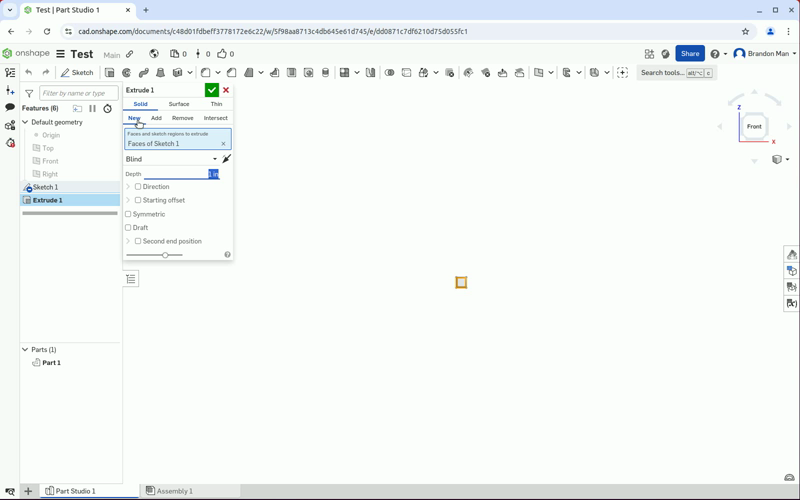
text(46.216)
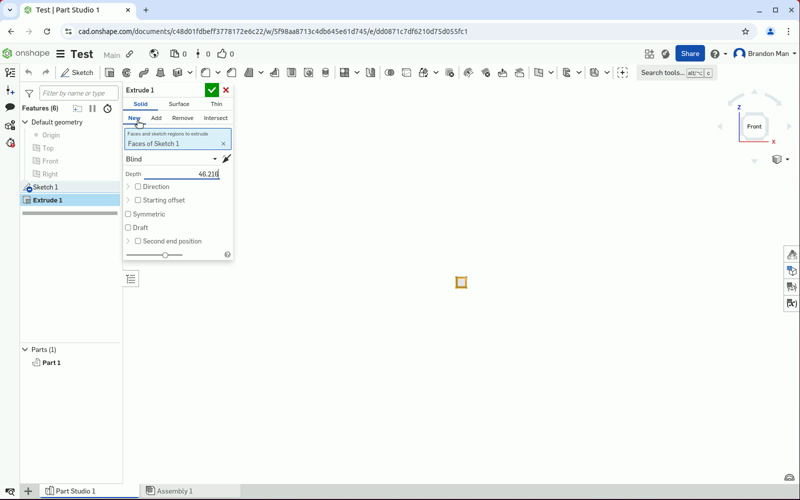
key(tab, 3)
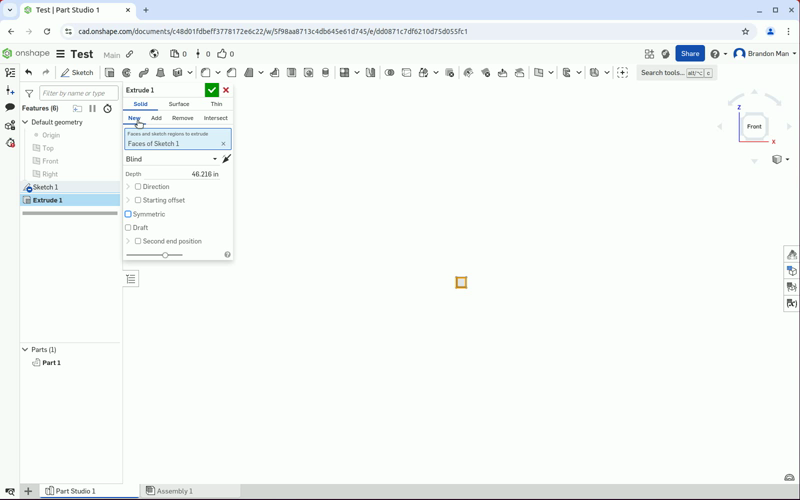
key(space)
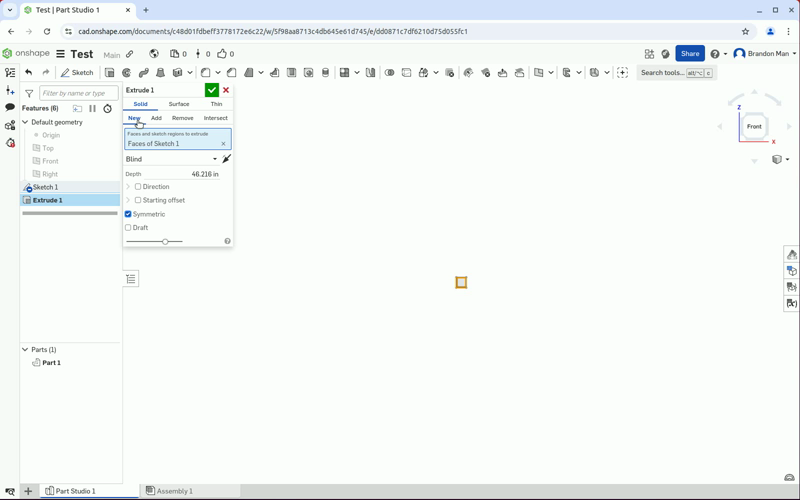
key(enter)
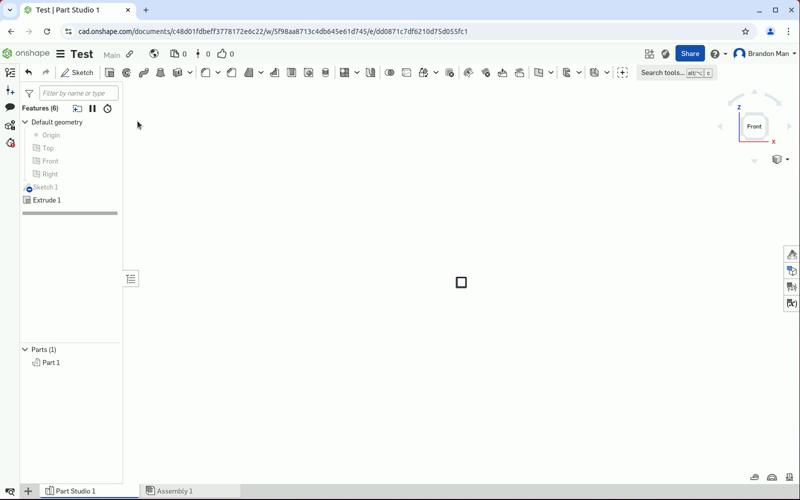
key(shift+h)
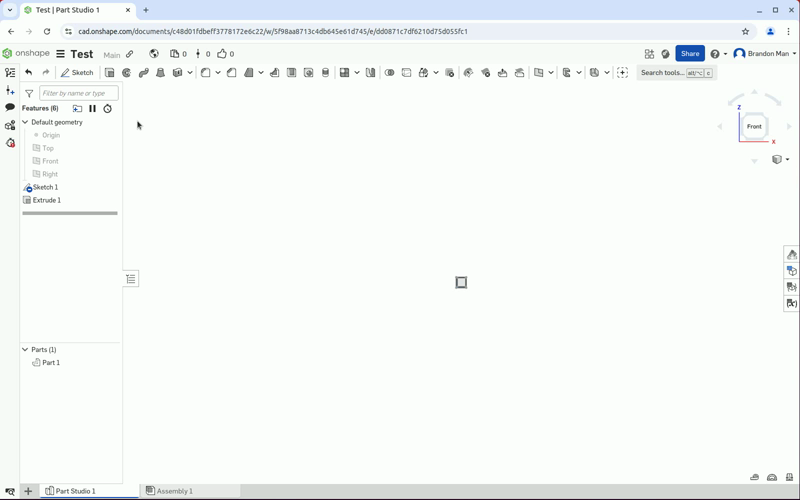
key(shift+h)
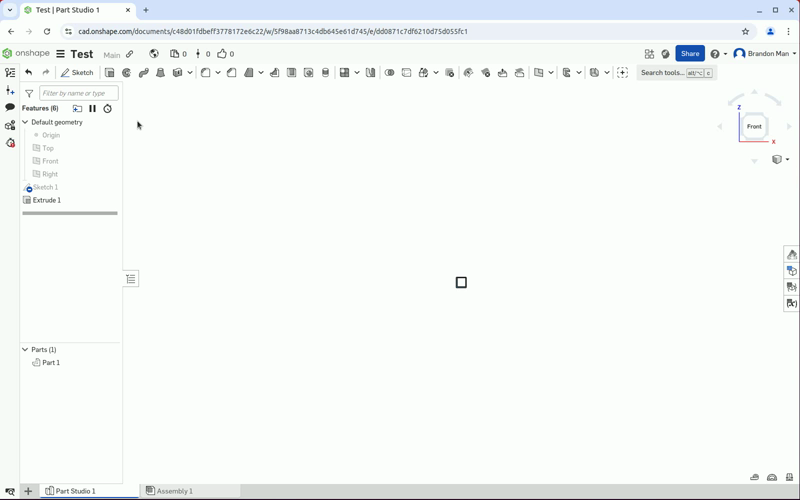
mouse_move(73, 189)
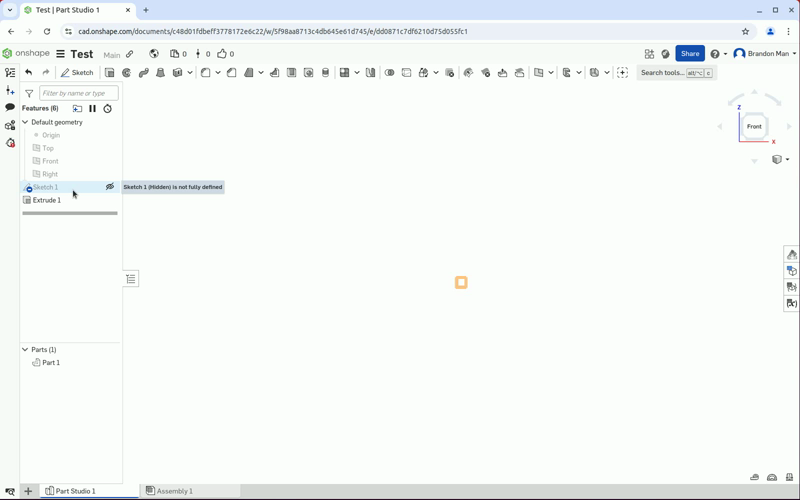
click(73, 189)
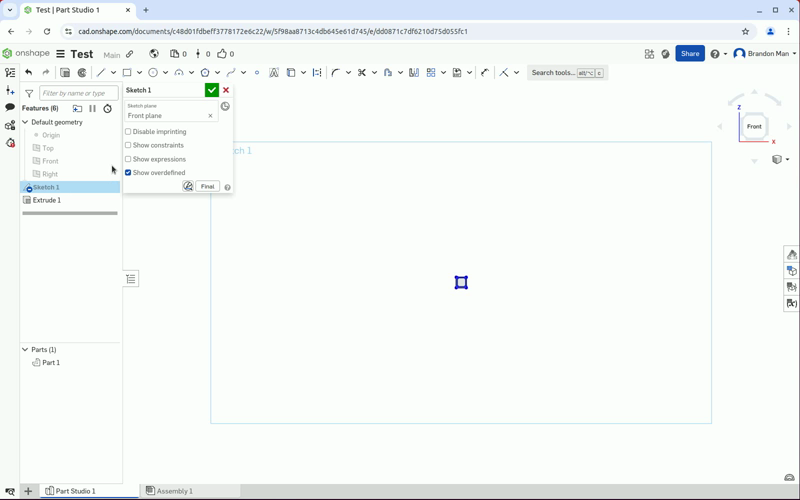
mouse_move(229, 92)
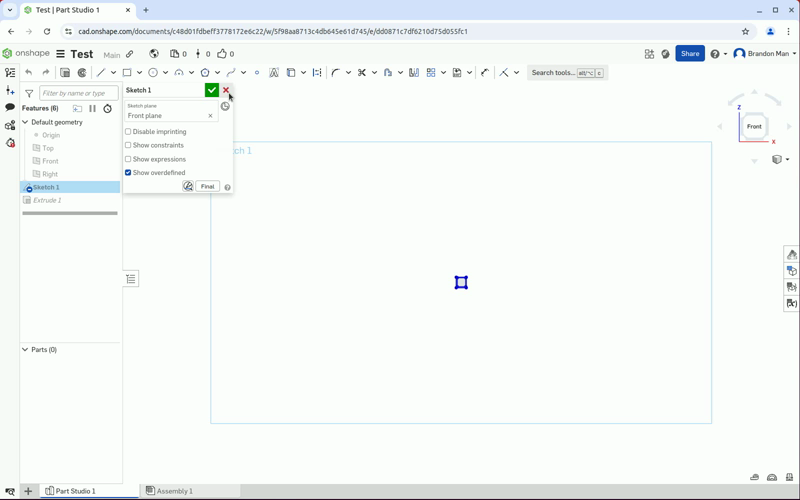
click(229, 92)
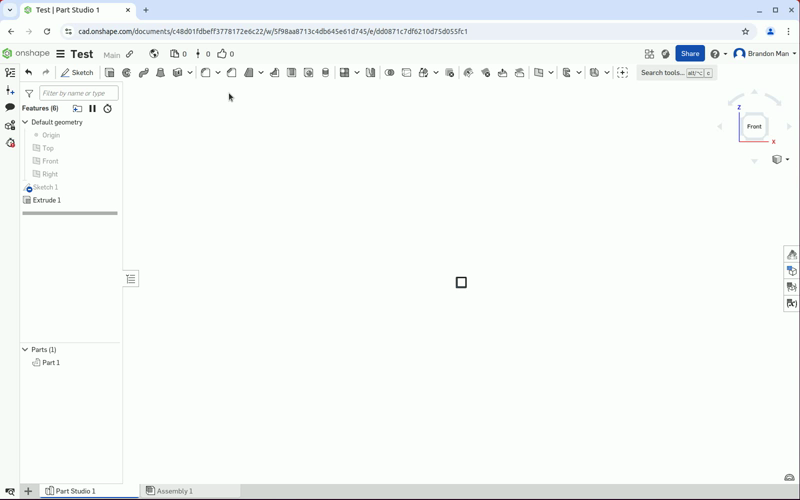
mouse_move(73, 352)
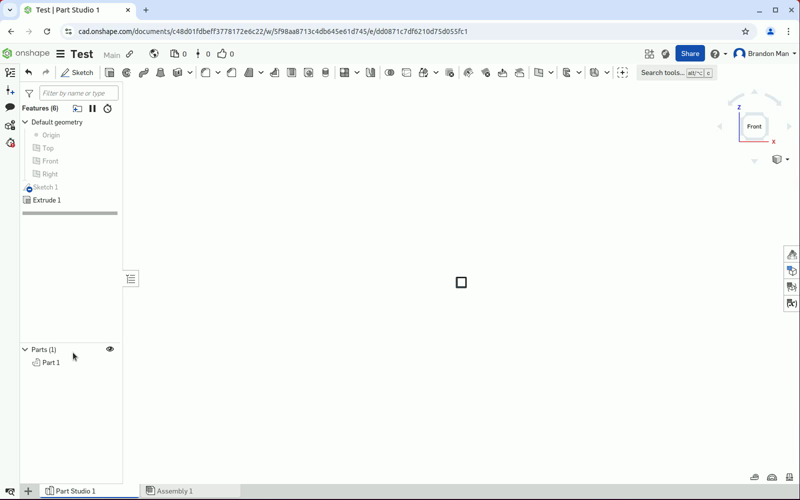
key(y)
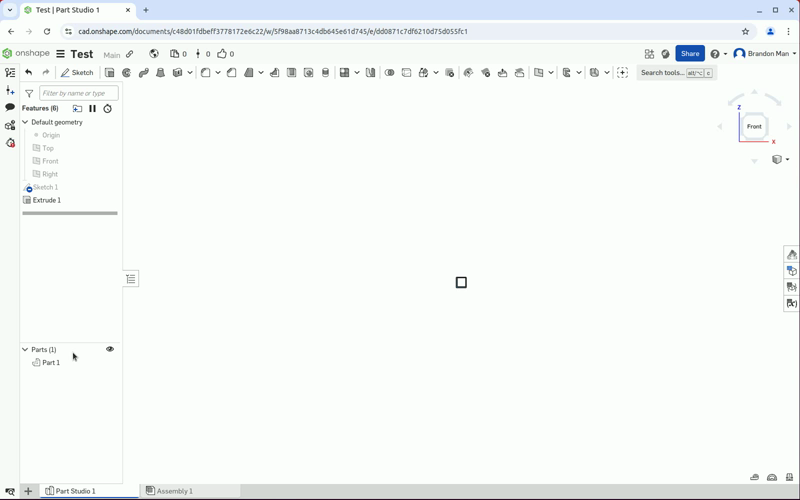
key(shift+p)
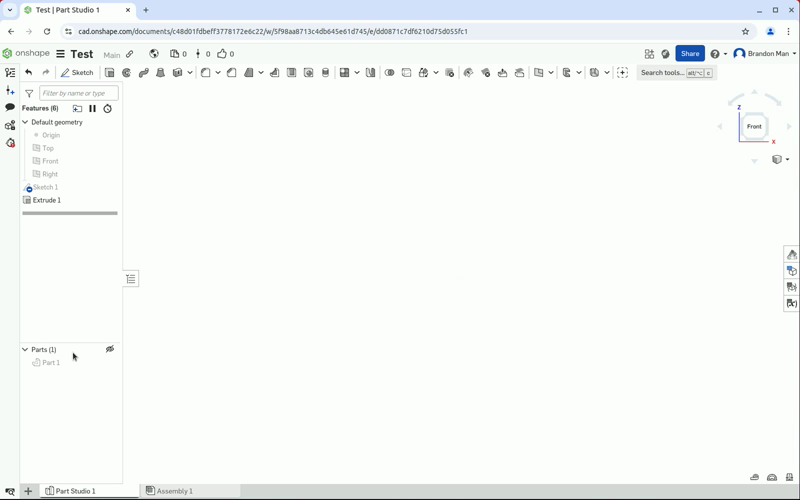
key(space)
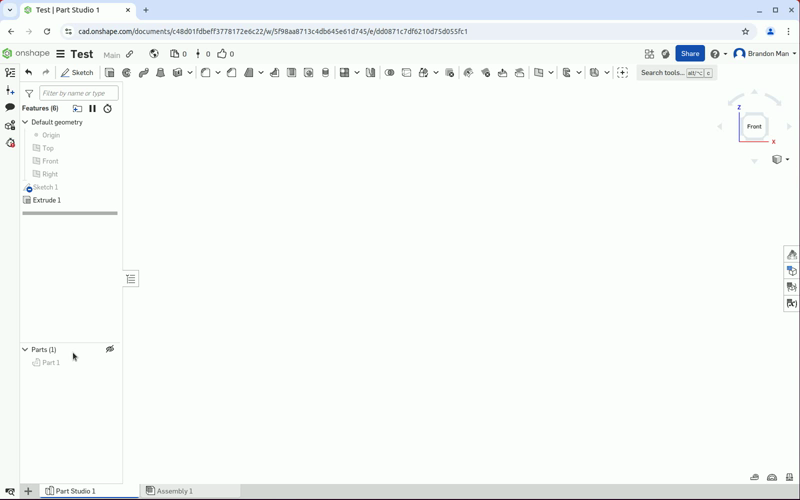
key_down(shift)
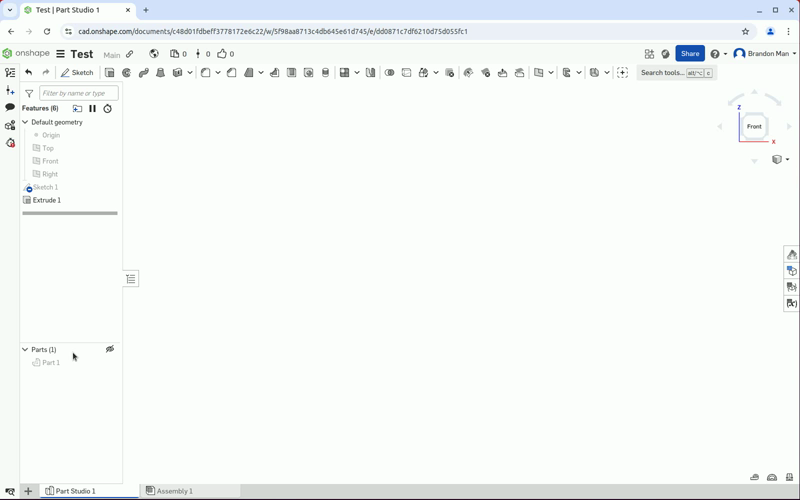
key(left)
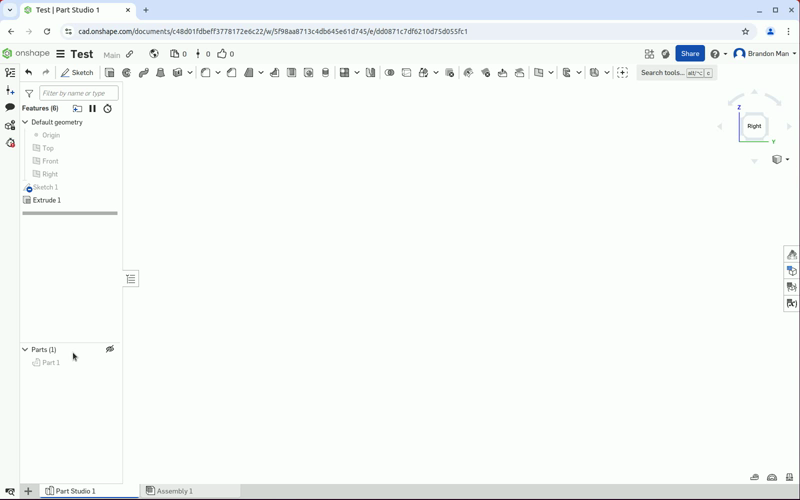
key_up(shift)
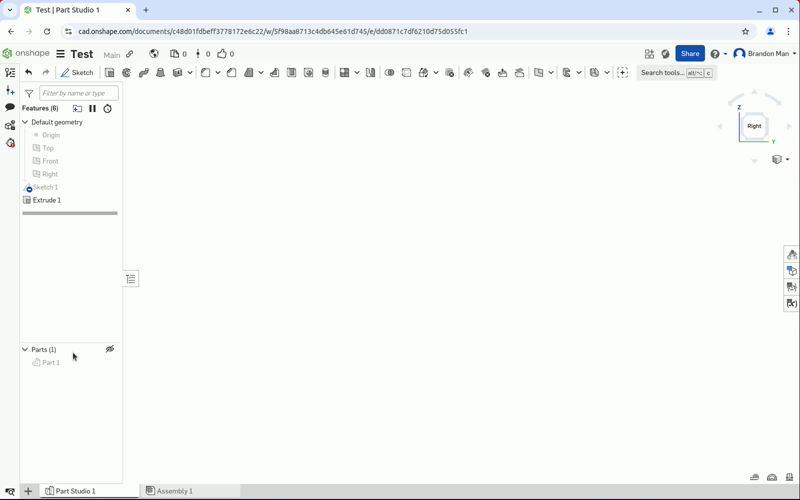
mouse_move(73, 352)
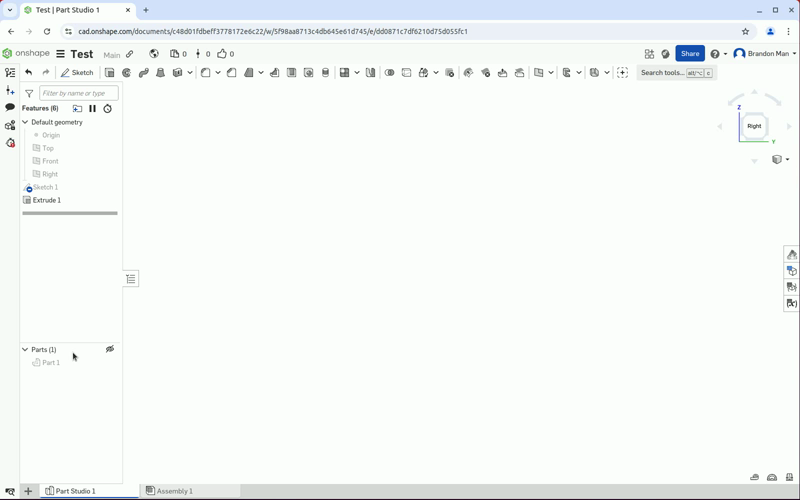
key(shift+y)
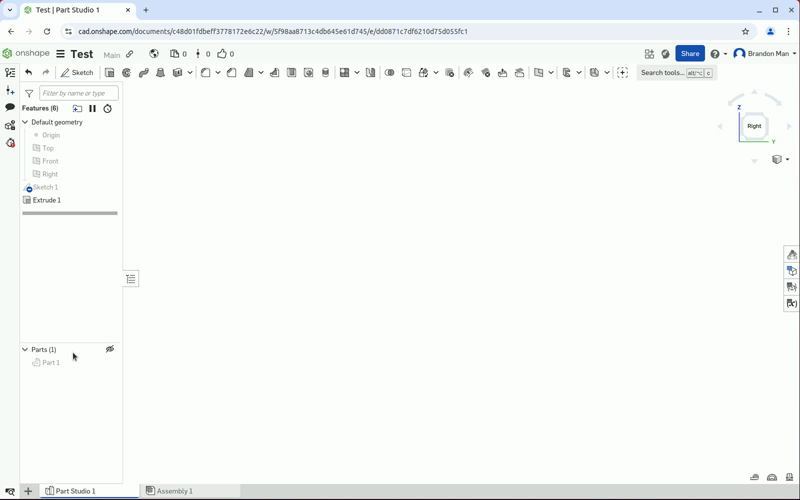
key(shift+s)
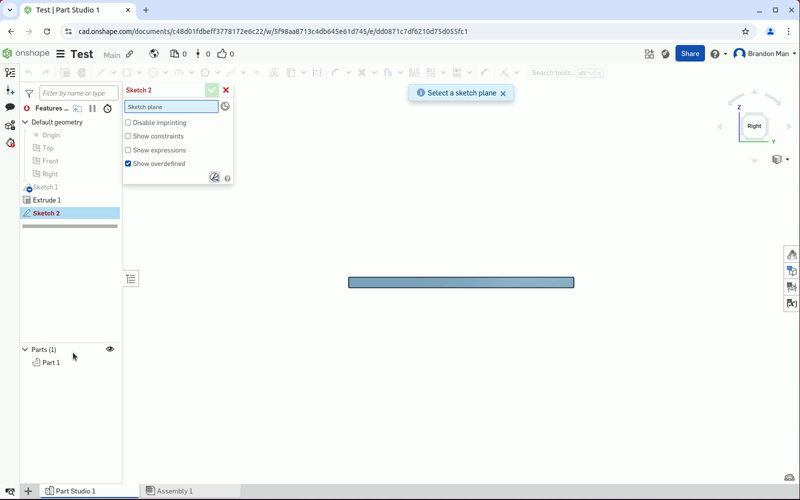
mouse_move(73, 176)
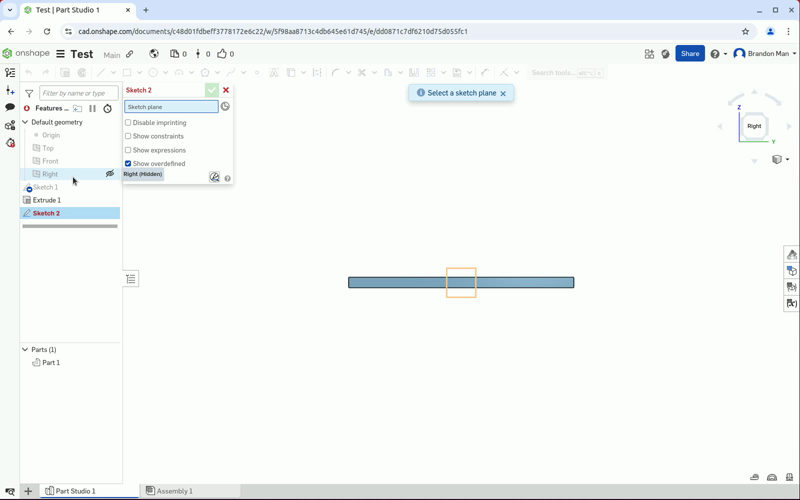
click(73, 176)
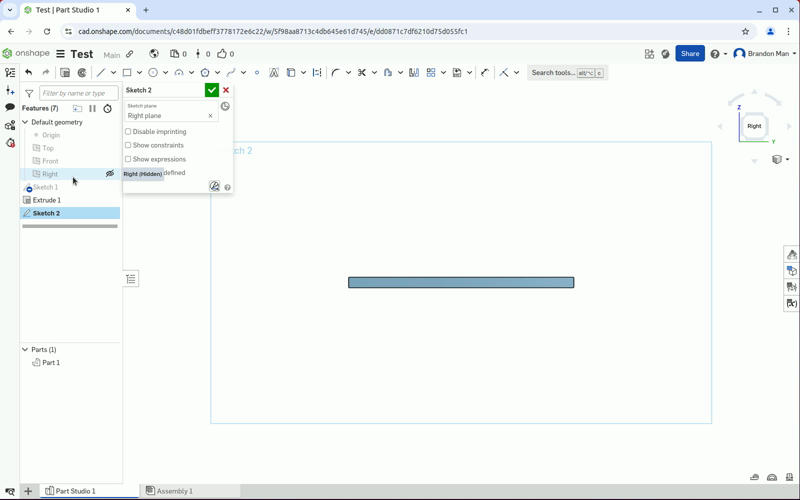
mouse_move(73, 352)
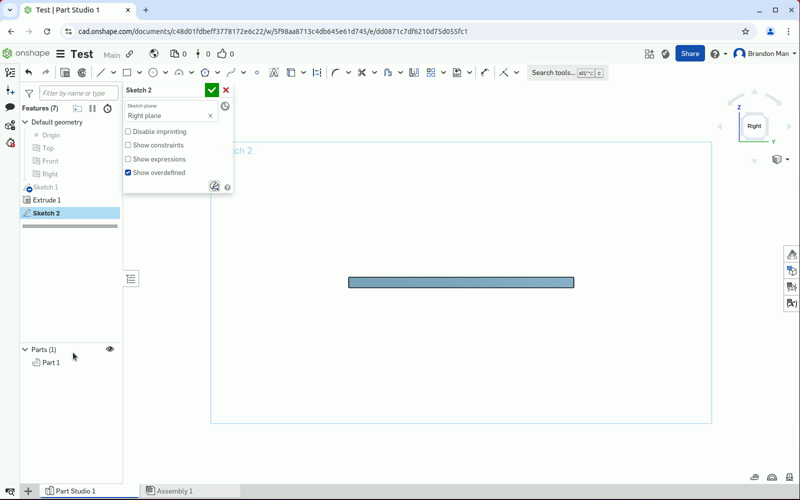
key(y)
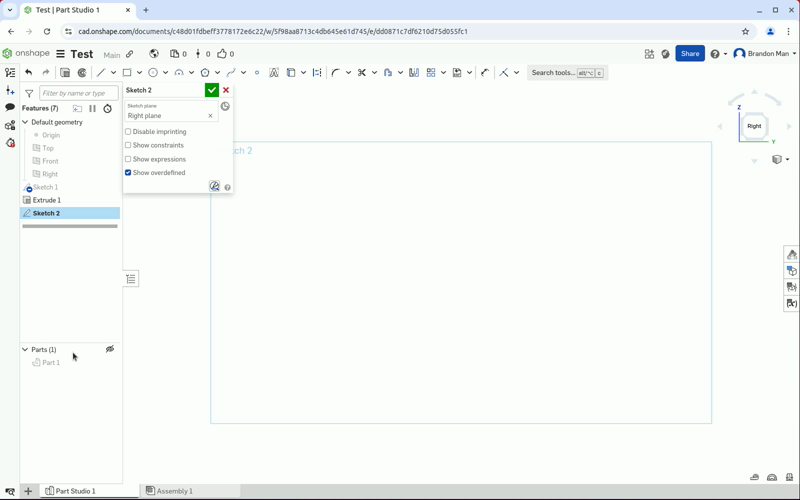
key(l)
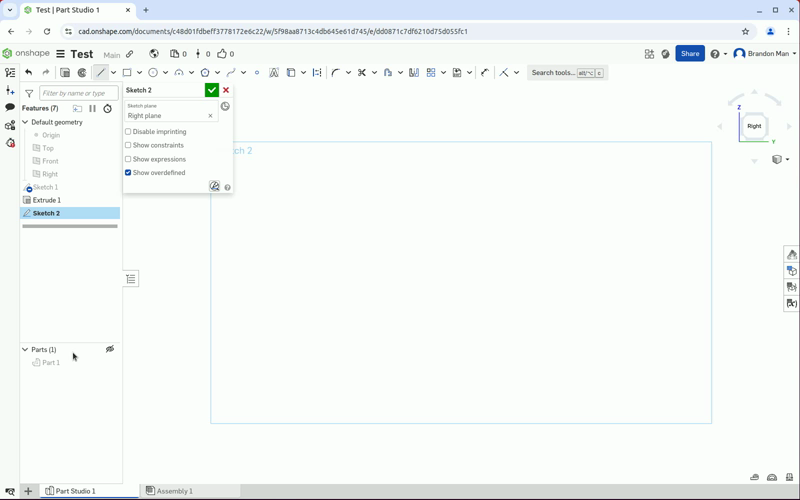
key_down(shift)
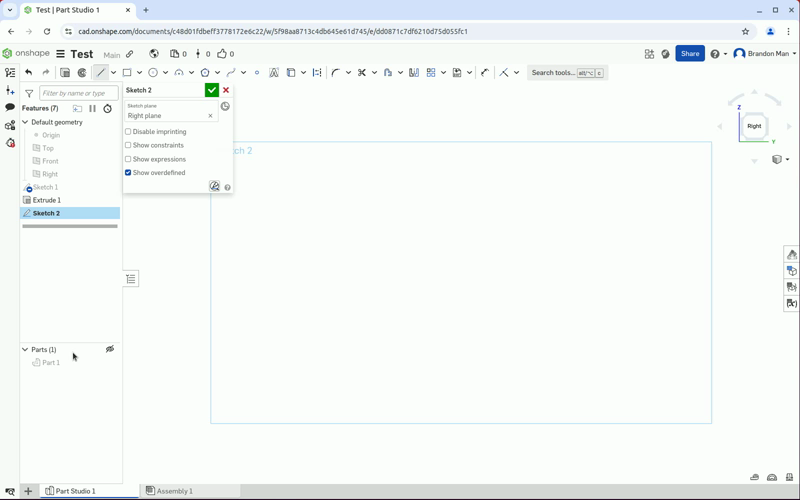
mouse_move(456, 287)
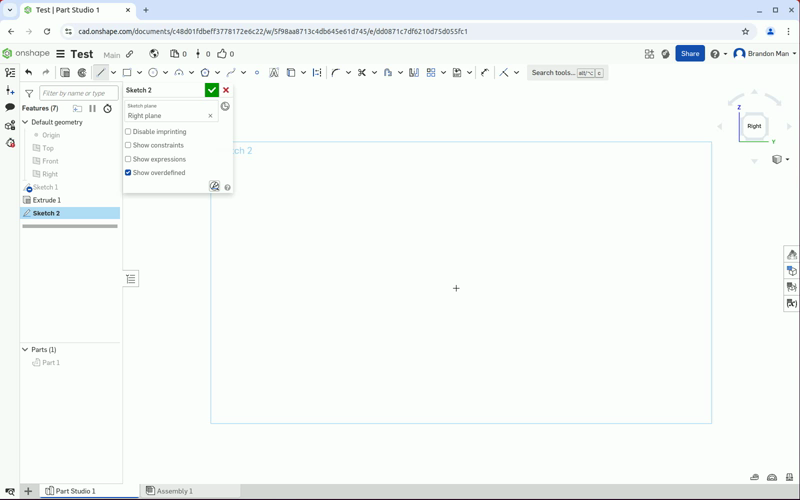
click(456, 287)
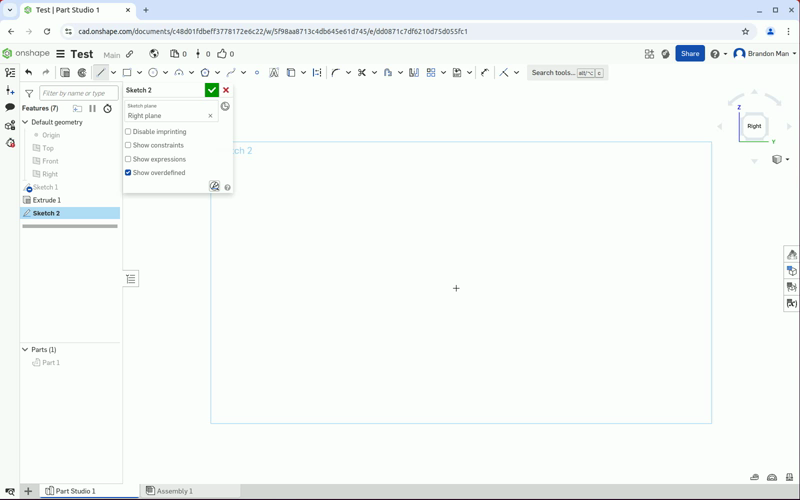
key_up(shift)
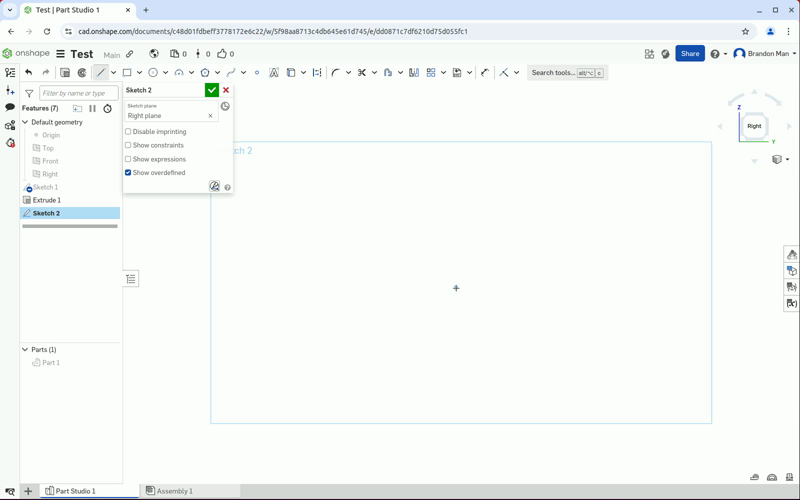
key_down(shift)
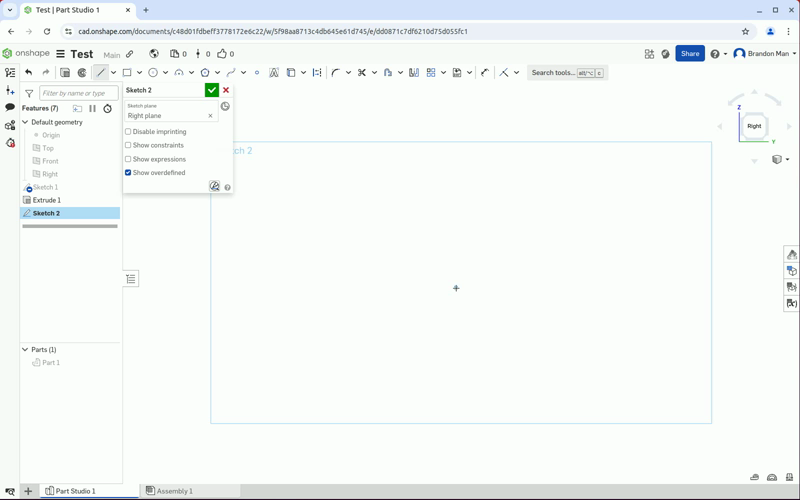
mouse_move(486, 287)
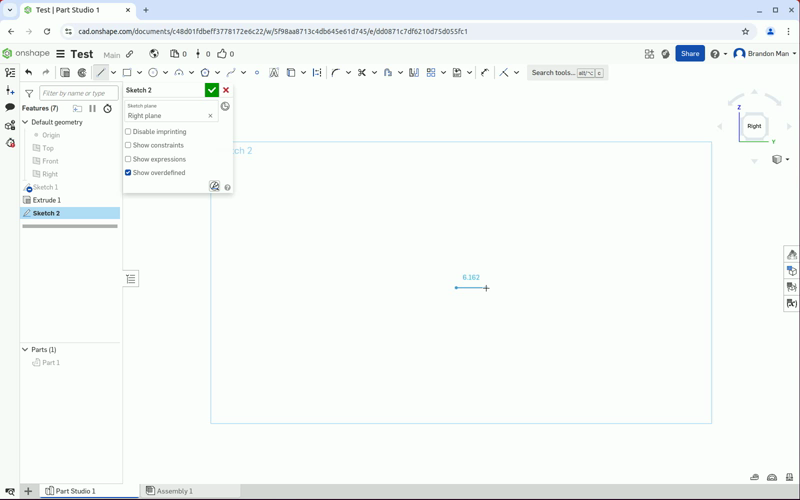
mouse_move(466, 287)
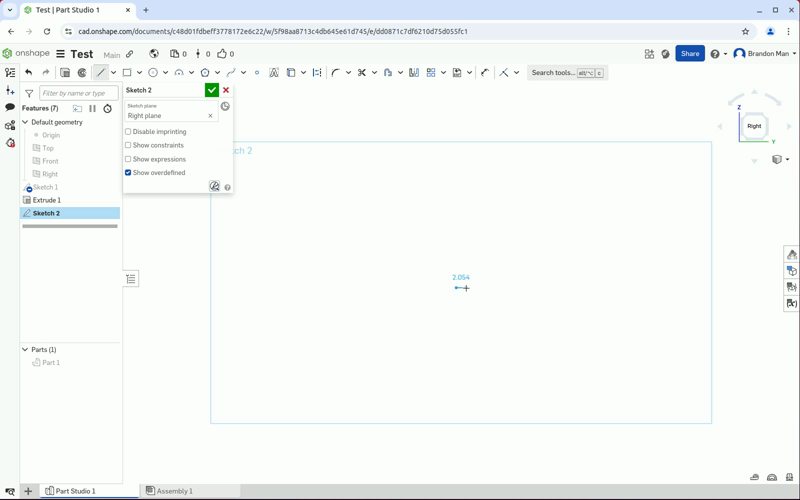
click(466, 287)
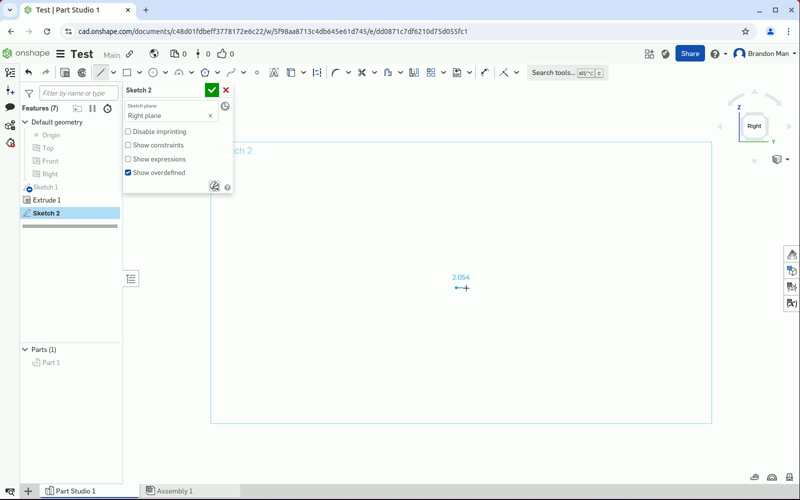
key_up(shift)
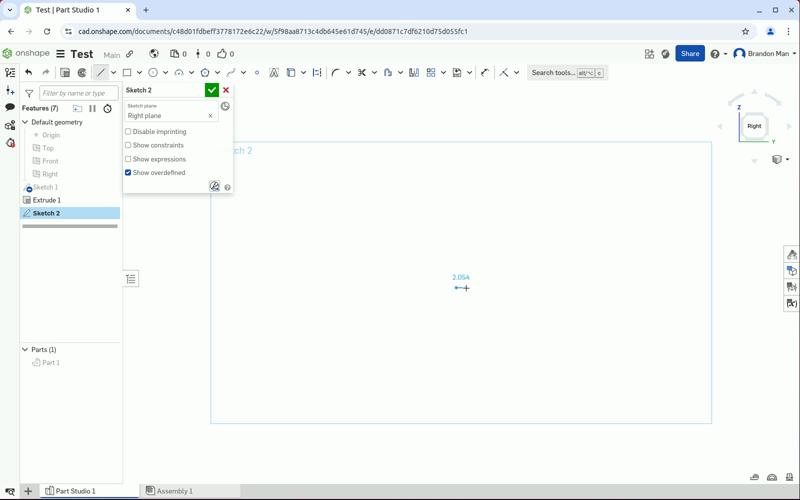
key_down(shift)
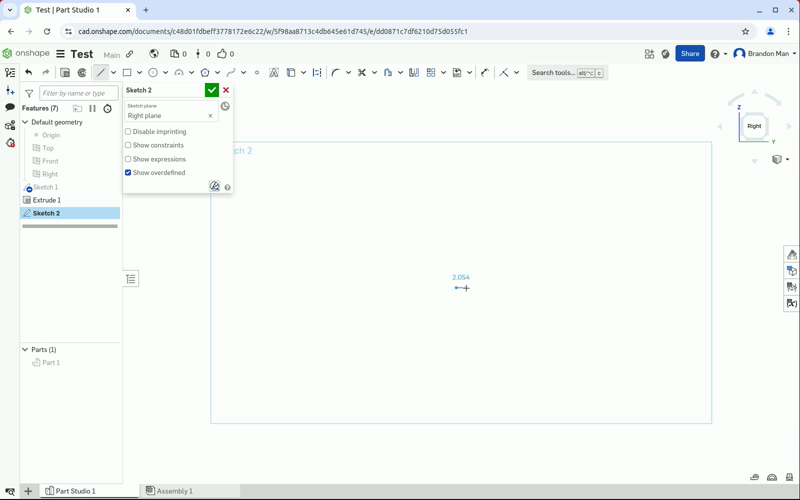
mouse_move(496, 287)
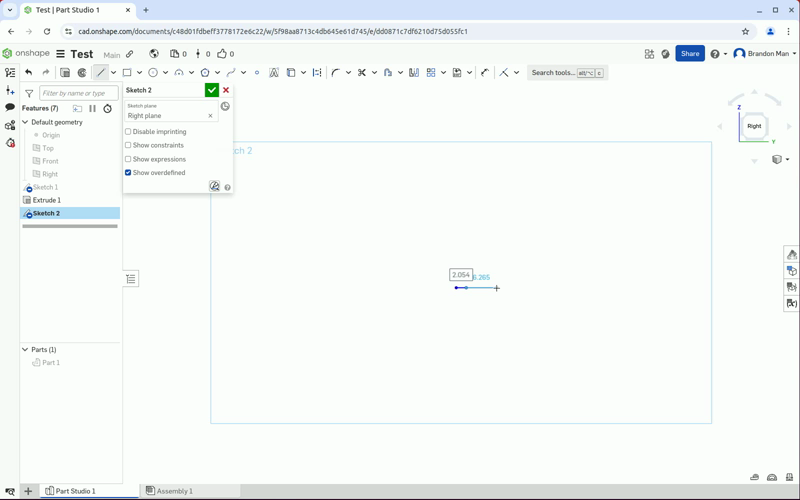
mouse_move(466, 277)
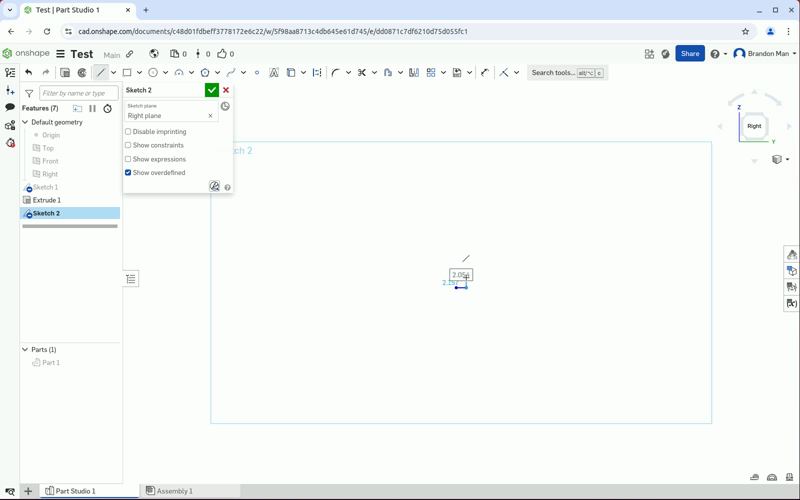
click(466, 277)
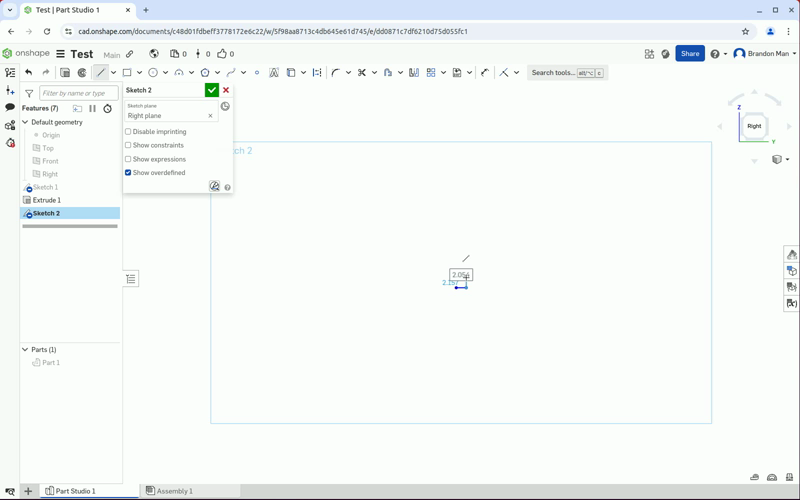
key_up(shift)
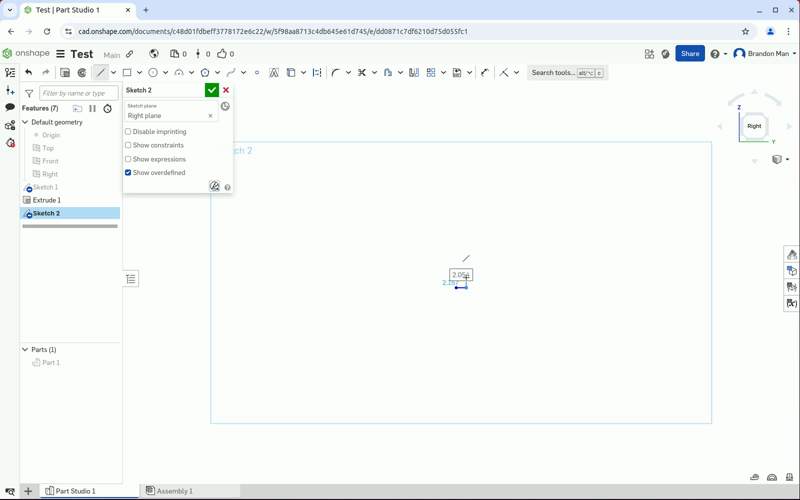
key_down(shift)
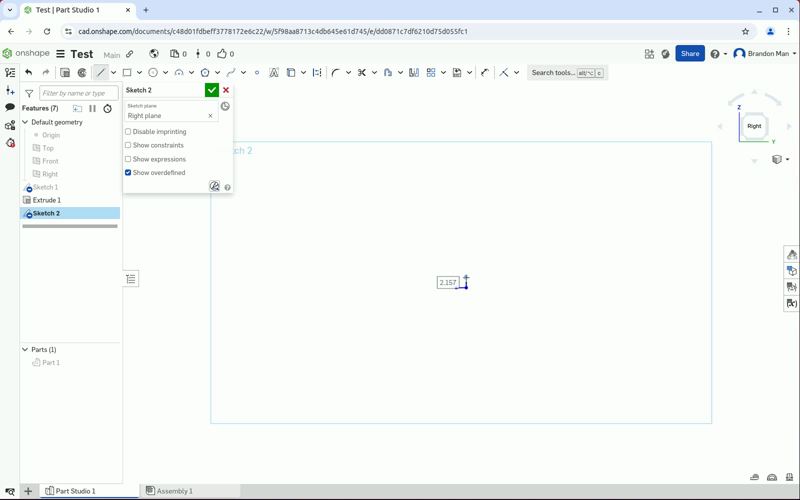
mouse_move(496, 277)
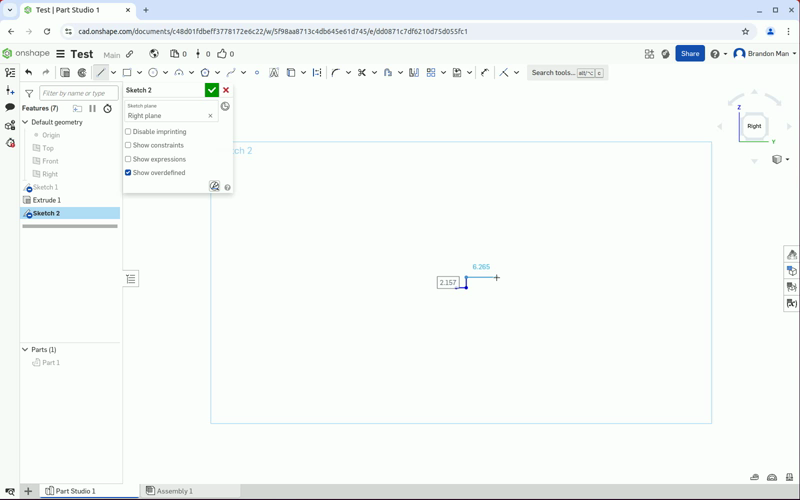
mouse_move(456, 277)
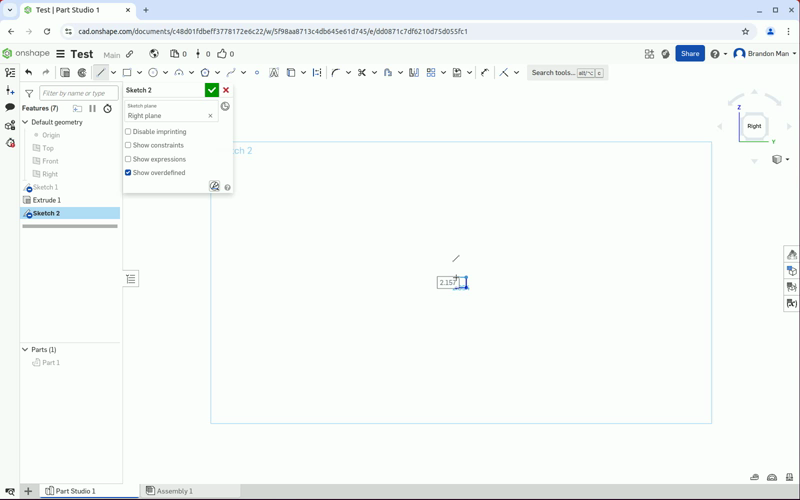
click(456, 277)
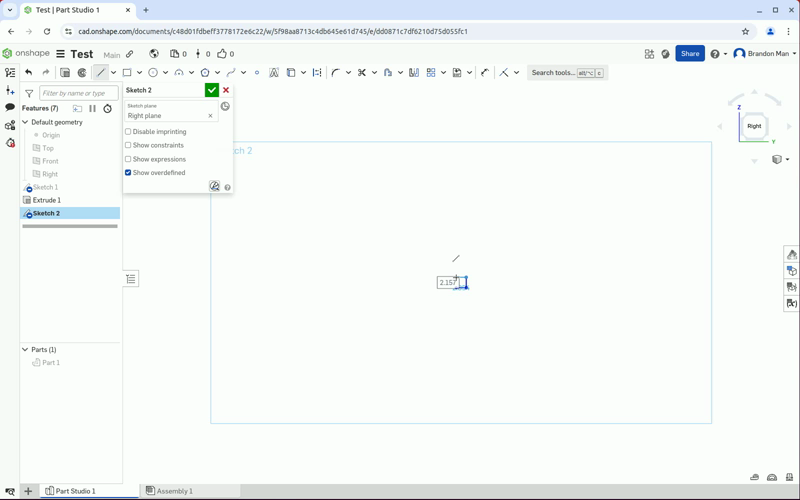
key_up(shift)
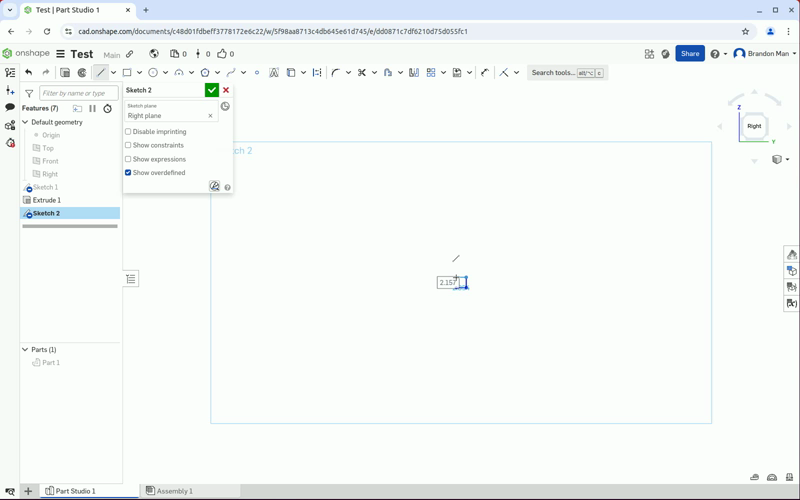
mouse_move(486, 277)
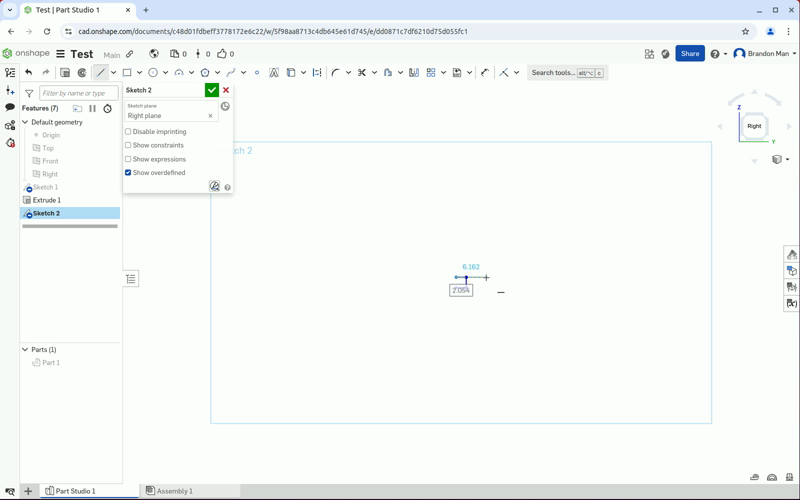
key_down(shift)
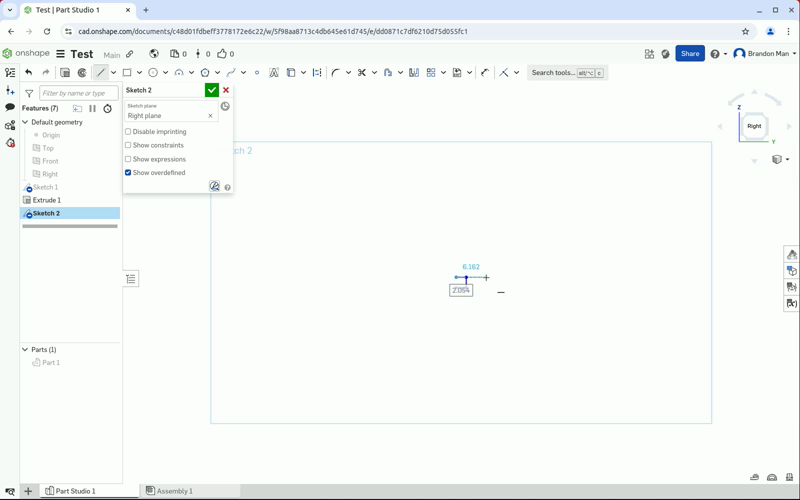
mouse_move(456, 287)
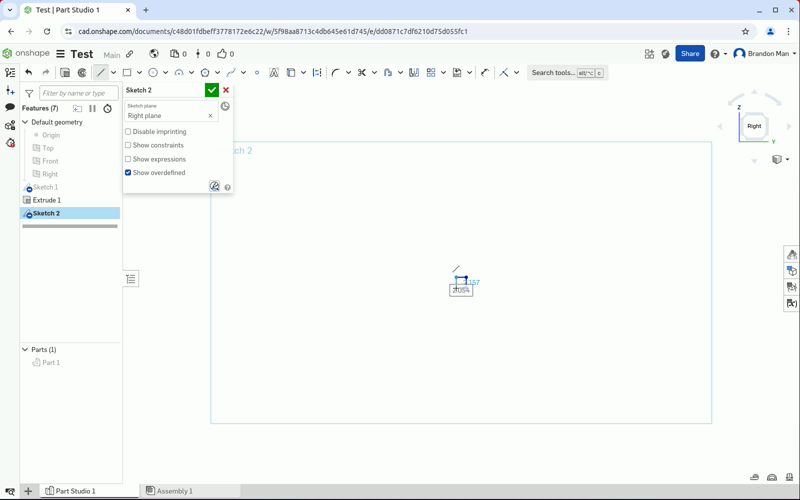
key_up(shift)
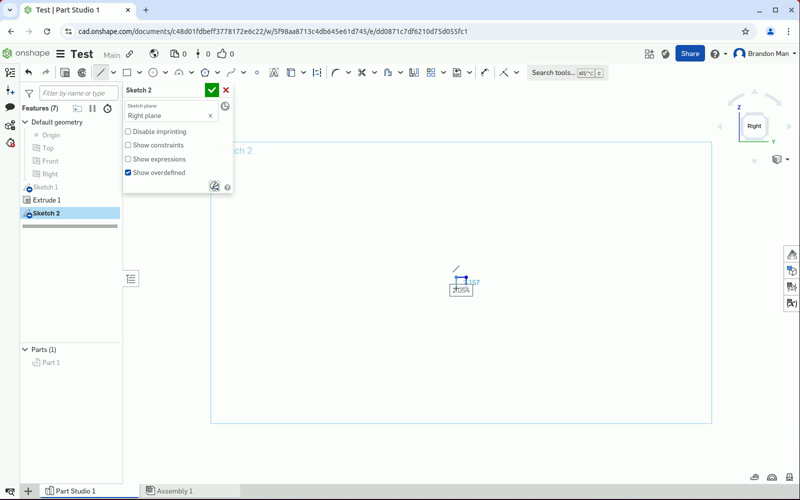
click(456, 287)
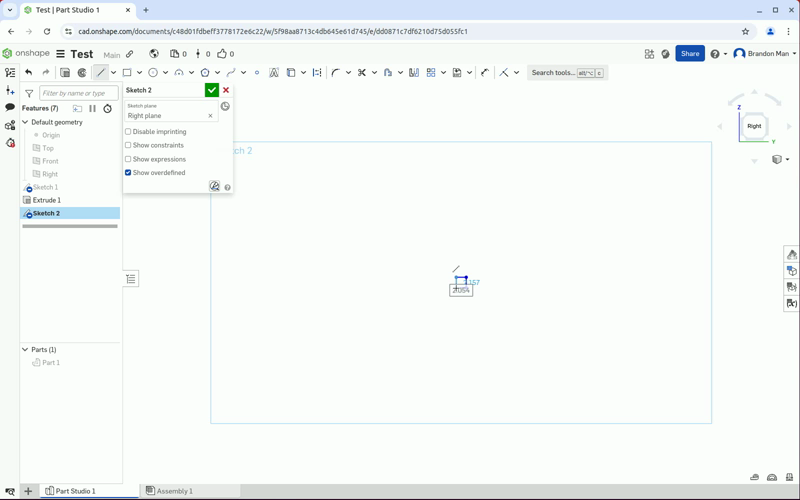
key(esc)
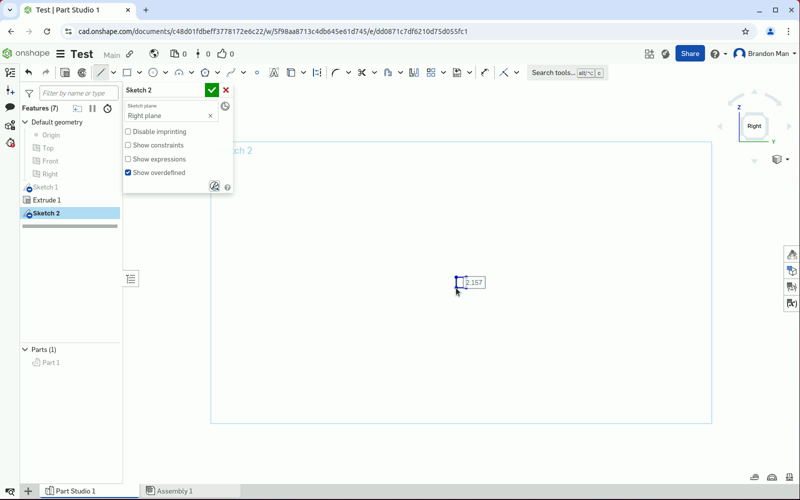
key(l)
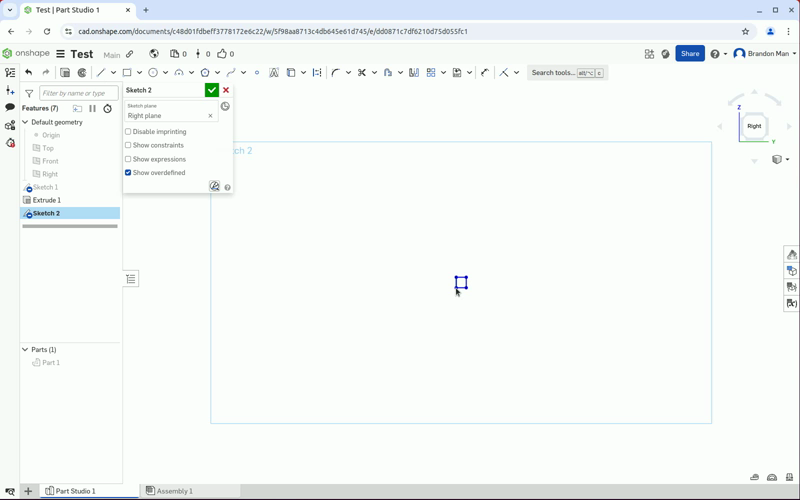
key_down(shift)
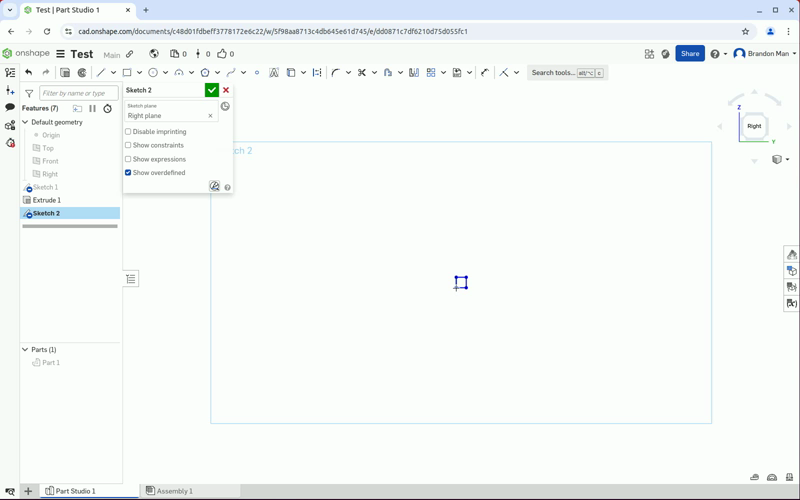
mouse_move(457, 286)
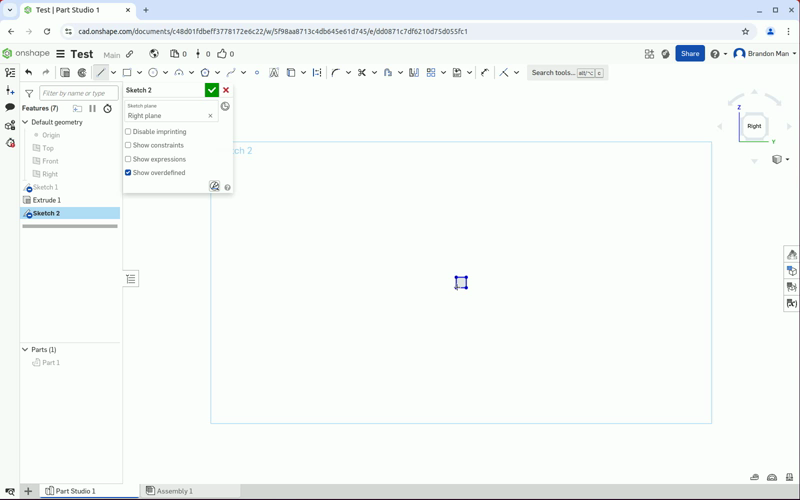
scroll(6)
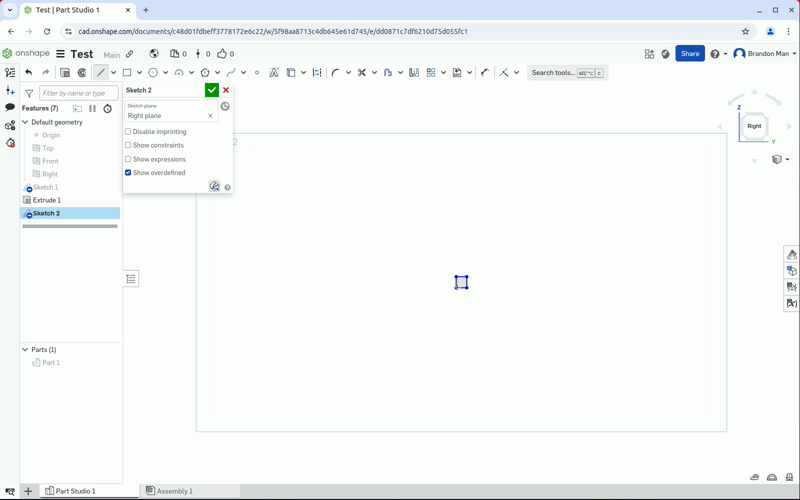
scroll(6)
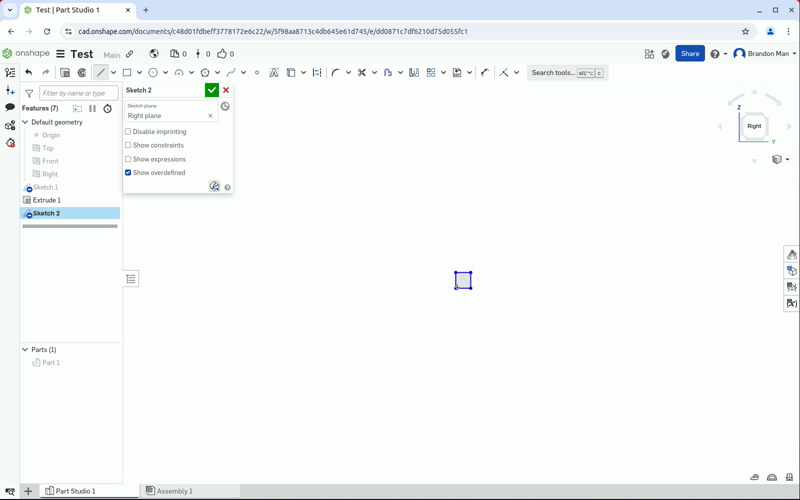
scroll(6)
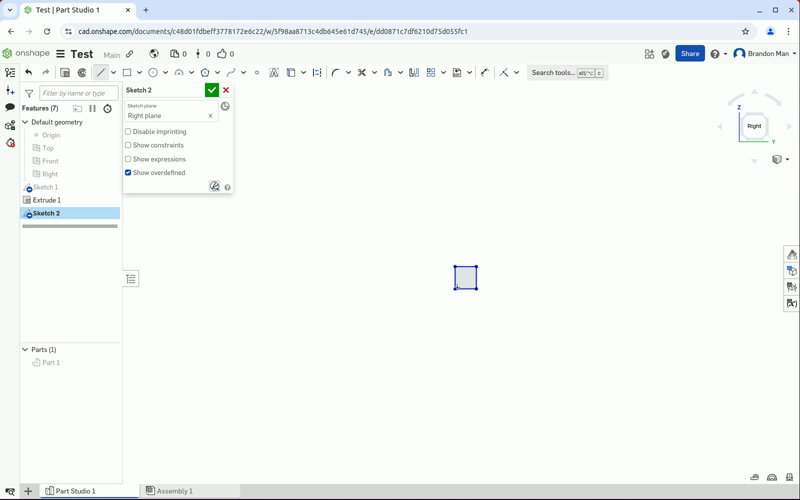
scroll(6)
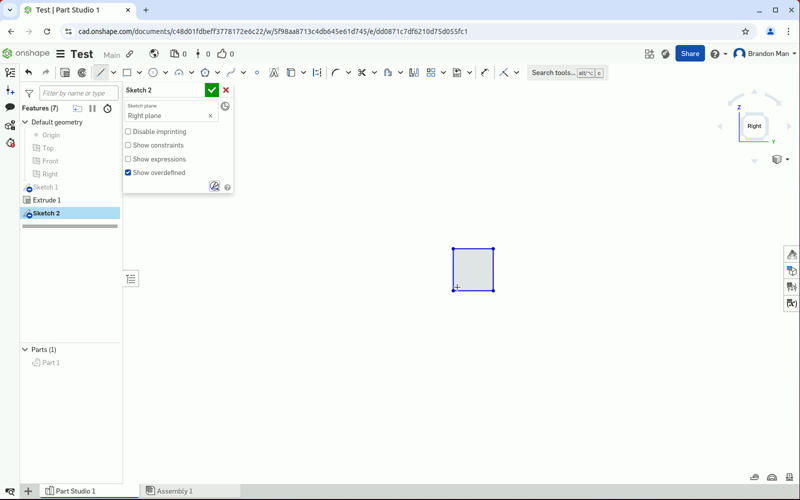
scroll(6)
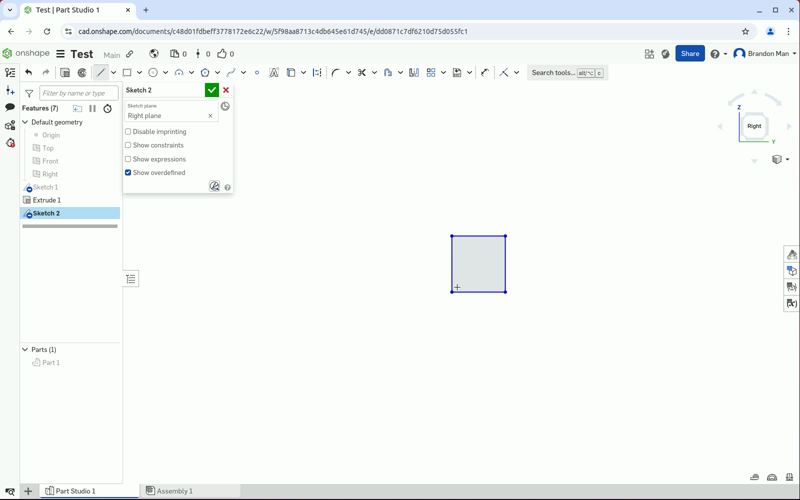
scroll(6)
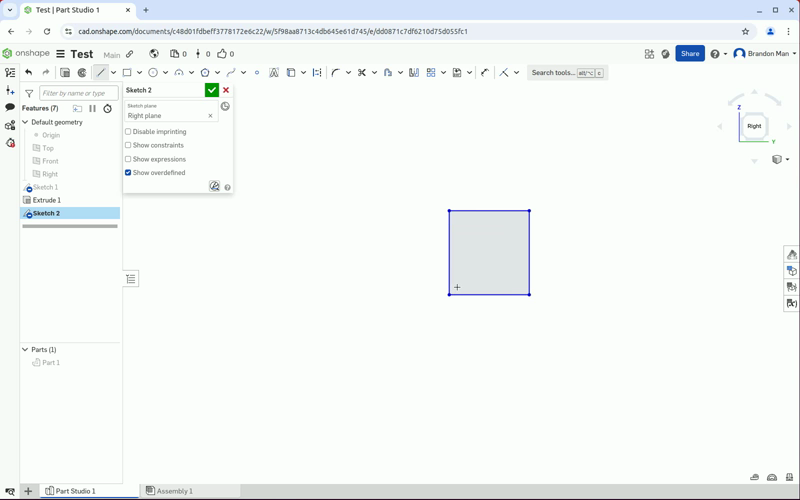
scroll(6)
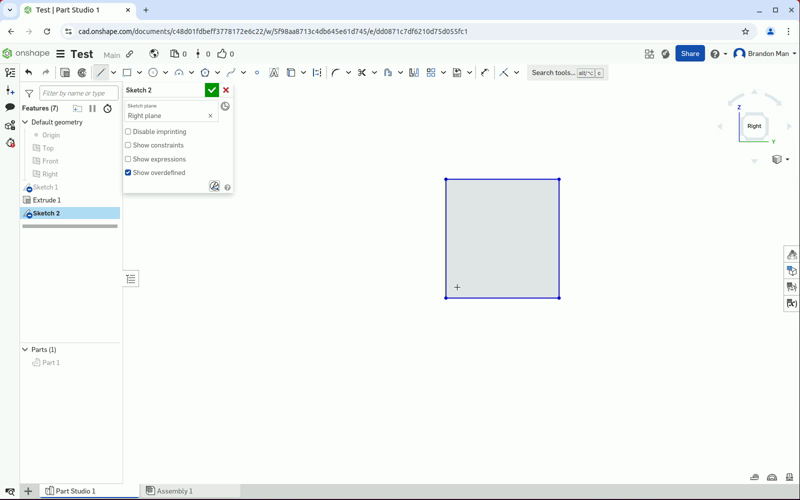
click(457, 286)
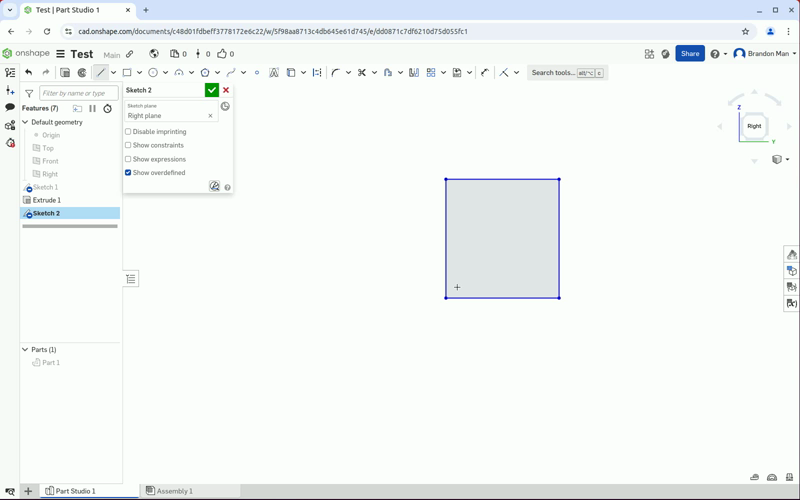
scroll(-6)
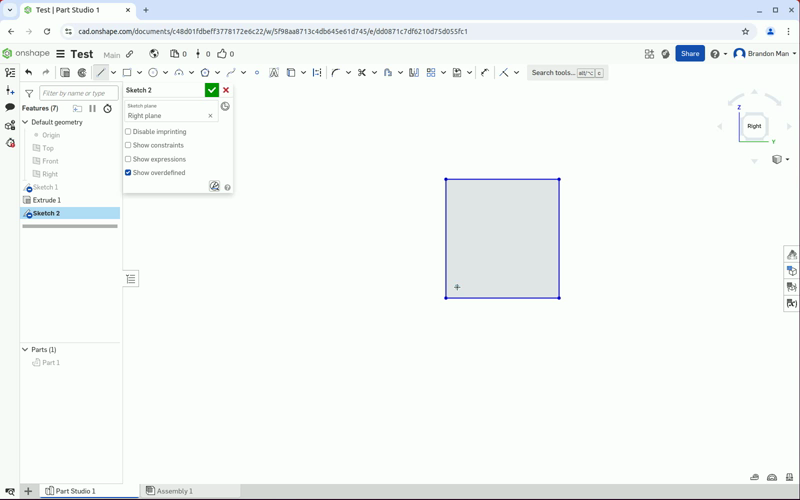
scroll(-6)
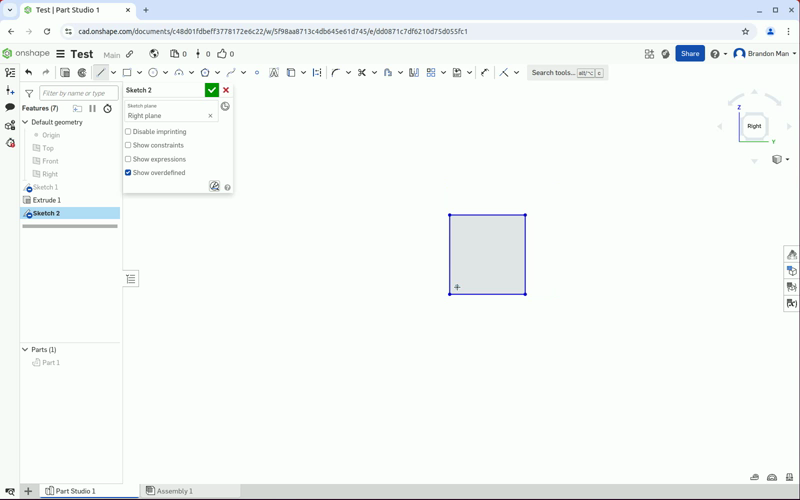
scroll(-6)
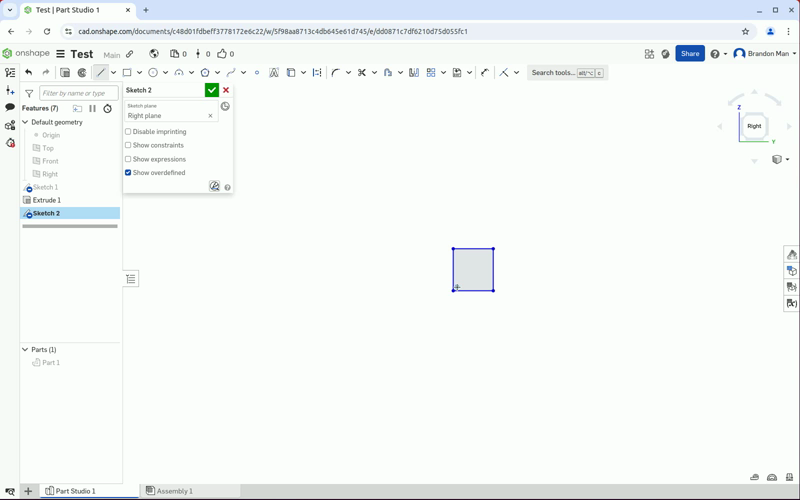
scroll(-6)
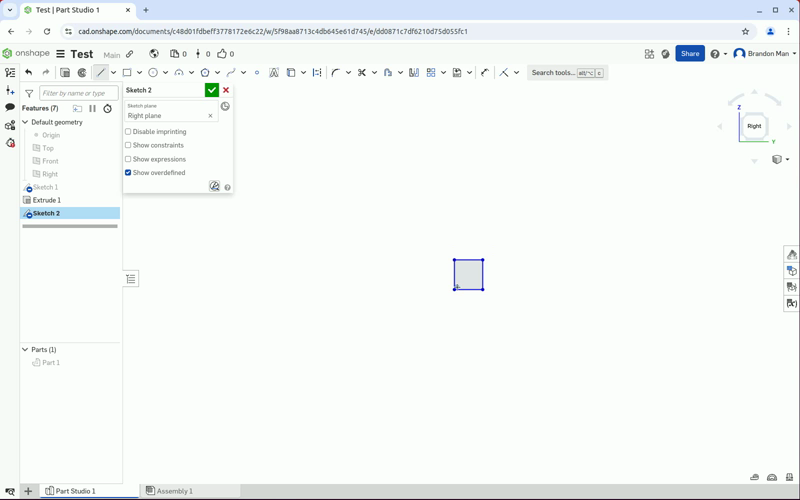
scroll(-6)
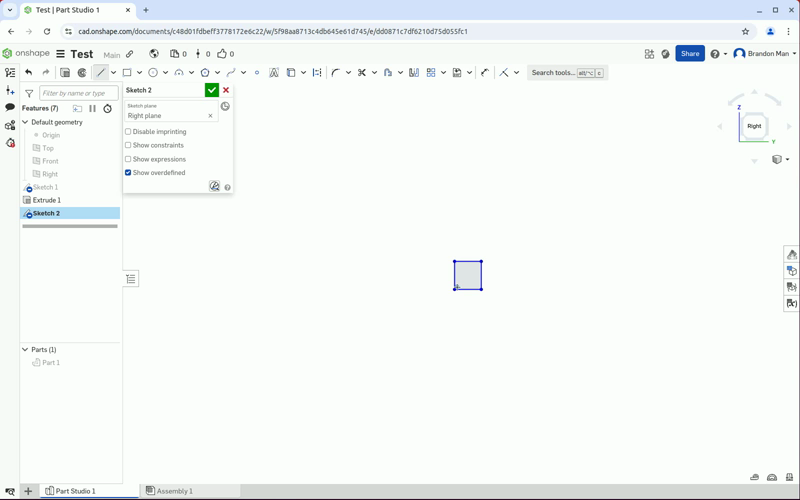
scroll(-6)
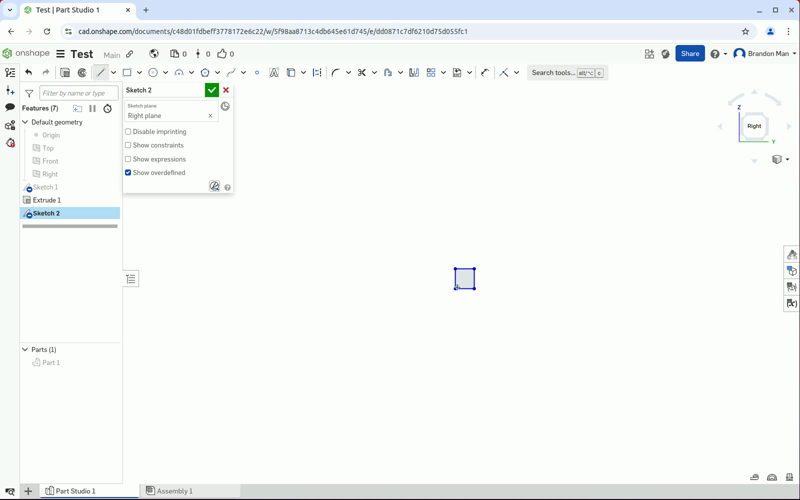
scroll(-6)
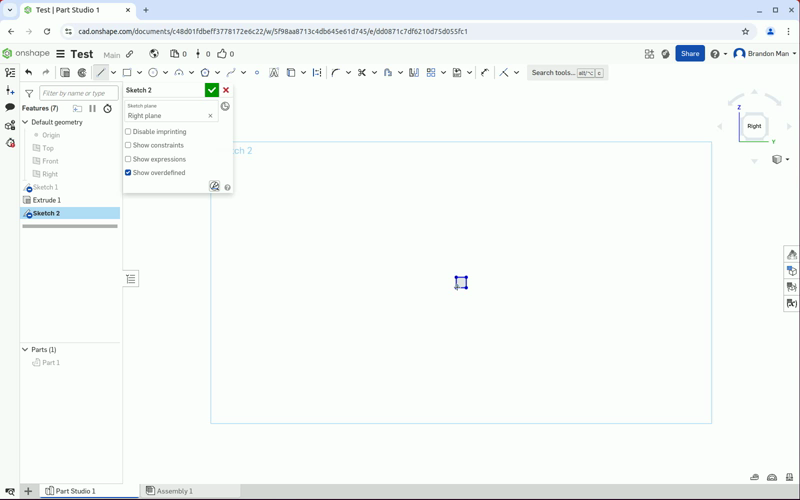
key_up(shift)
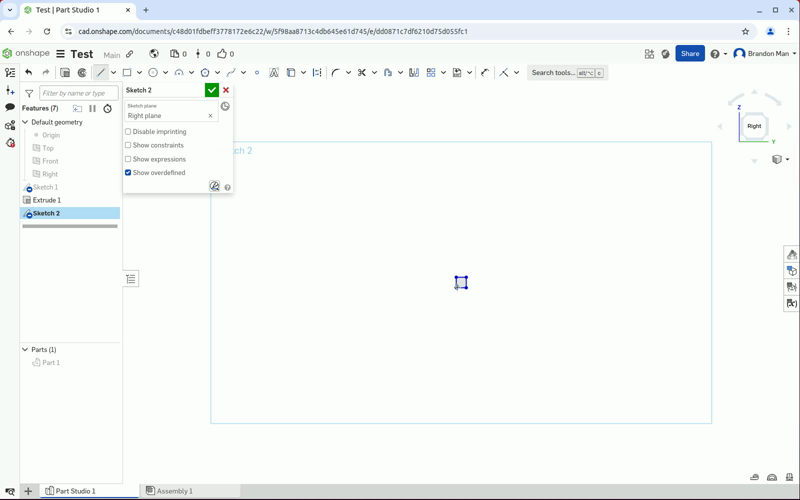
key_down(shift)
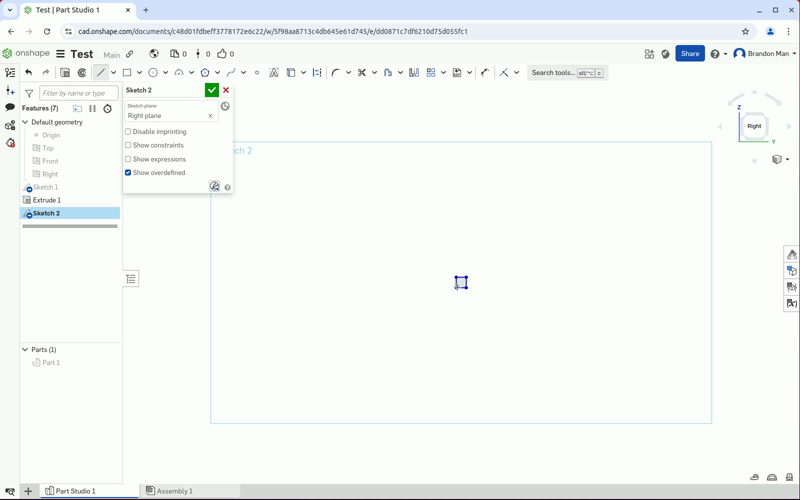
mouse_move(487, 286)
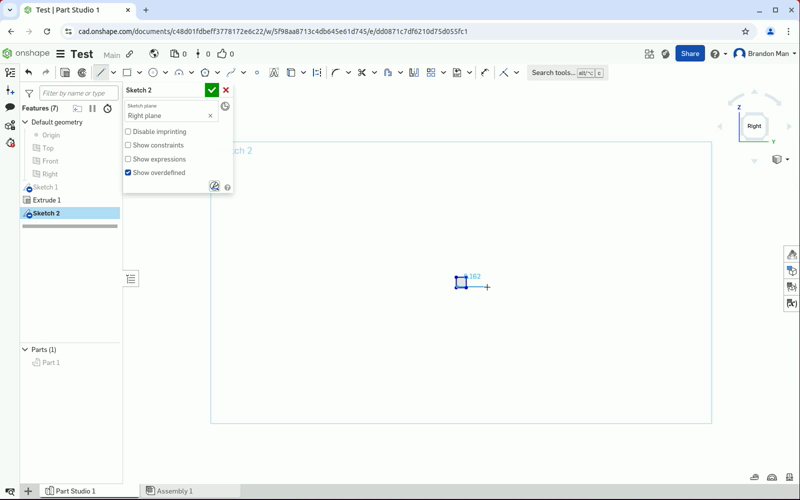
mouse_move(465, 286)
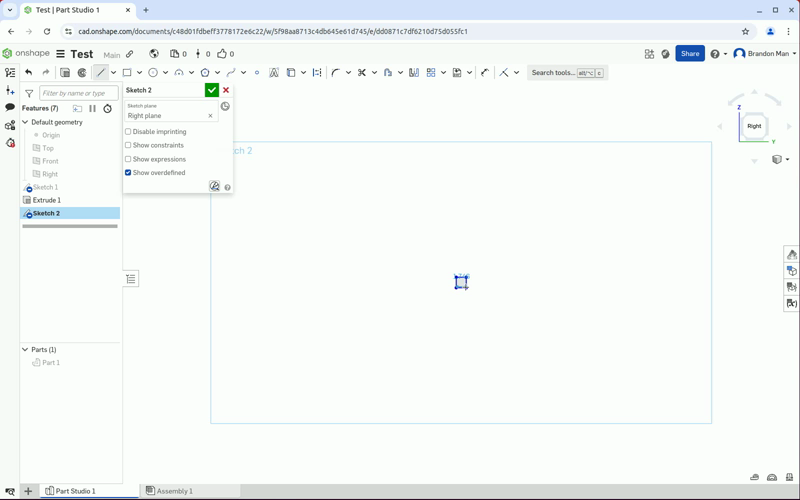
scroll(6)
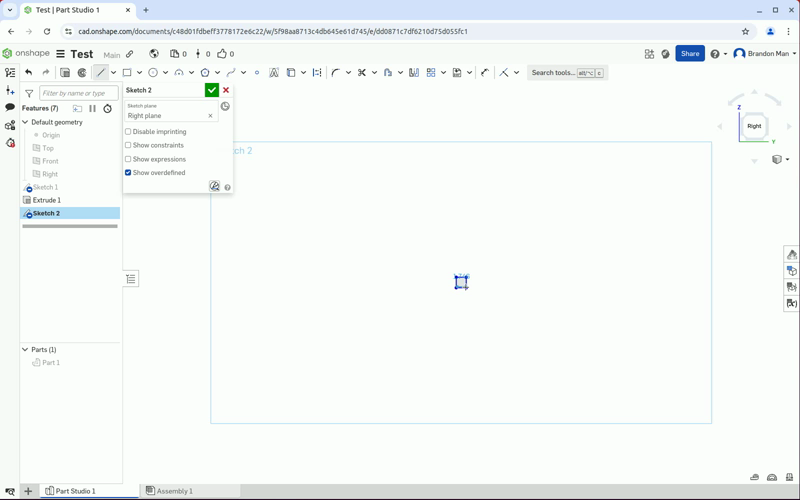
scroll(6)
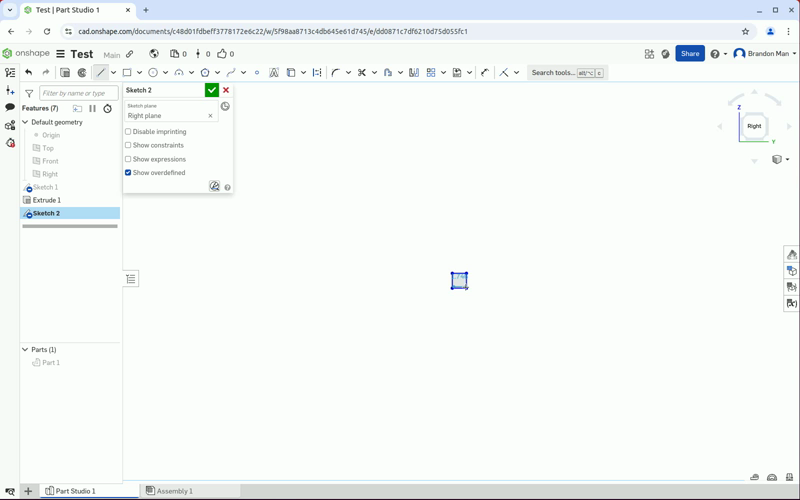
scroll(6)
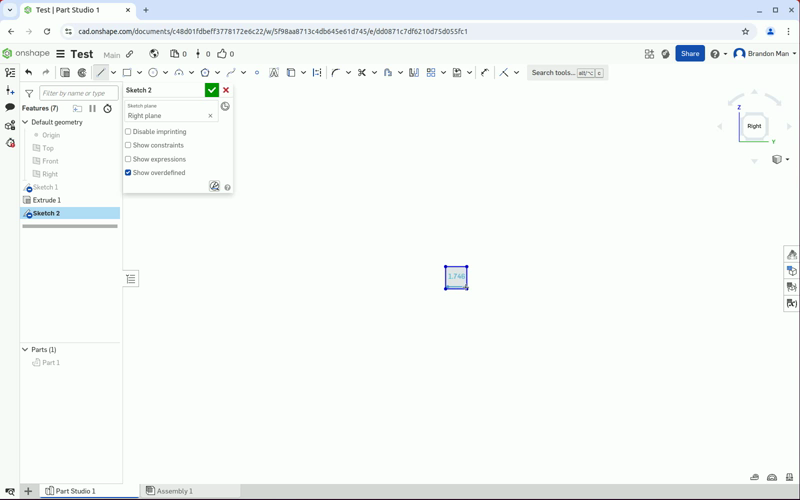
scroll(6)
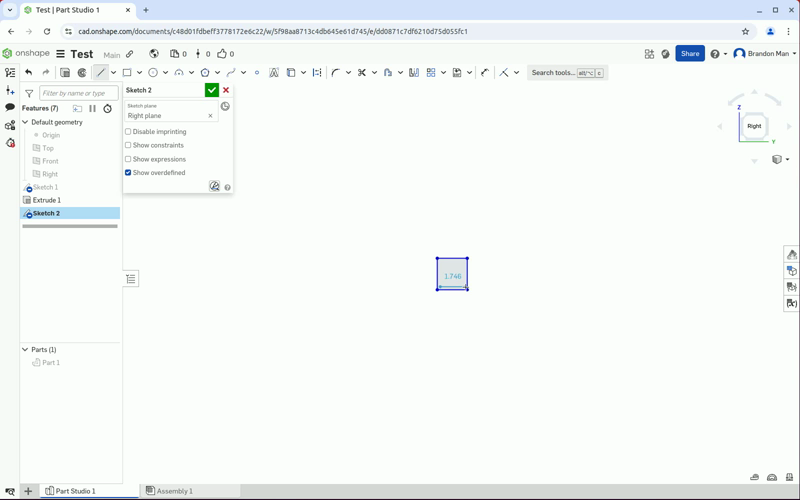
scroll(6)
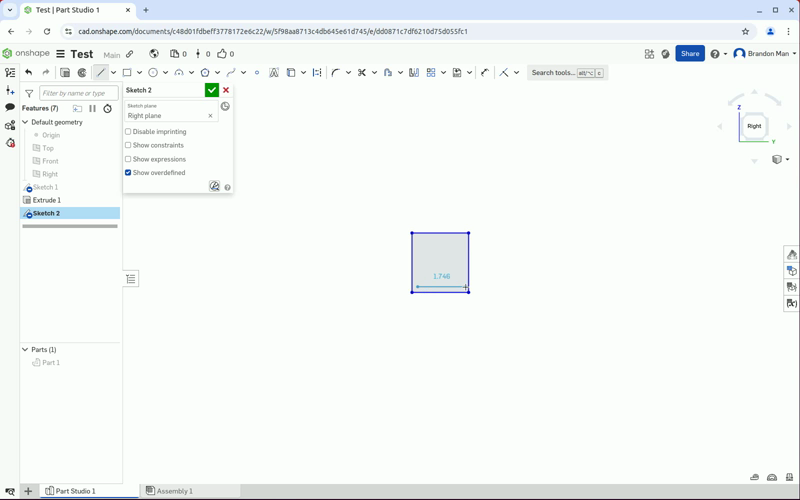
scroll(6)
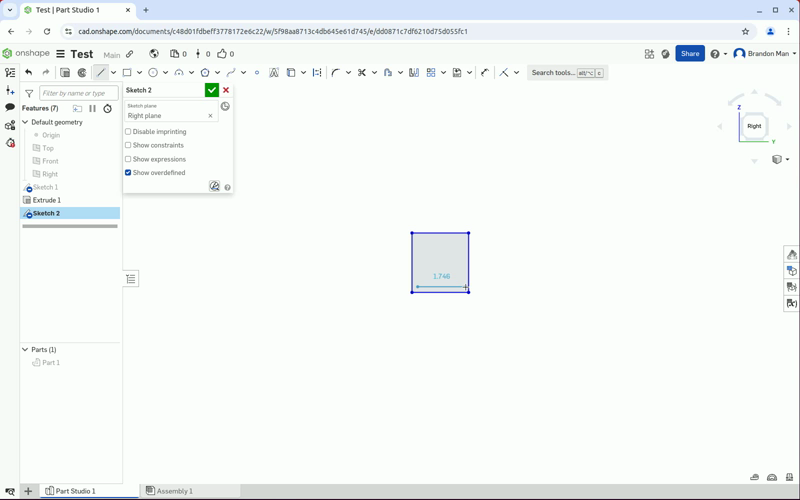
scroll(6)
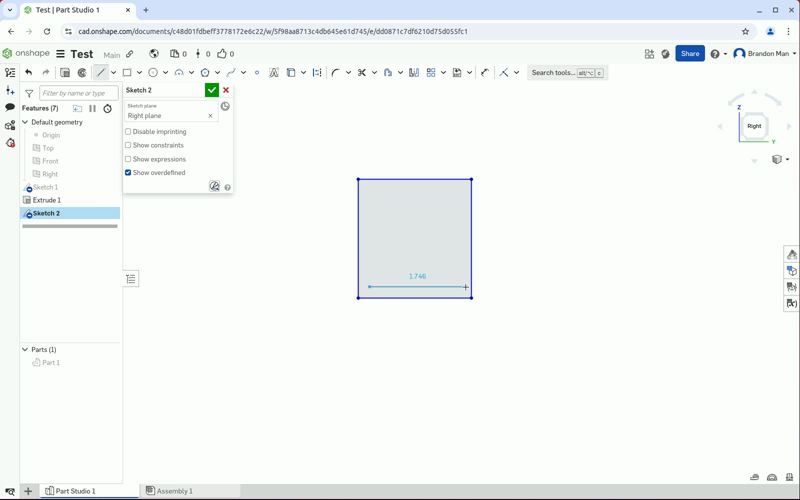
click(465, 286)
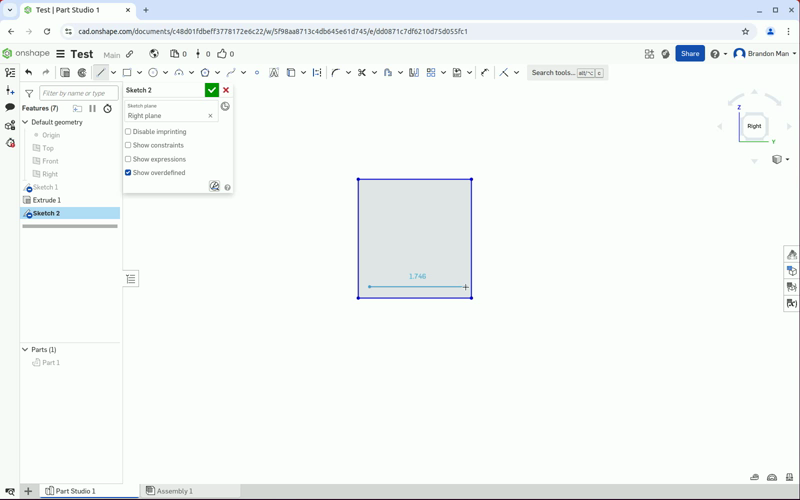
scroll(-6)
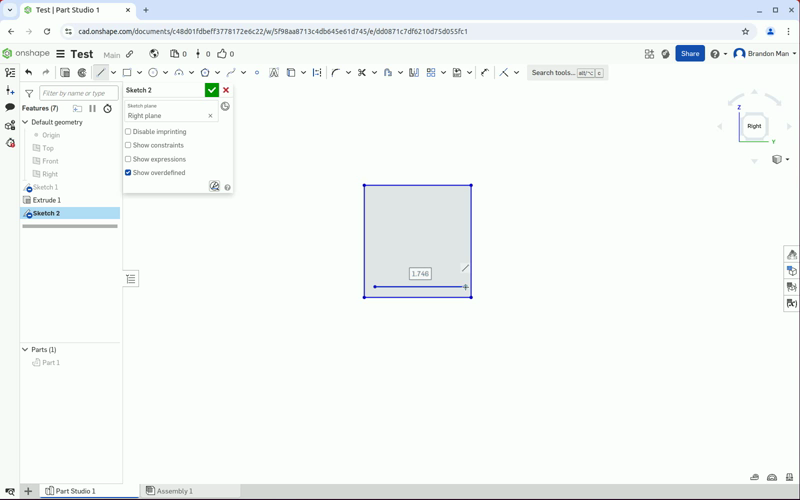
scroll(-6)
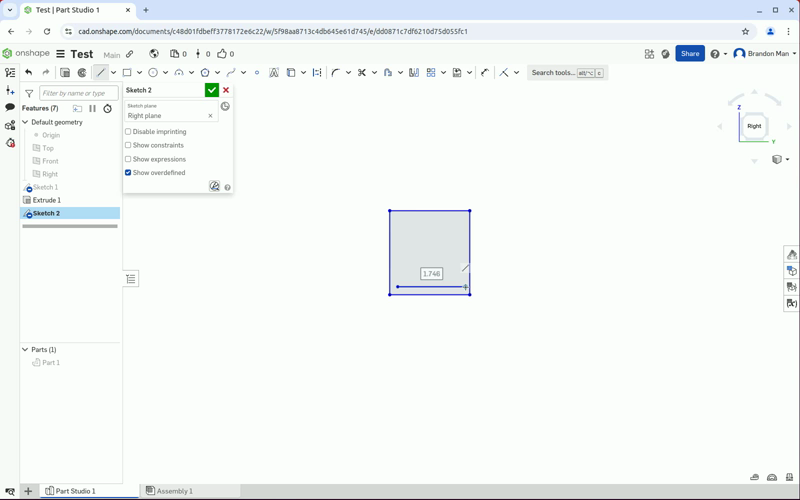
scroll(-6)
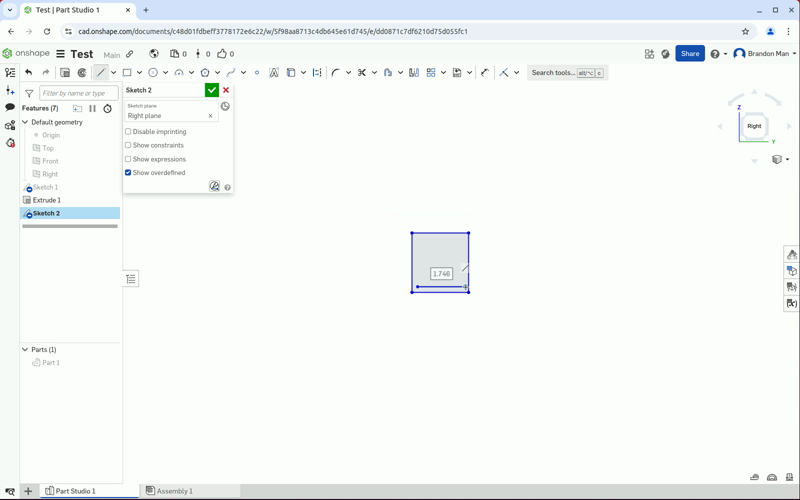
scroll(-6)
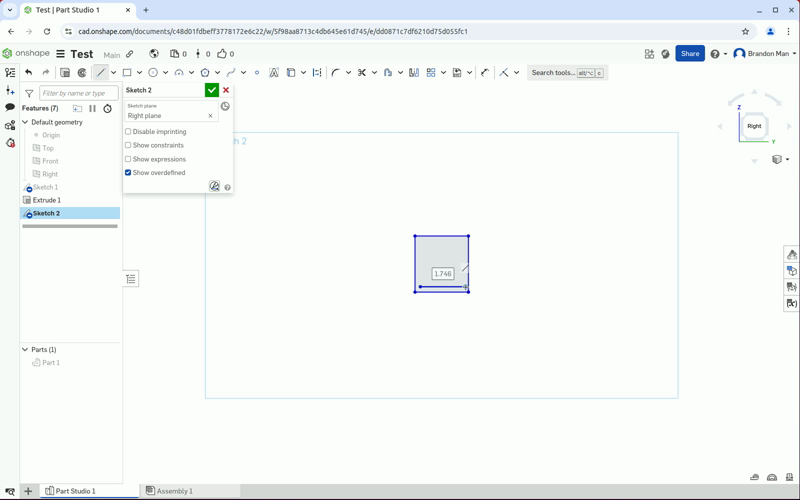
scroll(-6)
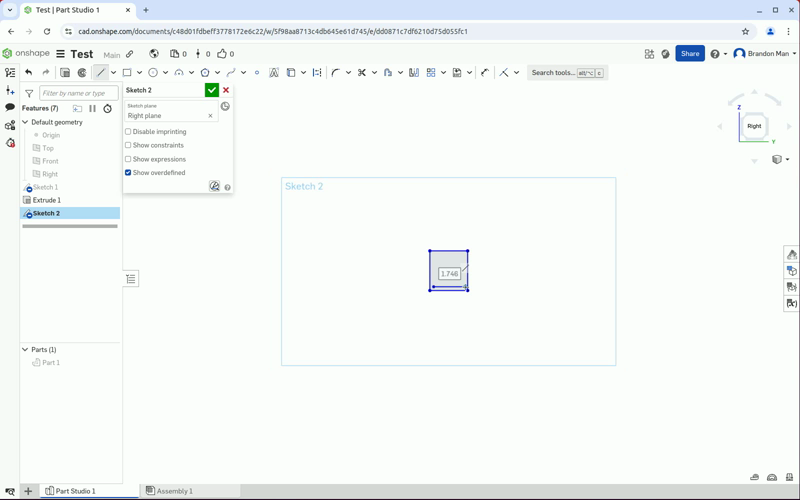
scroll(-6)
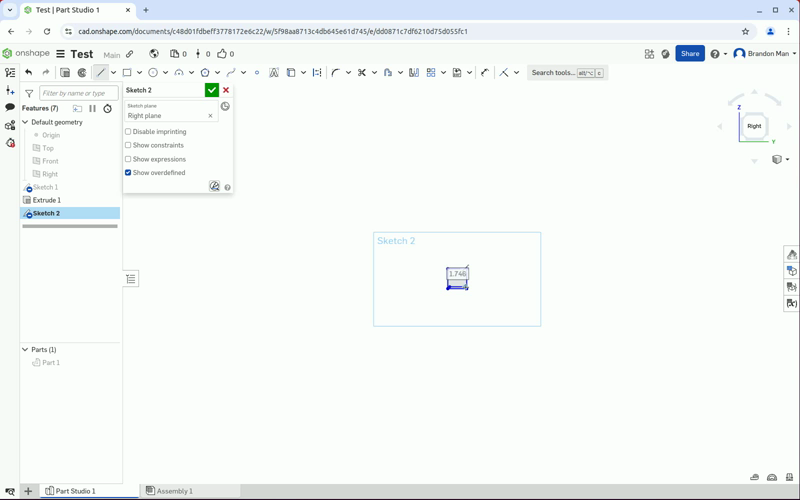
scroll(-6)
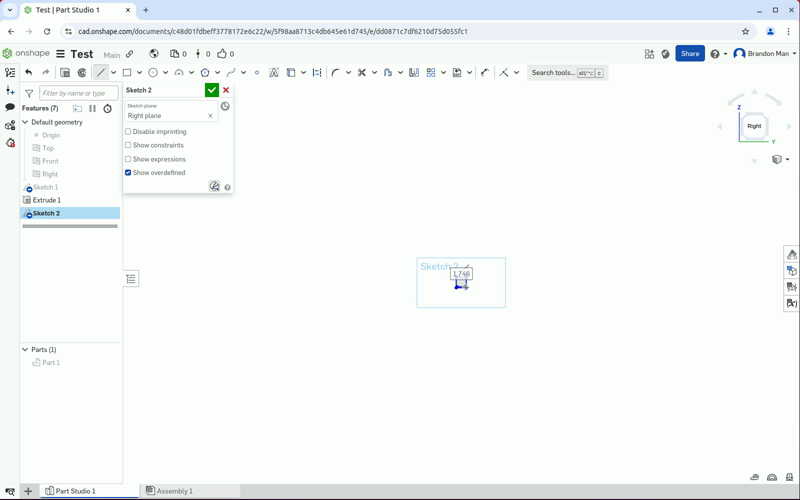
key_up(shift)
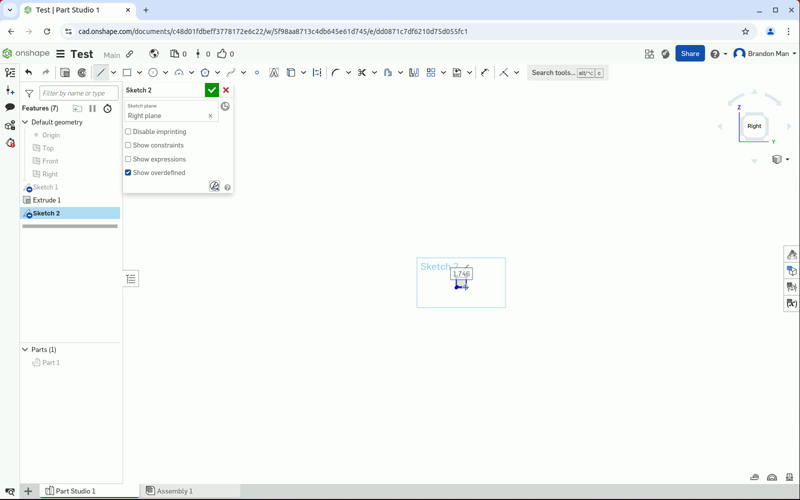
key_down(shift)
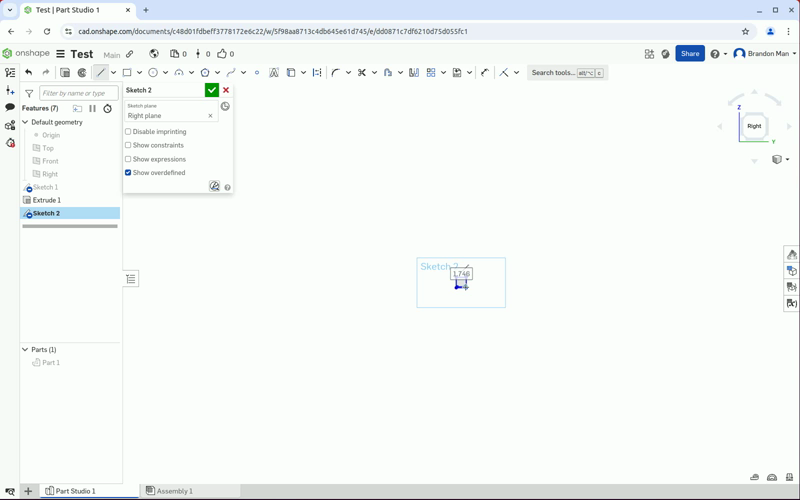
mouse_move(495, 286)
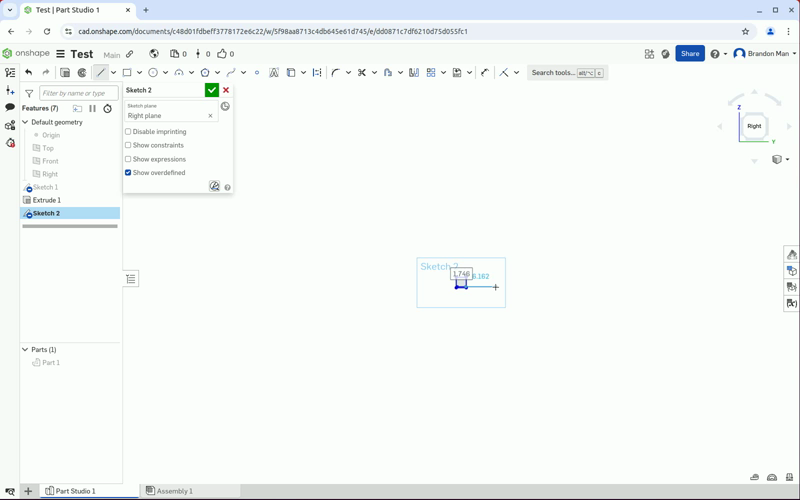
mouse_move(465, 278)
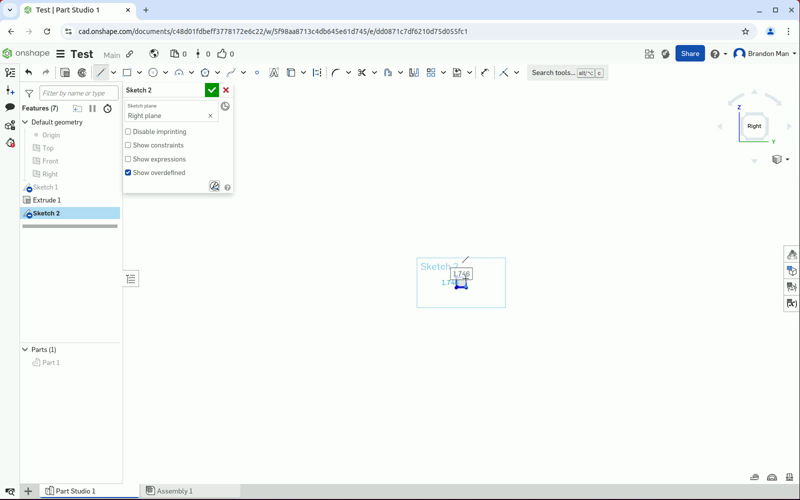
scroll(6)
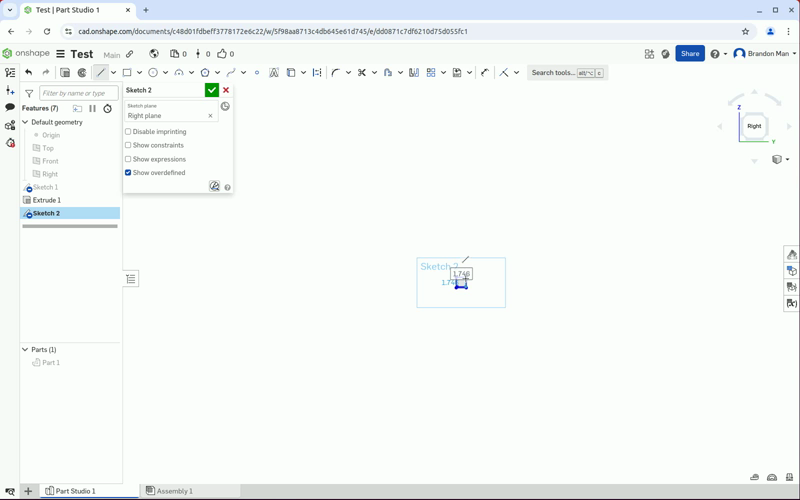
scroll(6)
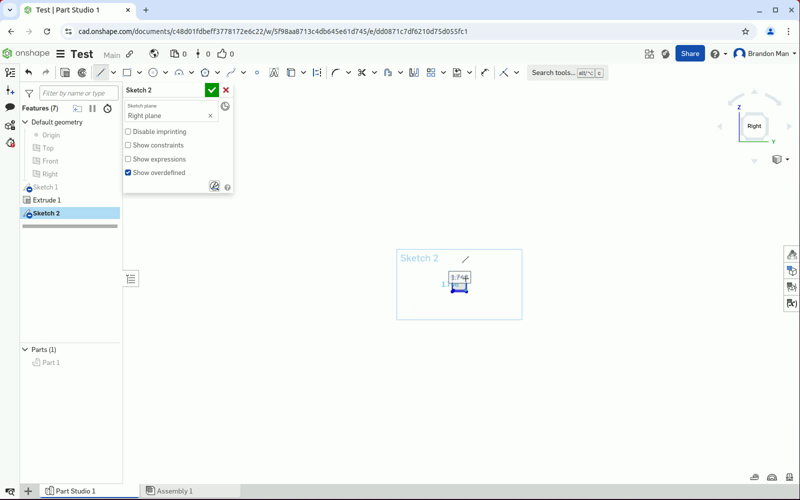
scroll(6)
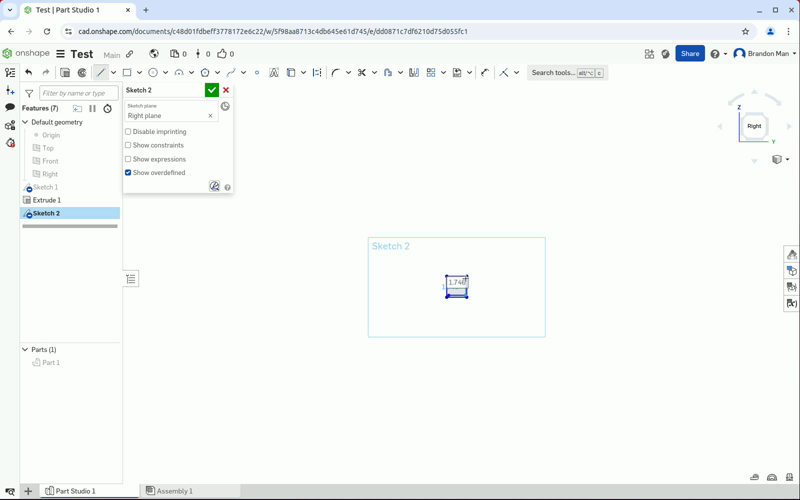
scroll(6)
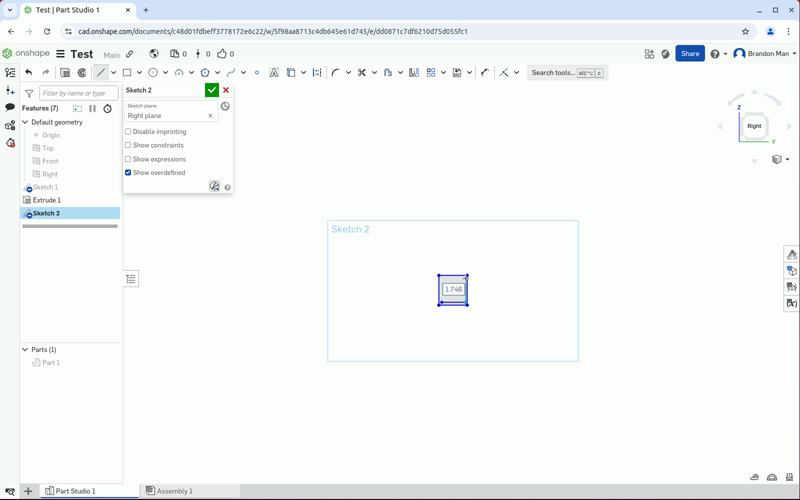
scroll(6)
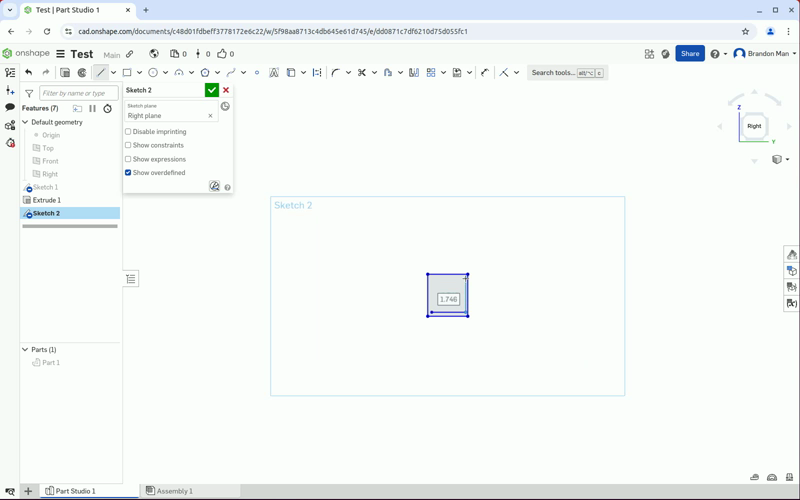
scroll(6)
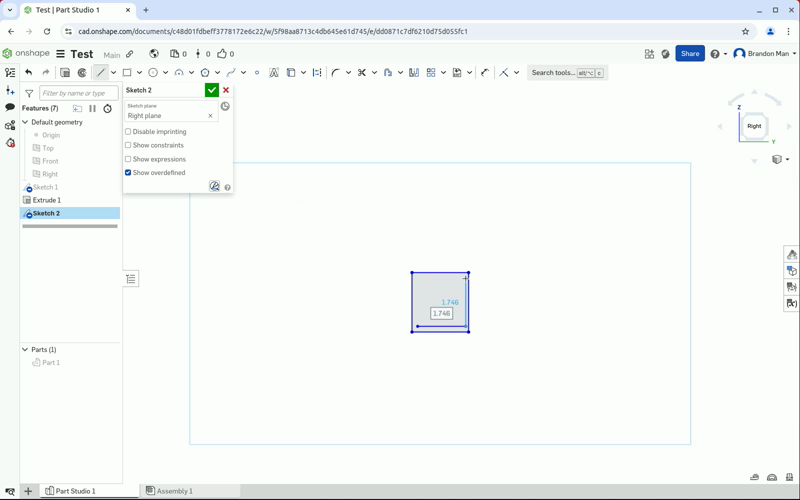
scroll(6)
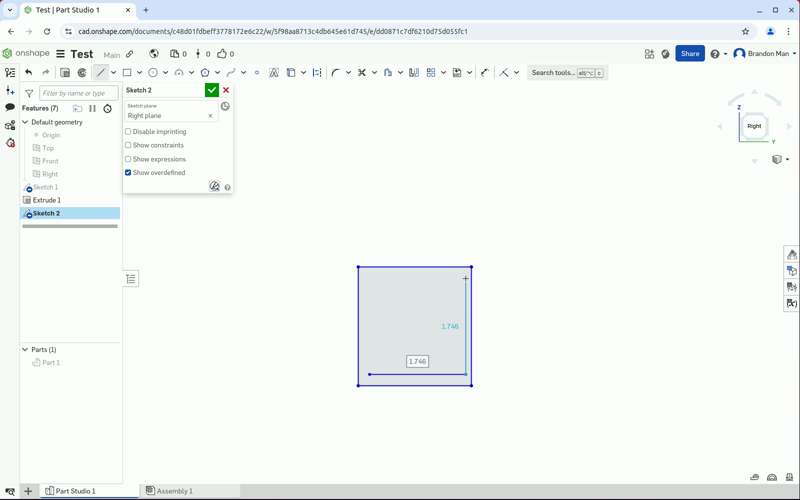
click(465, 278)
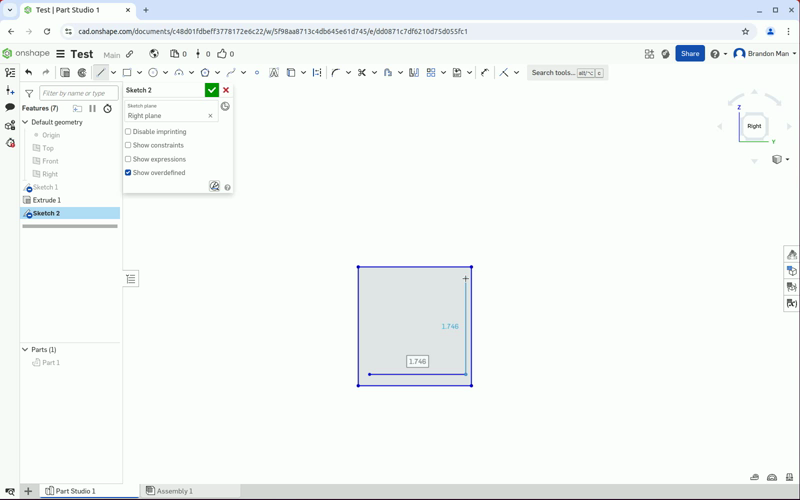
scroll(-6)
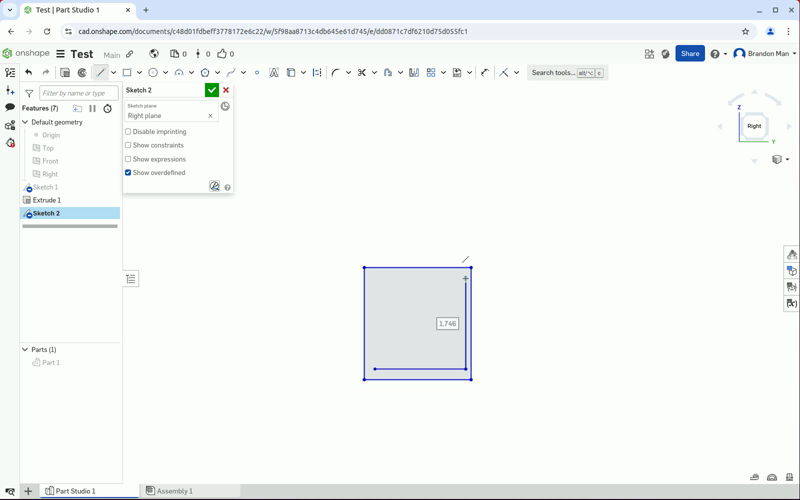
scroll(-6)
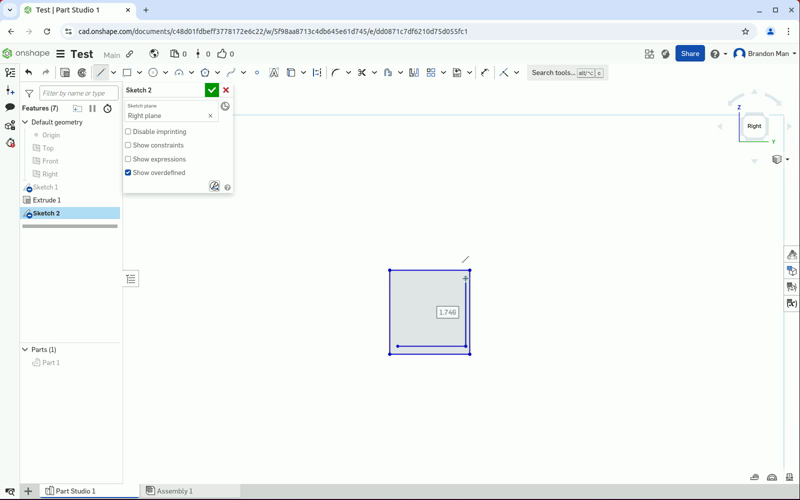
scroll(-6)
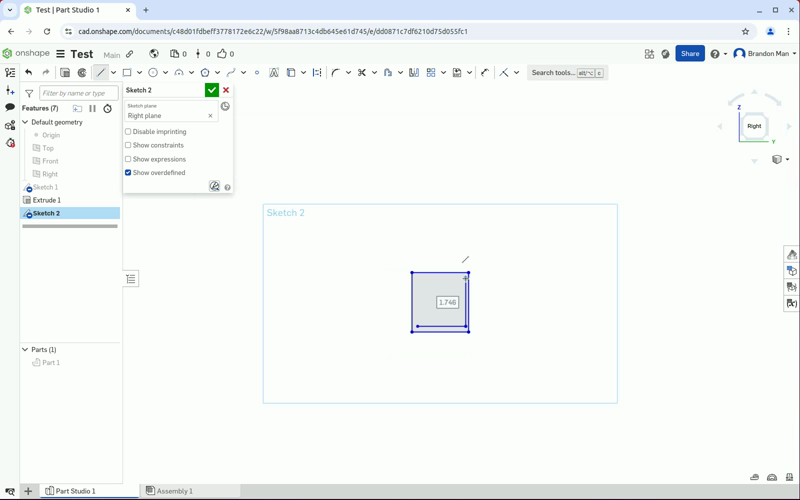
scroll(-6)
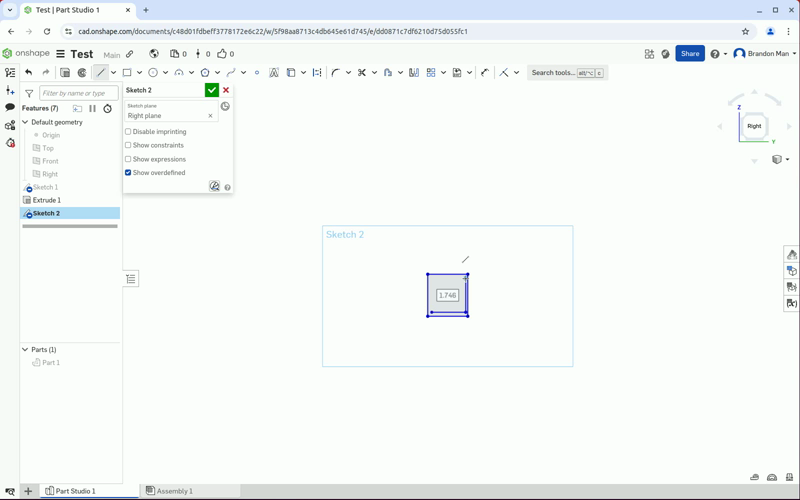
scroll(-6)
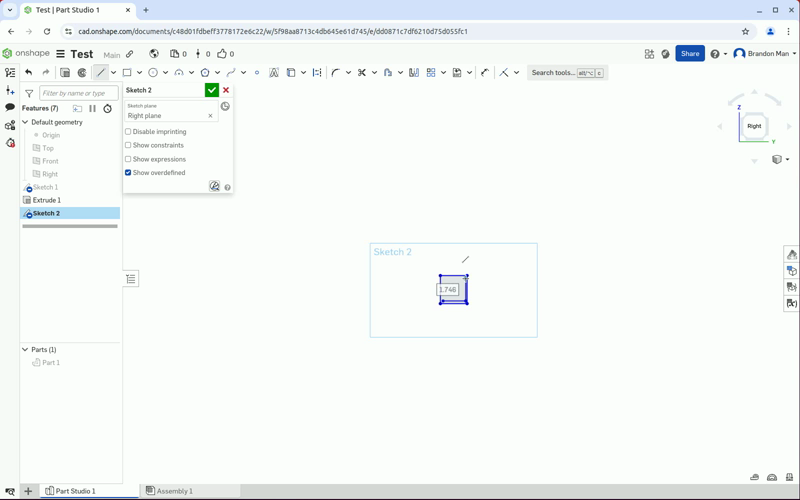
scroll(-6)
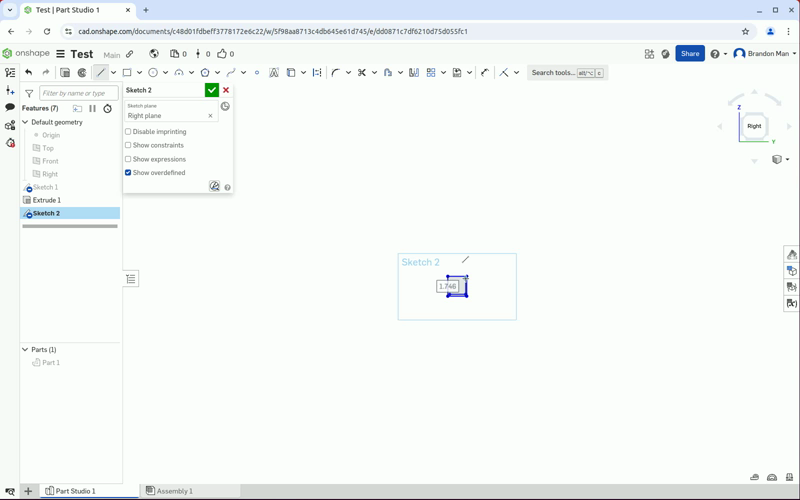
scroll(-6)
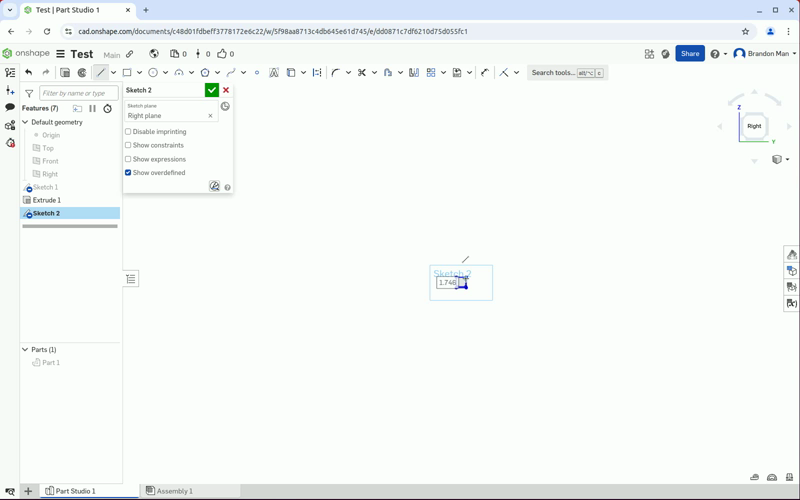
key_up(shift)
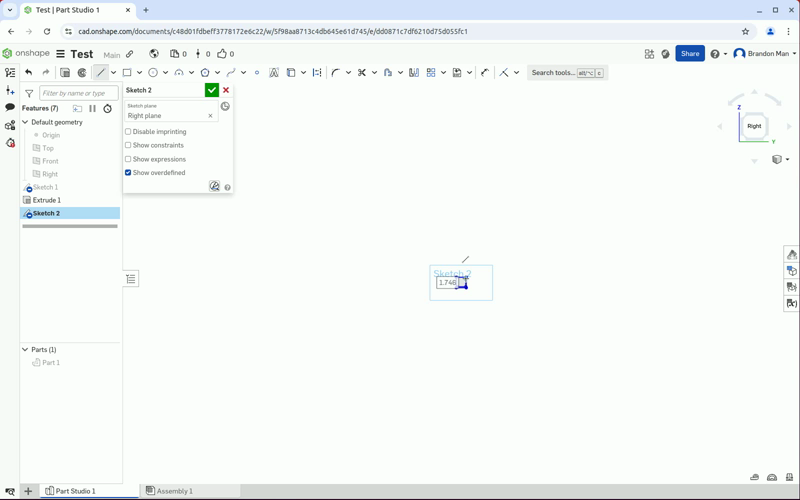
key_down(shift)
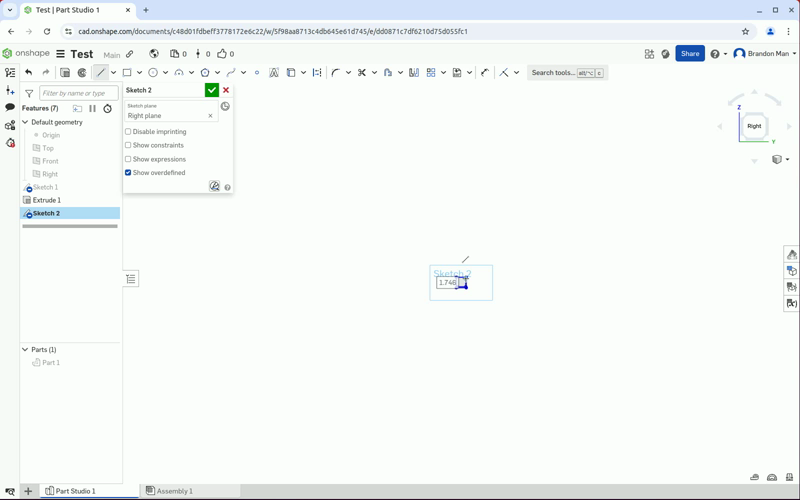
mouse_move(495, 278)
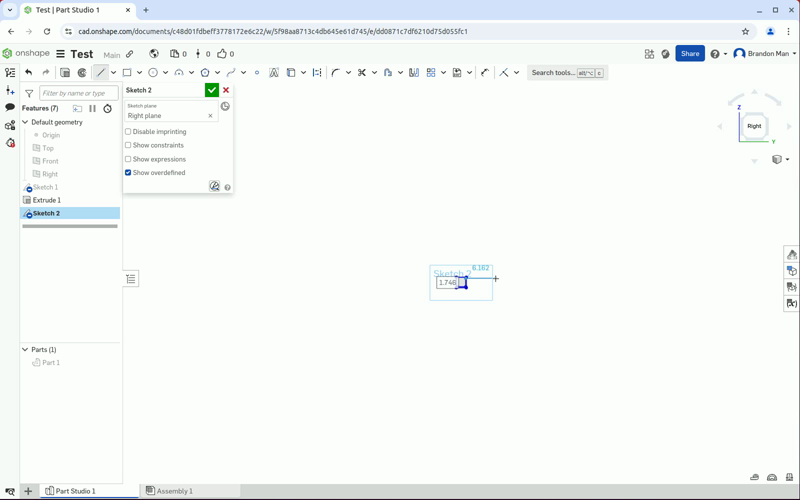
mouse_move(457, 278)
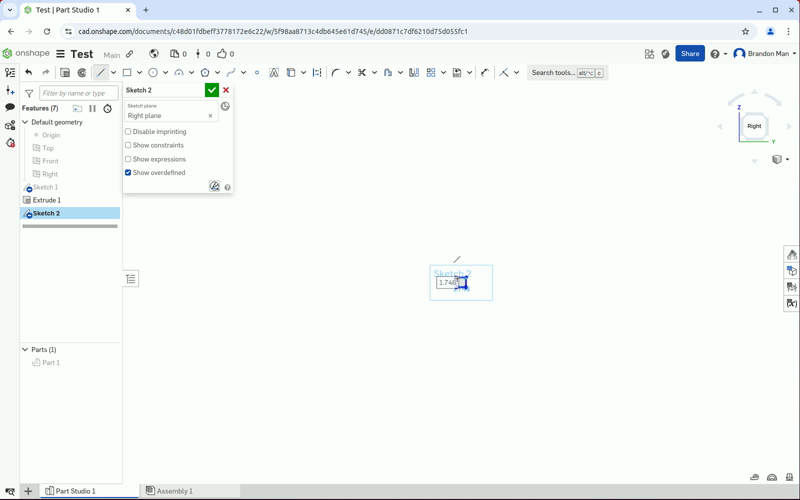
scroll(6)
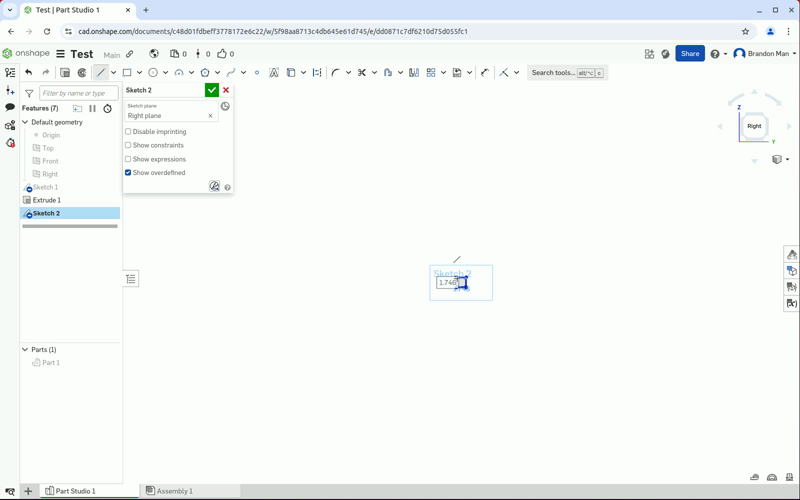
scroll(6)
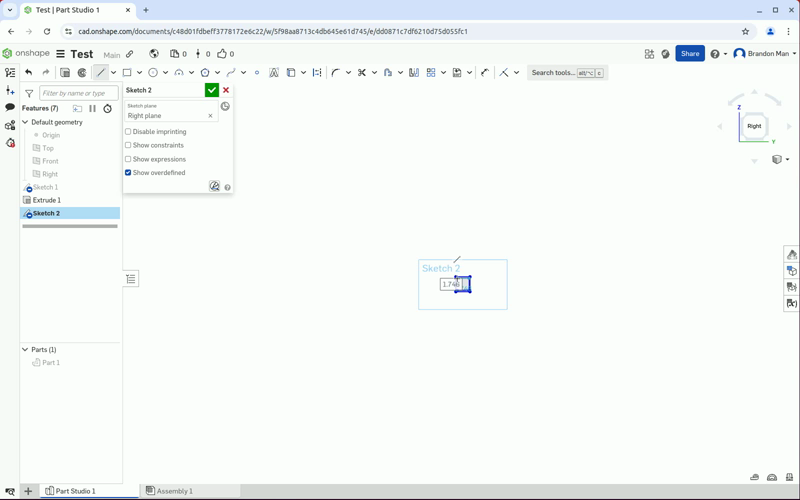
scroll(6)
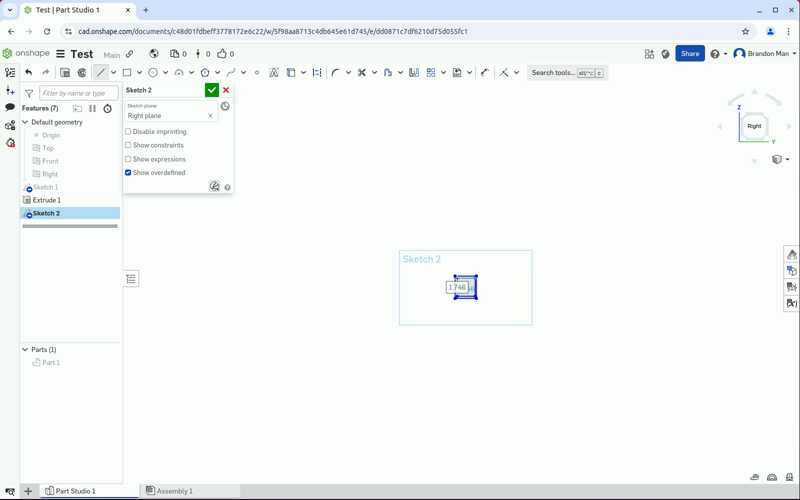
scroll(6)
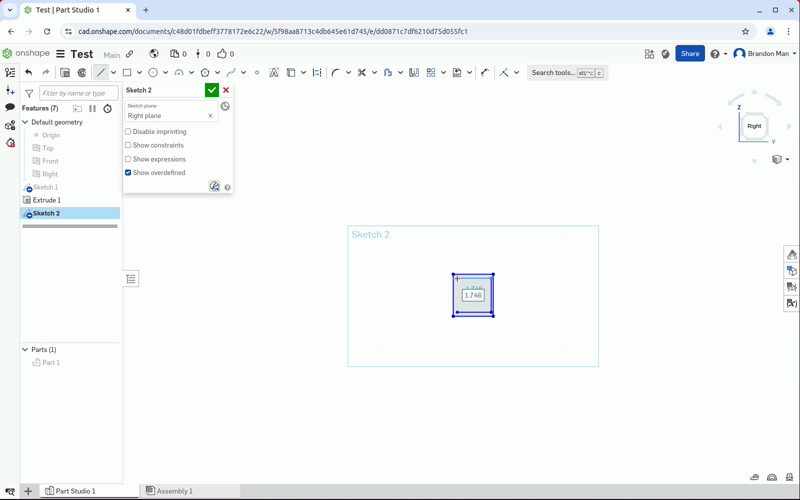
scroll(6)
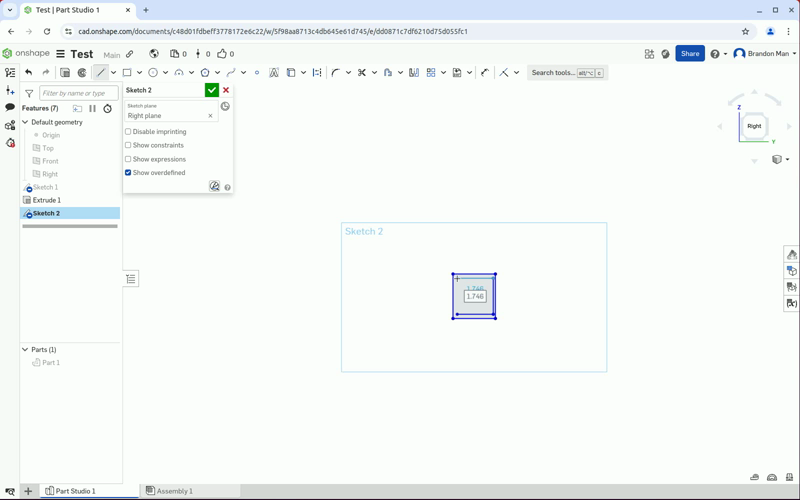
scroll(6)
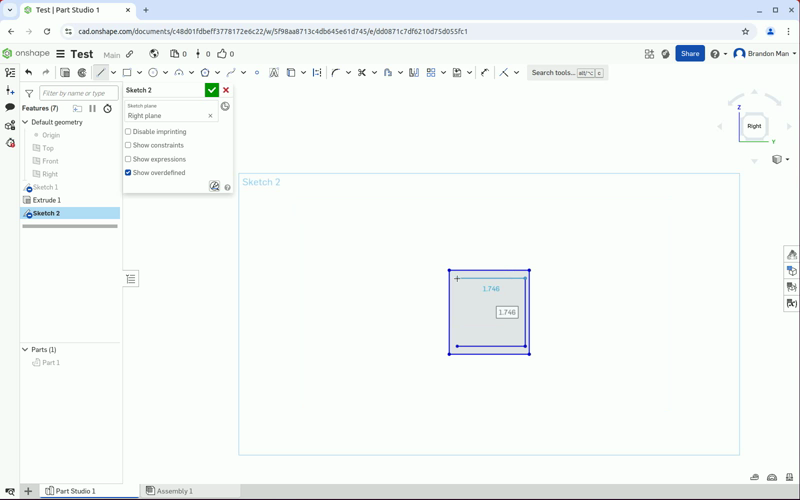
scroll(6)
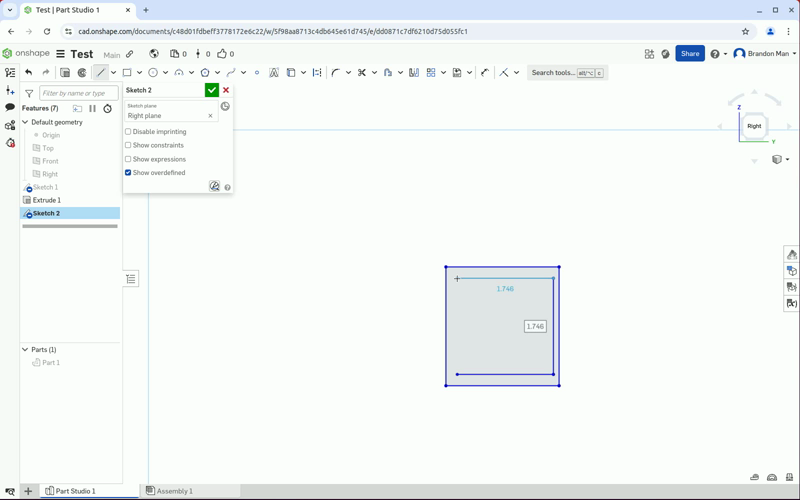
click(457, 278)
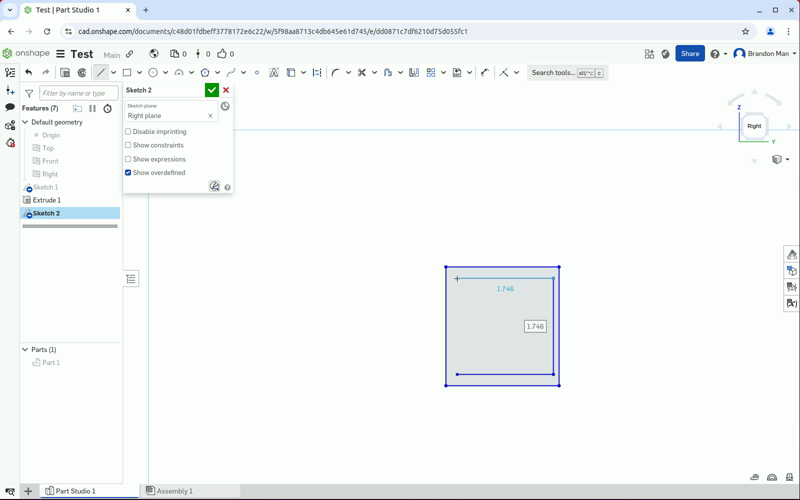
scroll(-6)
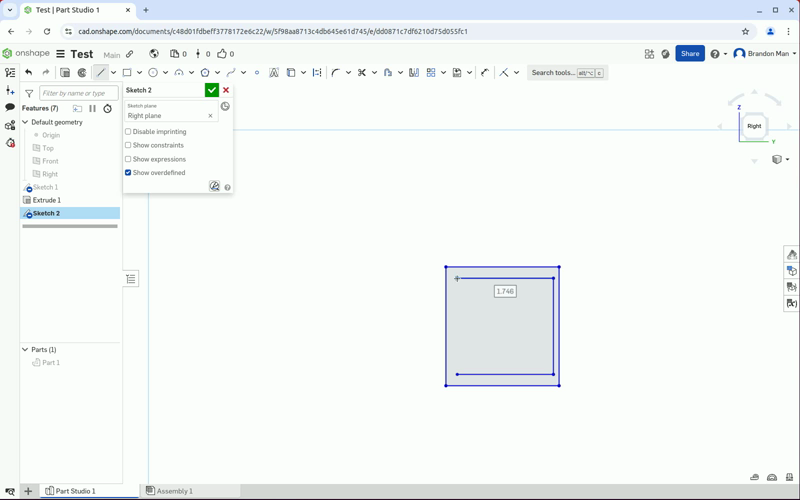
scroll(-6)
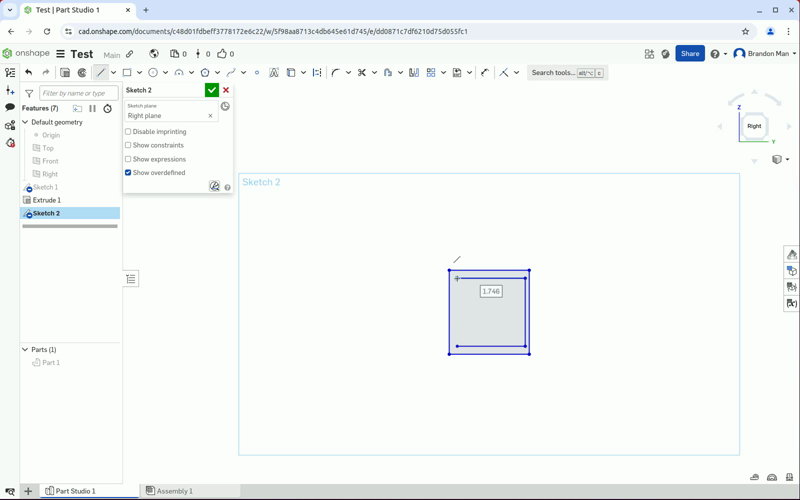
scroll(-6)
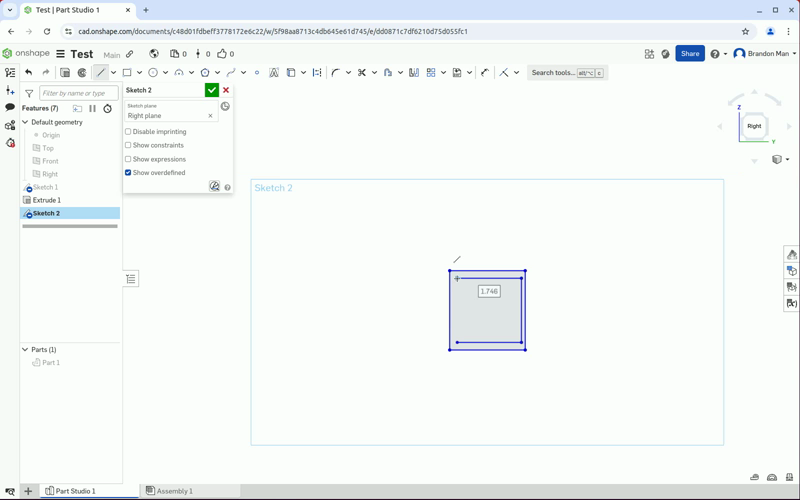
scroll(-6)
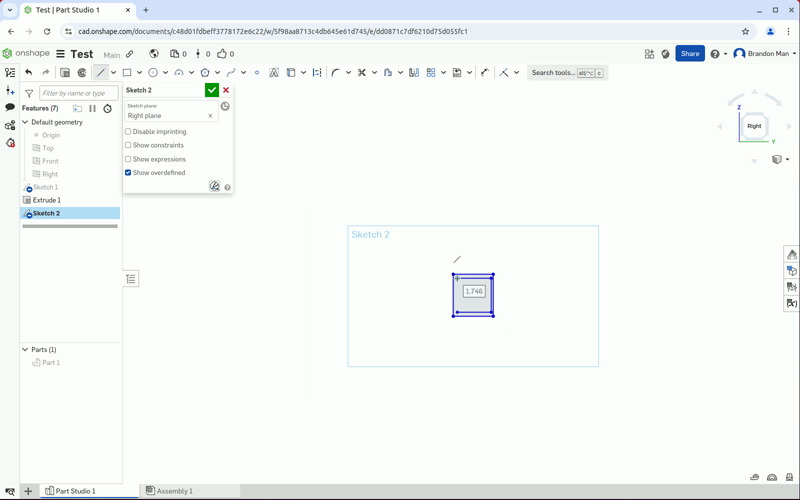
scroll(-6)
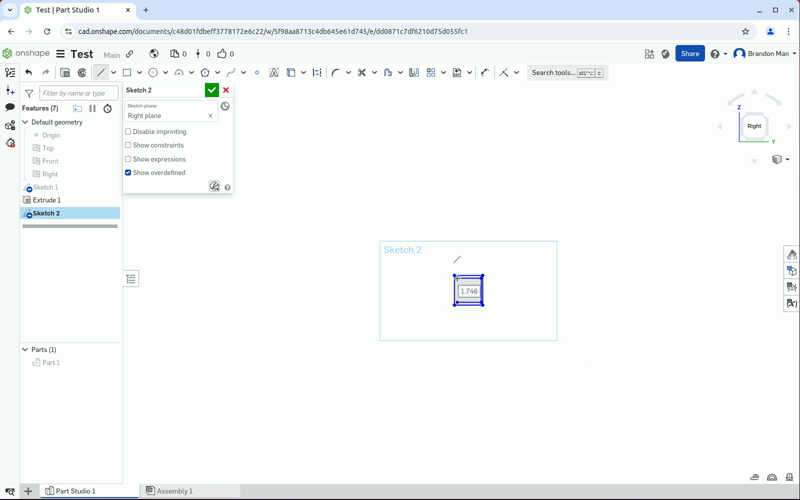
scroll(-6)
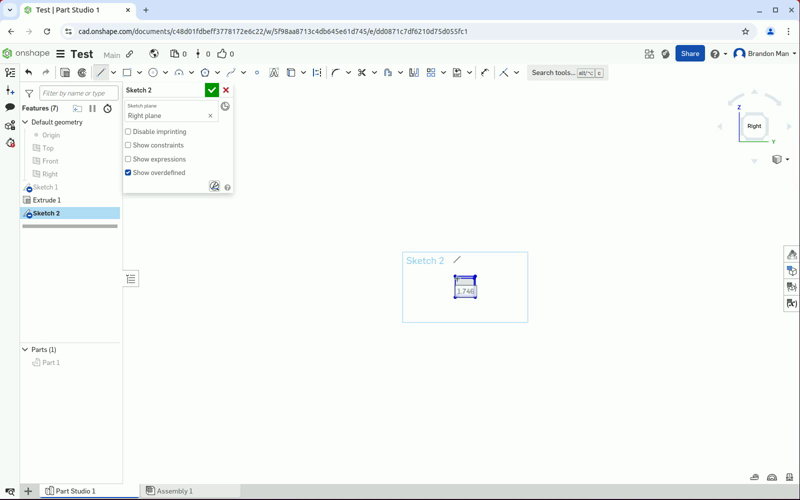
scroll(-6)
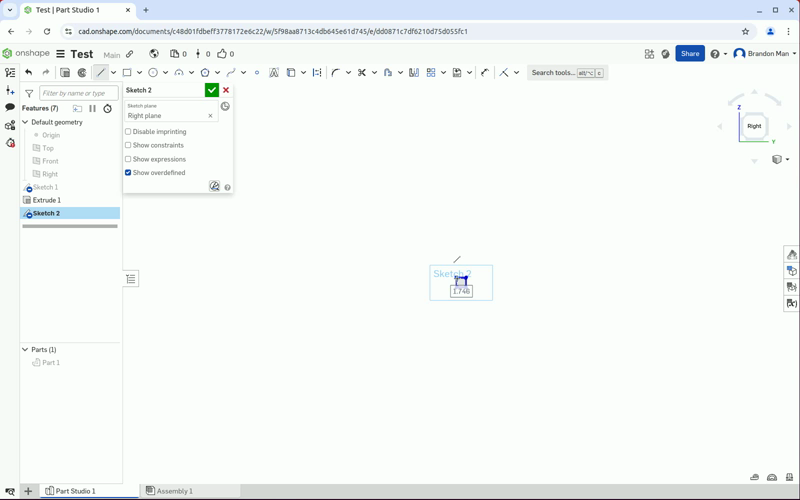
key_up(shift)
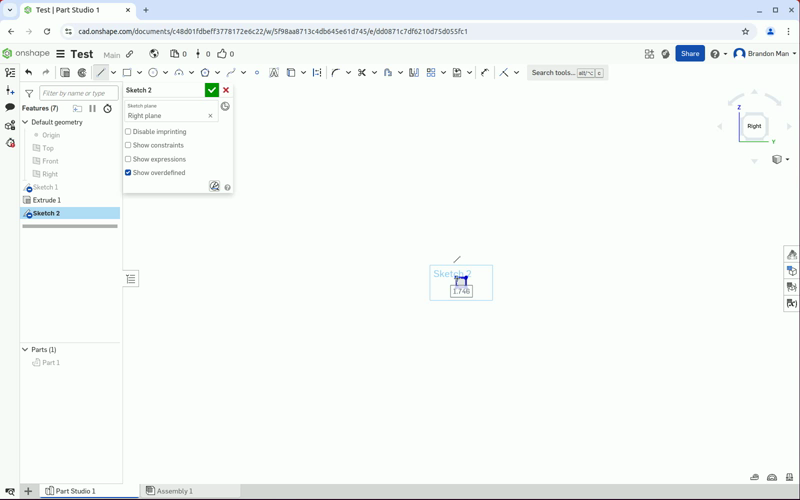
mouse_move(487, 278)
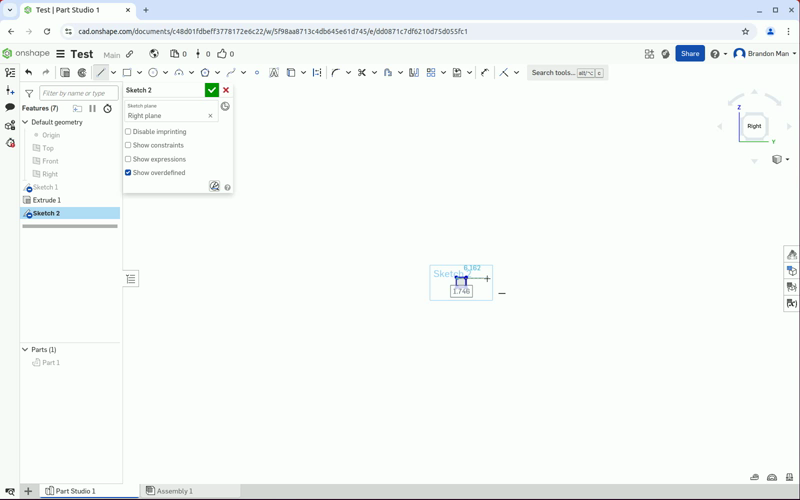
key_down(shift)
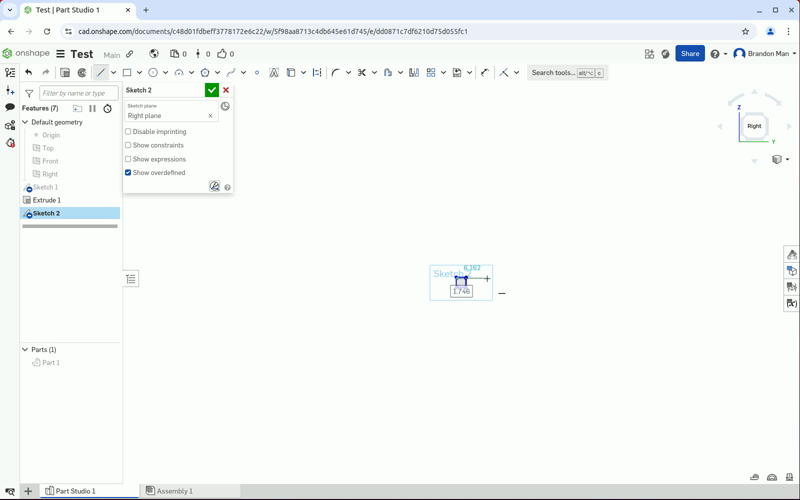
mouse_move(457, 286)
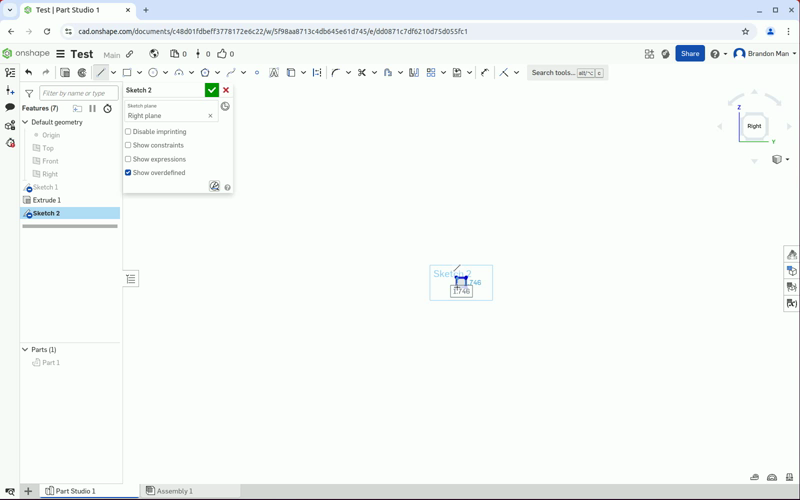
scroll(6)
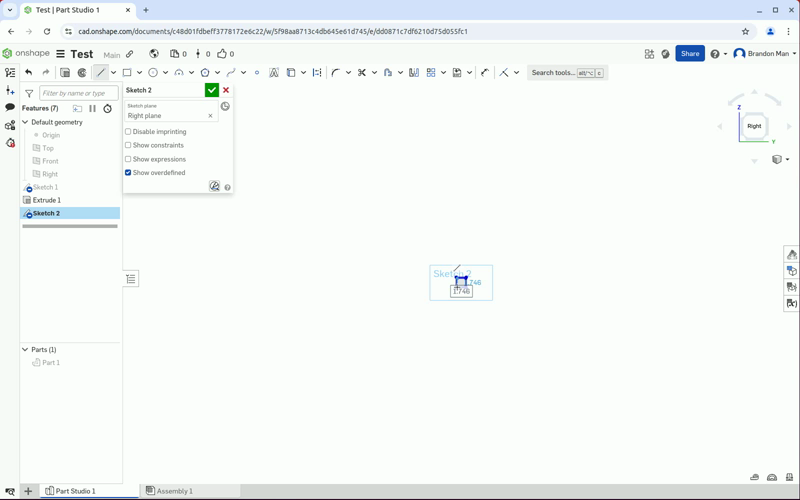
scroll(6)
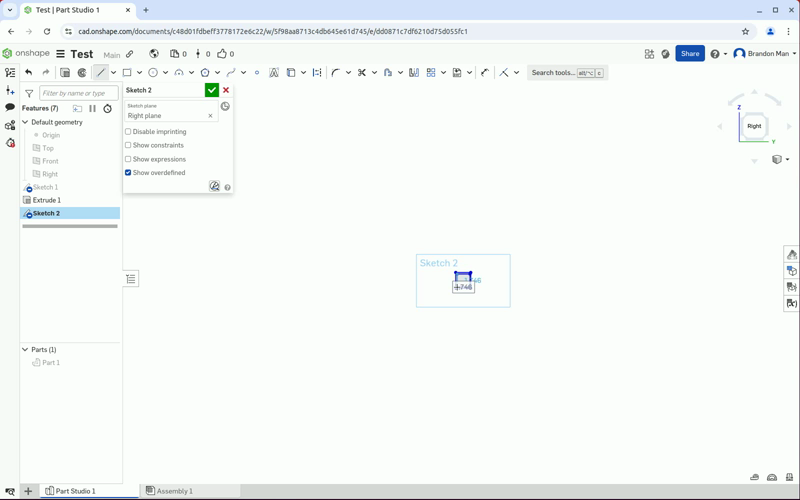
scroll(6)
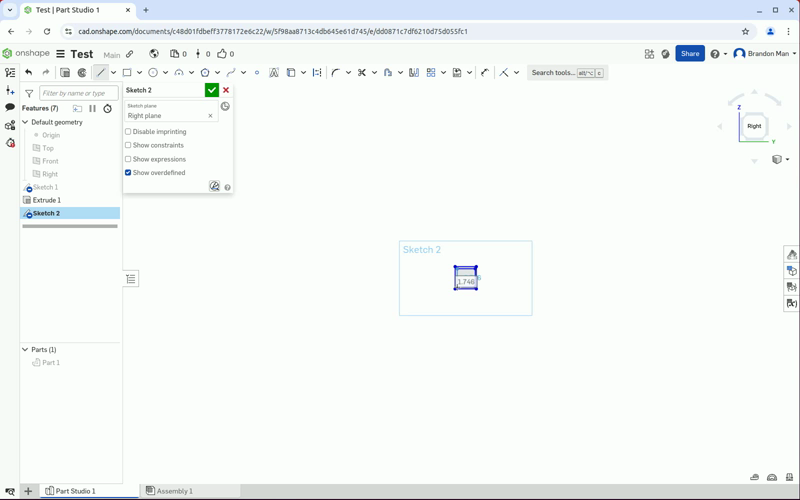
scroll(6)
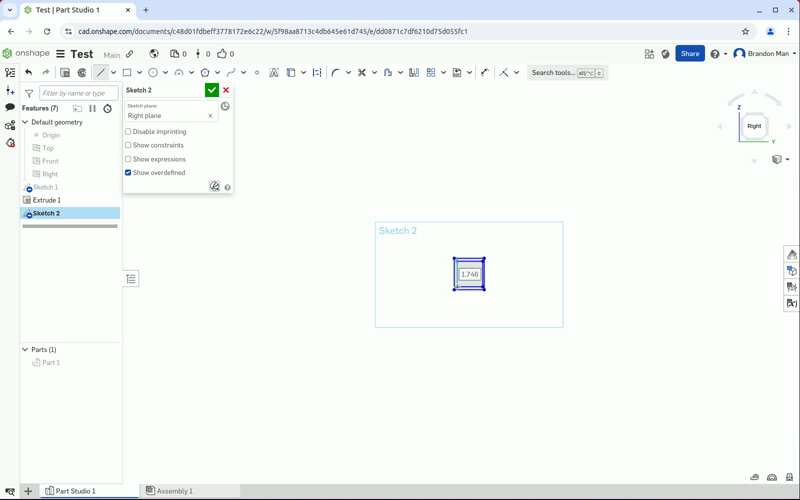
scroll(6)
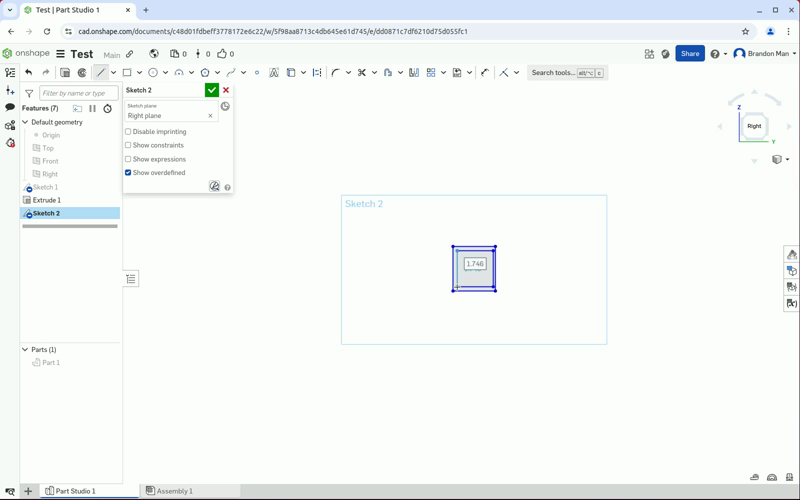
scroll(6)
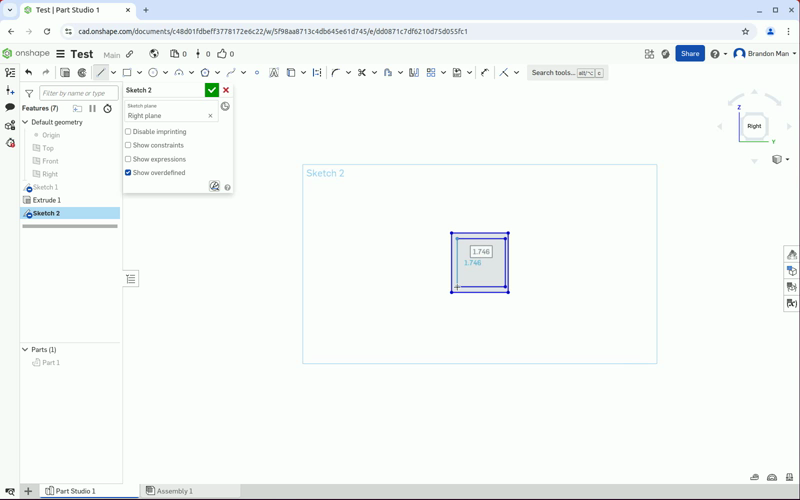
scroll(6)
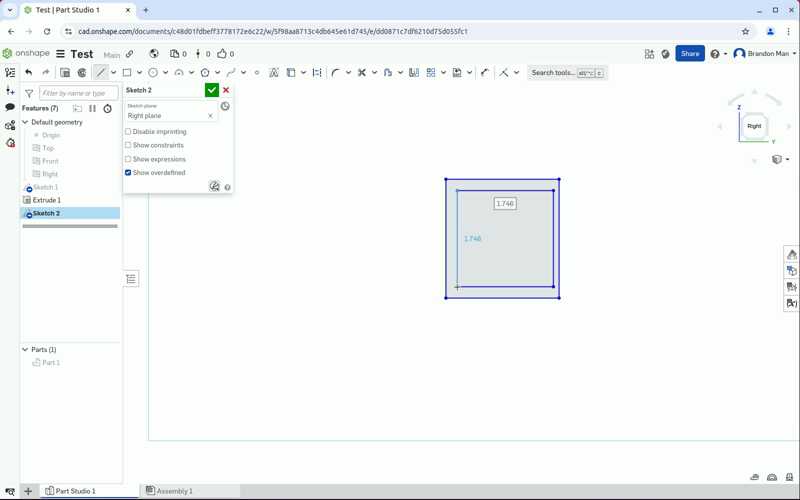
key_up(shift)
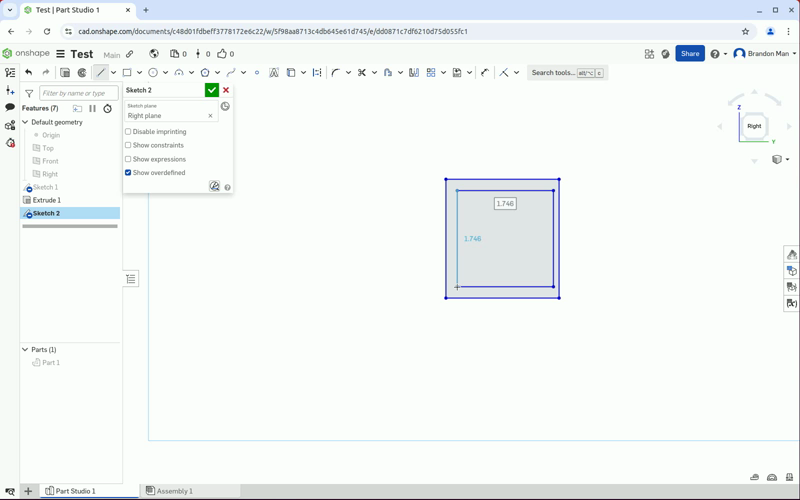
click(457, 286)
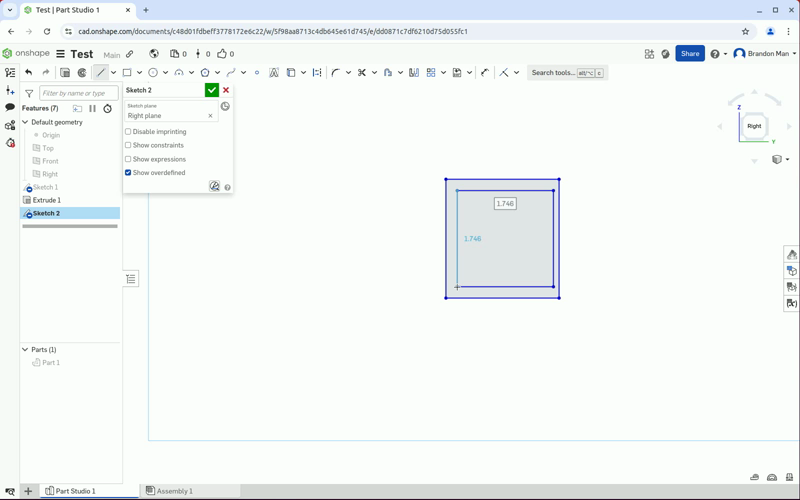
scroll(-6)
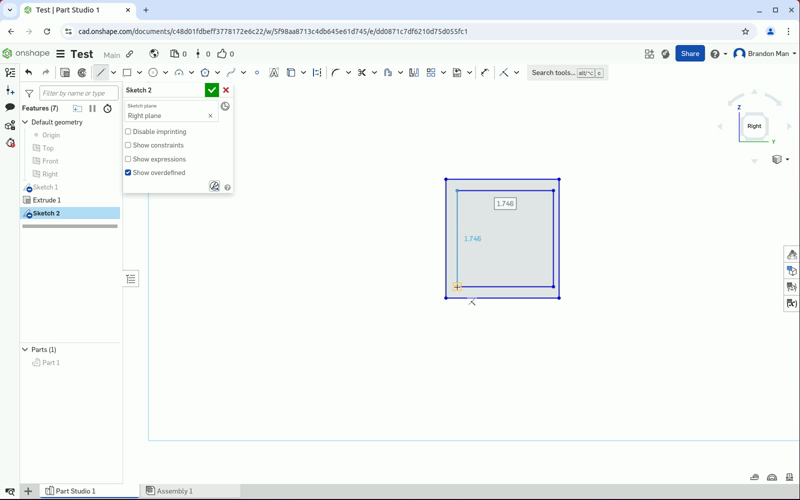
scroll(-6)
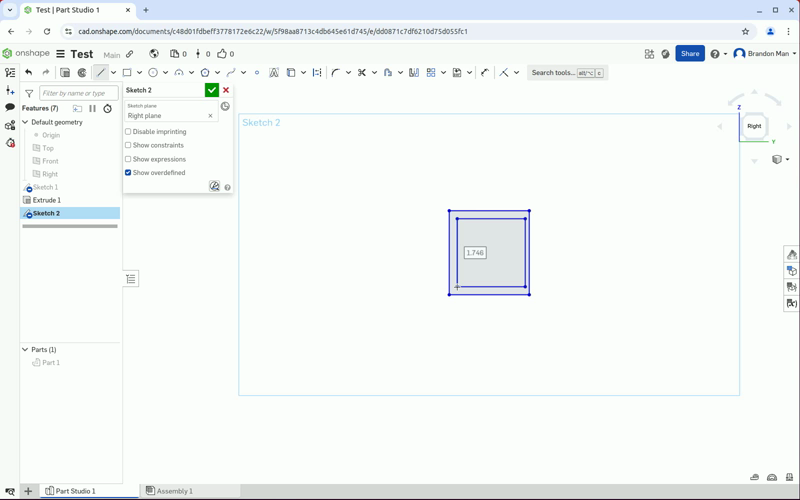
scroll(-6)
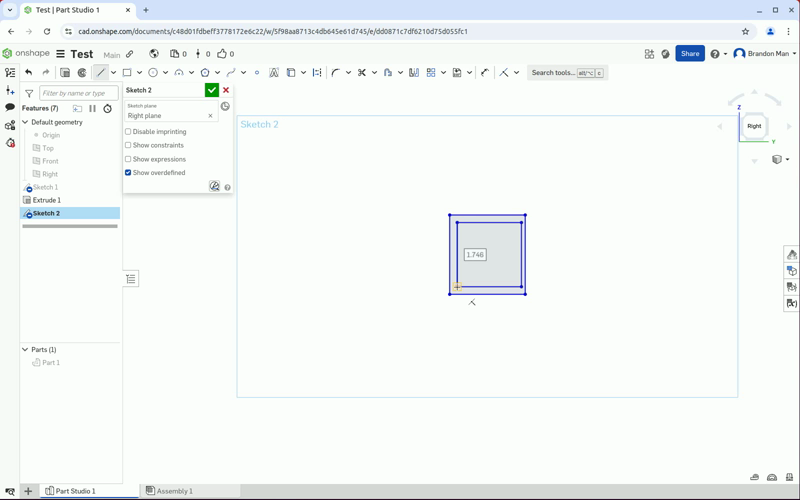
scroll(-6)
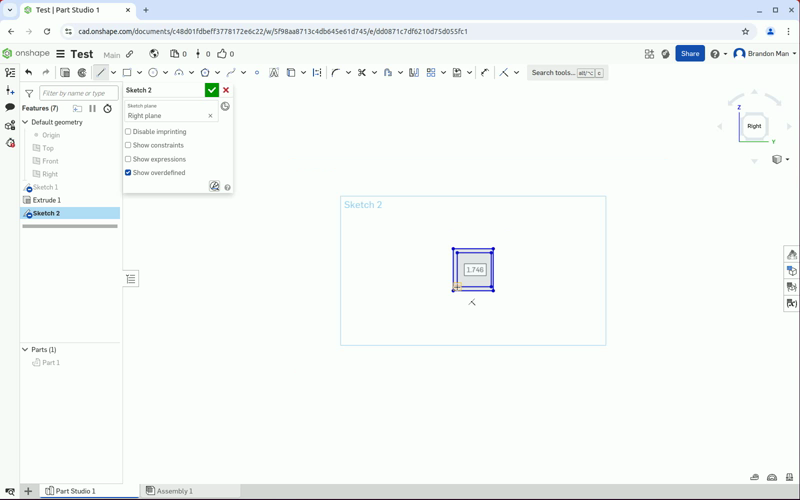
scroll(-6)
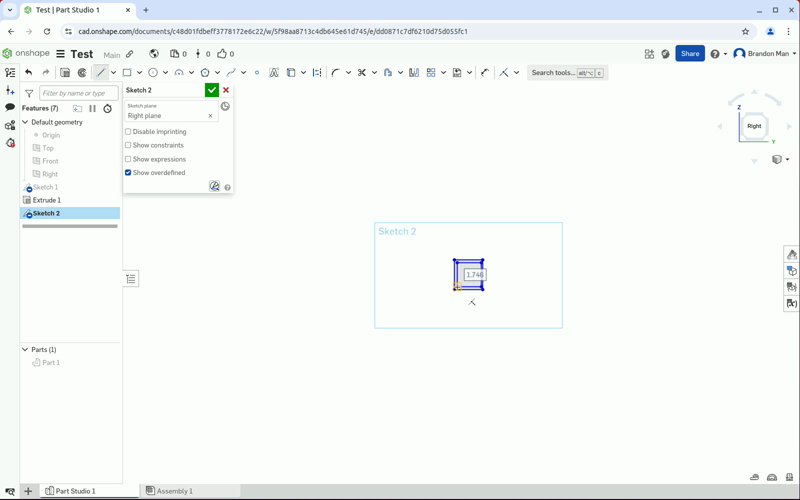
scroll(-6)
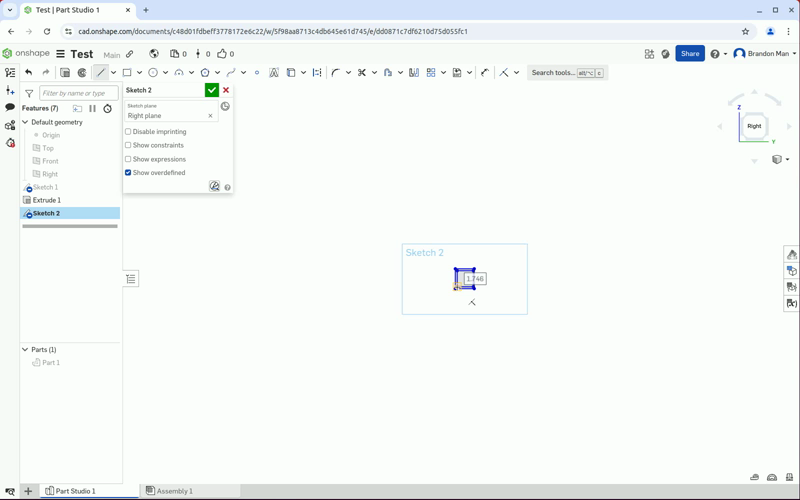
scroll(-6)
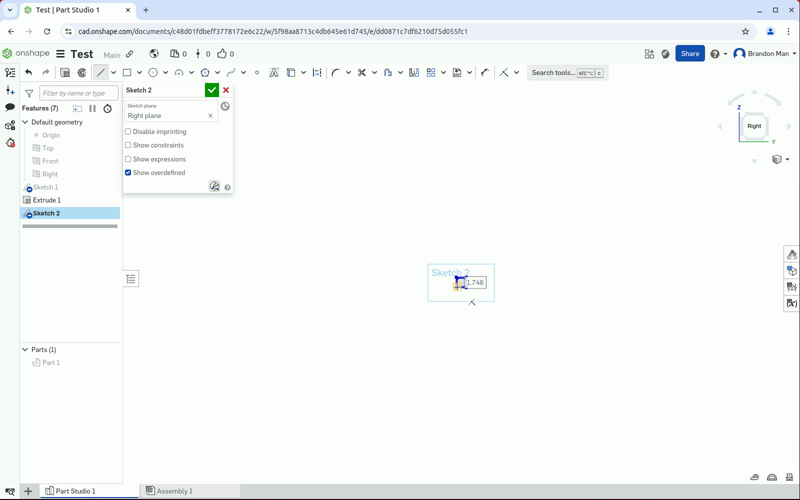
key(esc)
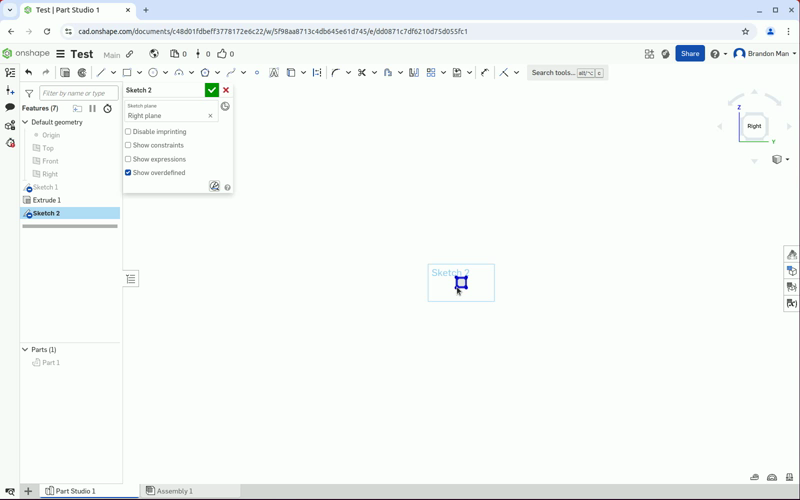
mouse_move(459, 287)
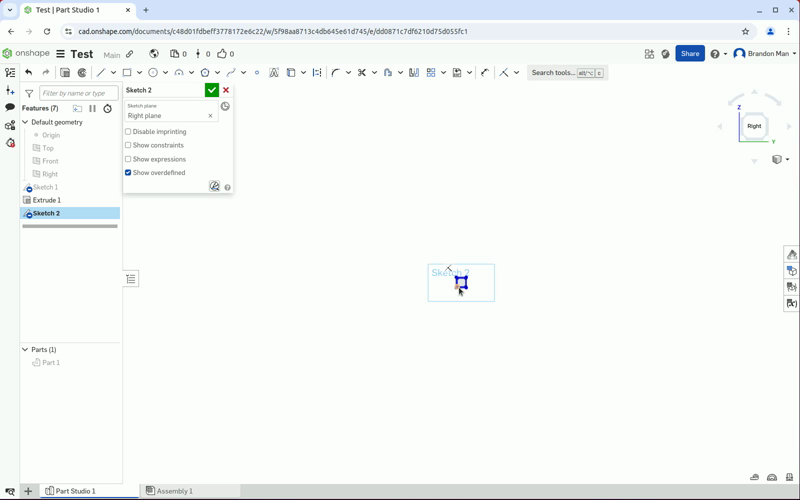
scroll(6)
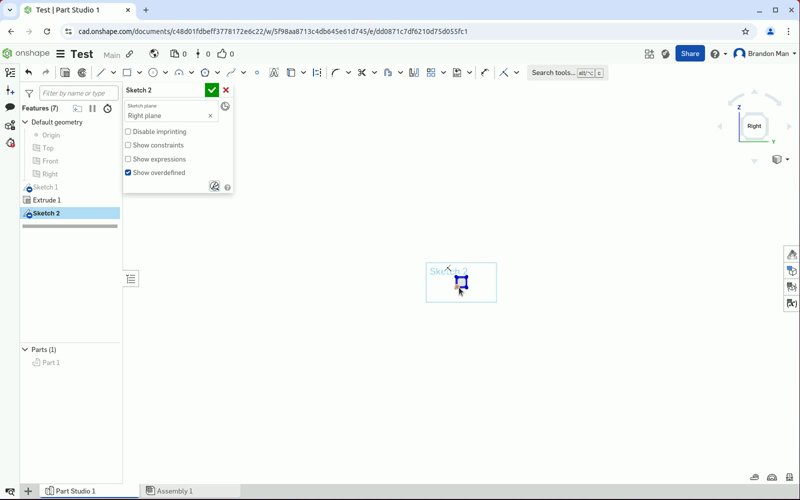
scroll(6)
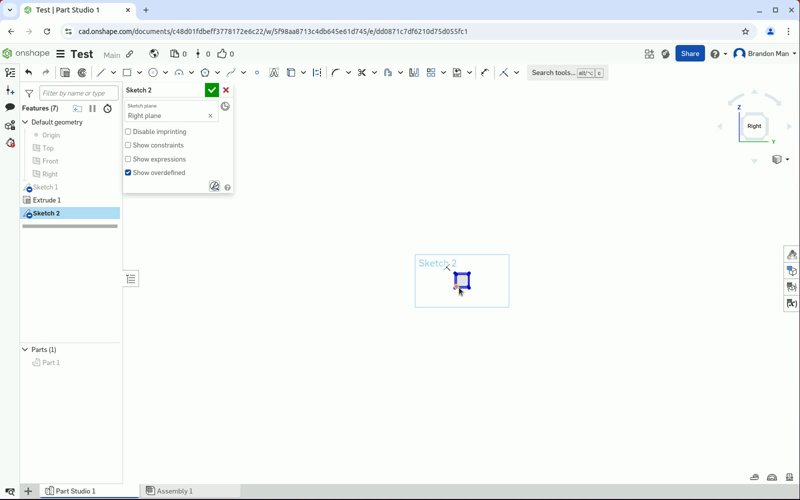
scroll(6)
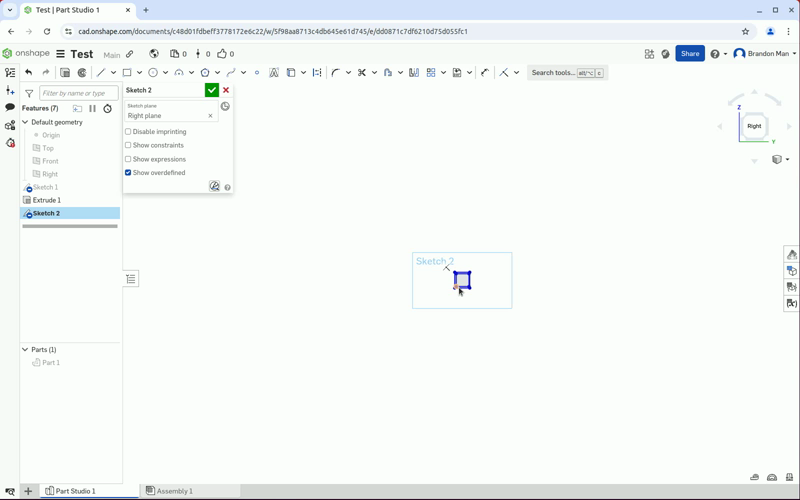
scroll(6)
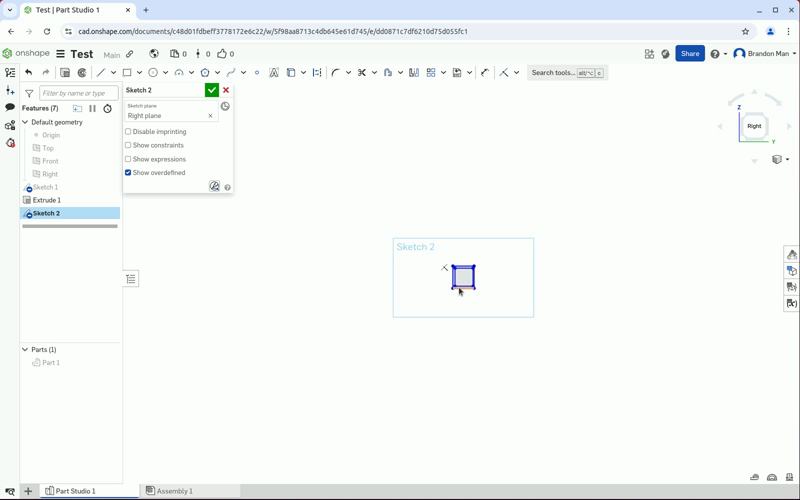
scroll(6)
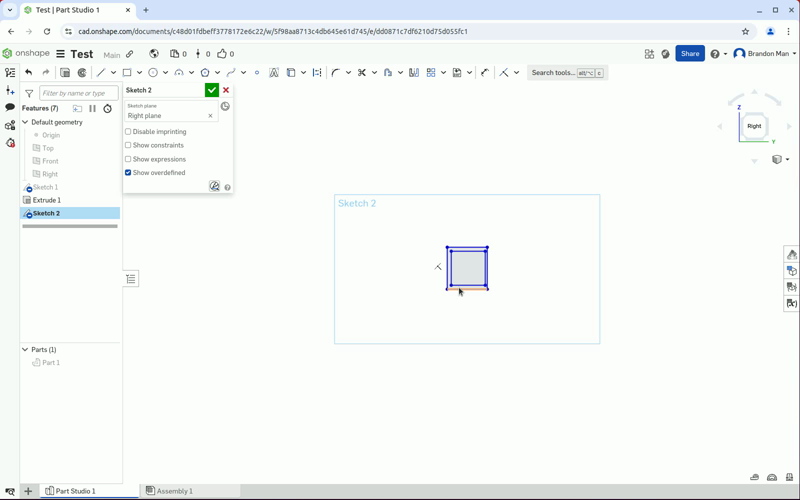
scroll(6)
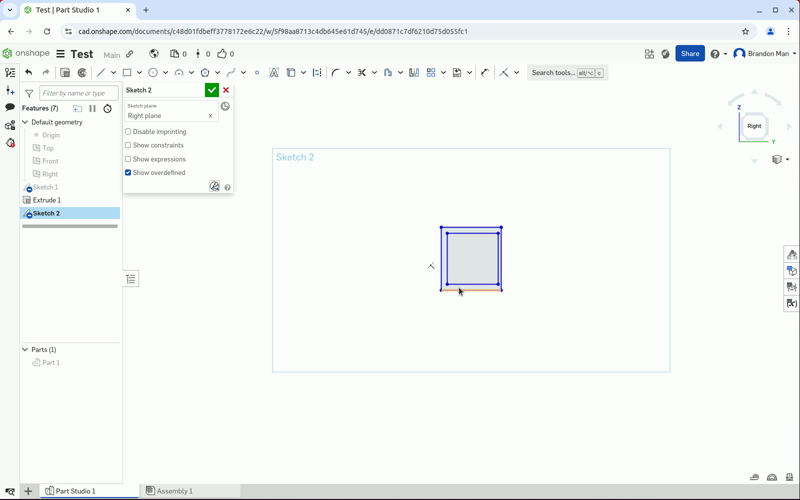
scroll(6)
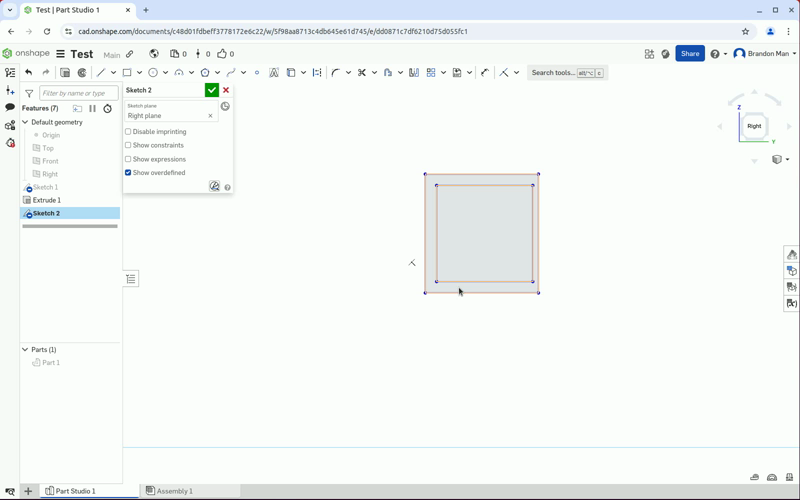
click(459, 287)
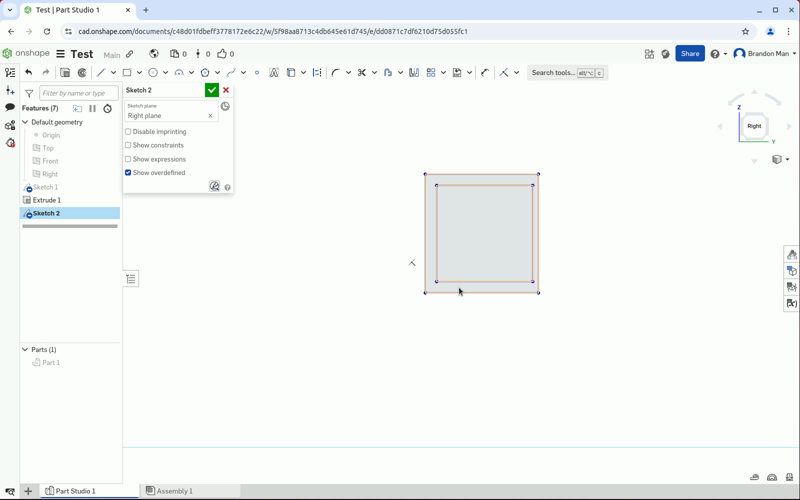
scroll(-6)
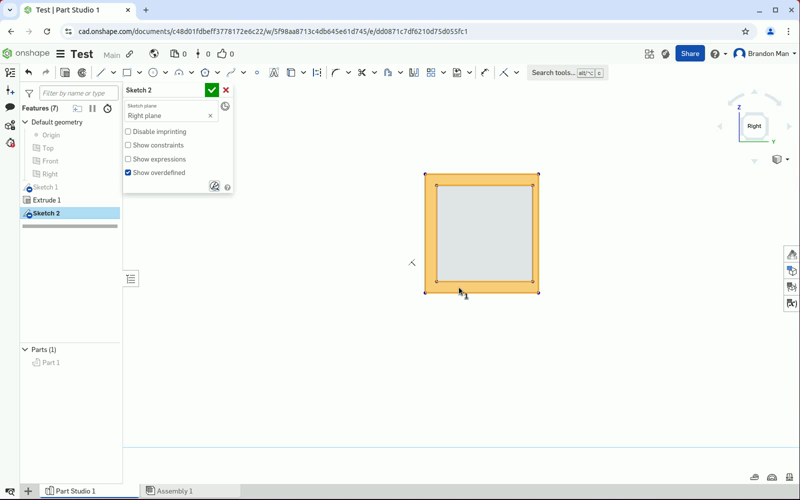
scroll(-6)
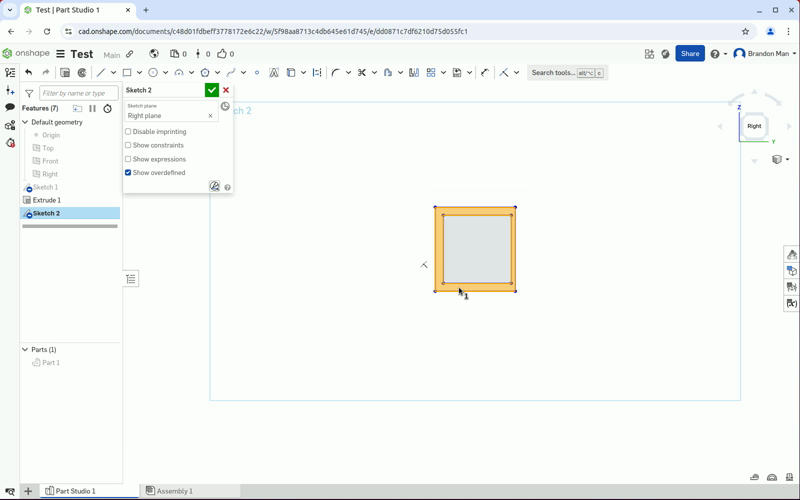
scroll(-6)
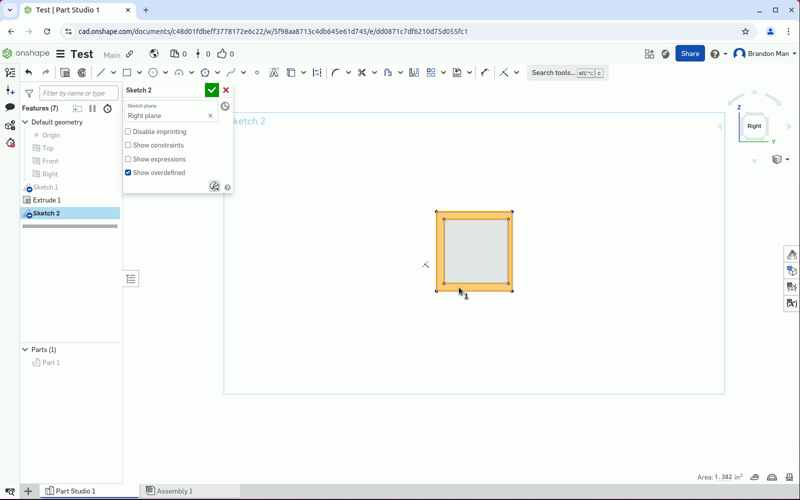
scroll(-6)
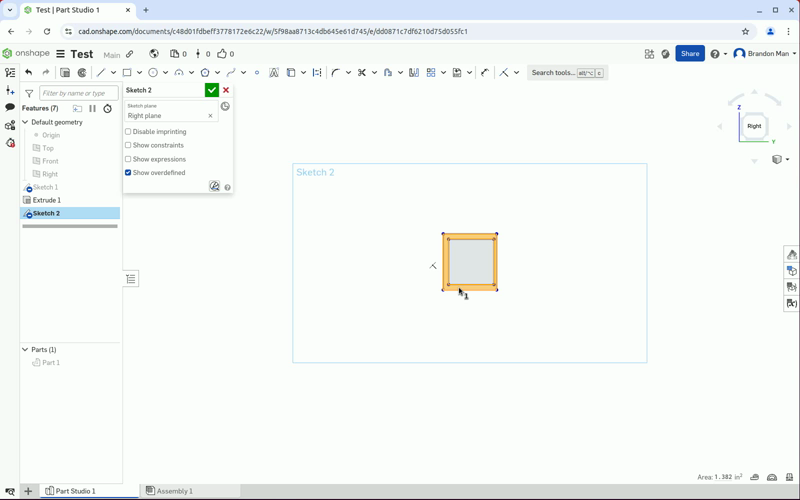
scroll(-6)
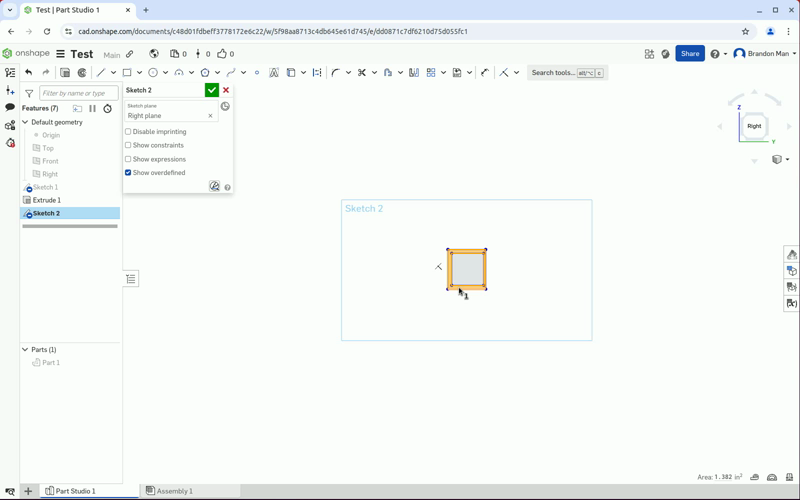
scroll(-6)
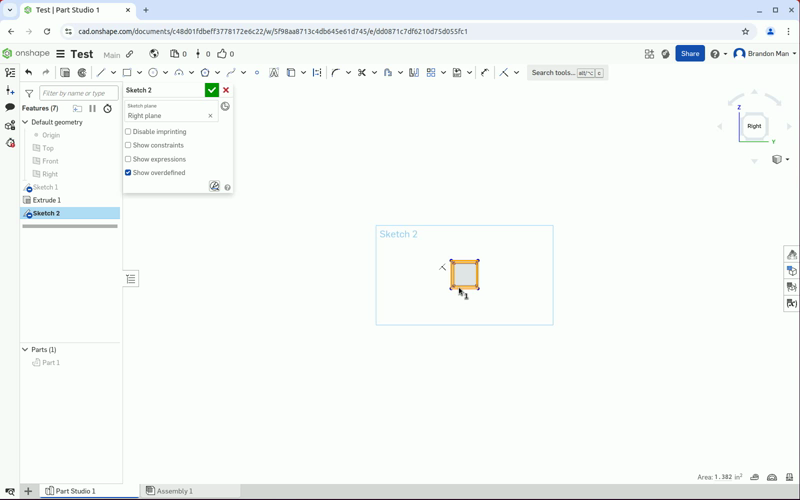
scroll(-6)
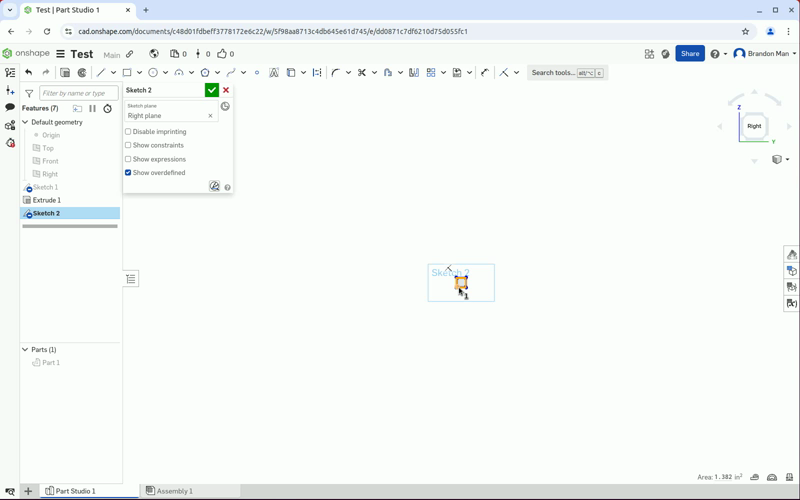
mouse_move(73, 352)
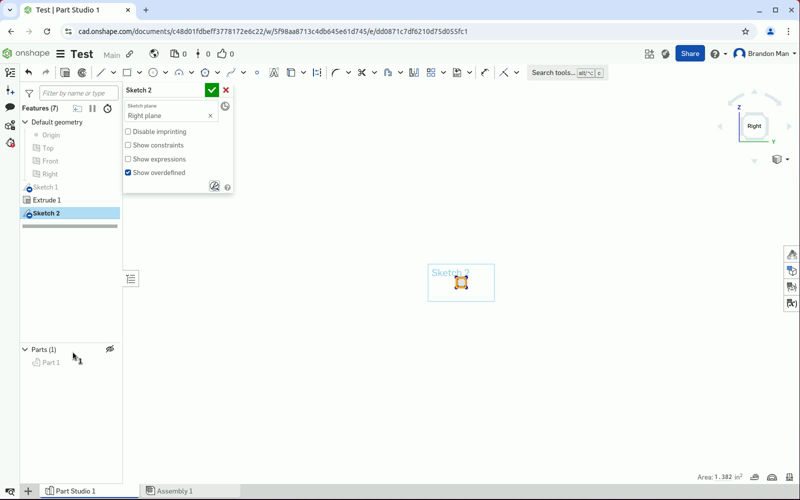
key(shift+y)
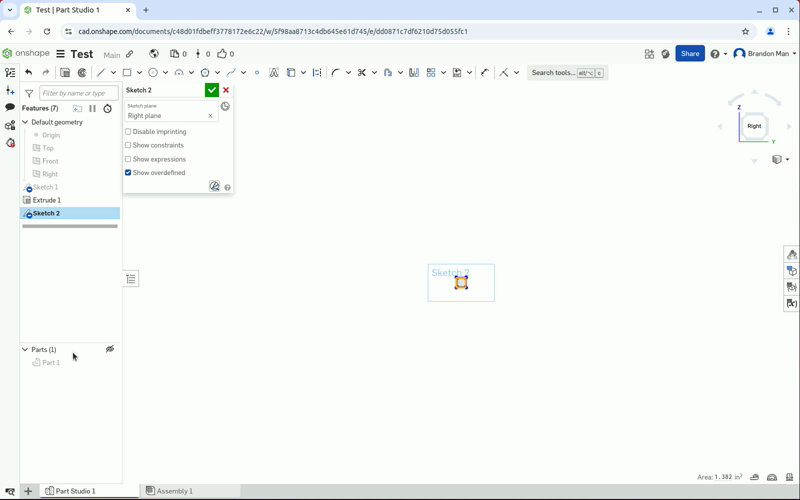
key(shift+e)
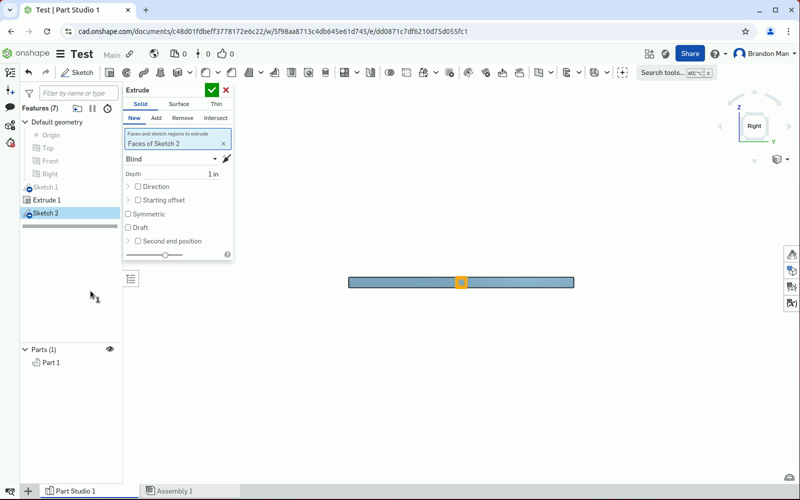
mouse_move(143, 106)
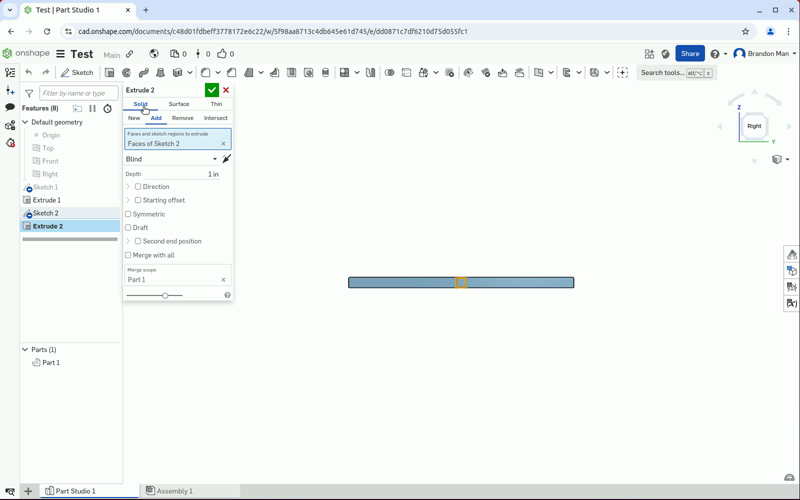
click(143, 106)
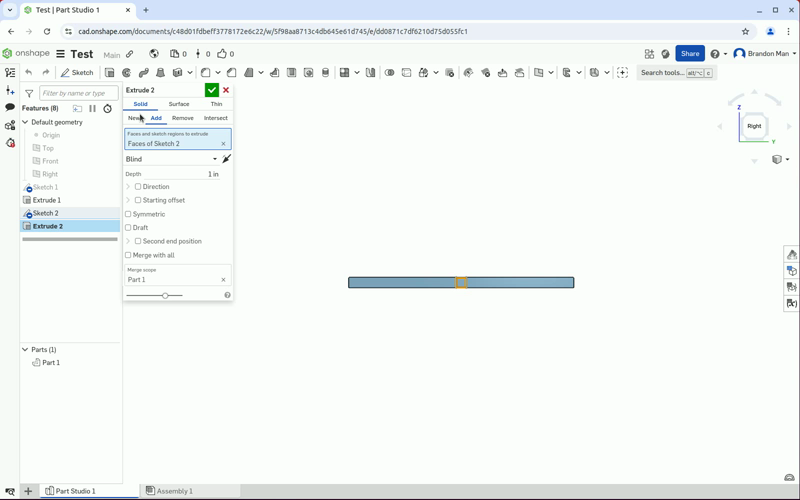
mouse_move(137, 120)
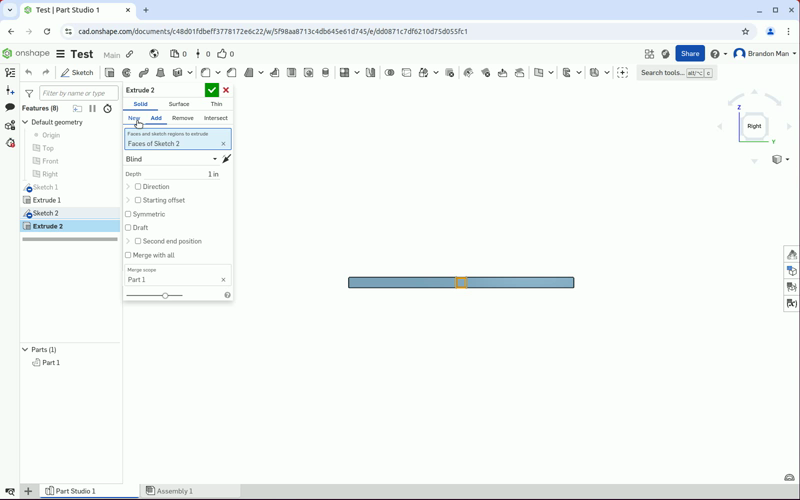
click(137, 120)
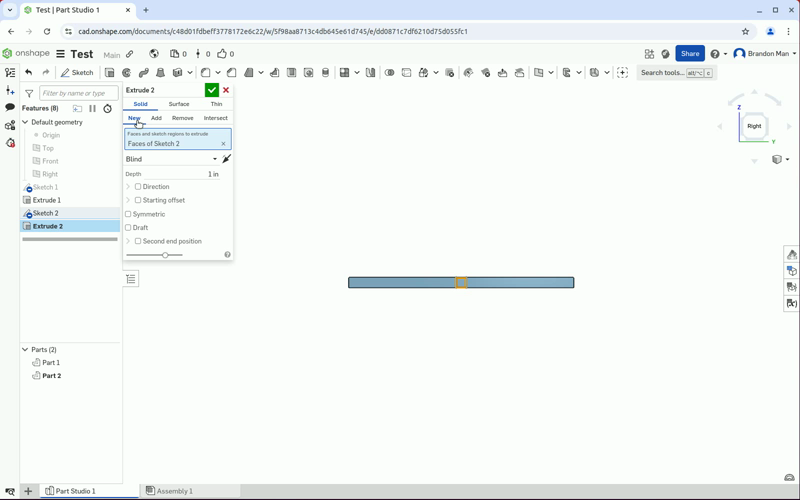
key(tab, 4)
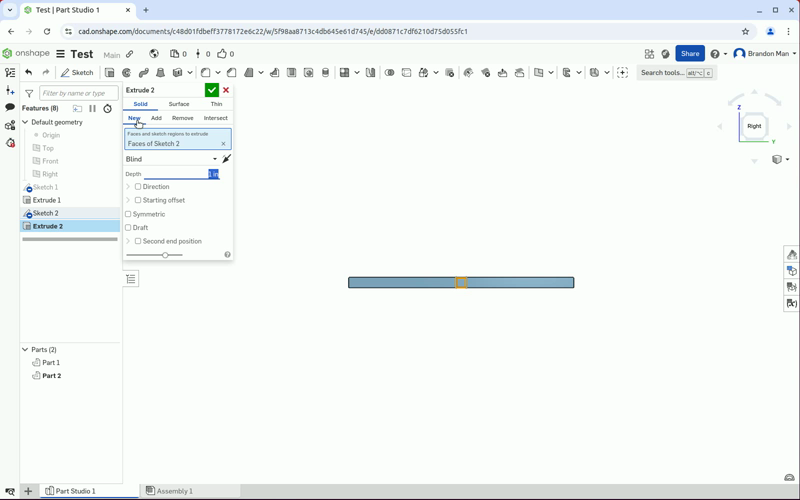
text(46.216)
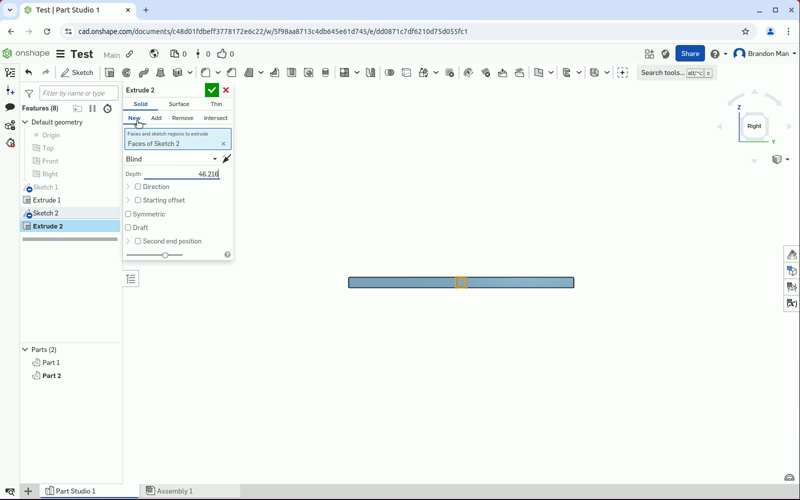
key(tab, 3)
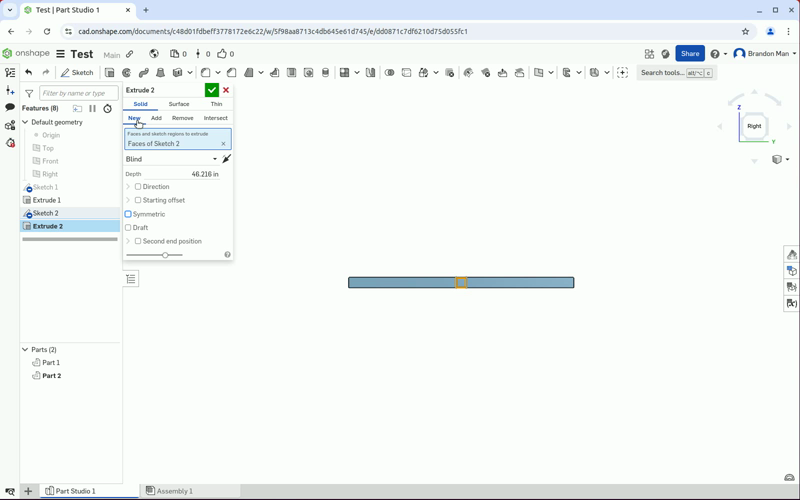
key(space)
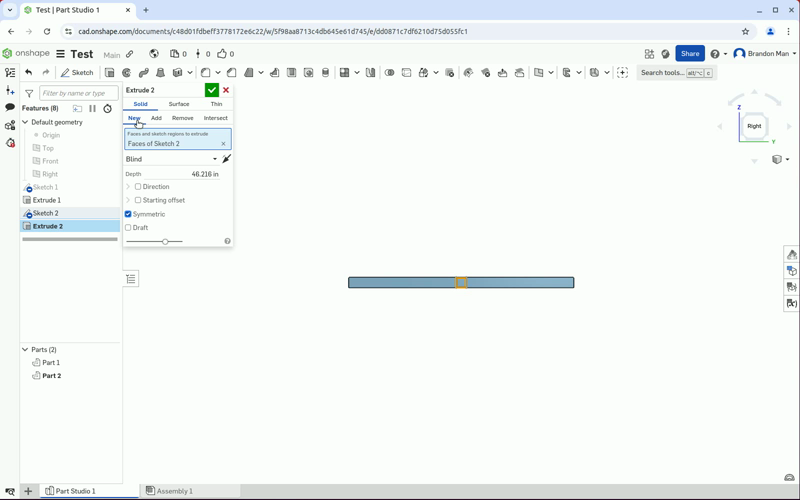
key(enter)
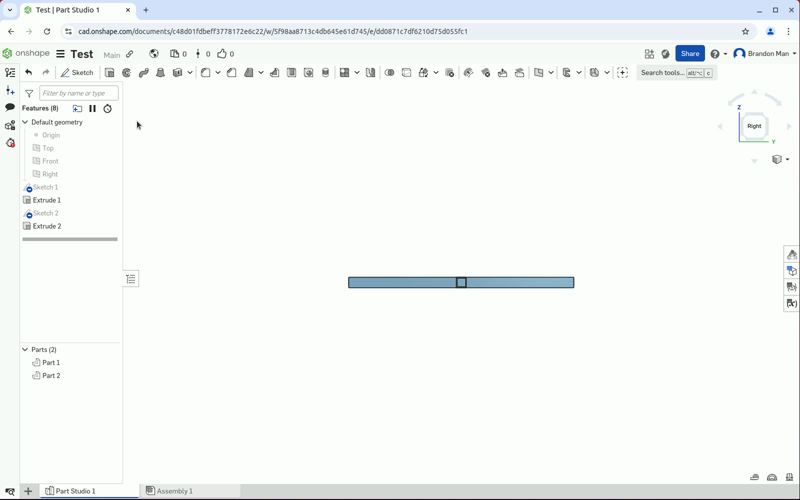
key(shift+h)
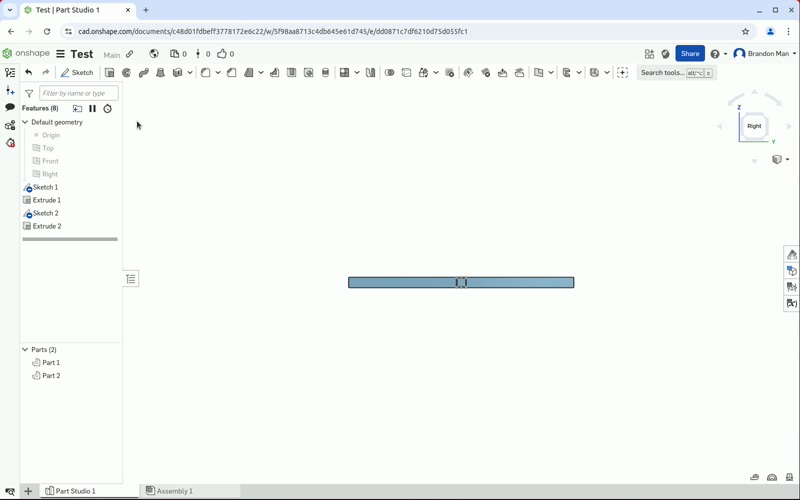
key(shift+h)
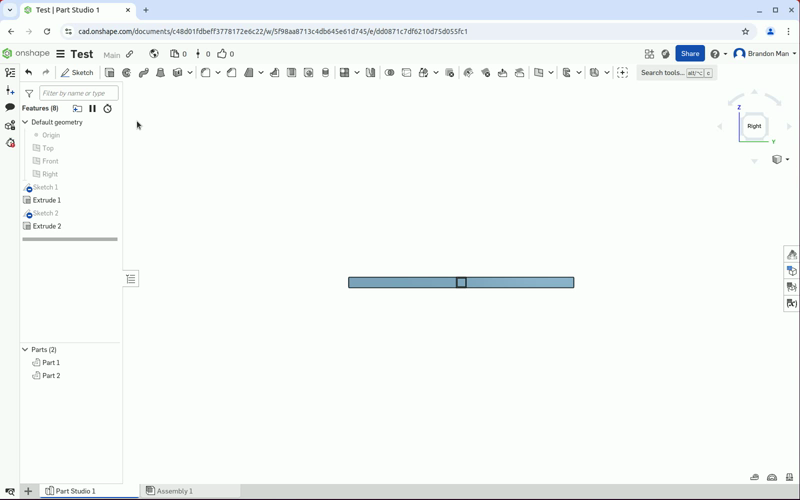
mouse_move(73, 189)
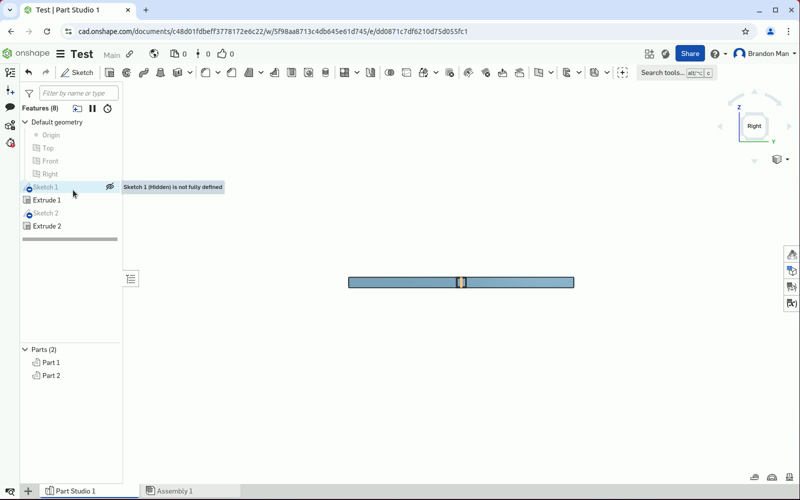
click(73, 189)
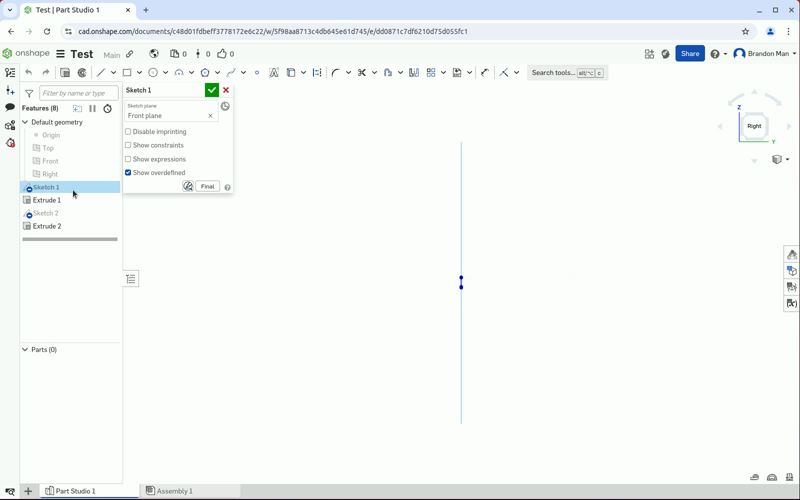
mouse_move(229, 92)
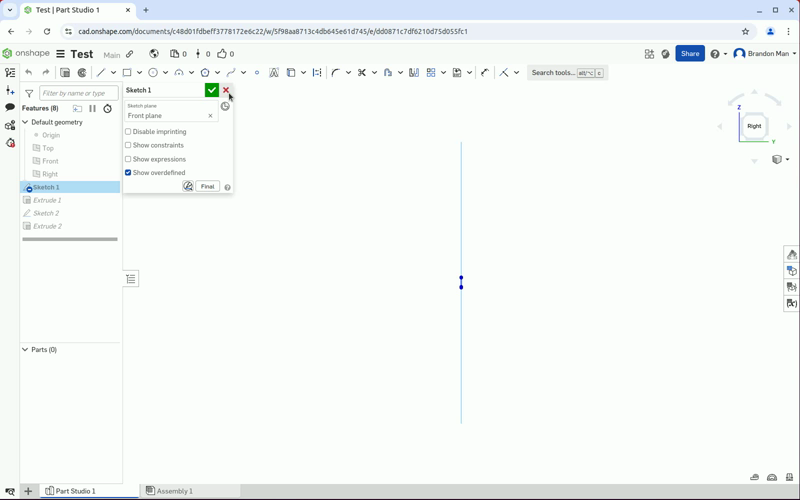
click(229, 92)
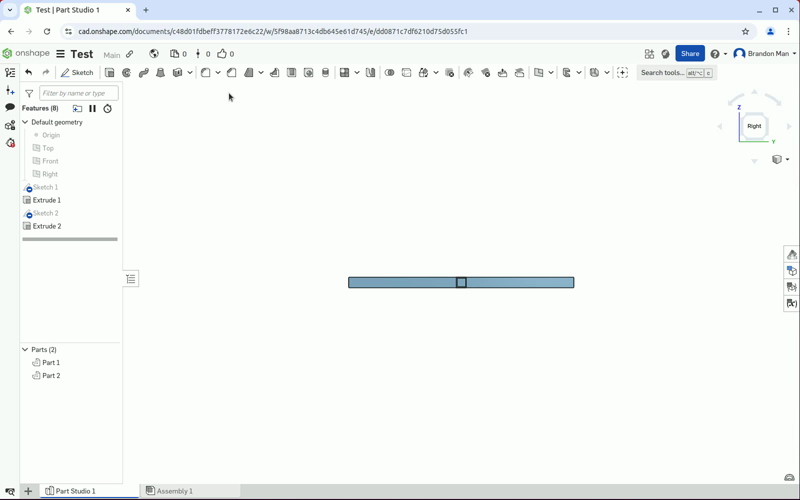
mouse_move(73, 352)
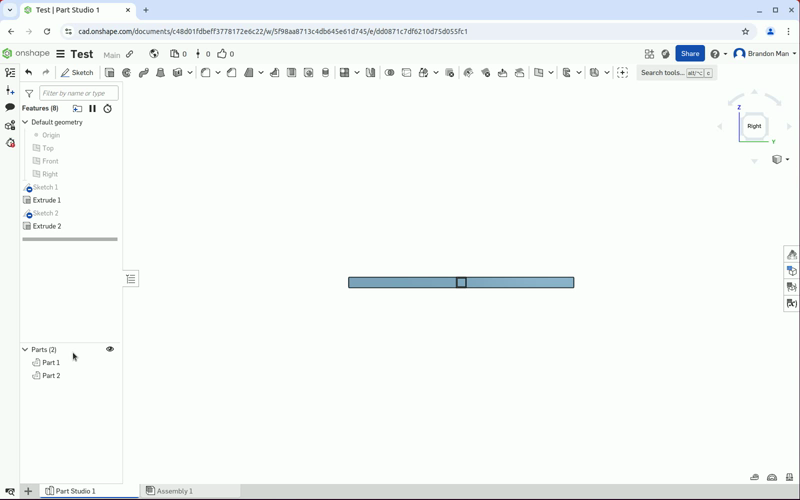
key(y)
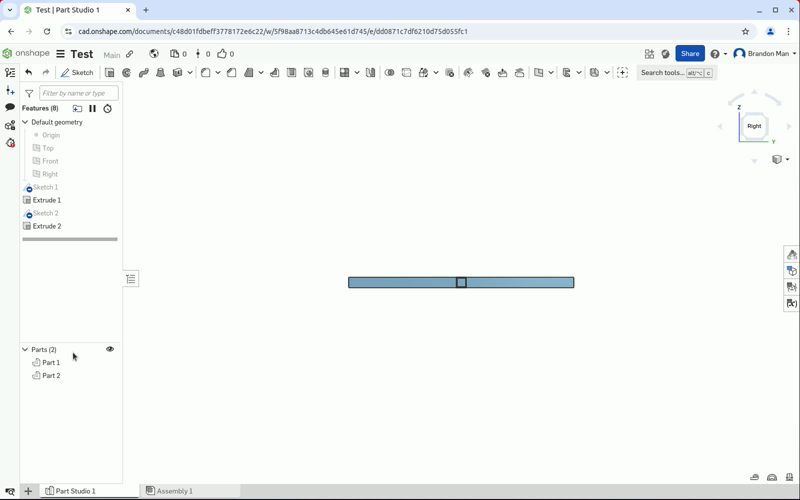
key(shift+p)
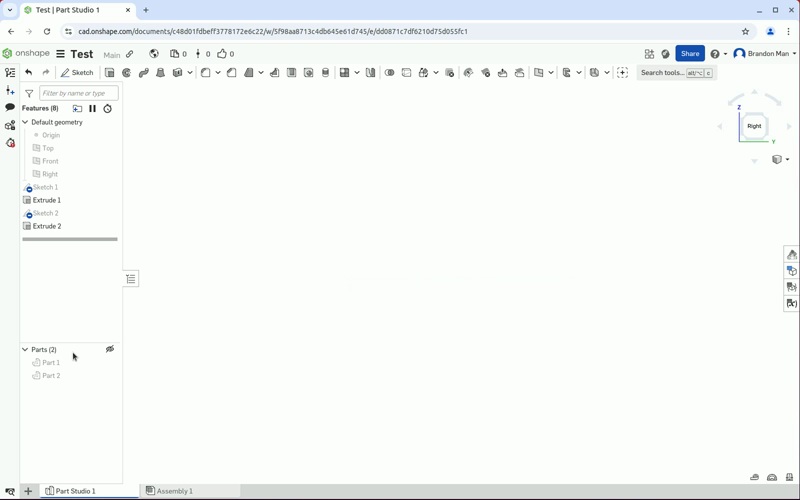
key(space)
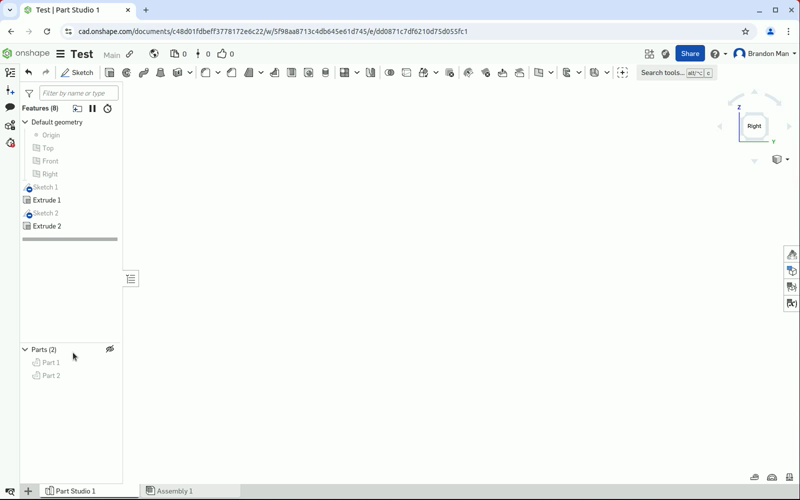
key_down(shift)
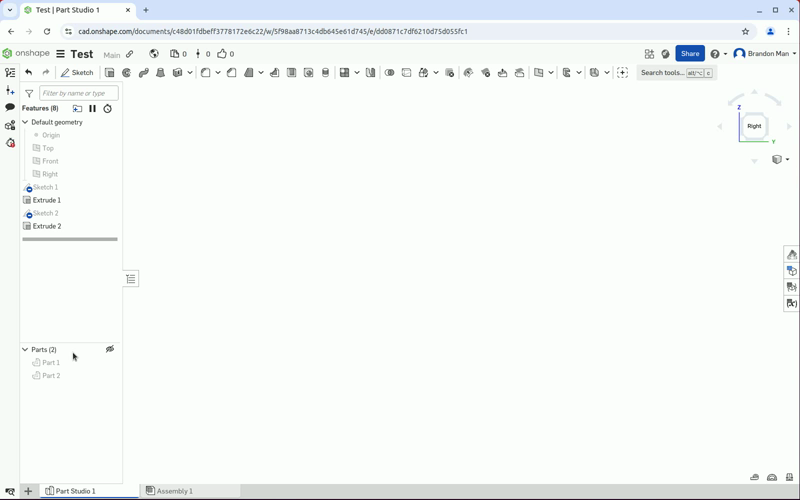
key(right)
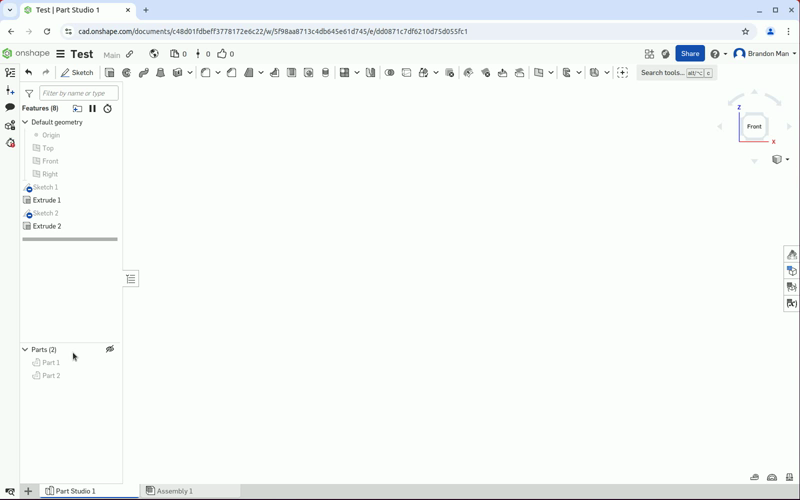
key_up(shift)
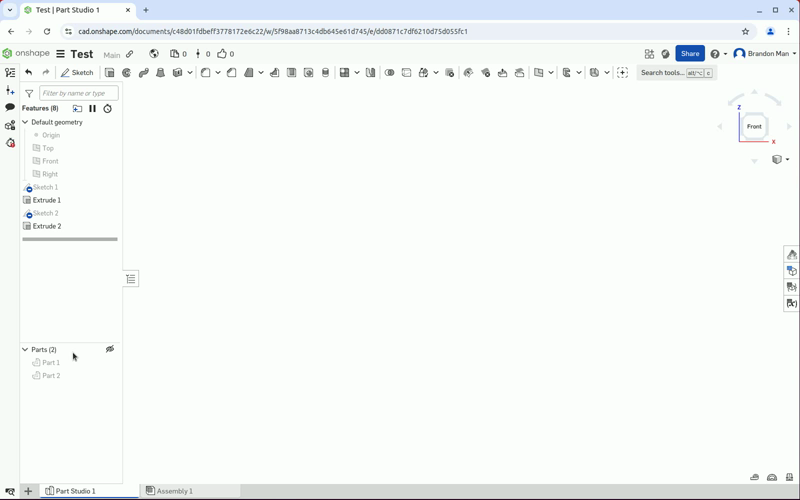
key(space)
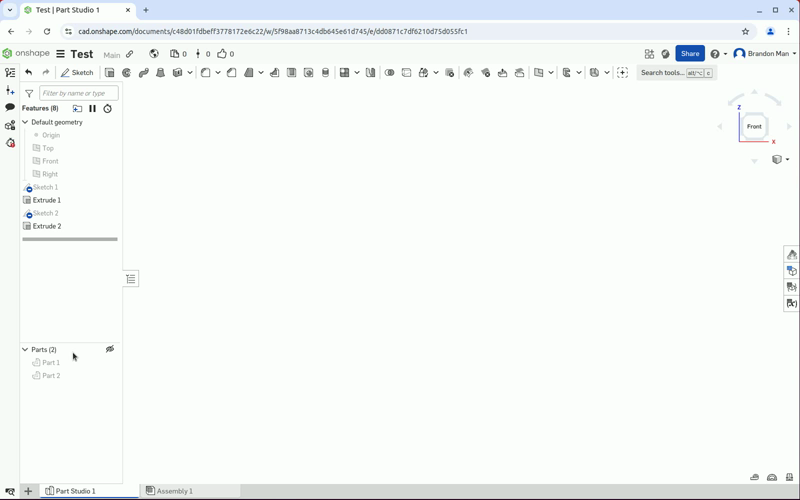
key_down(shift)
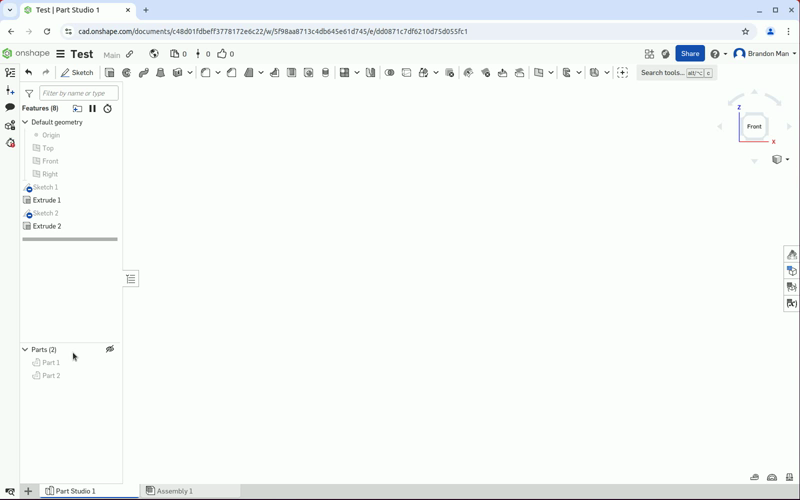
key(down)
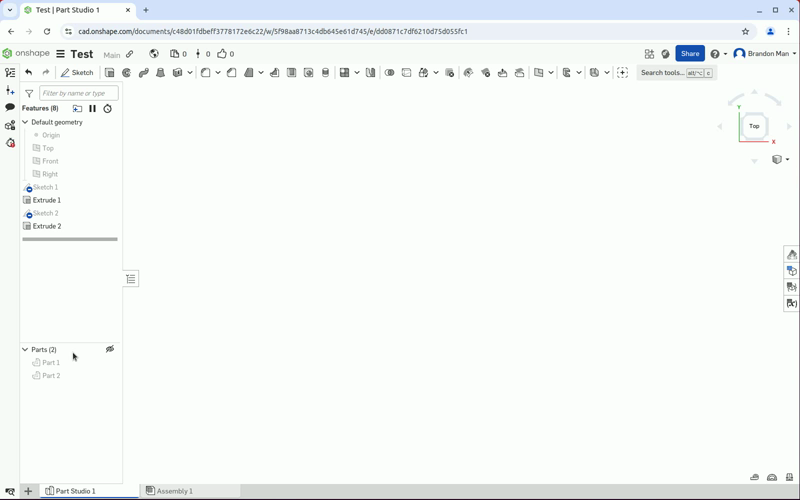
key_up(shift)
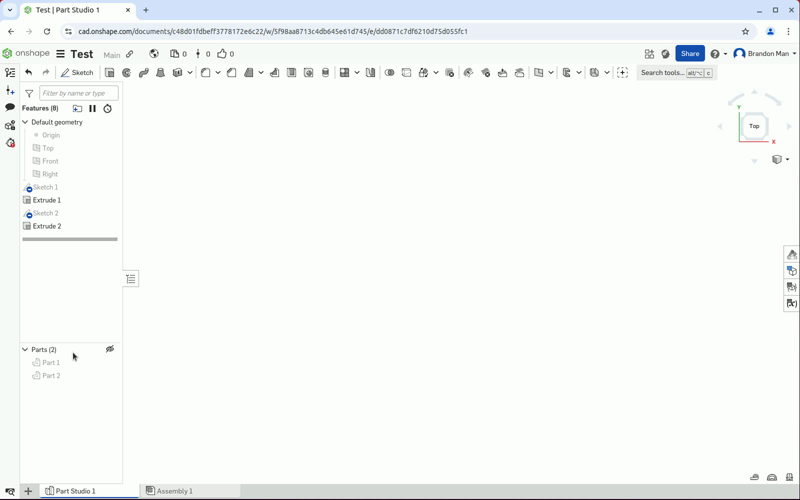
mouse_move(73, 352)
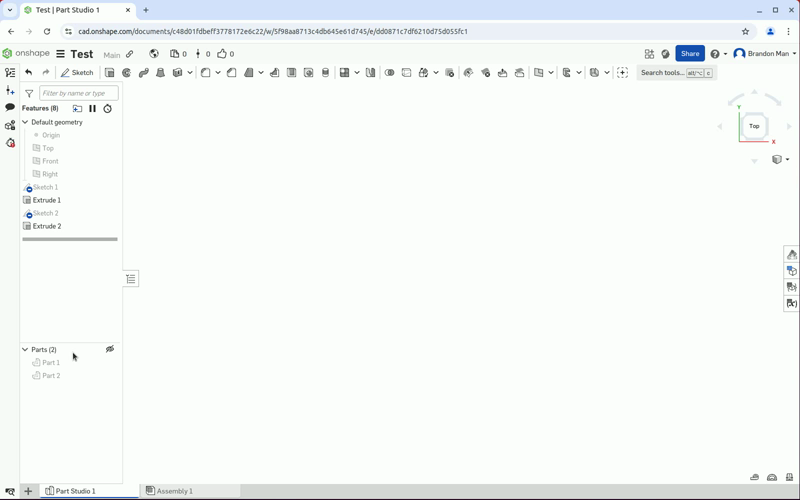
key(shift+y)
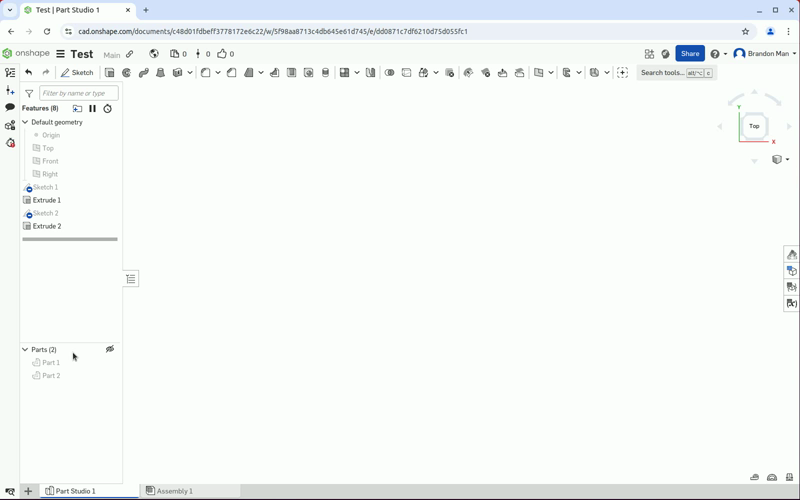
key(shift+s)
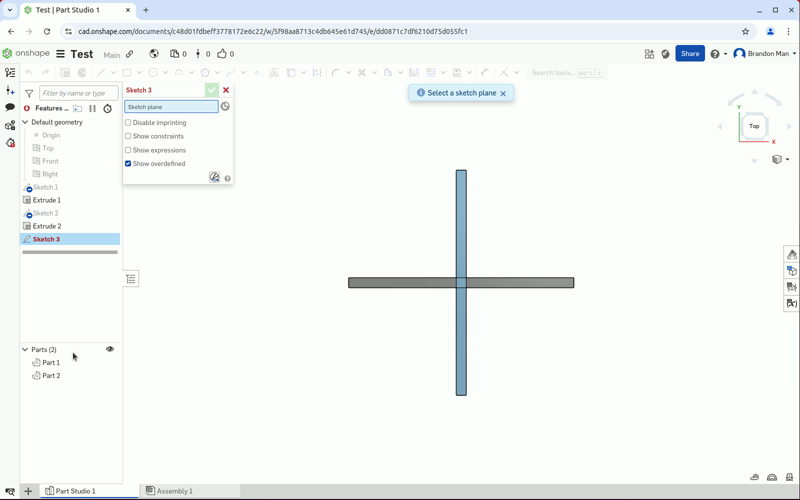
mouse_move(73, 150)
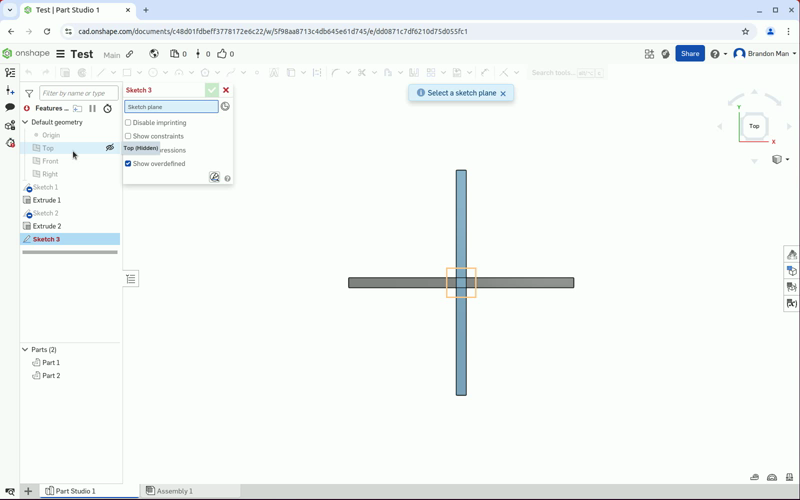
click(73, 150)
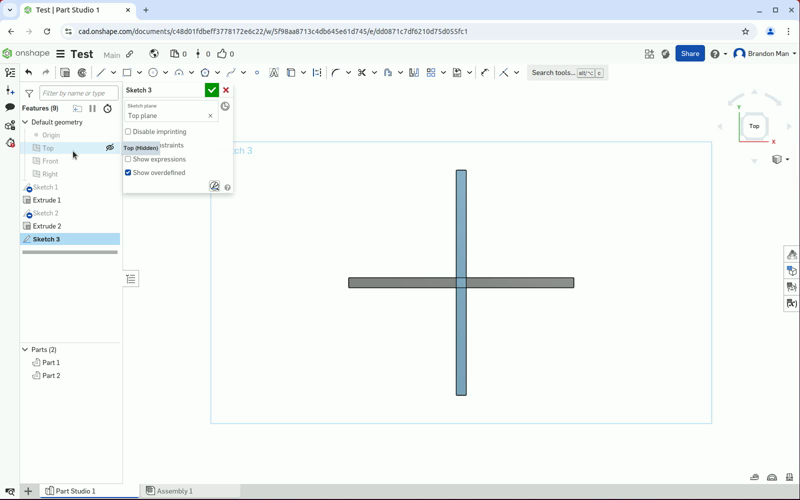
mouse_move(73, 352)
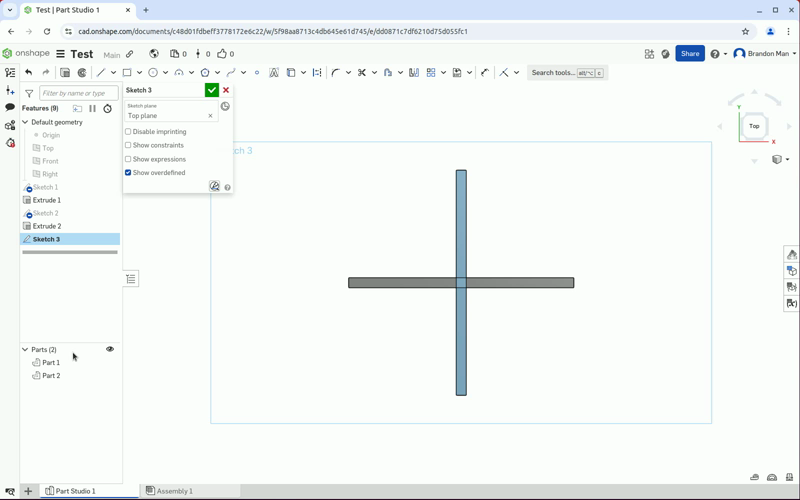
key(y)
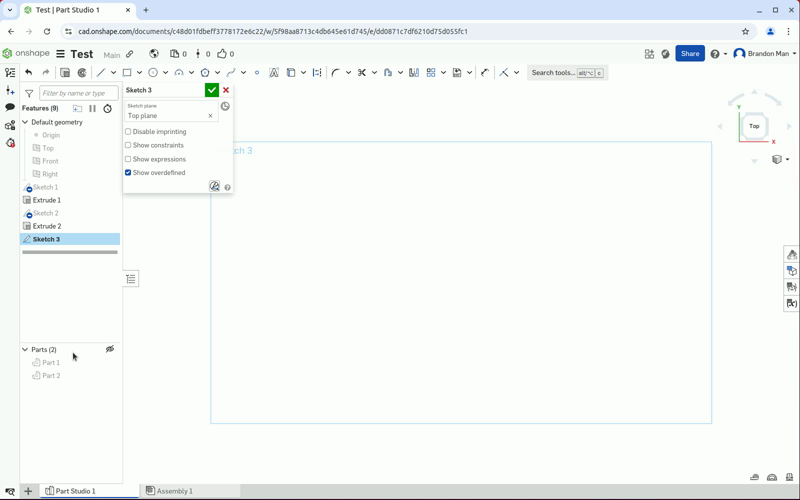
key(c)
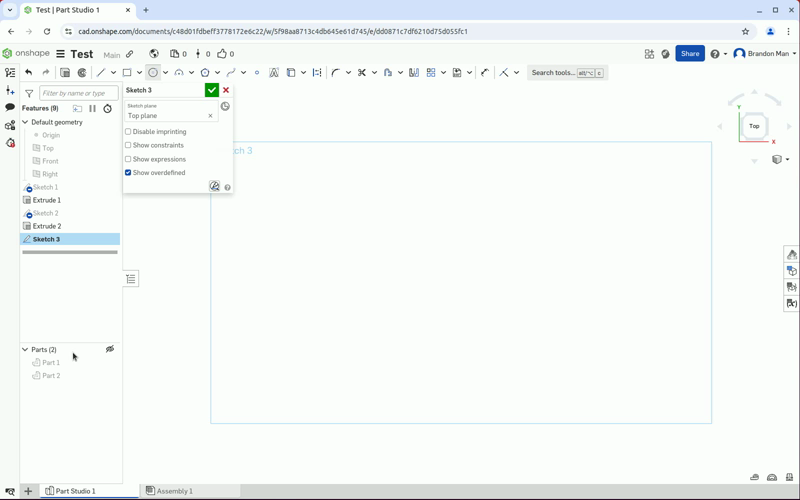
key_down(shift)
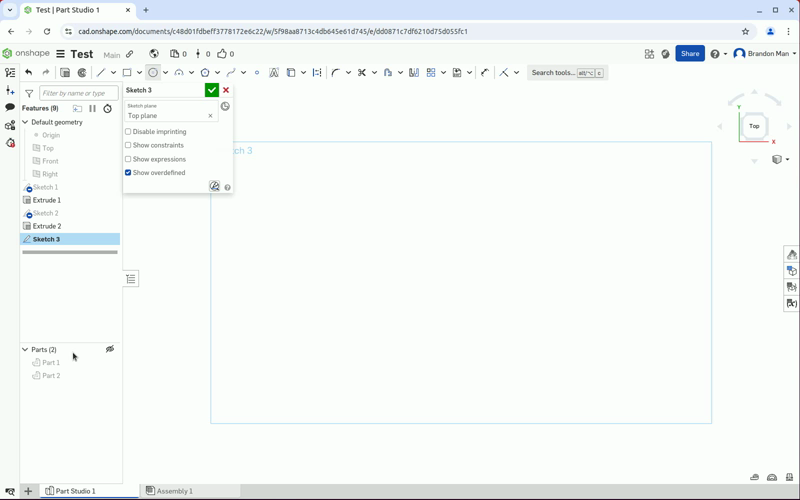
mouse_move(461, 282)
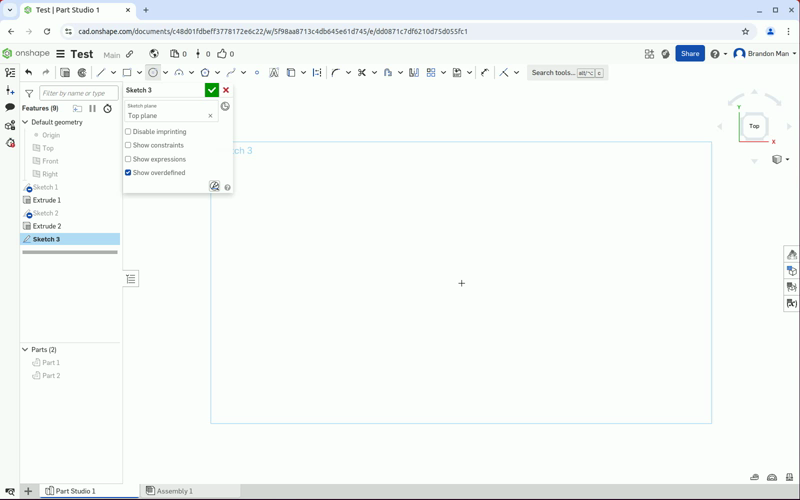
click(461, 282)
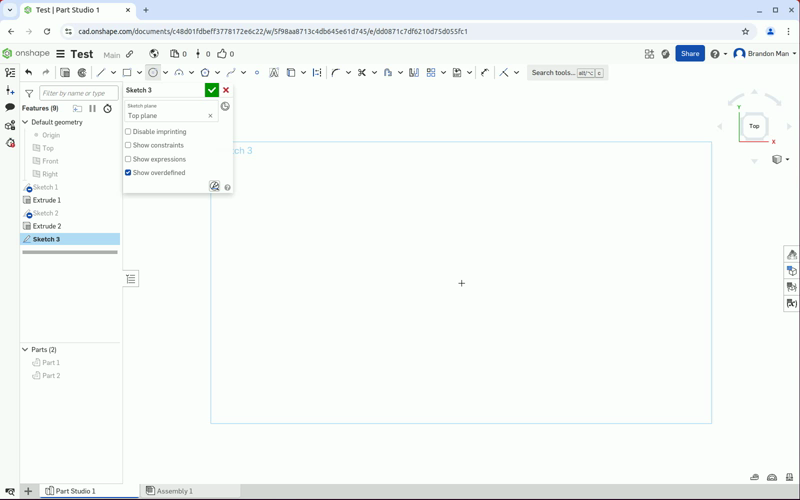
key_up(shift)
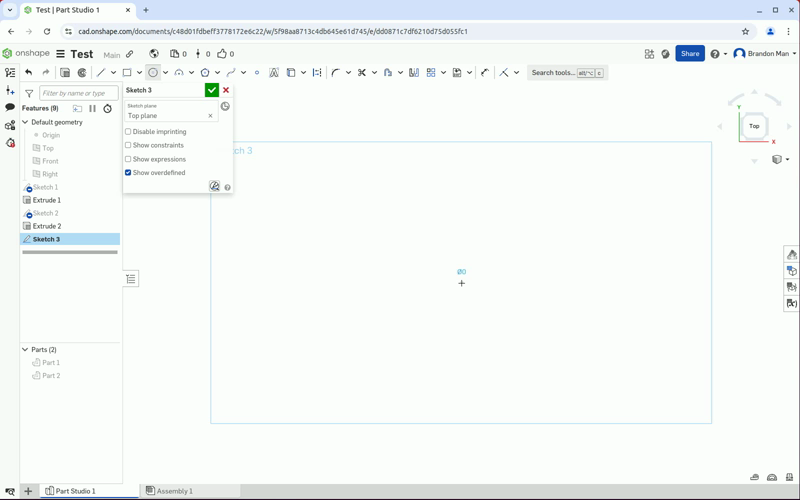
mouse_move(465, 282)
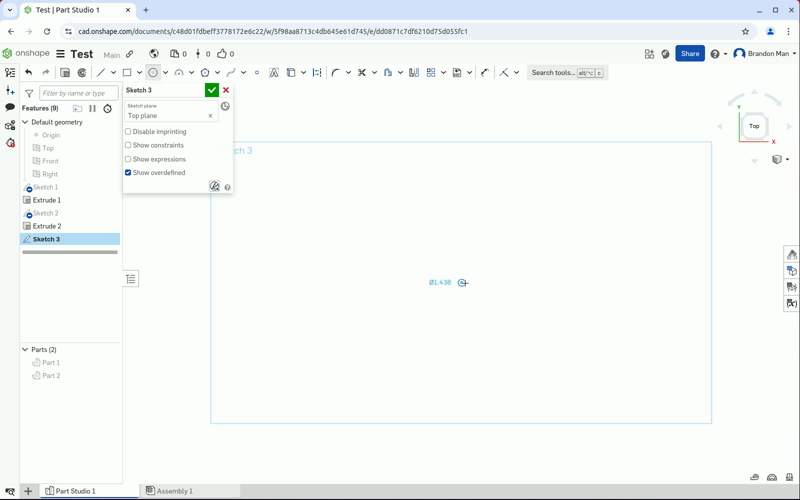
click(465, 282)
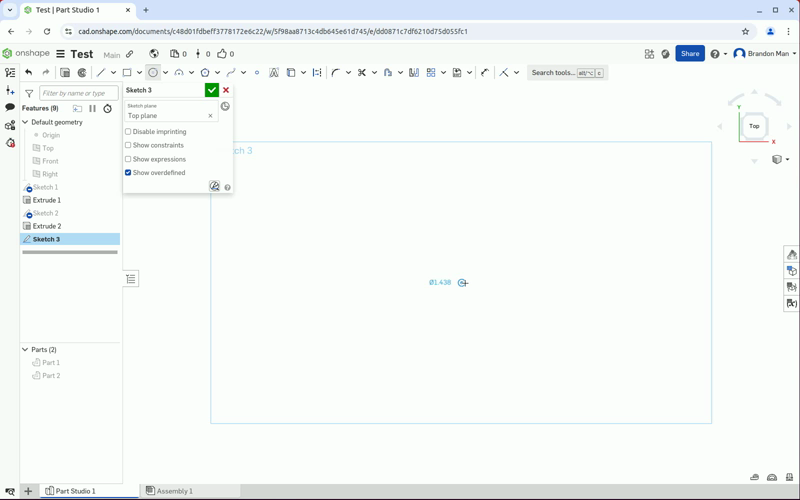
key(esc)
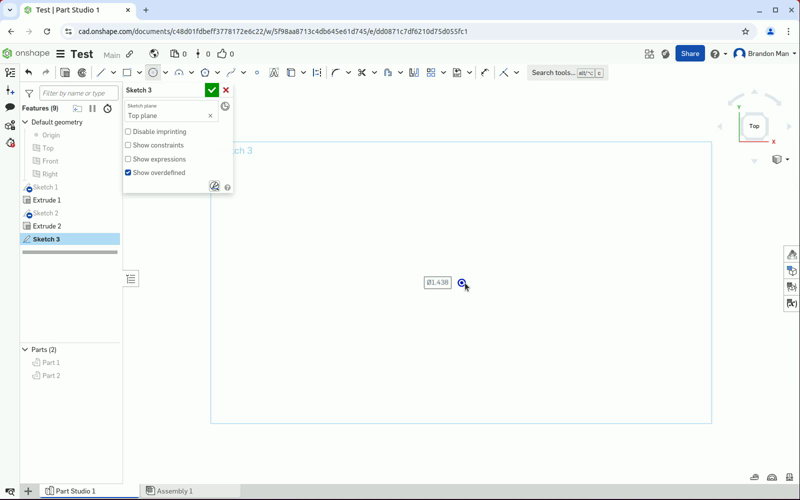
mouse_move(460, 284)
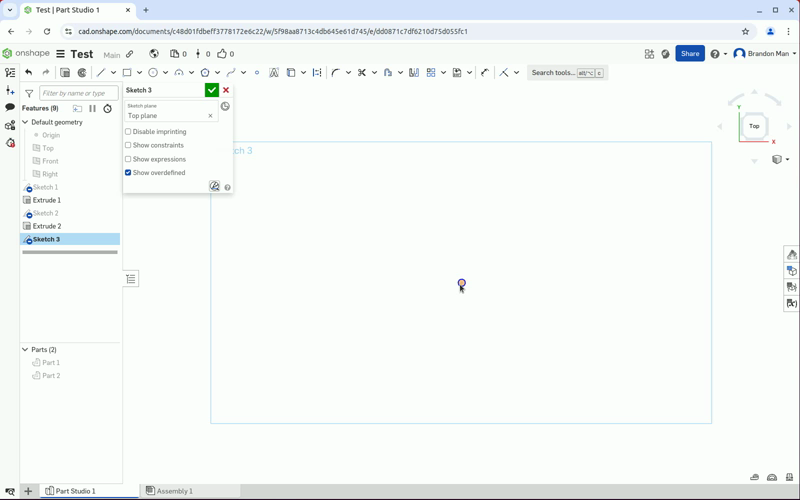
scroll(6)
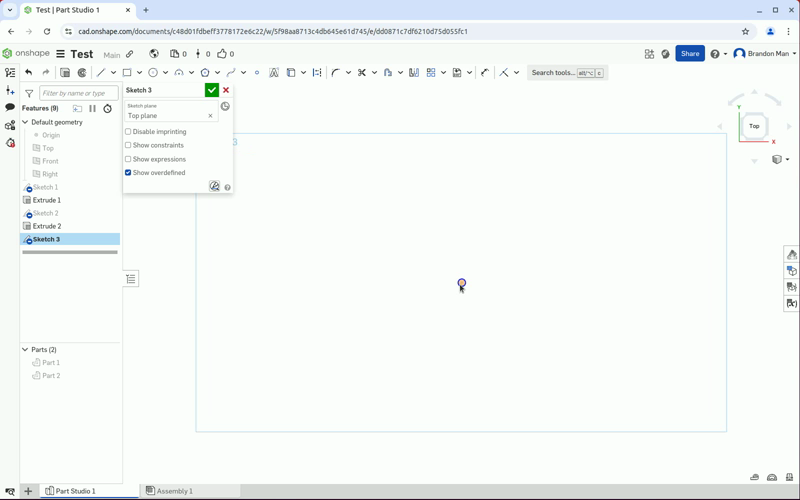
scroll(6)
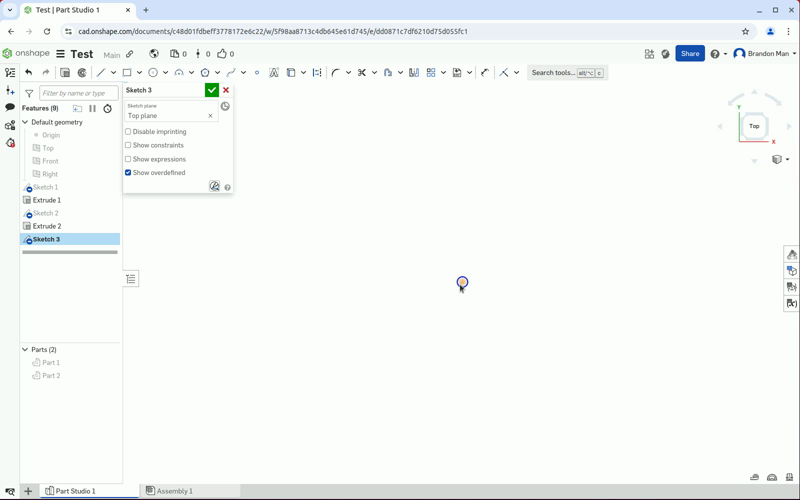
scroll(6)
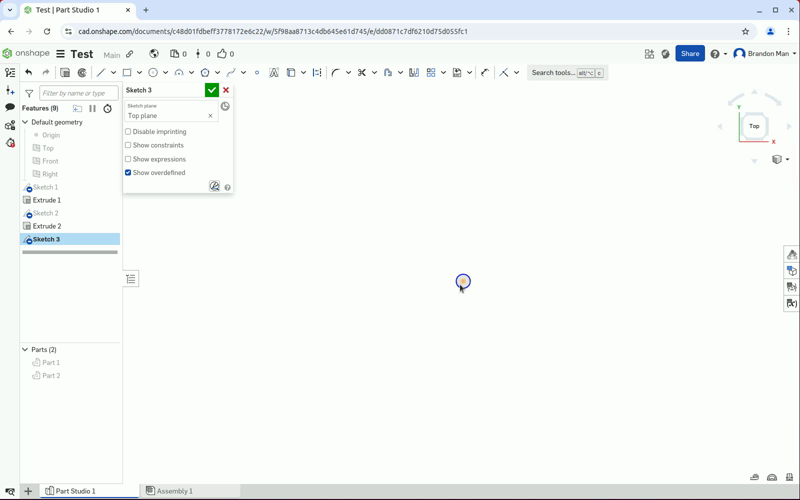
scroll(6)
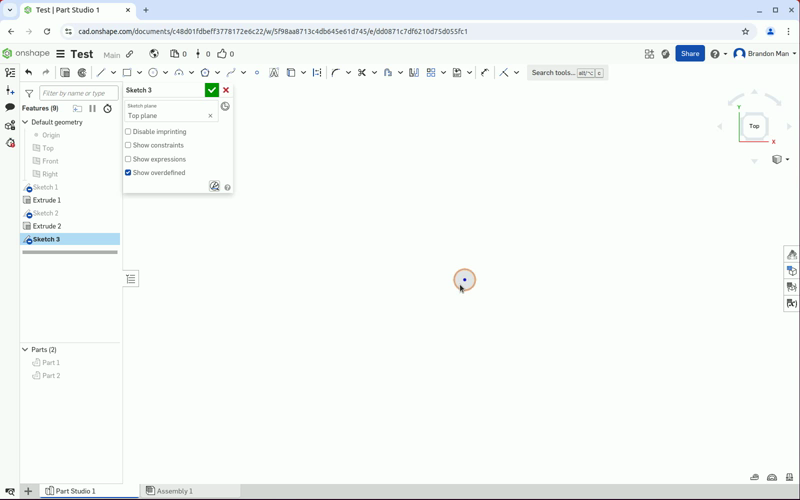
scroll(6)
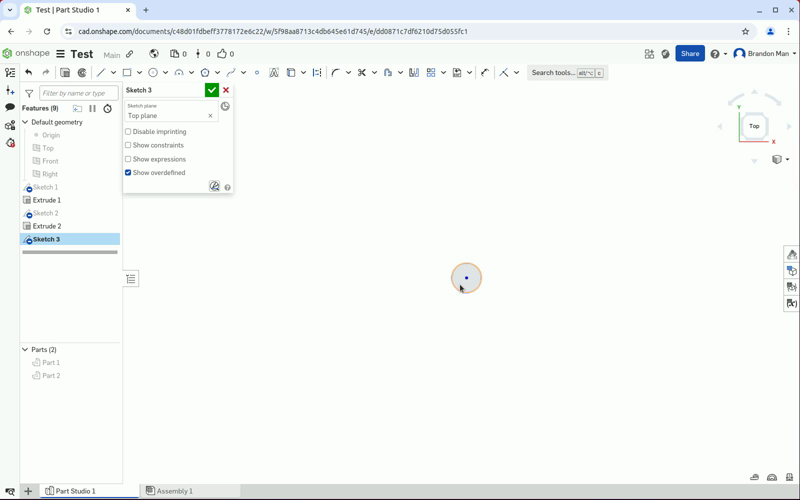
scroll(6)
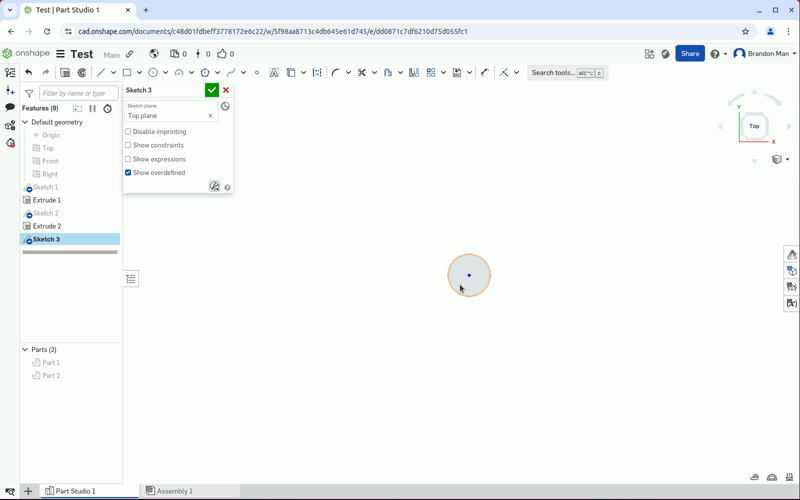
scroll(6)
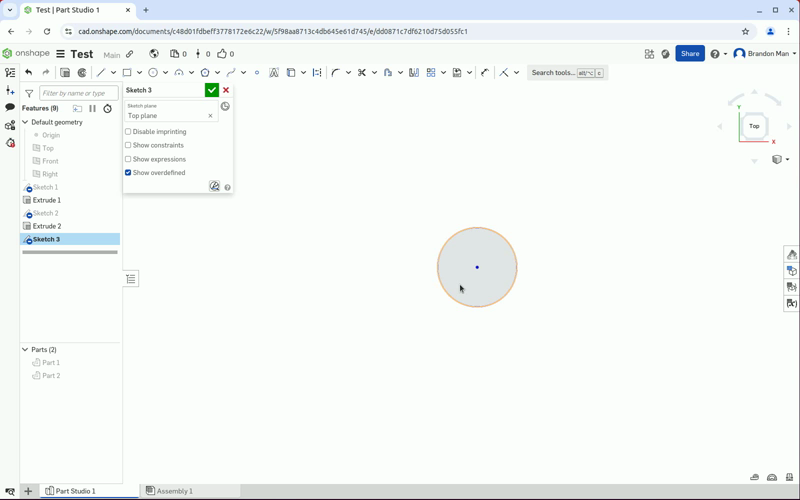
click(460, 284)
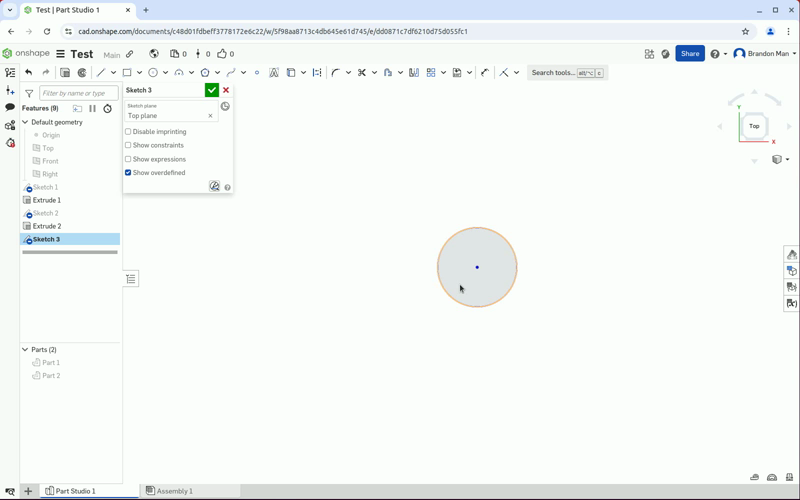
scroll(-6)
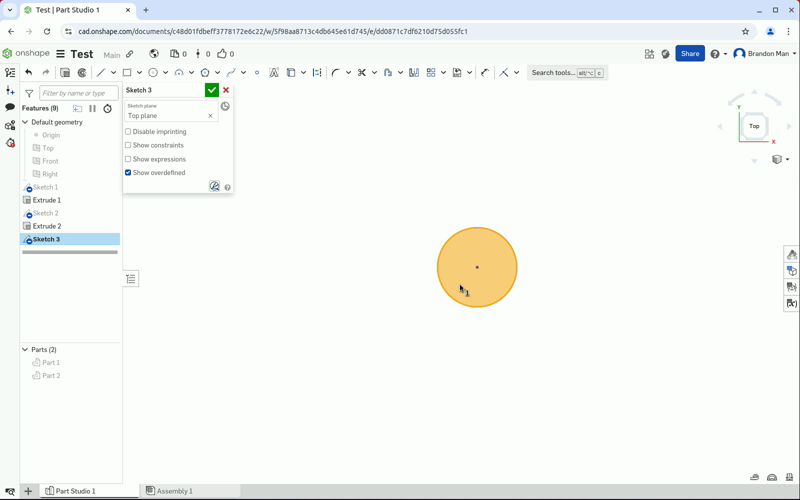
scroll(-6)
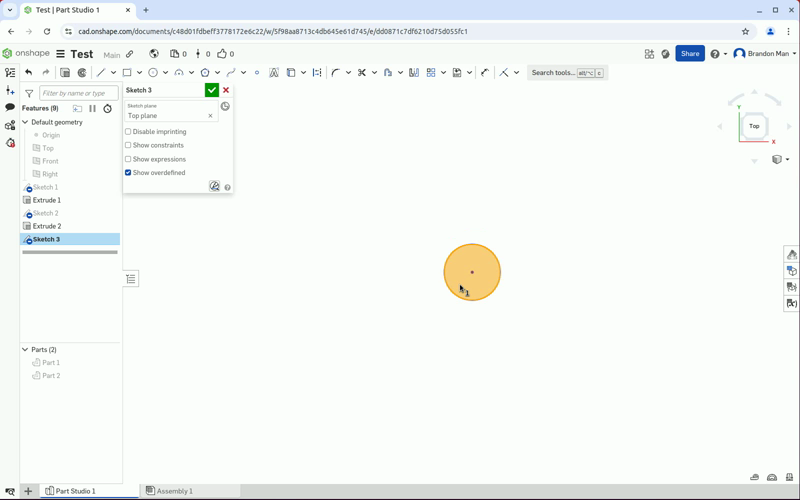
scroll(-6)
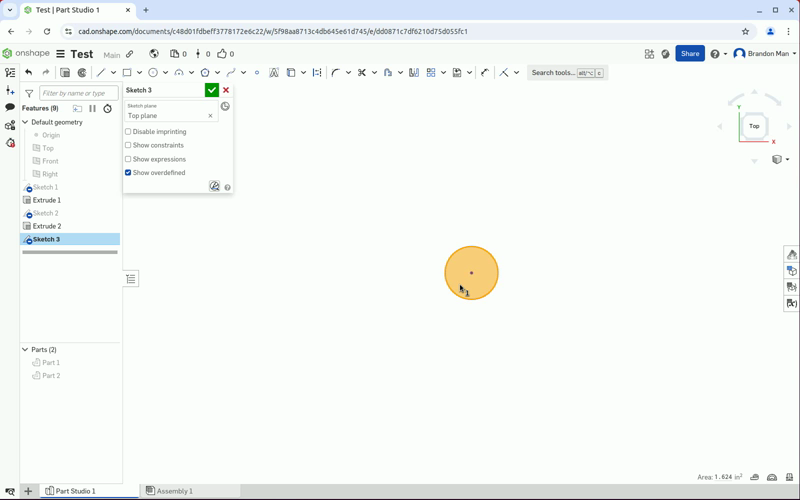
scroll(-6)
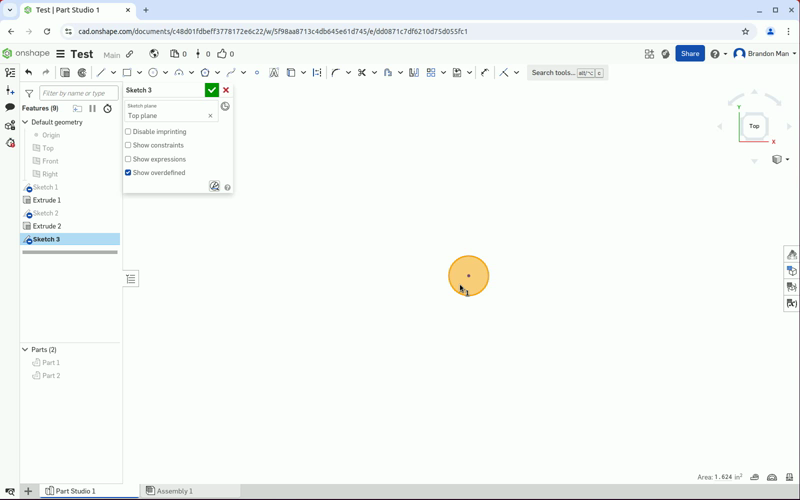
scroll(-6)
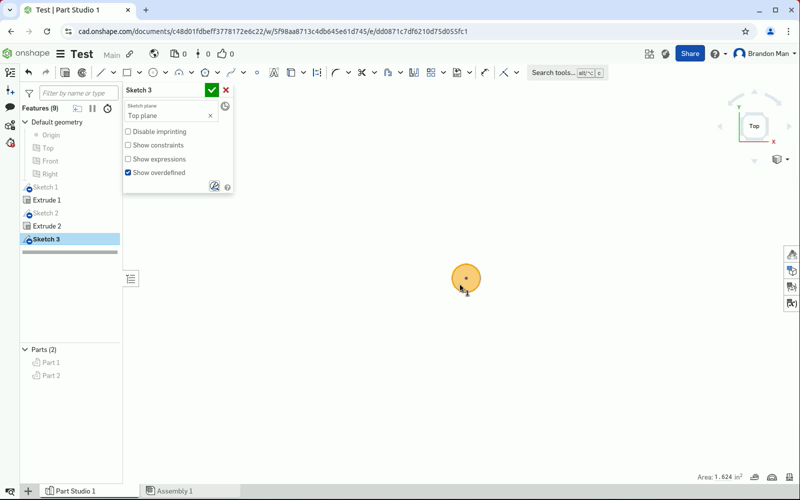
scroll(-6)
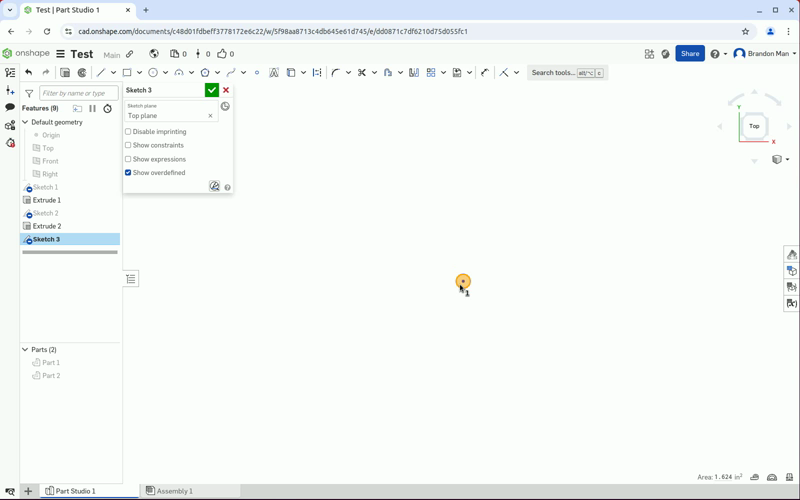
scroll(-6)
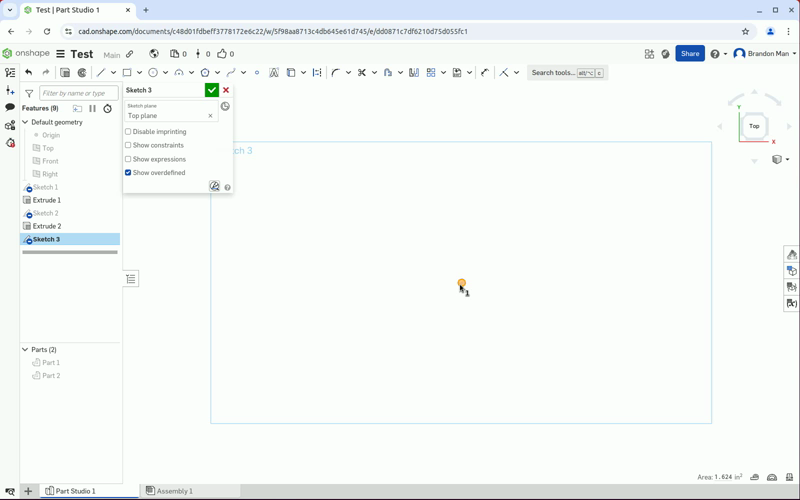
mouse_move(73, 352)
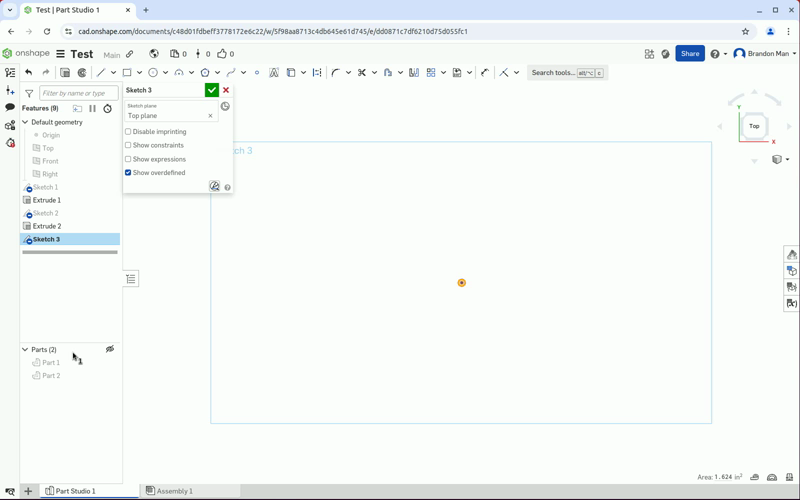
key(shift+y)
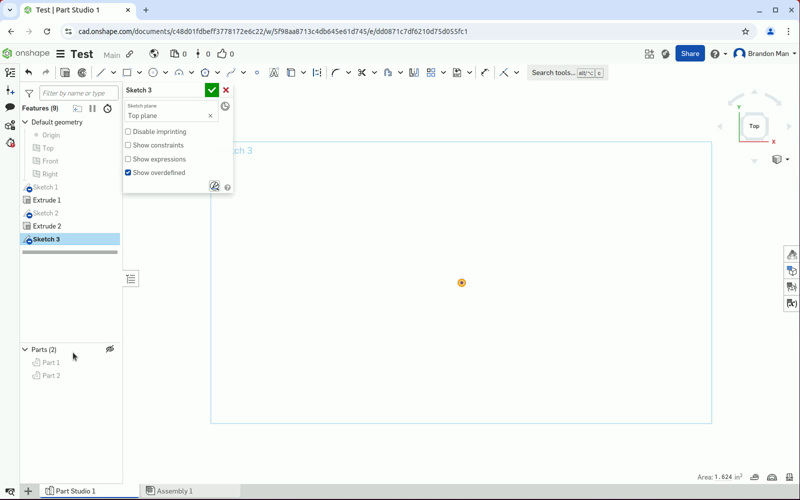
key(shift+e)
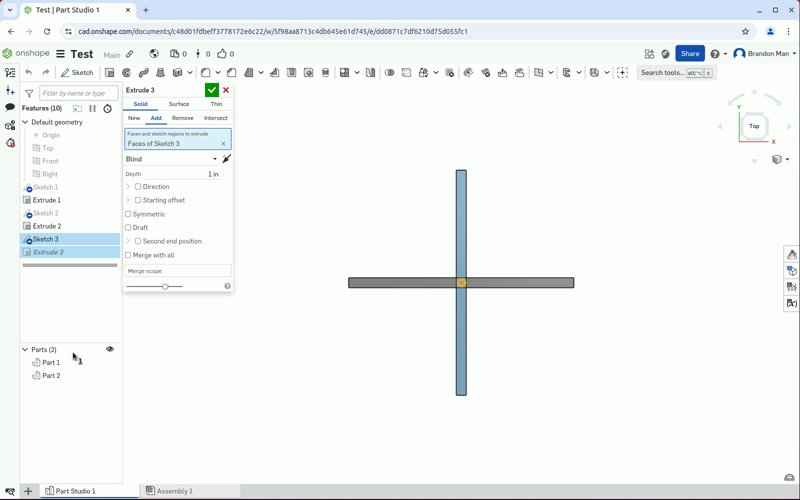
mouse_move(143, 106)
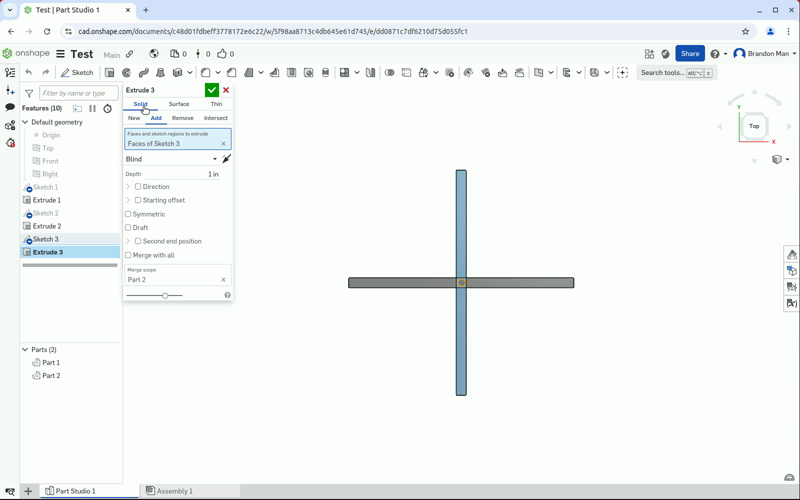
click(143, 106)
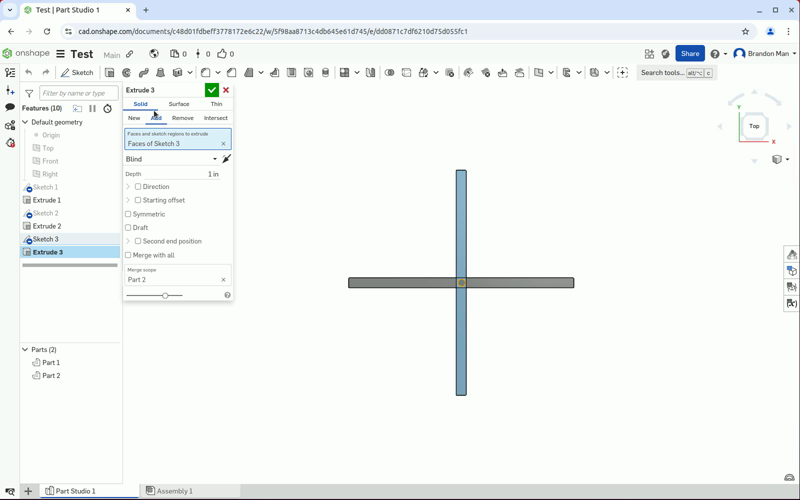
mouse_move(186, 120)
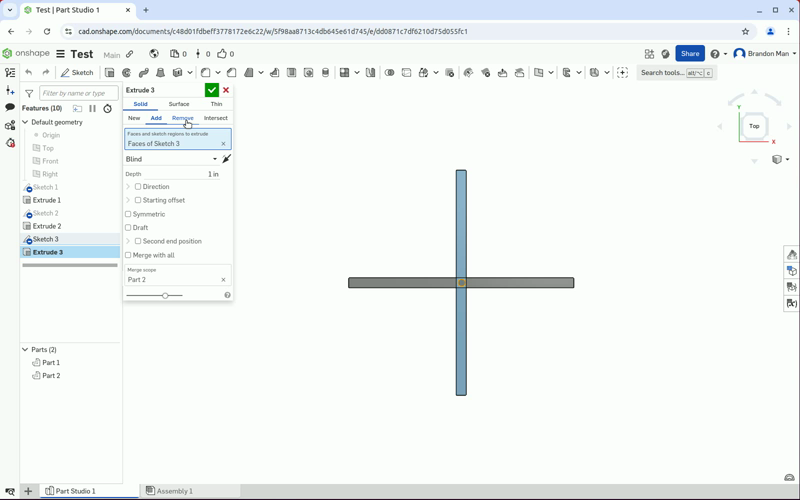
click(186, 120)
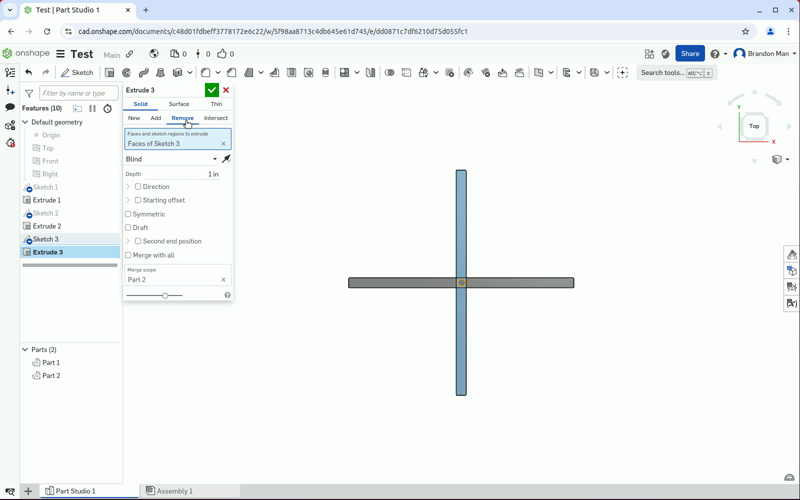
key(tab, 4)
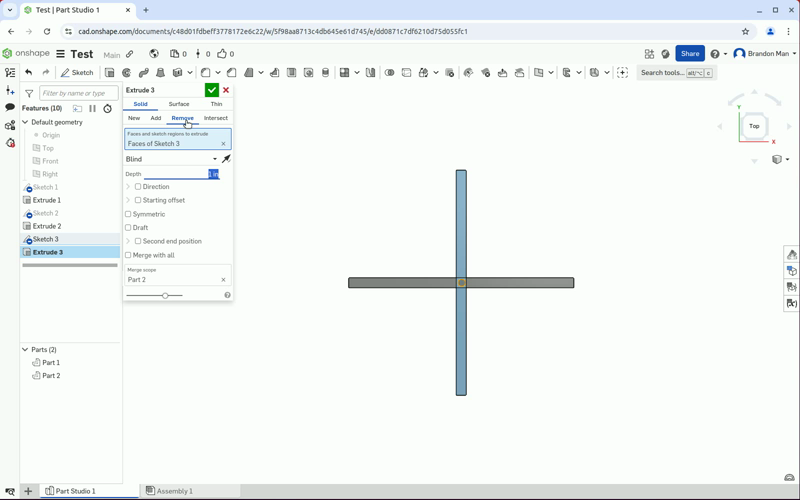
text(2.888)
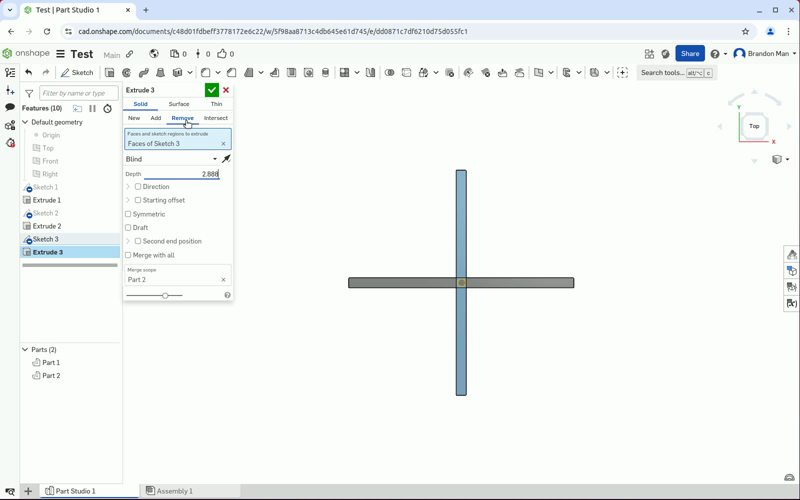
key(tab, 3)
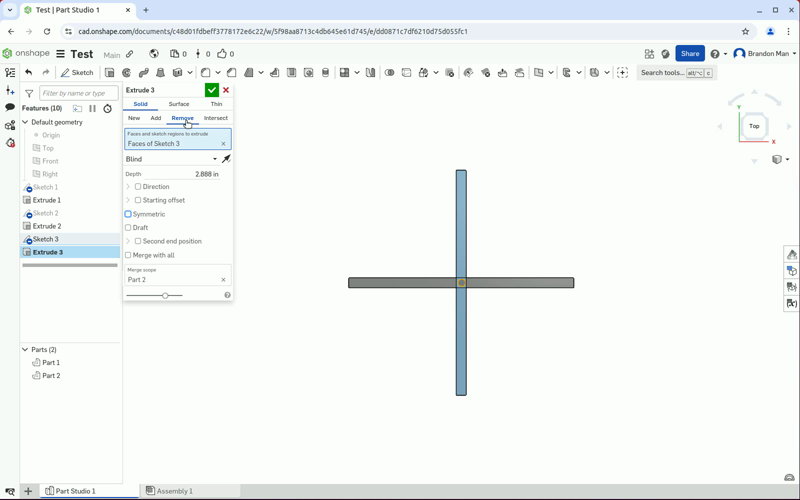
key(space)
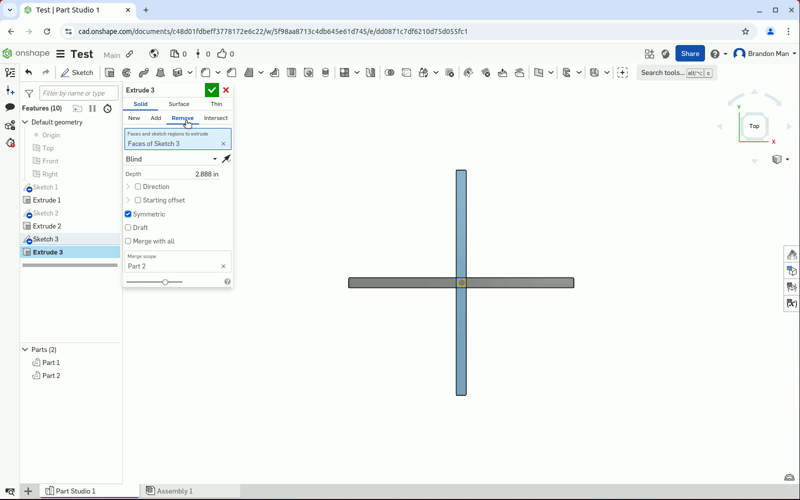
key(tab, 2)
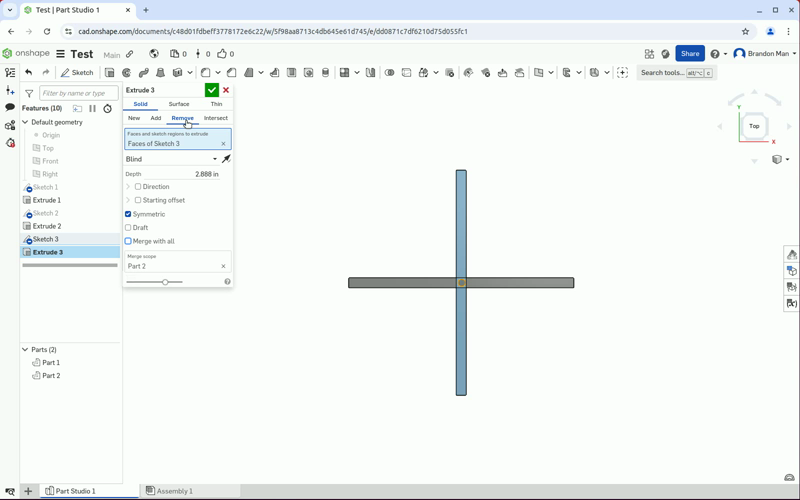
key(space)
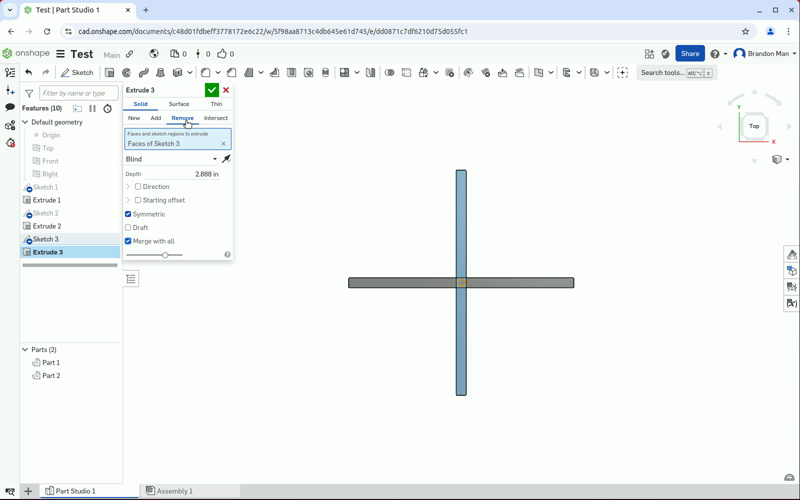
key(enter)
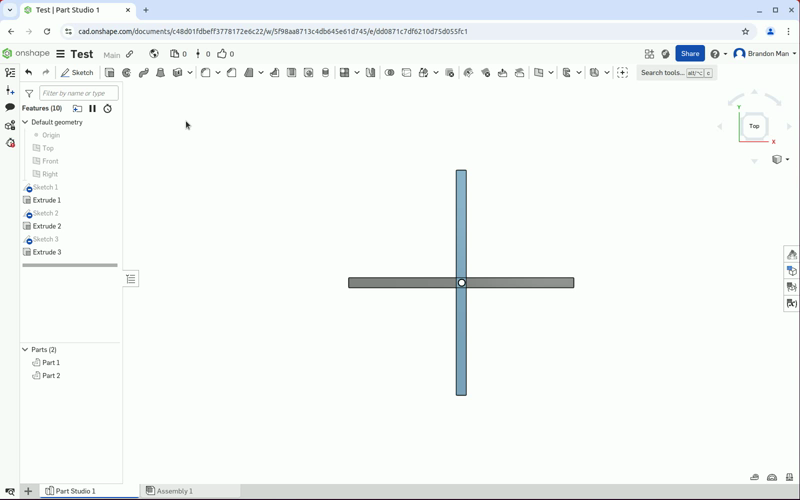
key(shift+h)
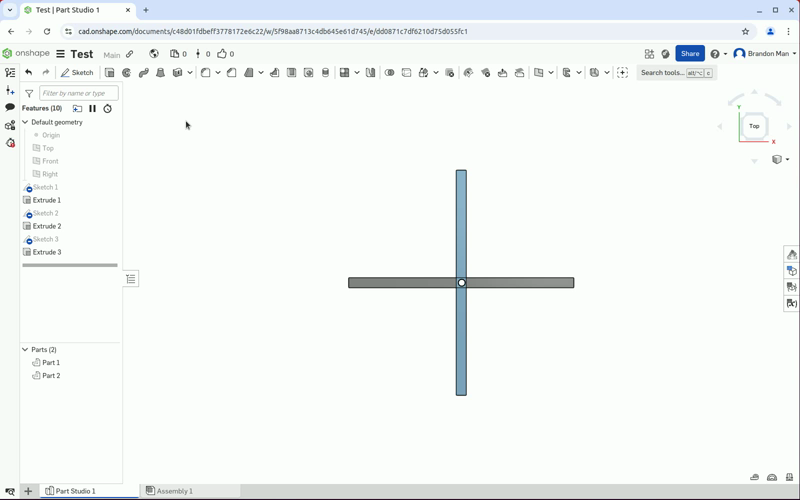
key(shift+h)
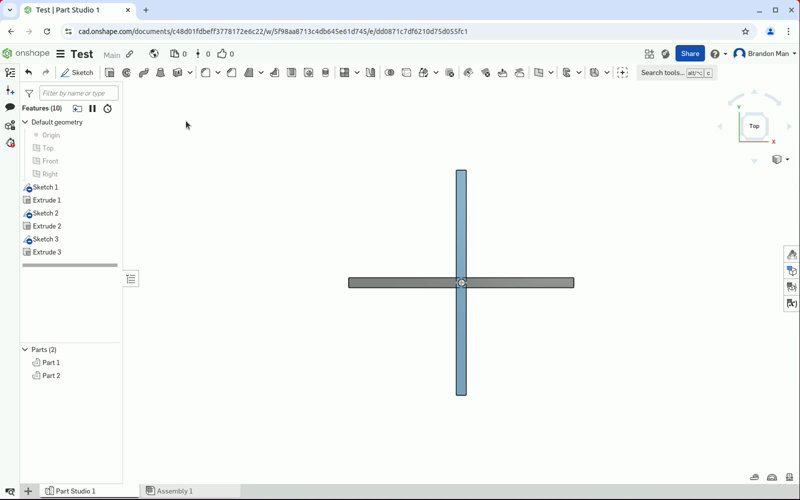
key(shift+7)
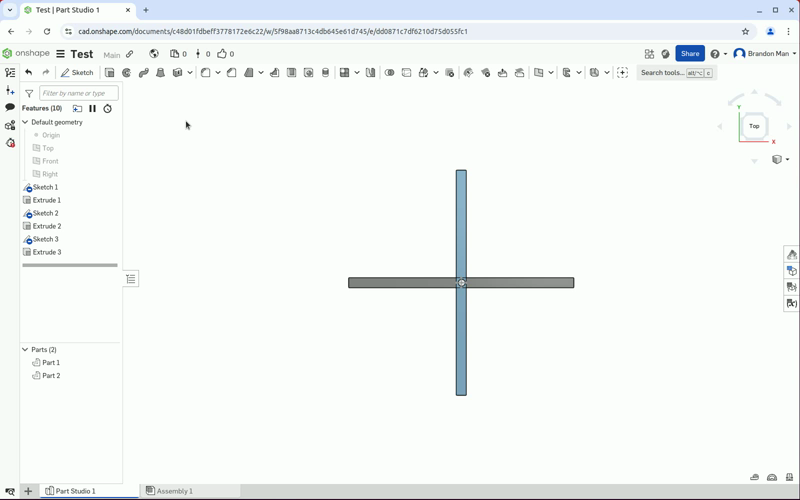
key(up, 3)
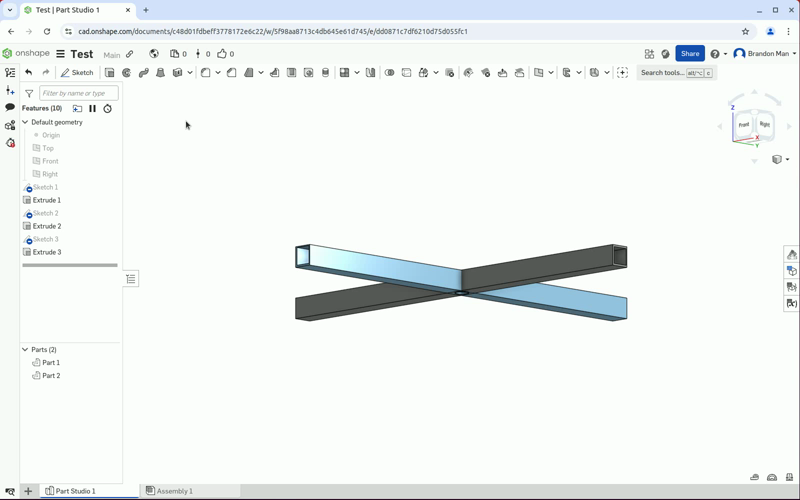
key(left, 3)
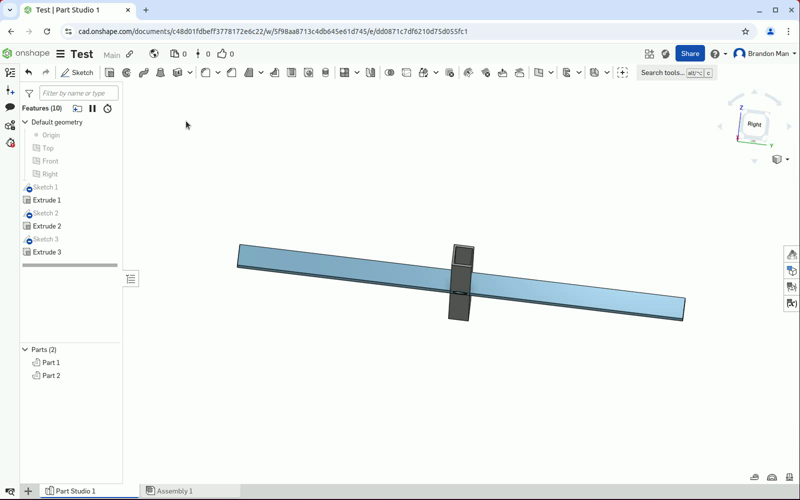
key(right, 3)
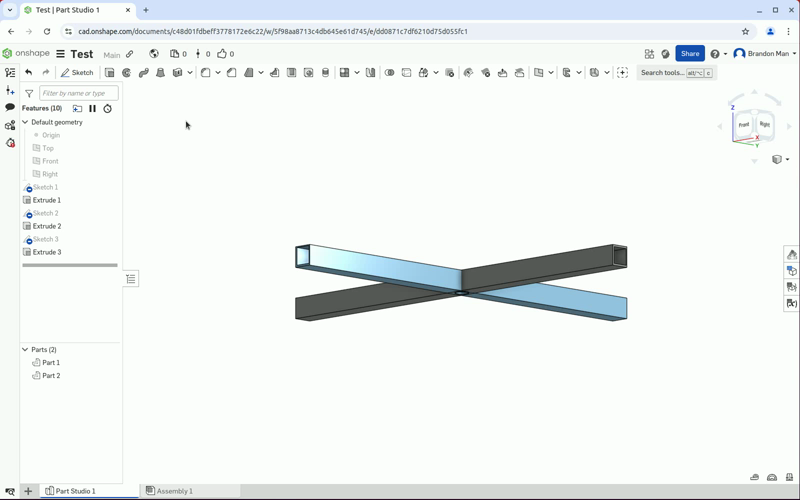
key(down, 3)
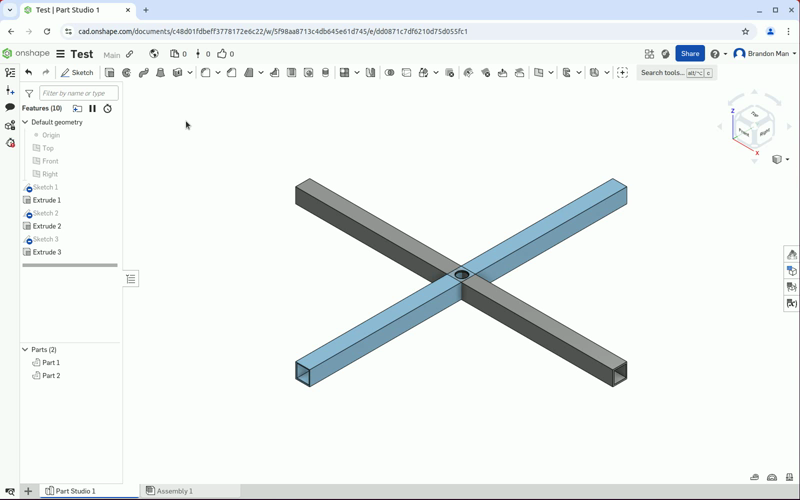
mouse_move(73, 189)
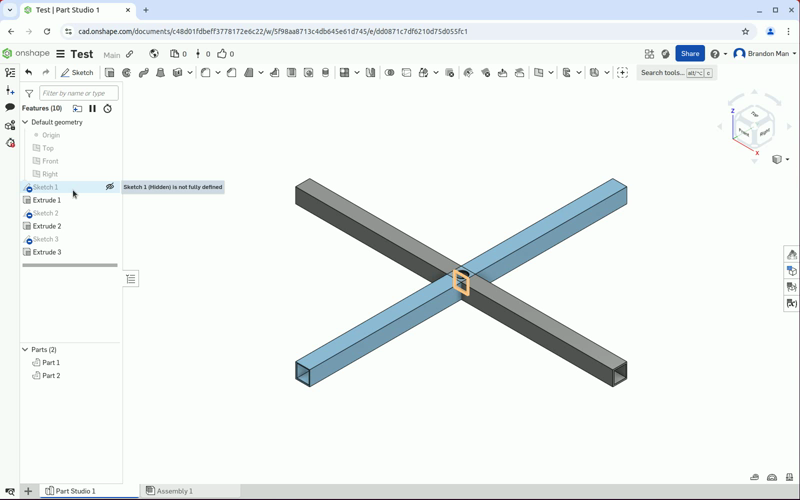
click(73, 189)